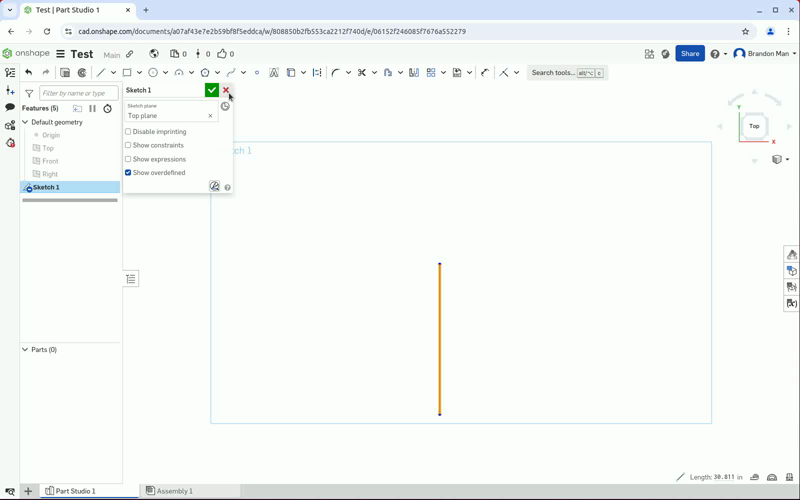
key(shift+h)
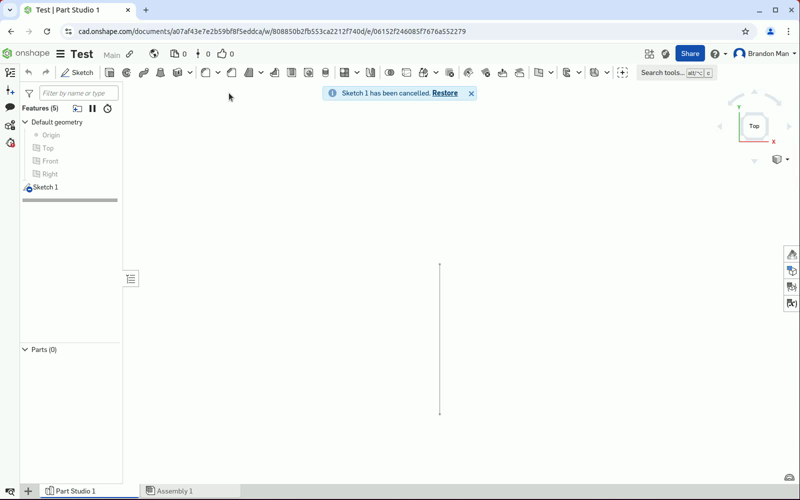
mouse_move(73, 352)
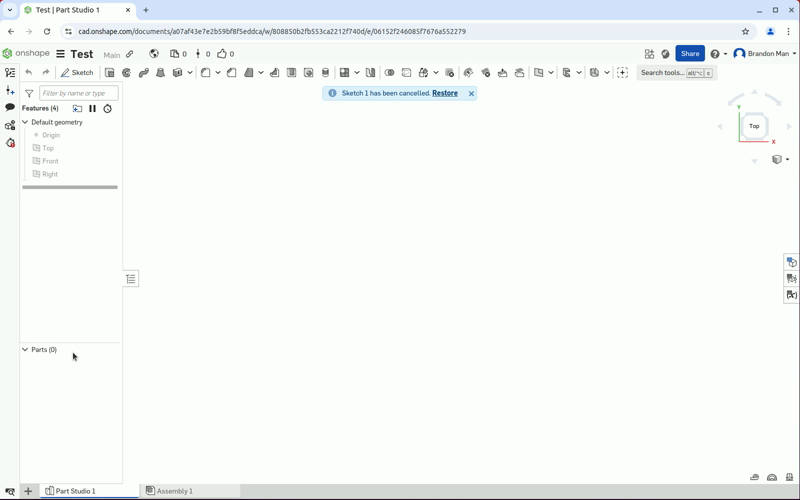
key(y)
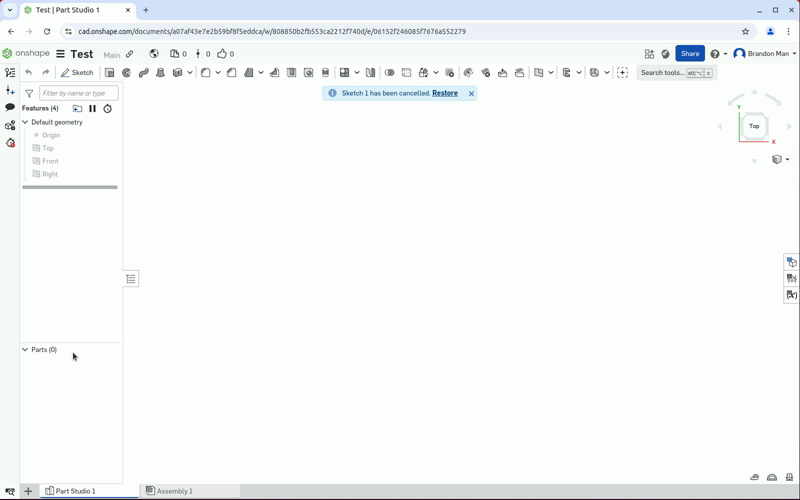
key(shift+p)
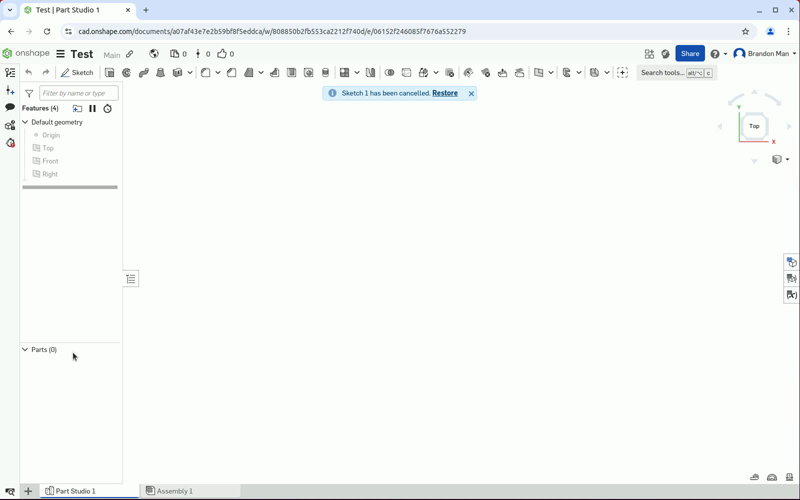
key(space)
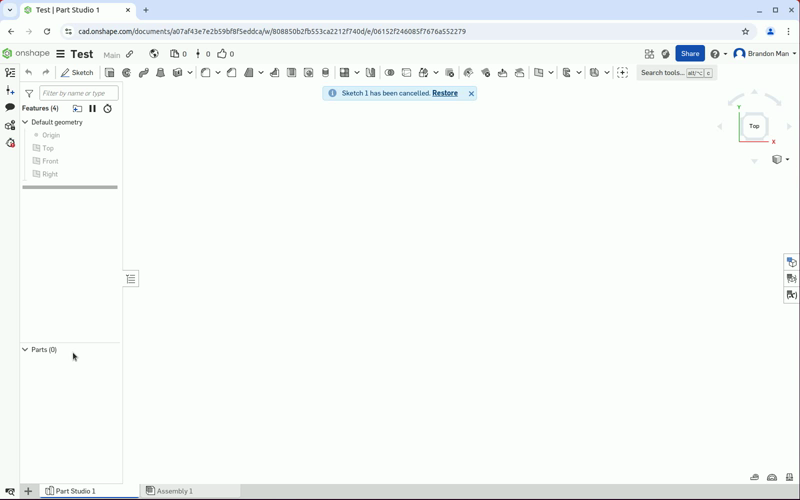
key_down(shift)
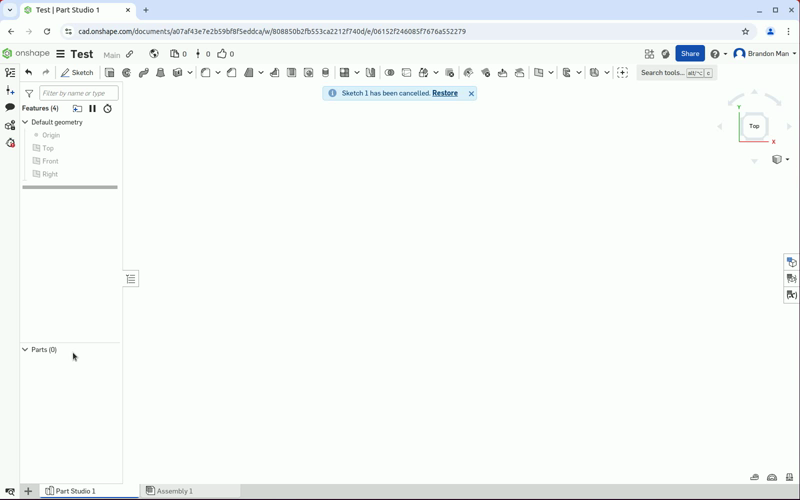
key(up)
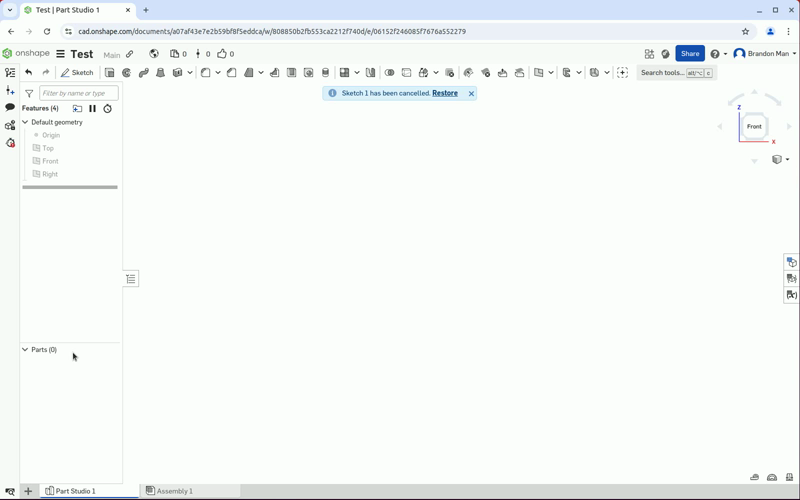
key_up(shift)
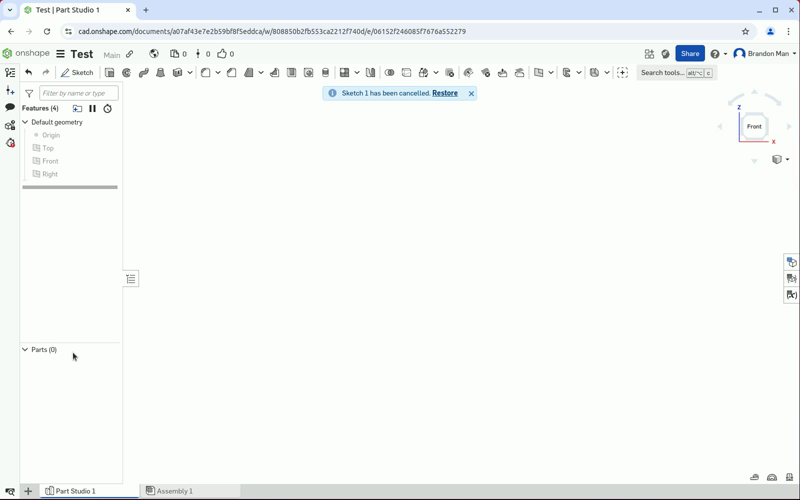
mouse_move(73, 352)
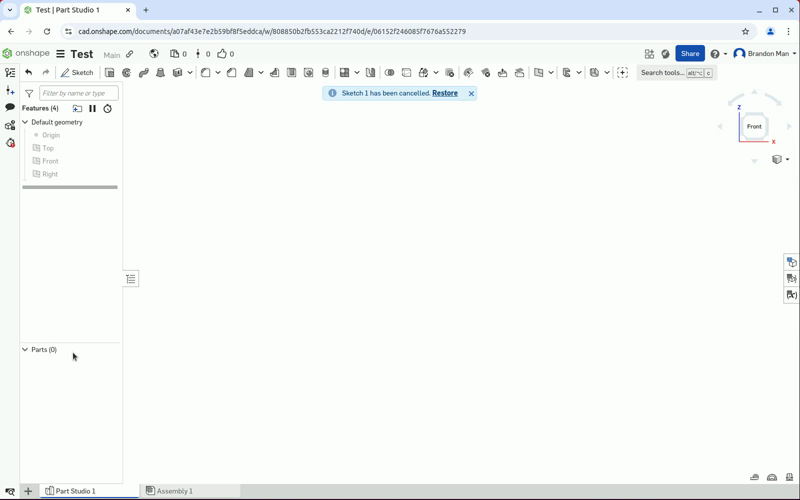
key(shift+y)
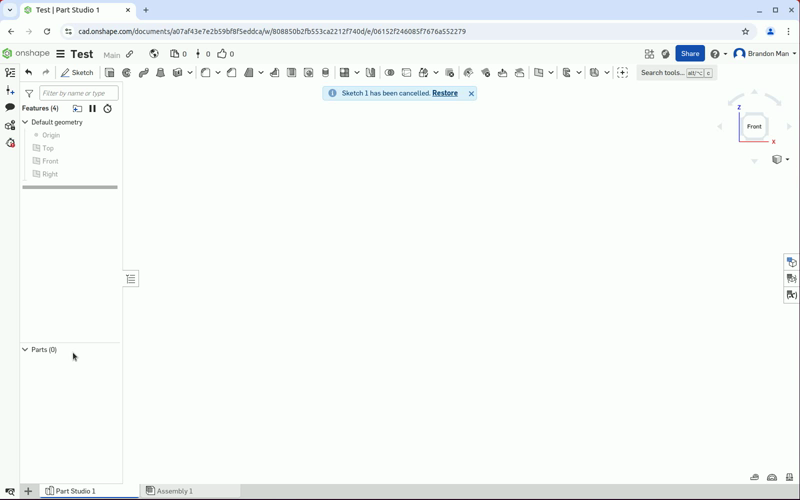
key(shift+s)
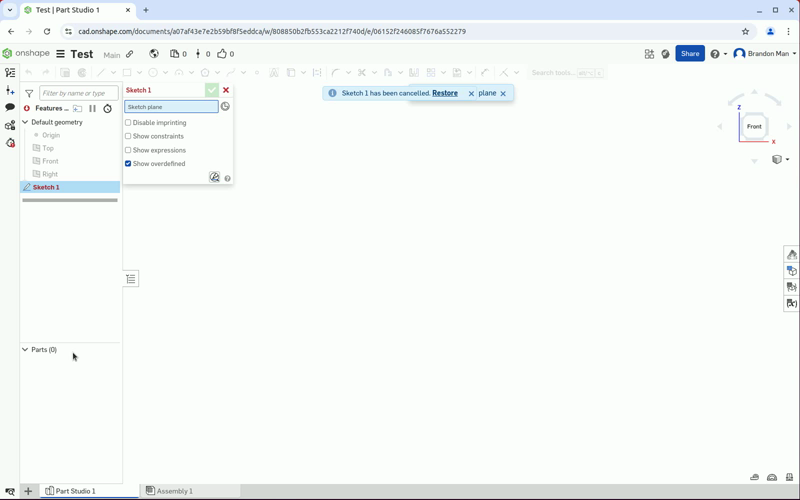
mouse_move(73, 163)
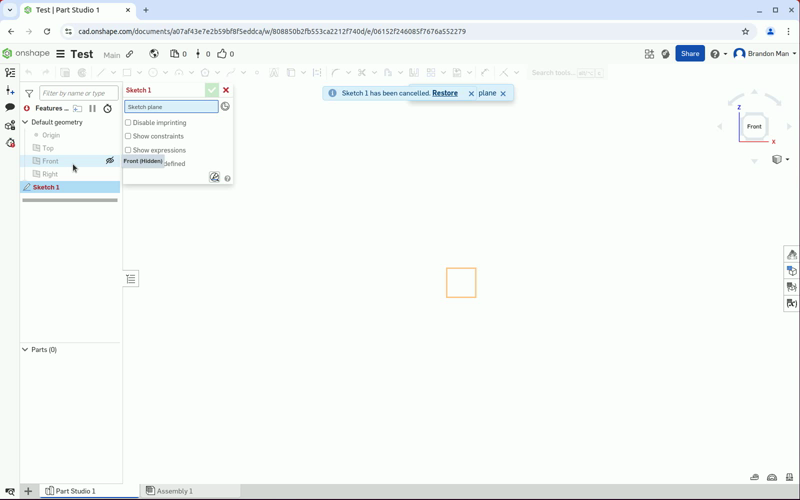
click(73, 163)
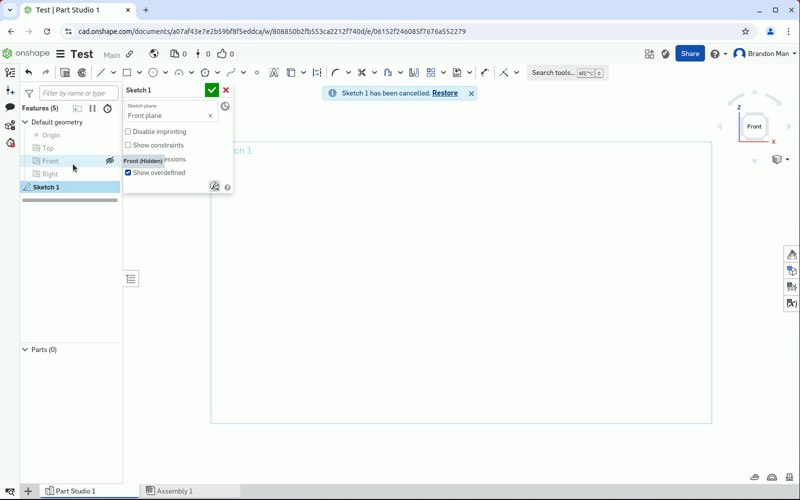
mouse_move(73, 352)
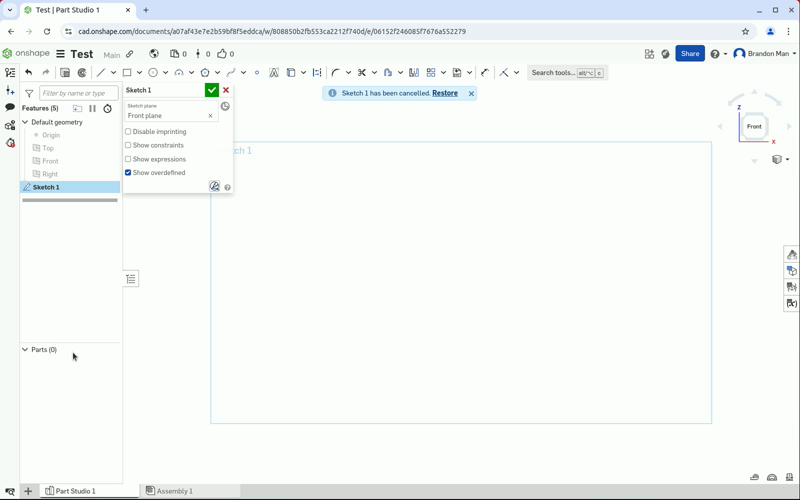
key(y)
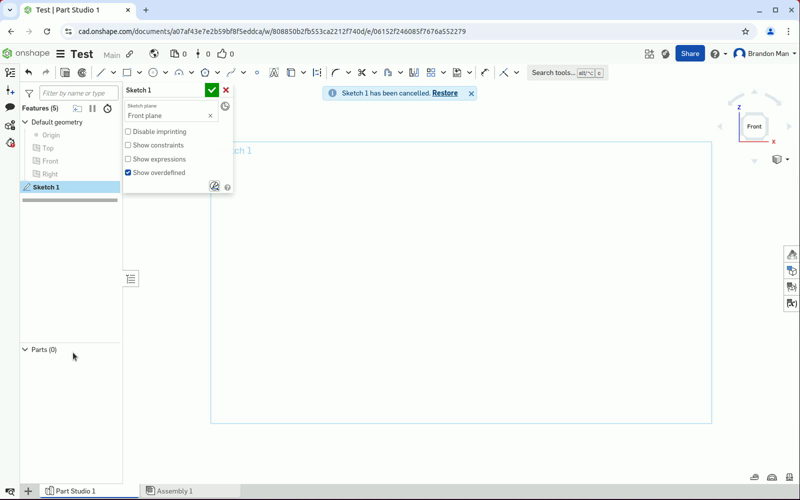
key(c)
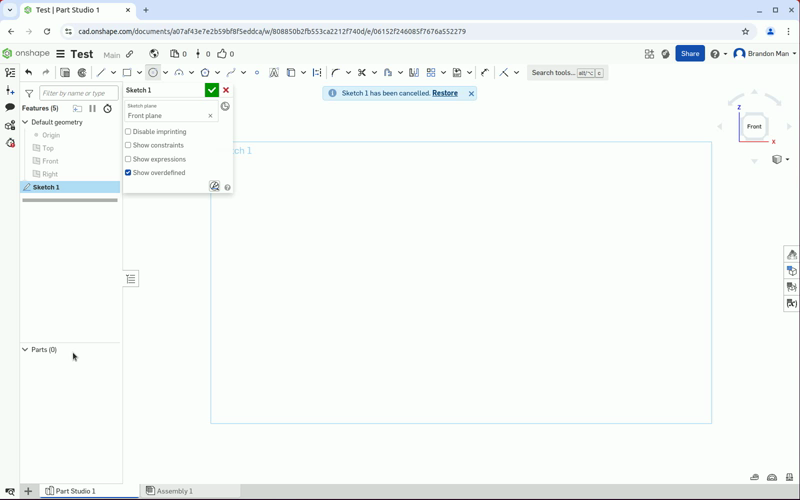
key_down(shift)
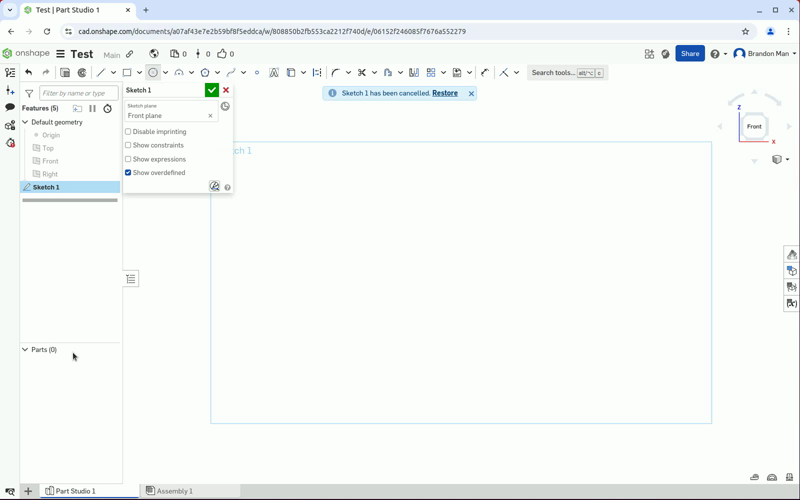
mouse_move(460, 282)
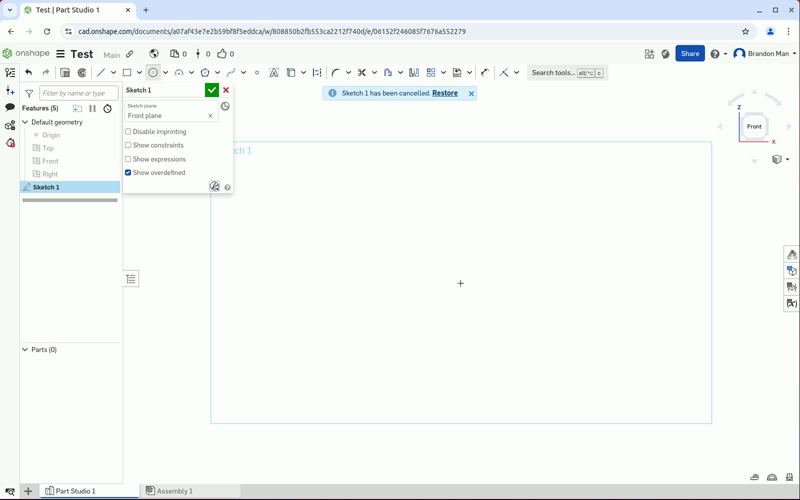
click(460, 282)
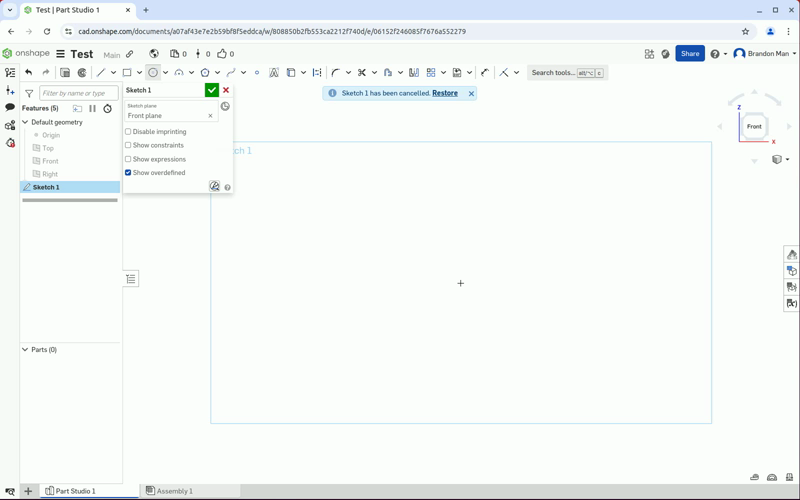
key_up(shift)
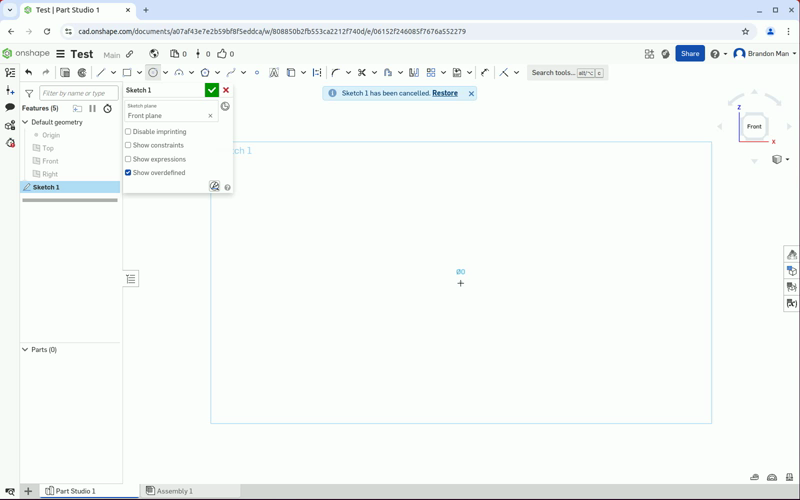
mouse_move(474, 282)
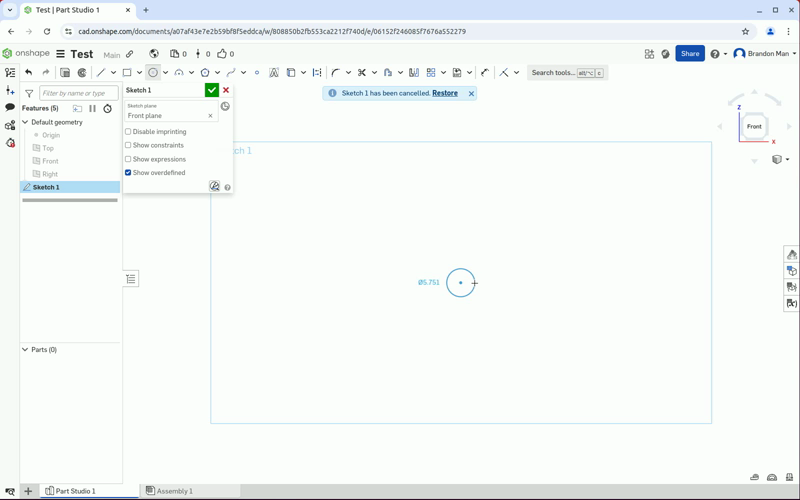
click(474, 282)
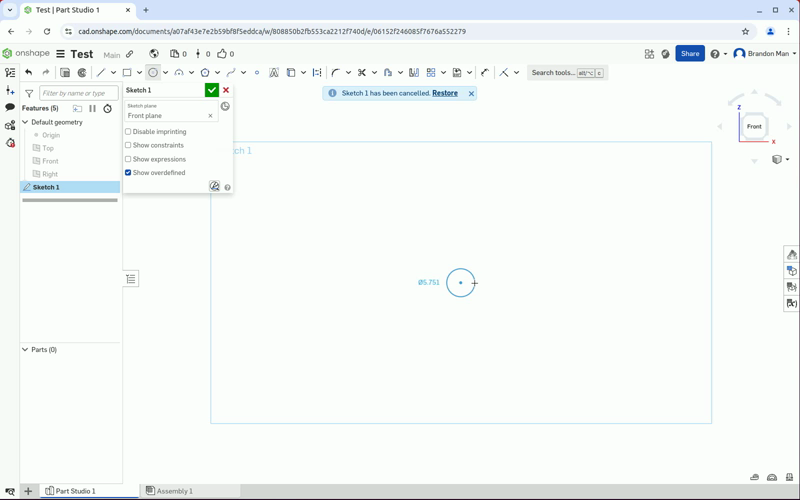
key(esc)
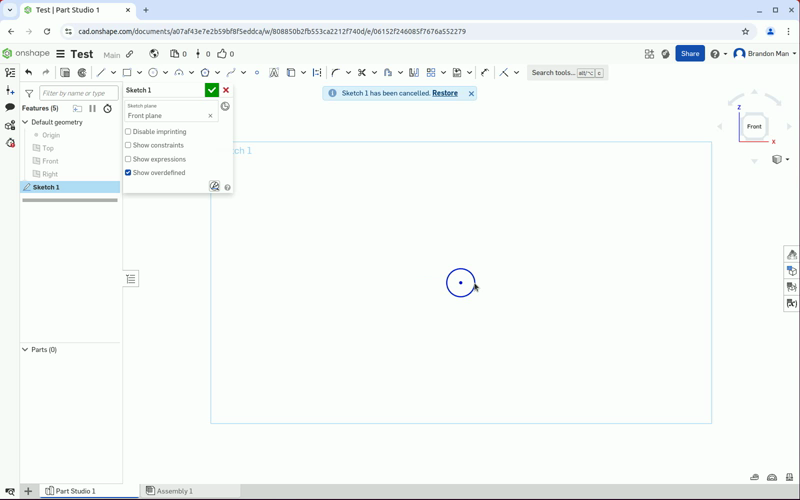
mouse_move(469, 279)
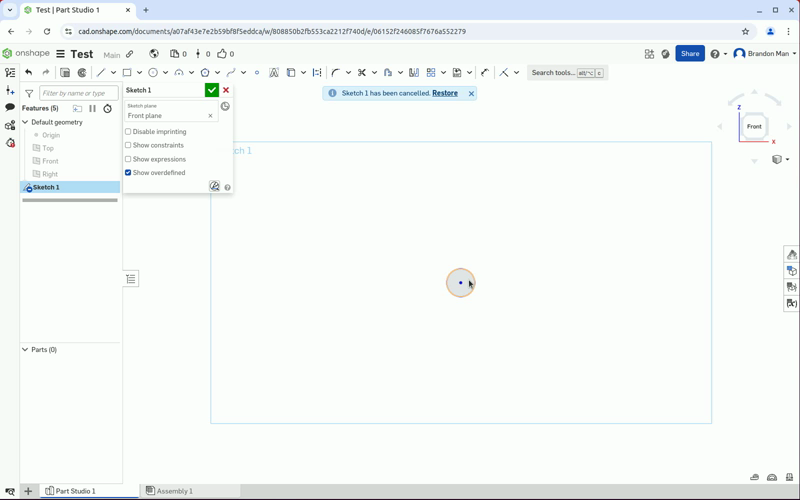
scroll(6)
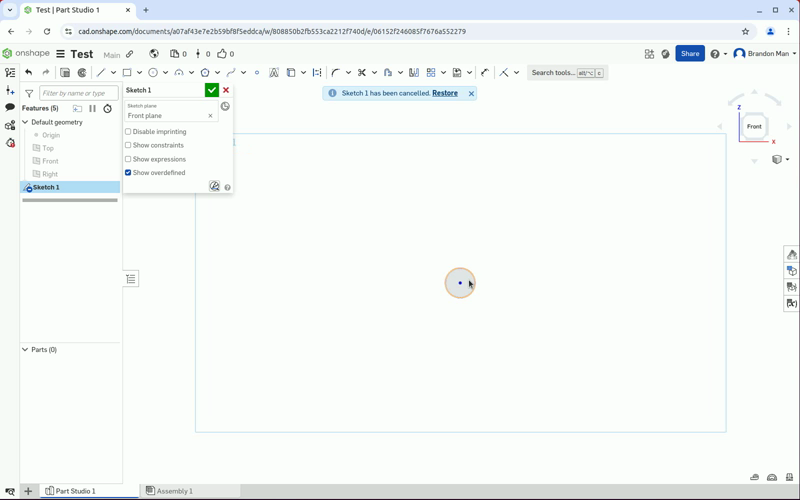
scroll(6)
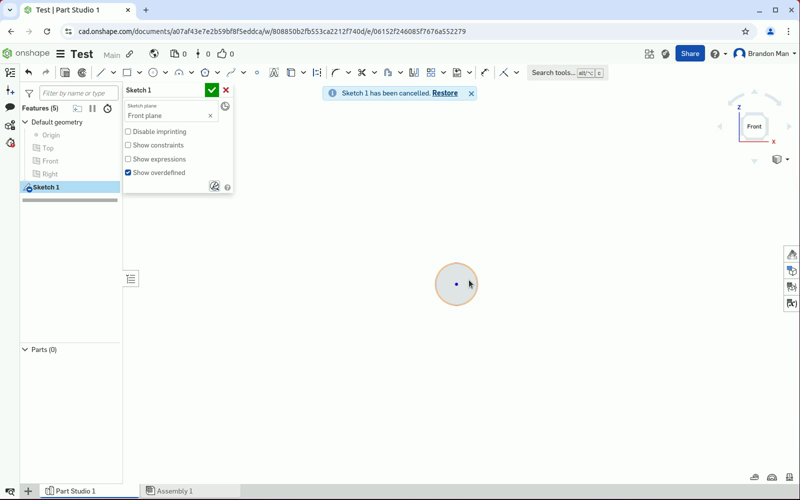
scroll(6)
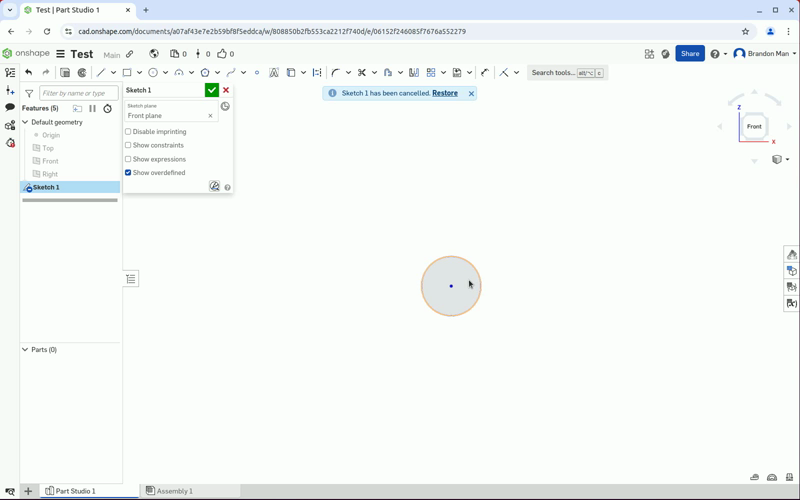
scroll(6)
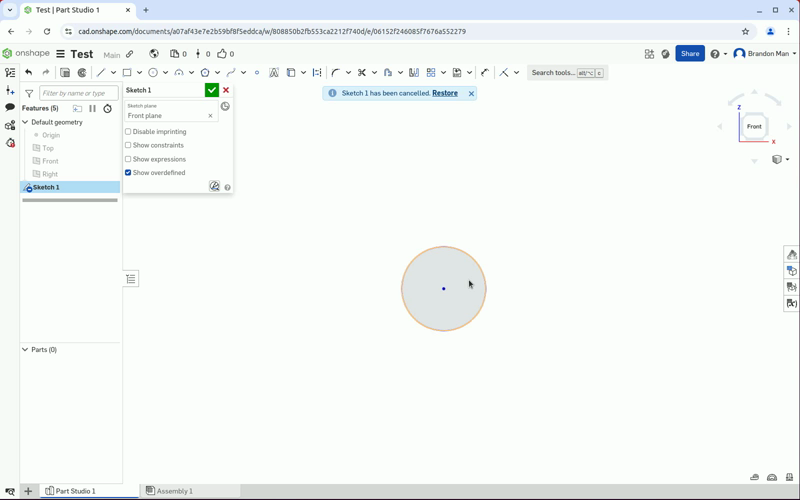
scroll(6)
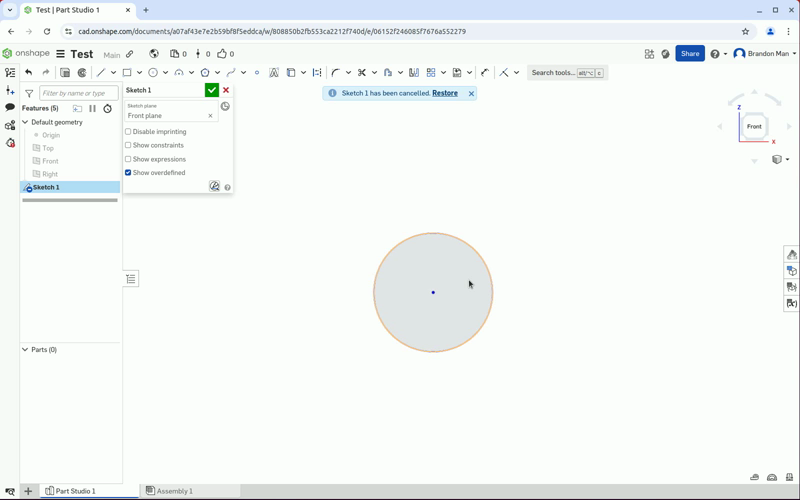
scroll(6)
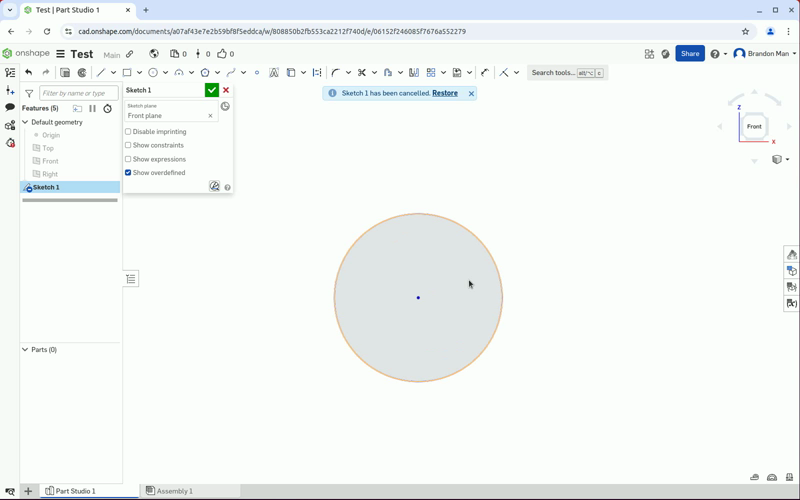
scroll(6)
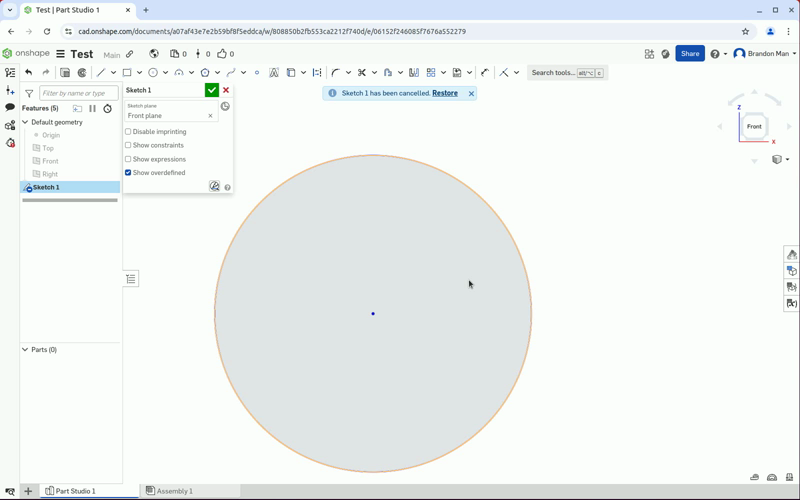
click(469, 279)
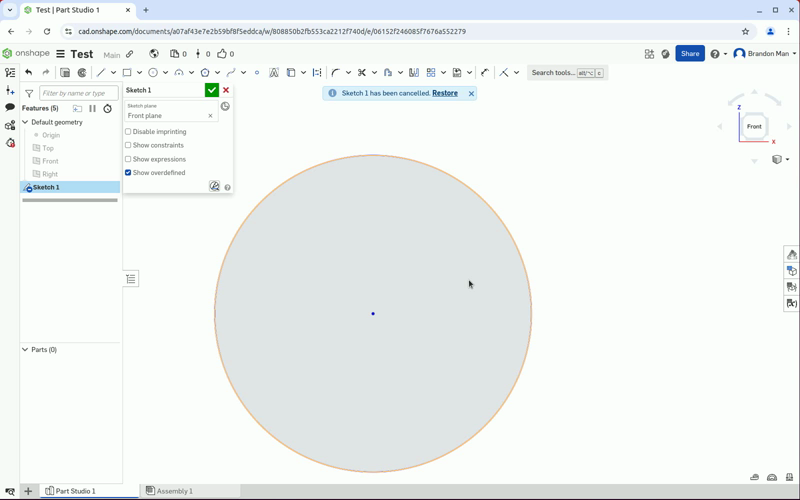
scroll(-6)
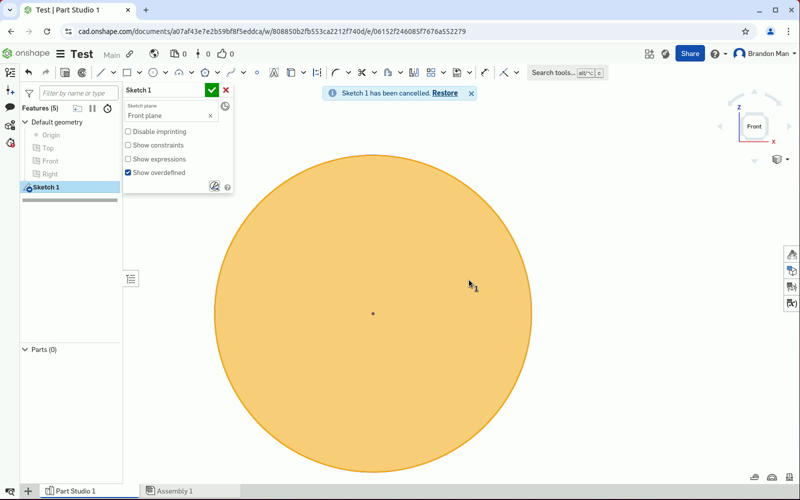
scroll(-6)
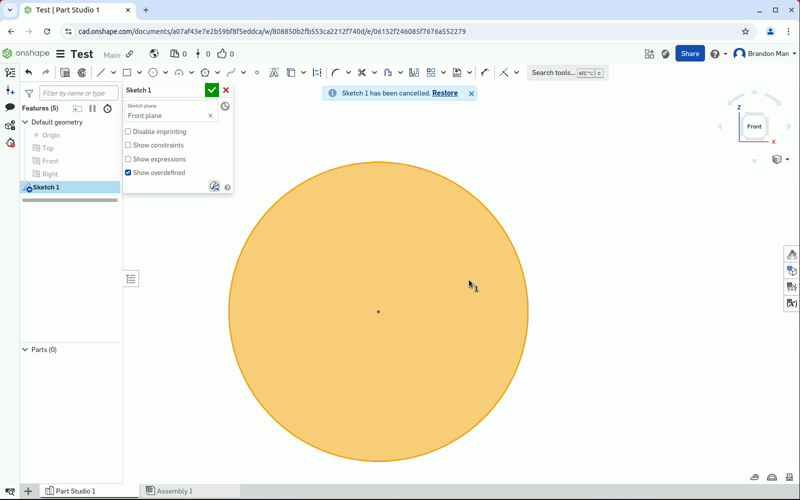
scroll(-6)
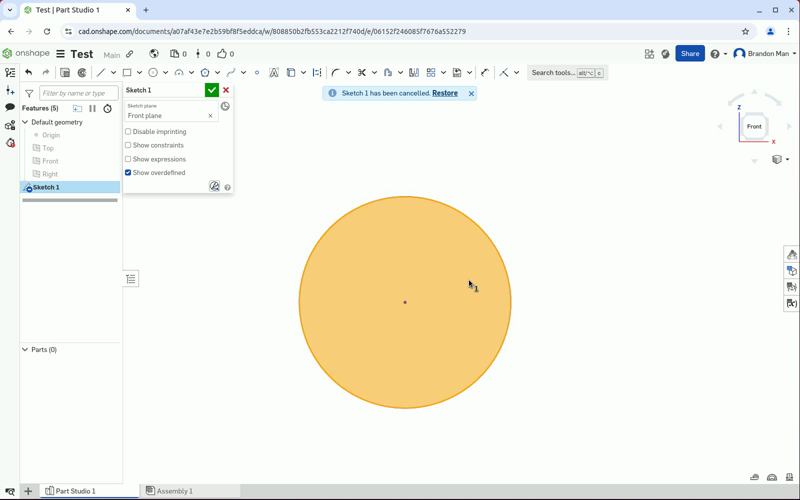
scroll(-6)
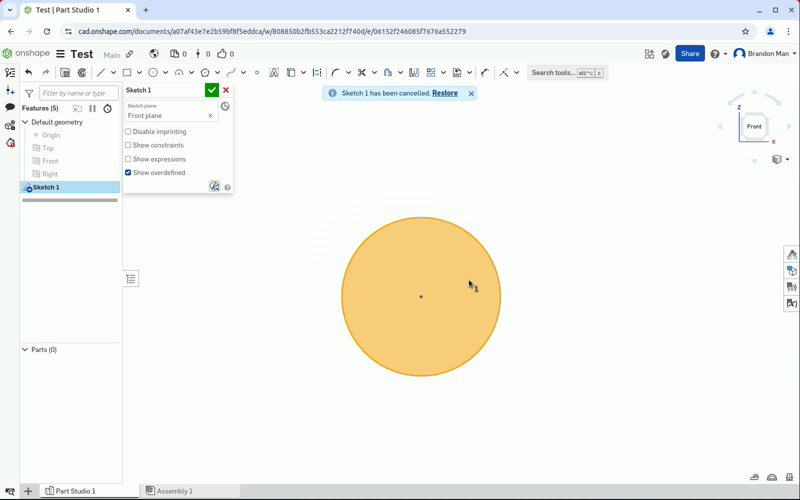
scroll(-6)
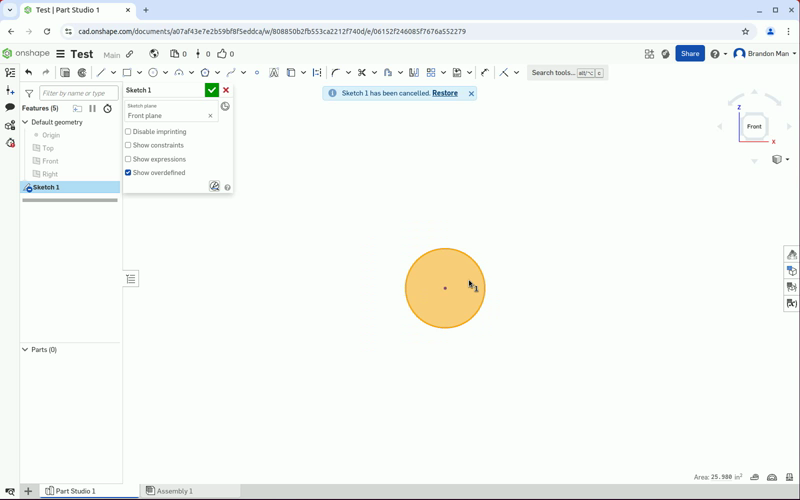
scroll(-6)
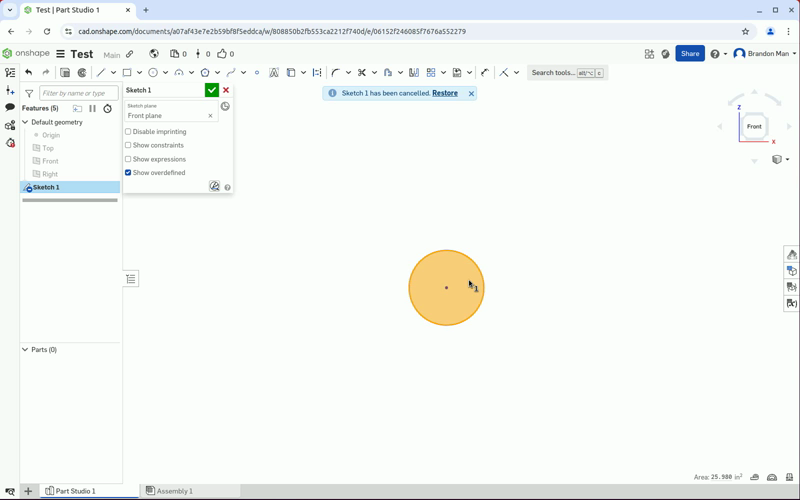
scroll(-6)
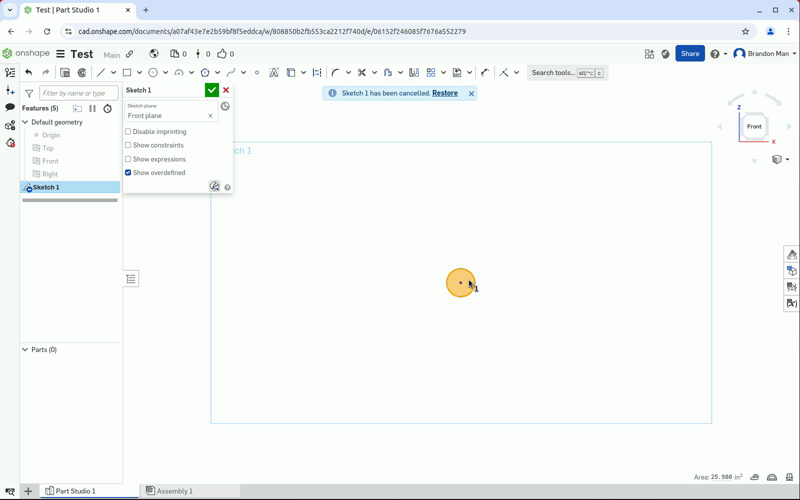
mouse_move(73, 352)
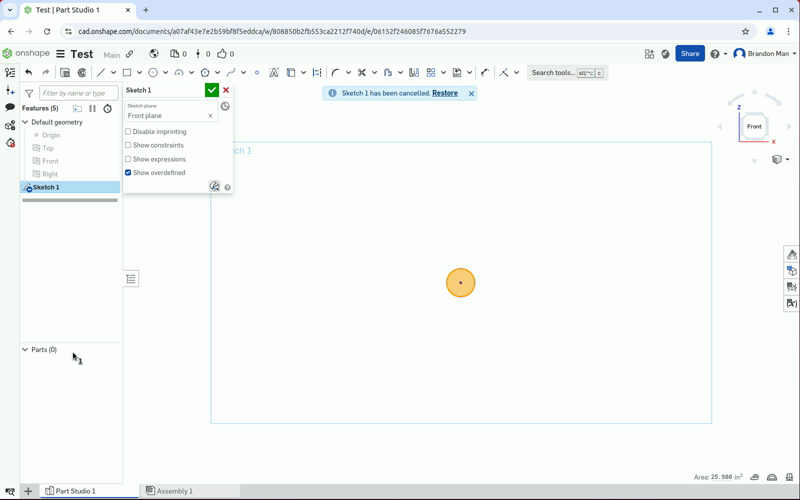
key(shift+y)
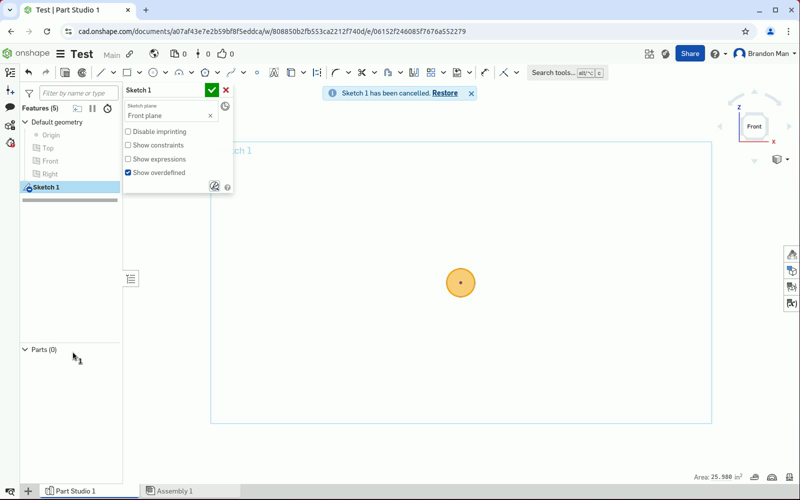
key(shift+e)
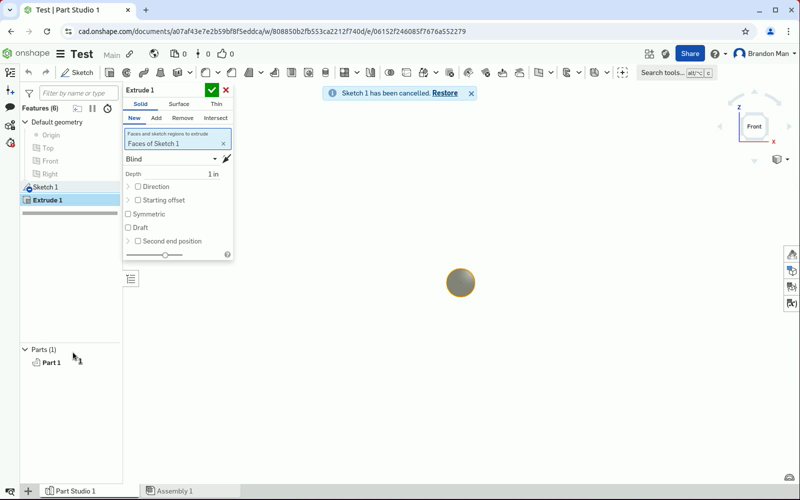
mouse_move(143, 106)
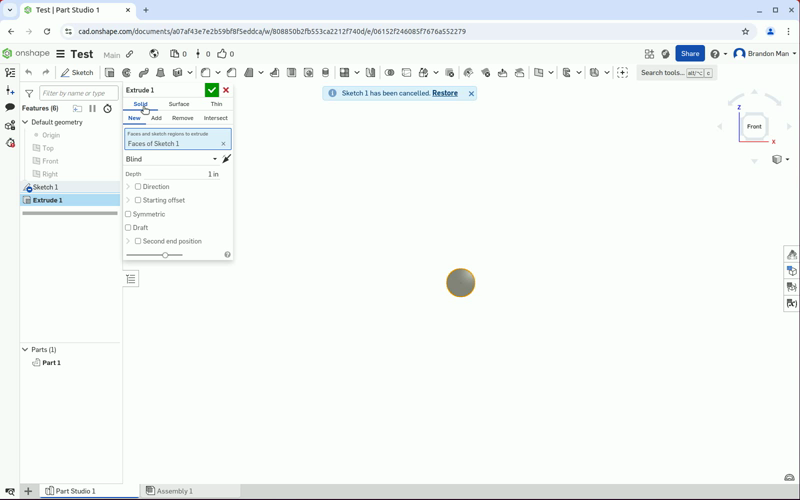
click(143, 106)
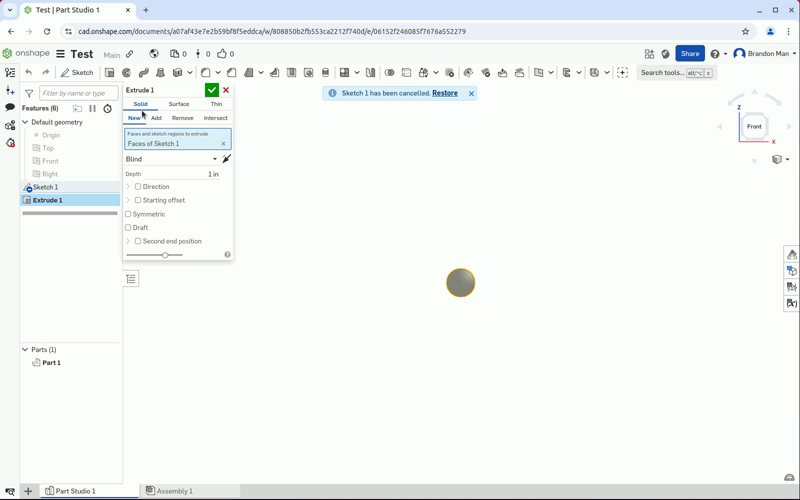
mouse_move(137, 120)
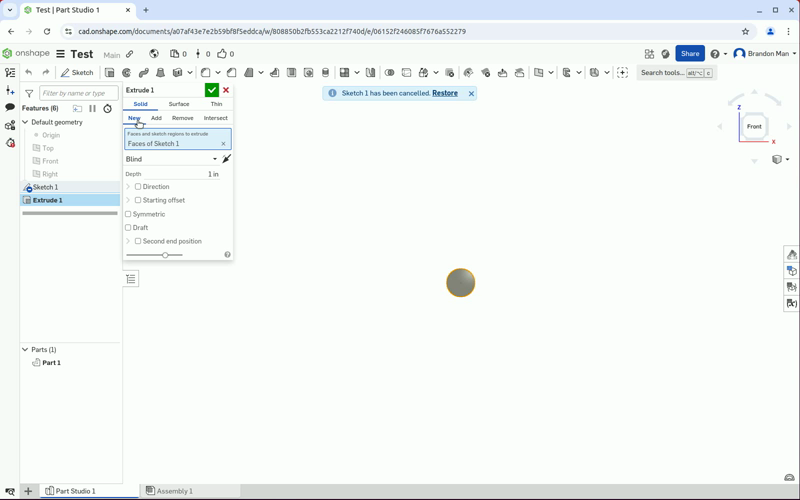
click(137, 120)
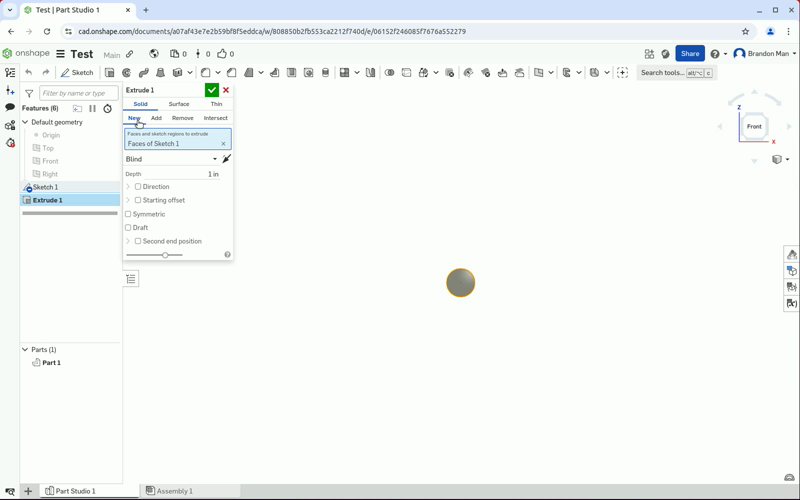
key(tab, 4)
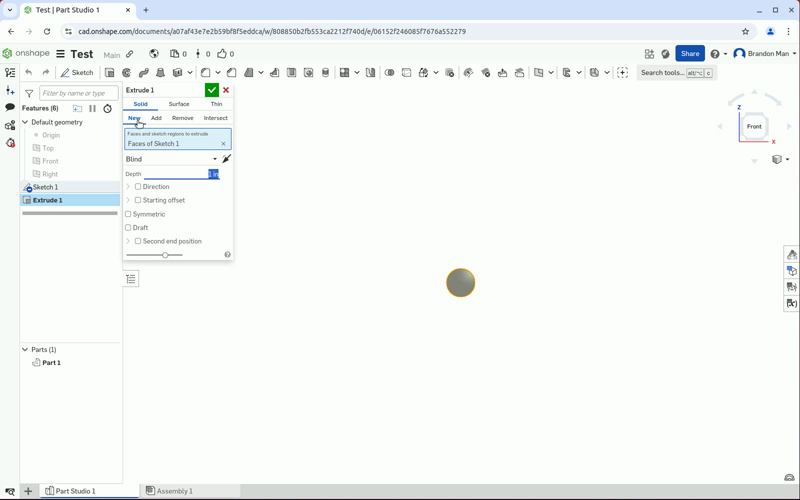
text(22.627)
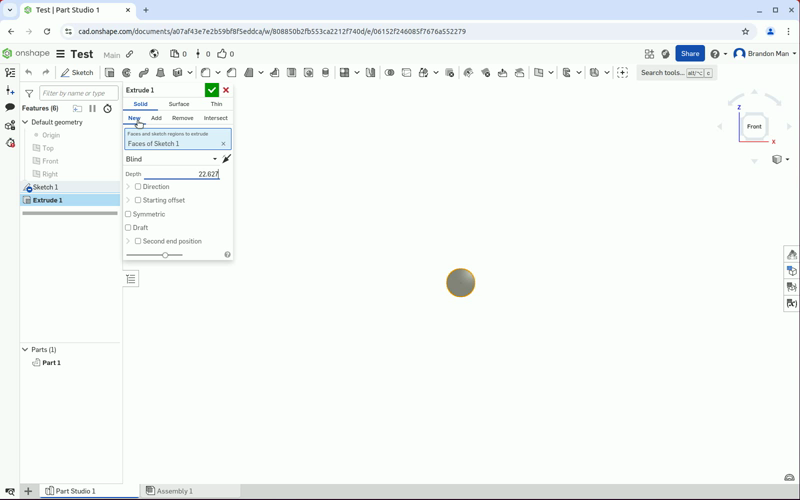
key(enter)
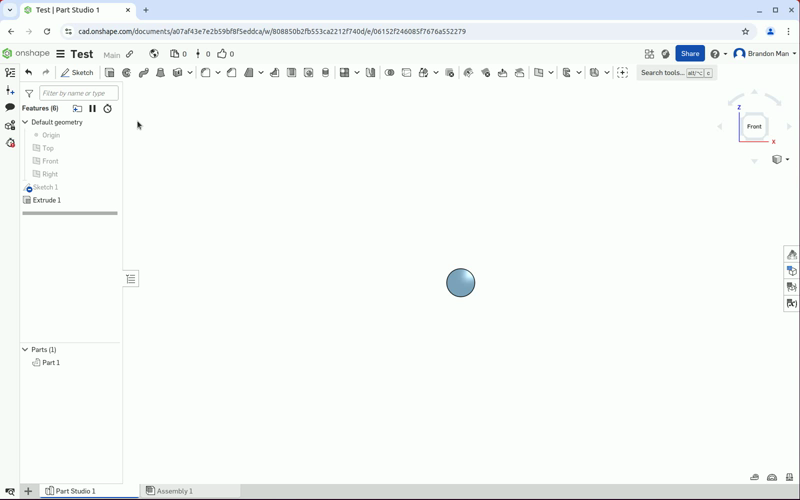
key(shift+h)
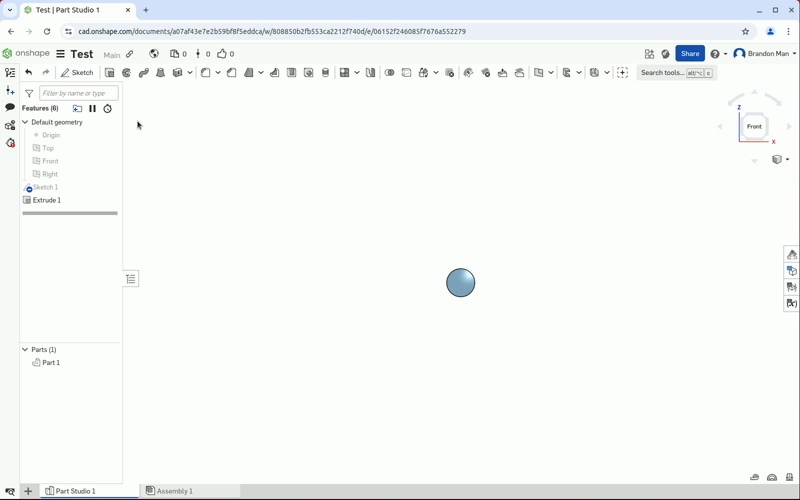
key(shift+h)
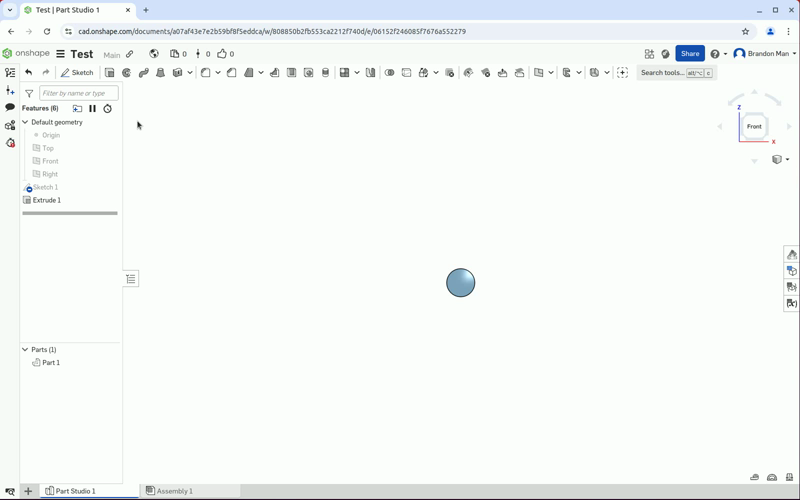
mouse_move(73, 189)
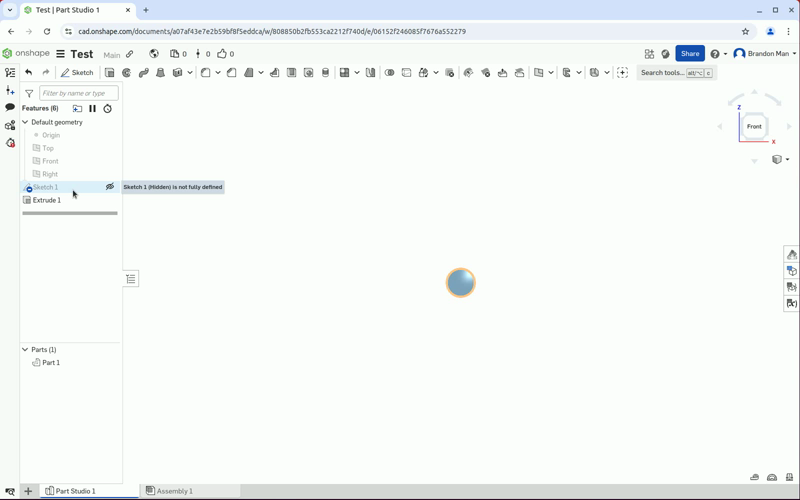
click(73, 189)
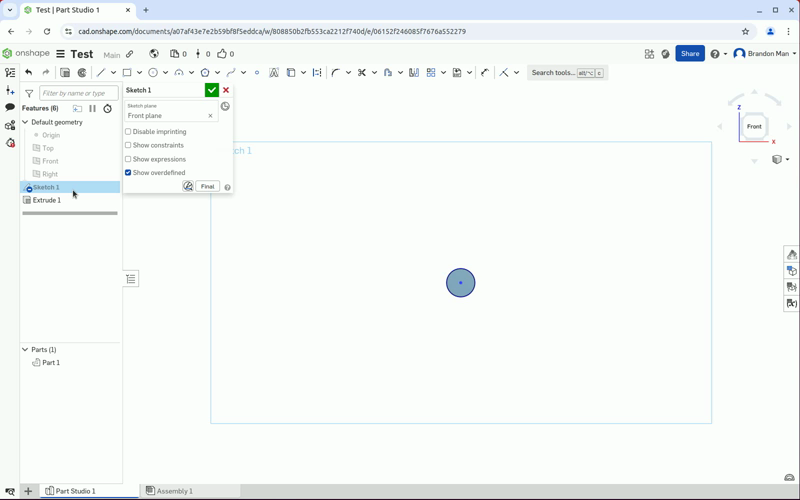
mouse_move(229, 92)
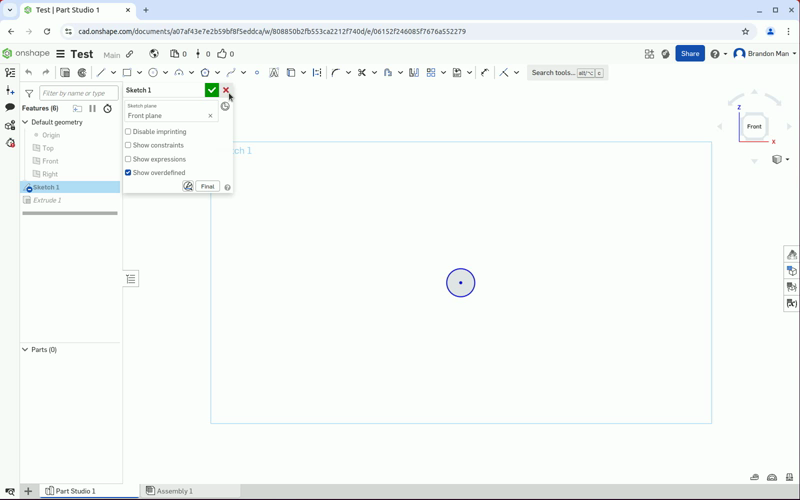
click(229, 92)
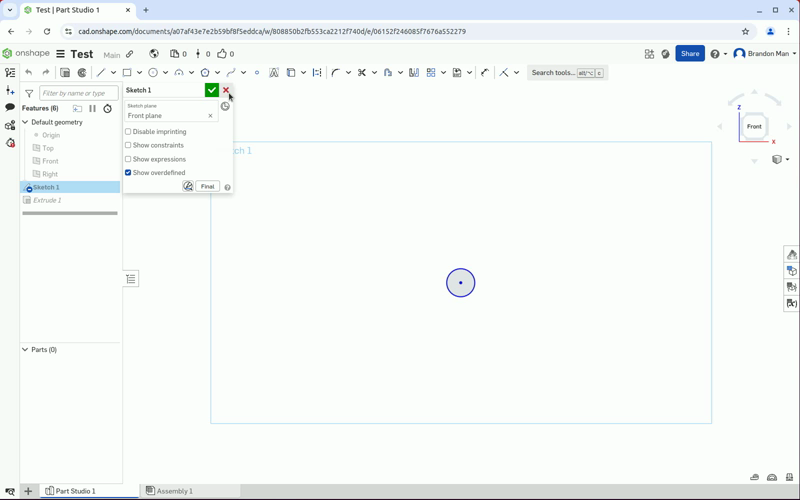
key(shift+s)
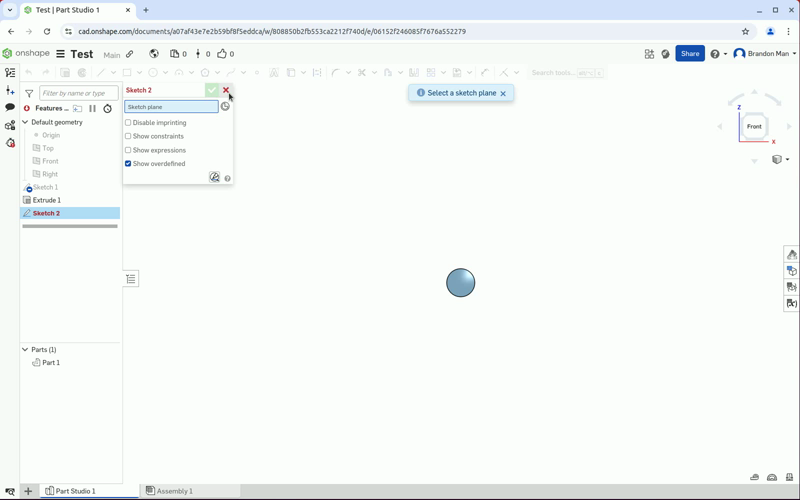
mouse_move(73, 163)
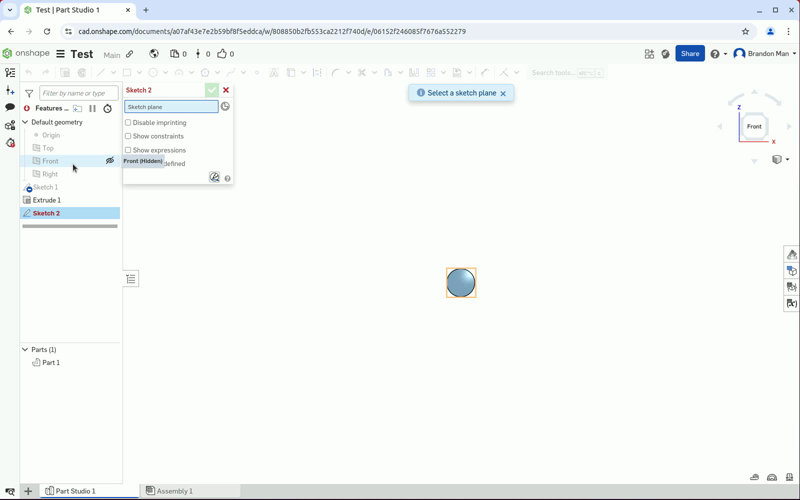
click(73, 163)
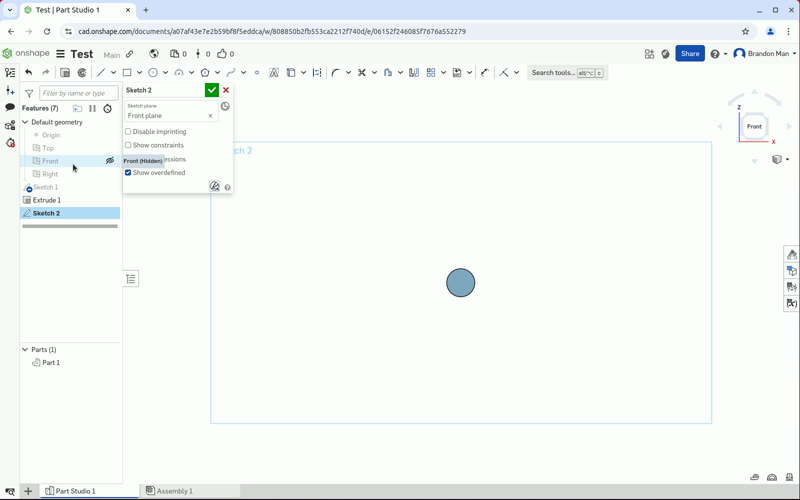
mouse_move(73, 352)
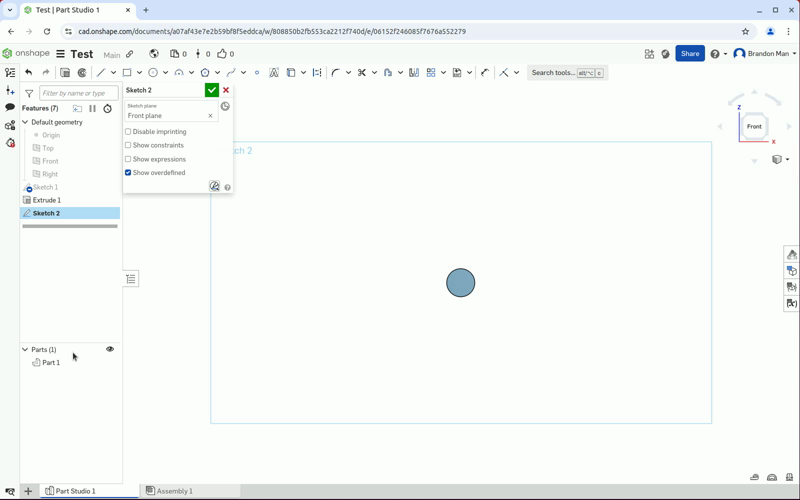
key(y)
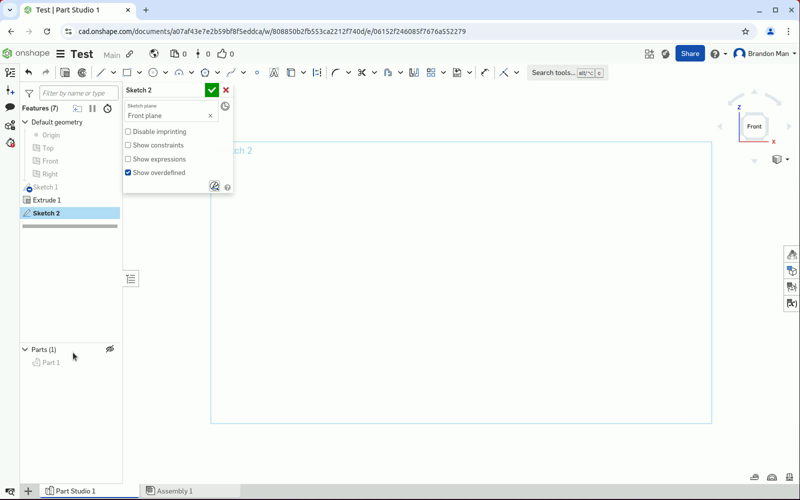
key(l)
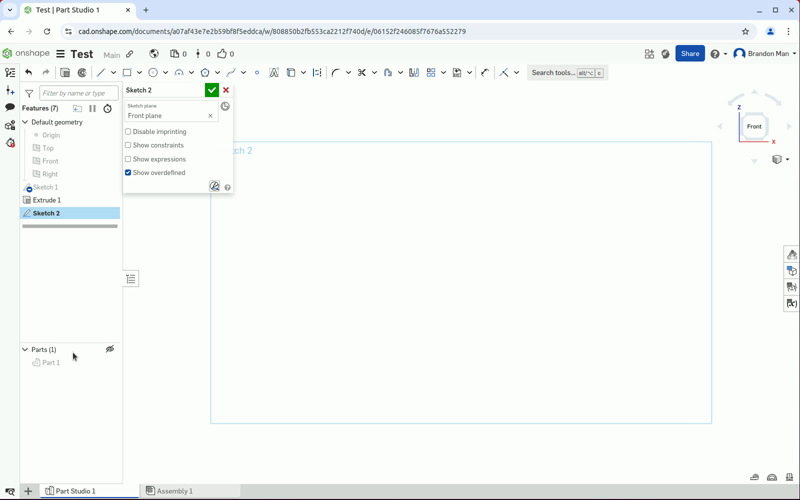
key_down(shift)
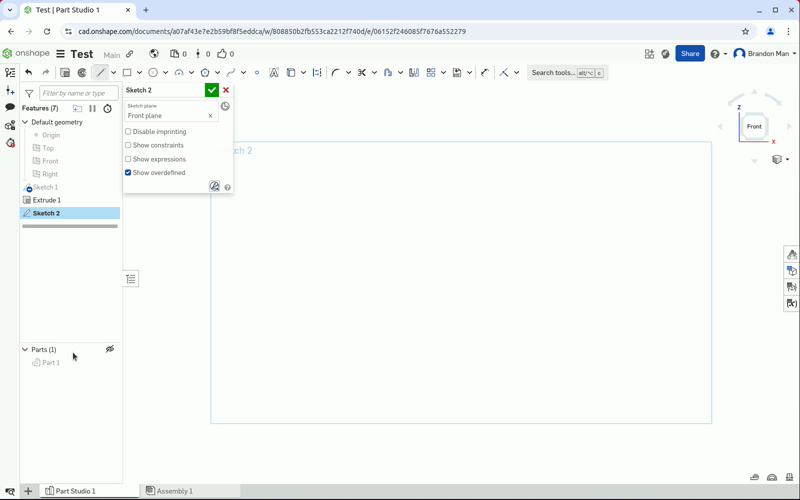
mouse_move(423, 336)
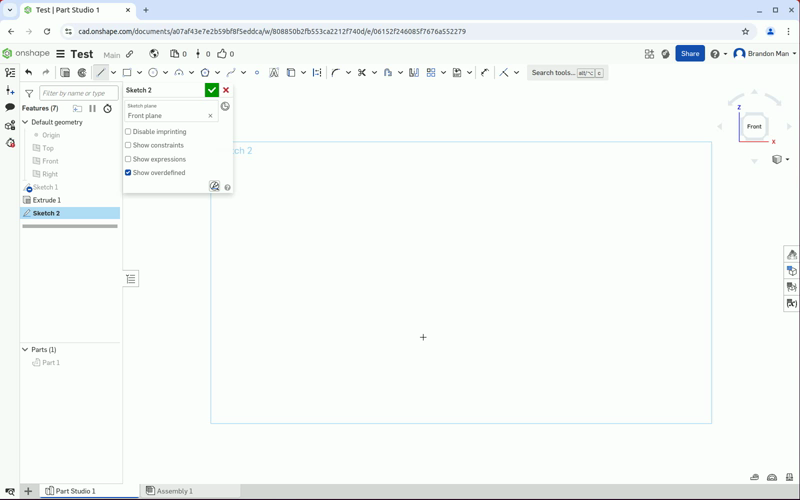
click(423, 336)
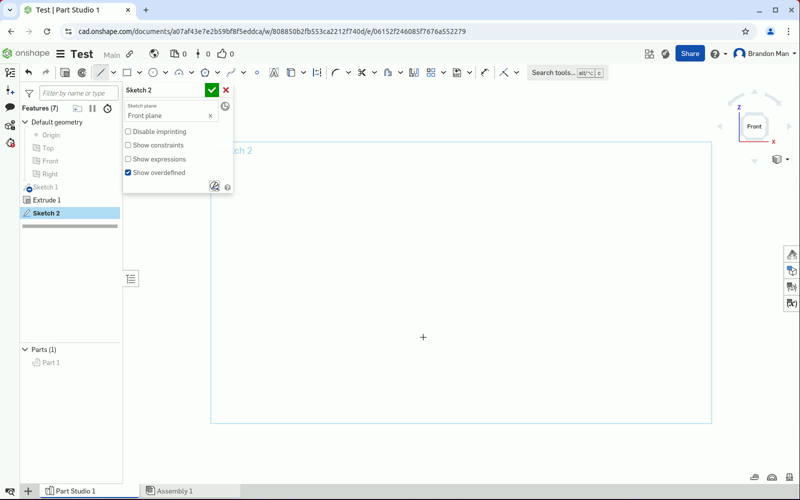
key_up(shift)
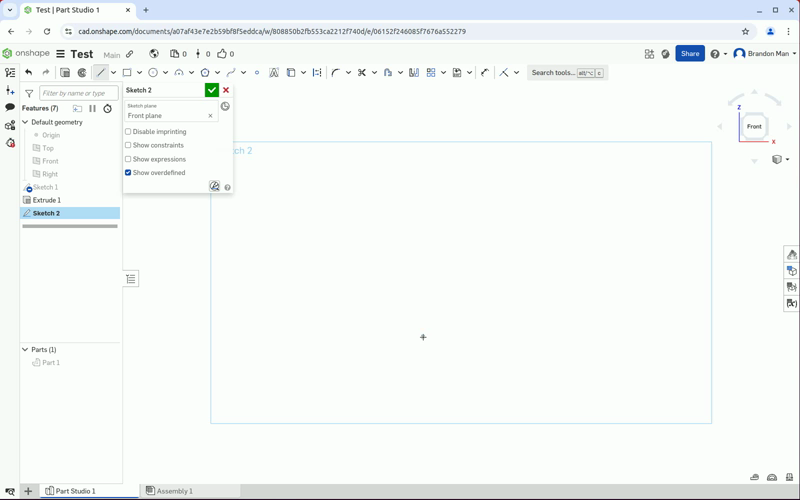
key_down(shift)
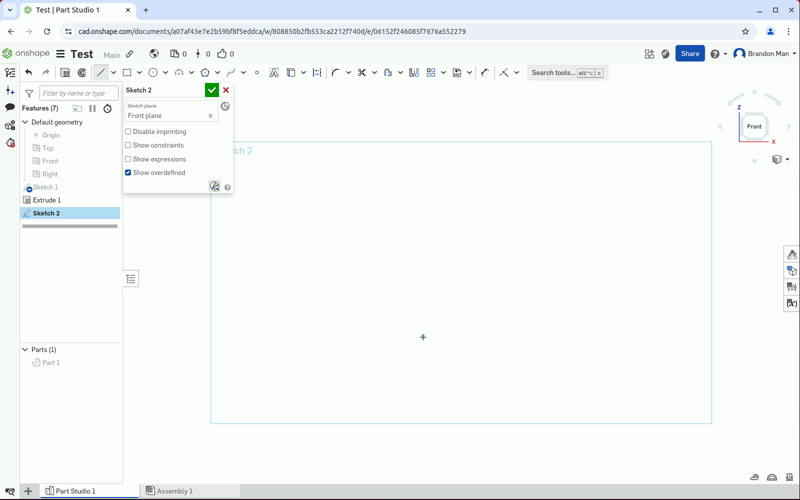
mouse_move(492, 336)
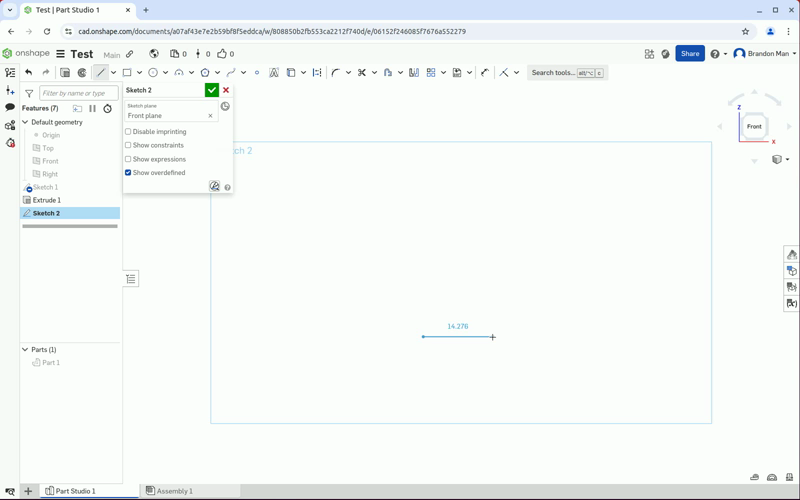
click(492, 336)
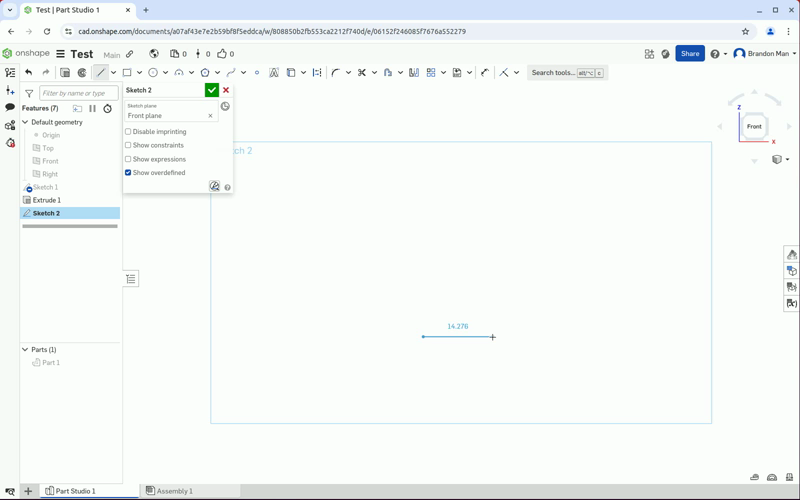
key_up(shift)
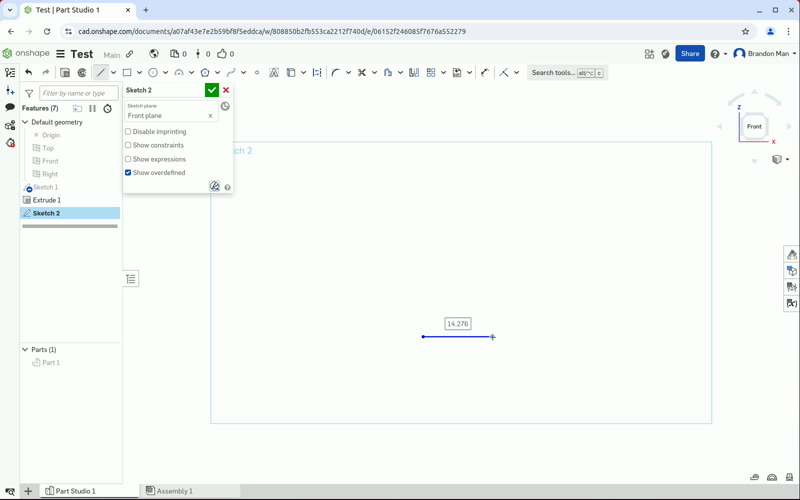
key_down(shift)
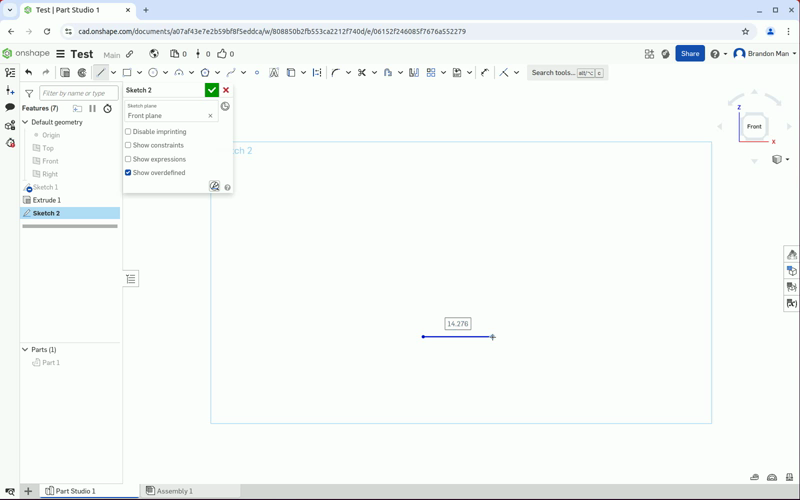
mouse_move(522, 336)
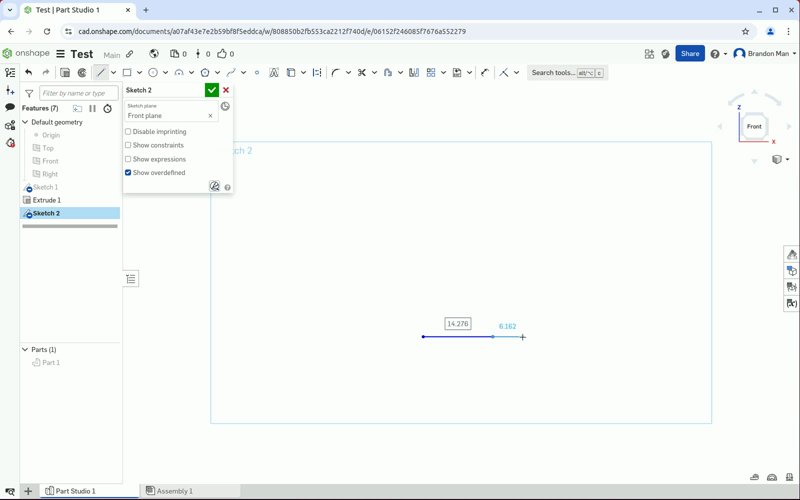
mouse_move(492, 322)
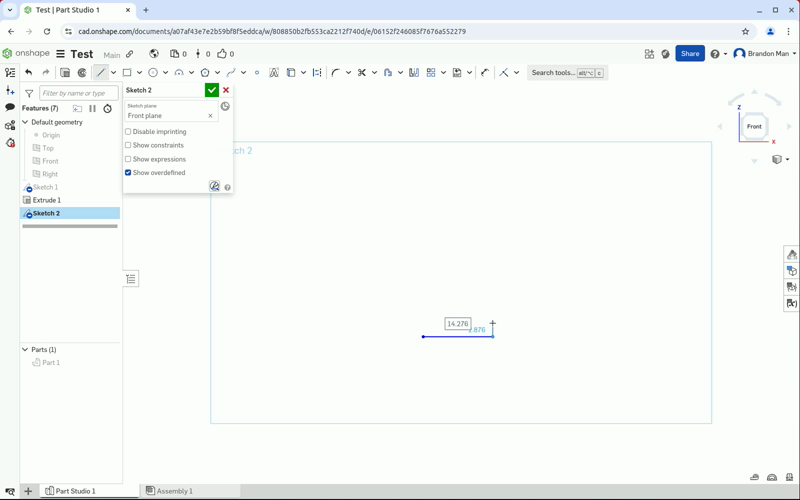
click(492, 322)
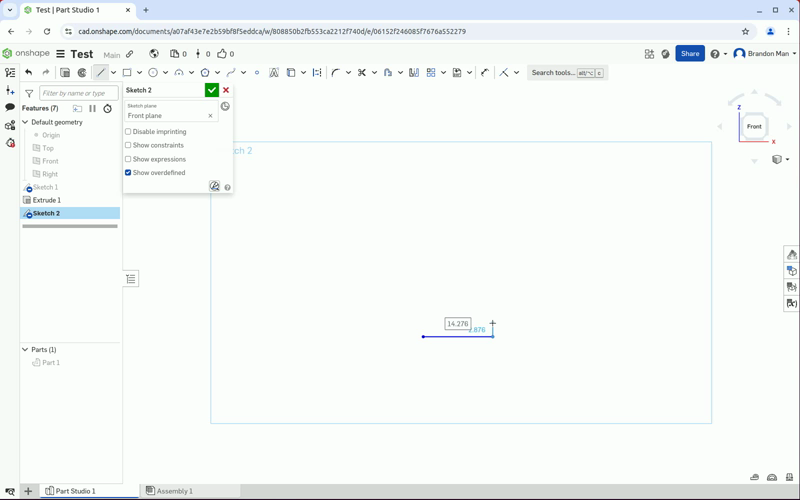
key_up(shift)
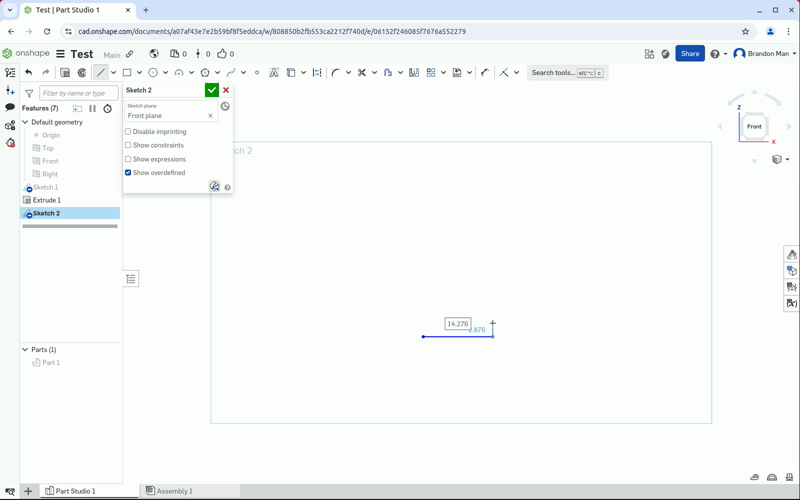
key_down(shift)
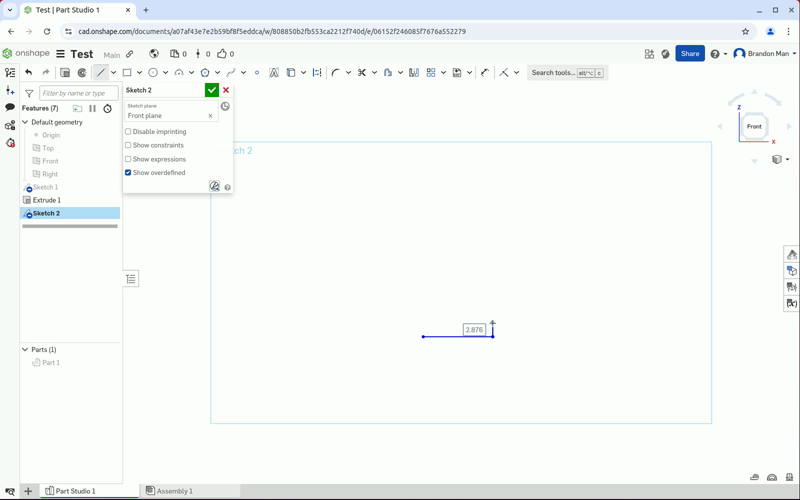
mouse_move(423, 322)
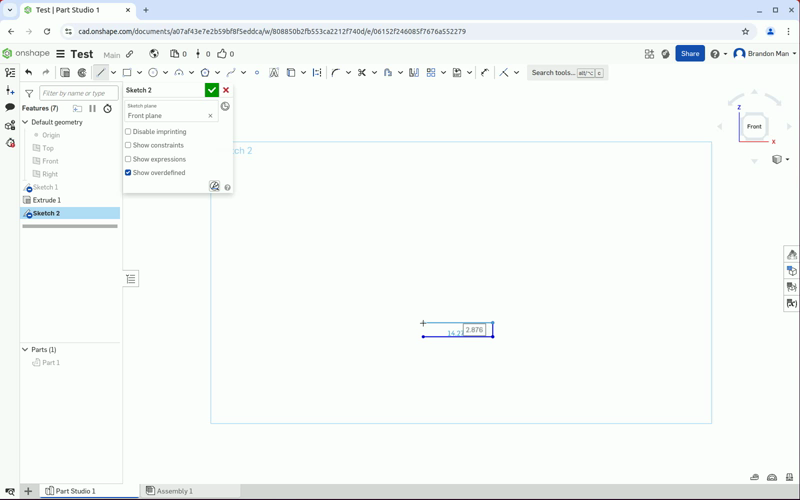
click(423, 322)
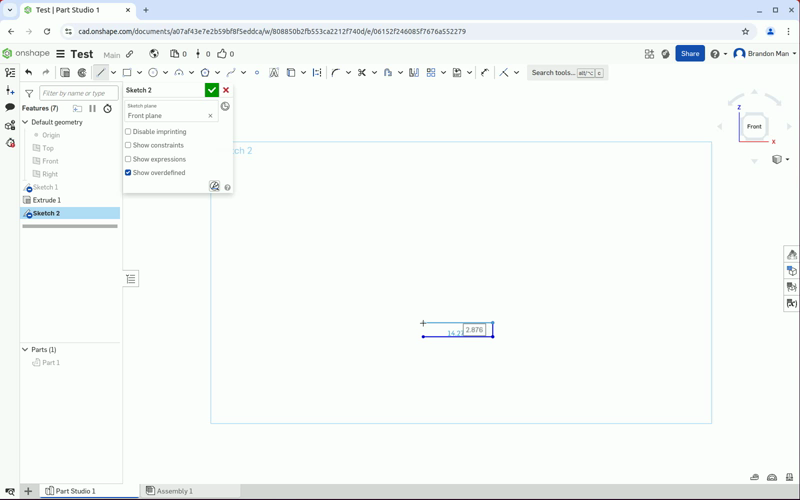
key_up(shift)
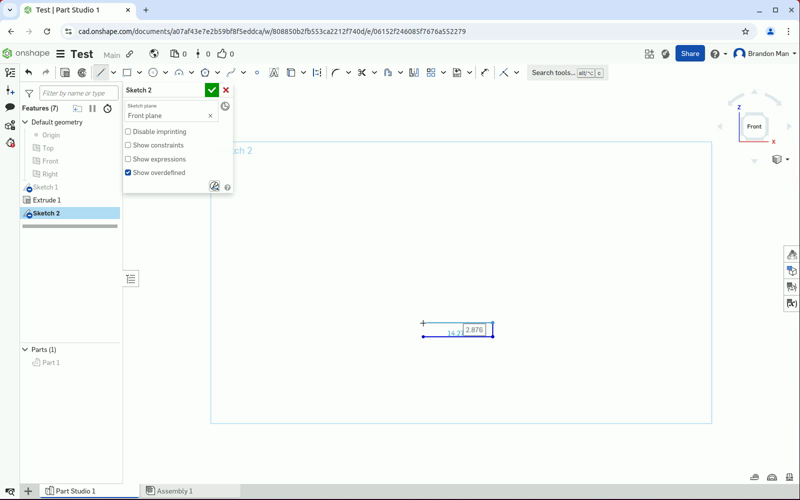
mouse_move(453, 322)
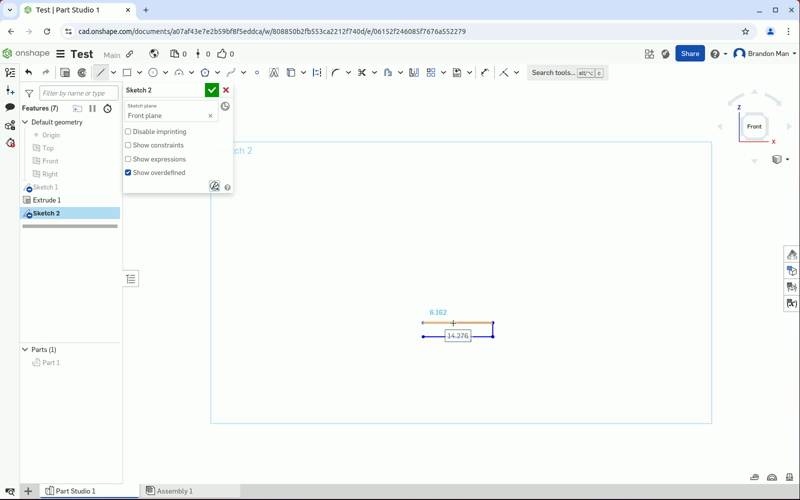
key_down(shift)
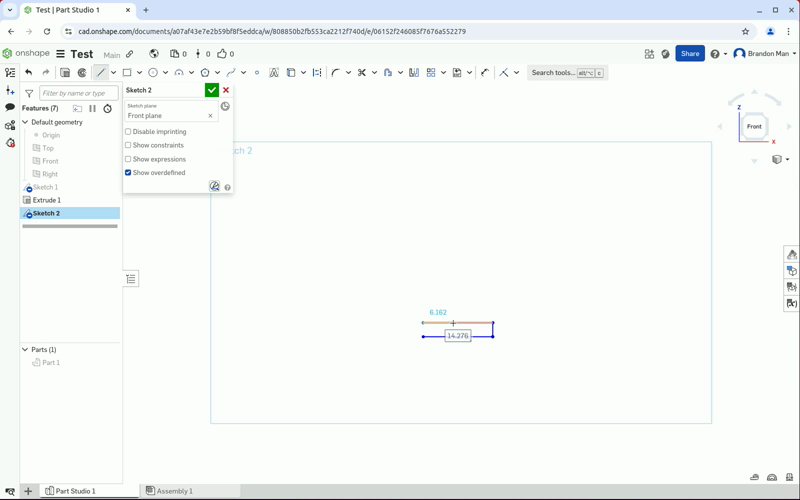
mouse_move(423, 336)
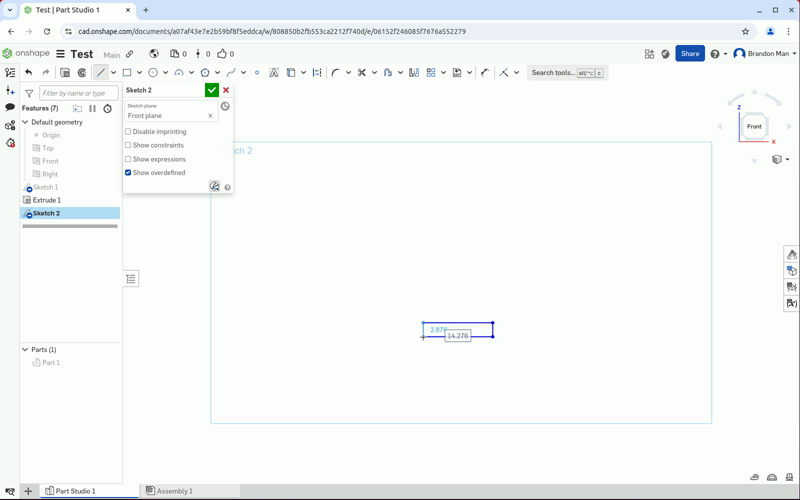
key_up(shift)
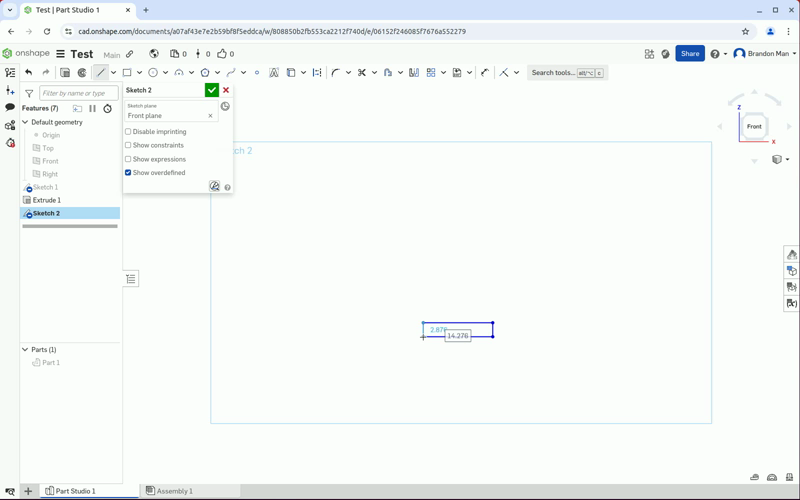
click(423, 336)
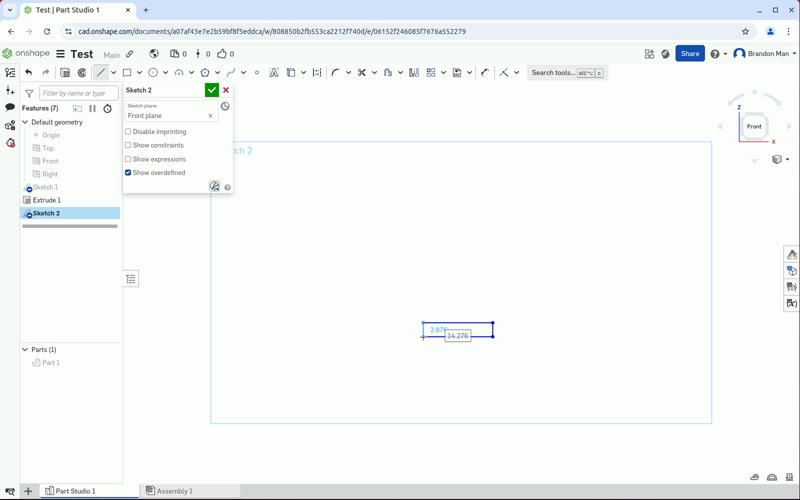
key(esc)
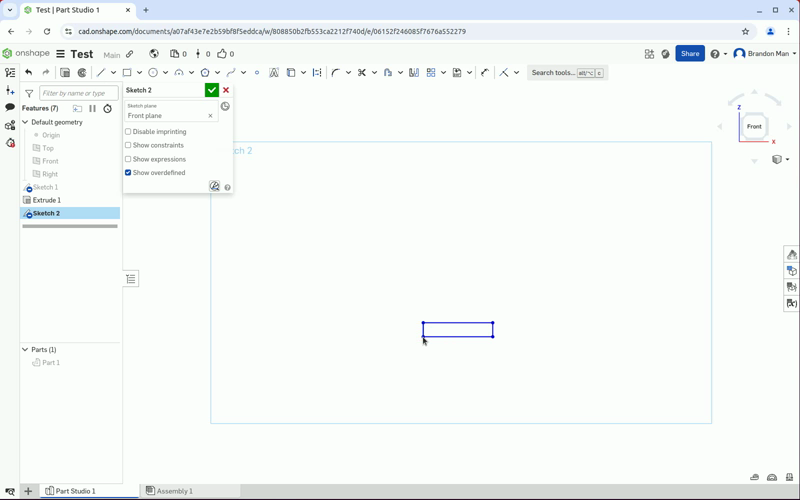
mouse_move(476, 329)
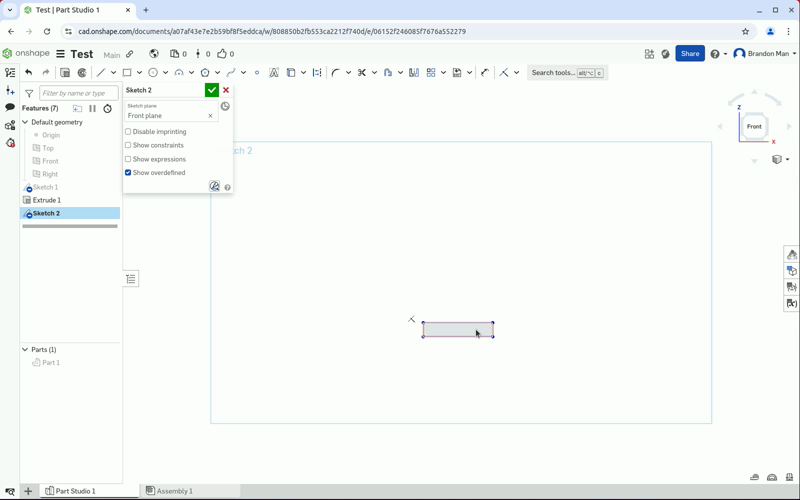
scroll(6)
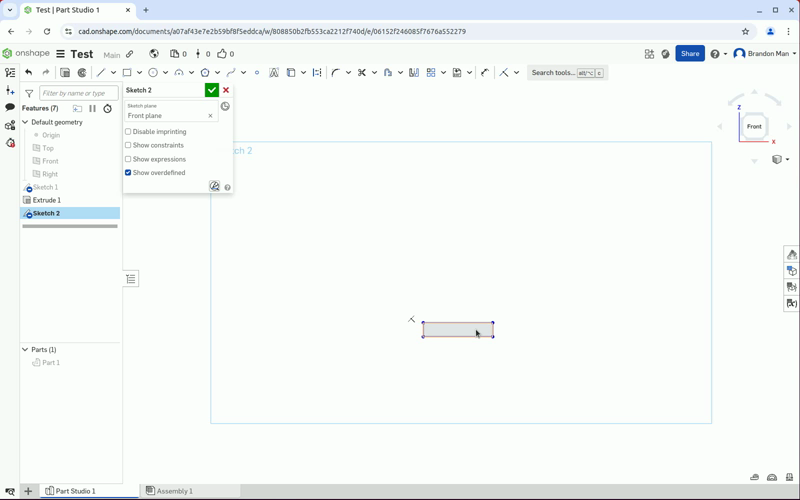
scroll(6)
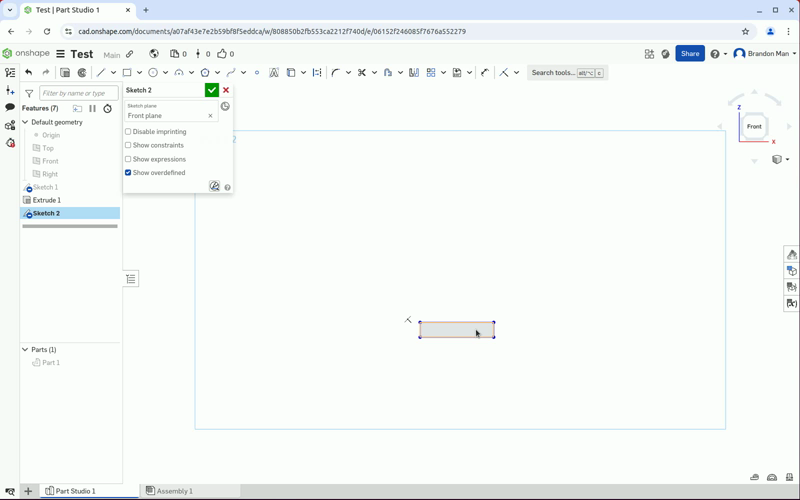
scroll(6)
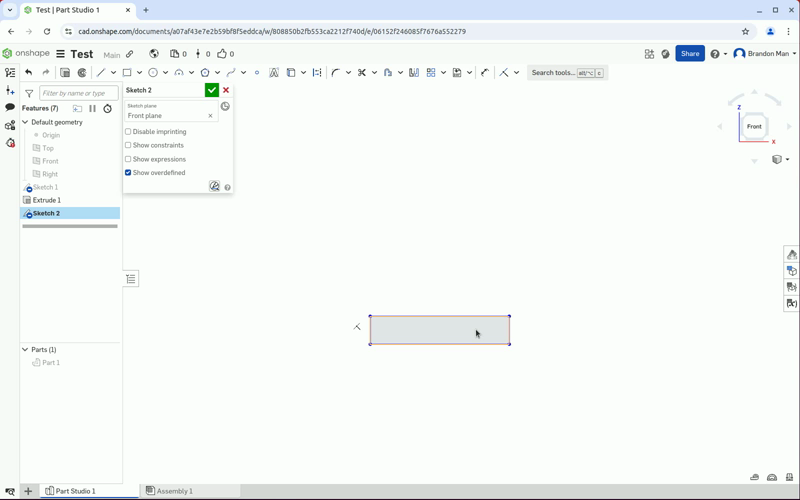
scroll(6)
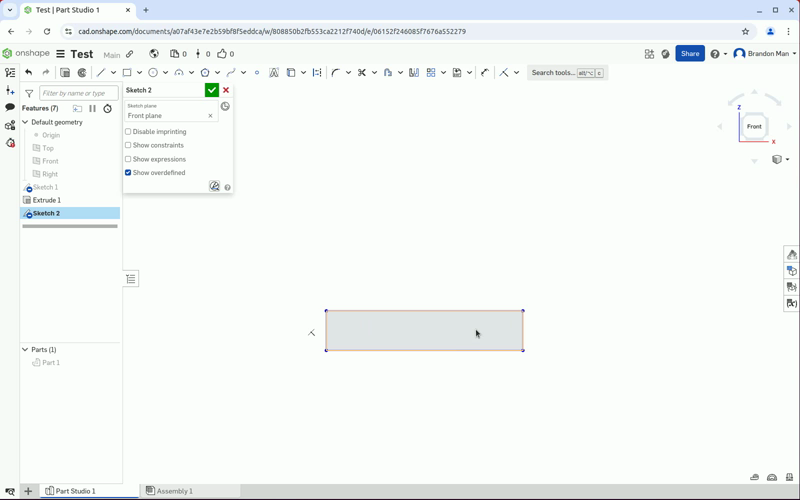
scroll(6)
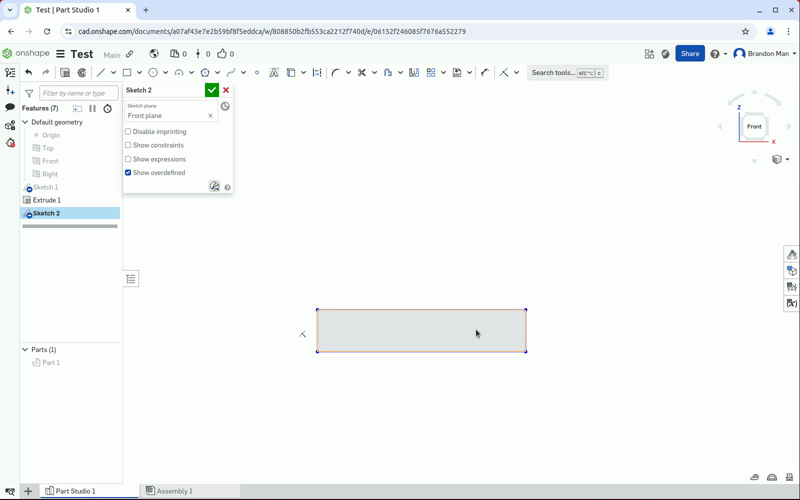
scroll(6)
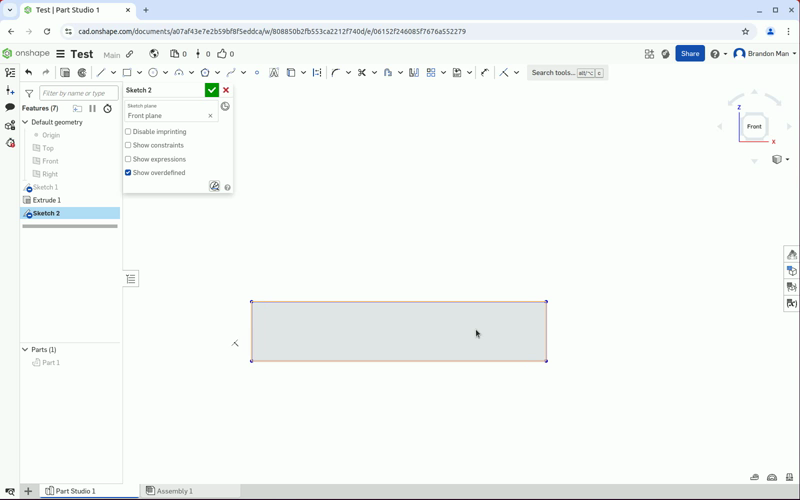
scroll(6)
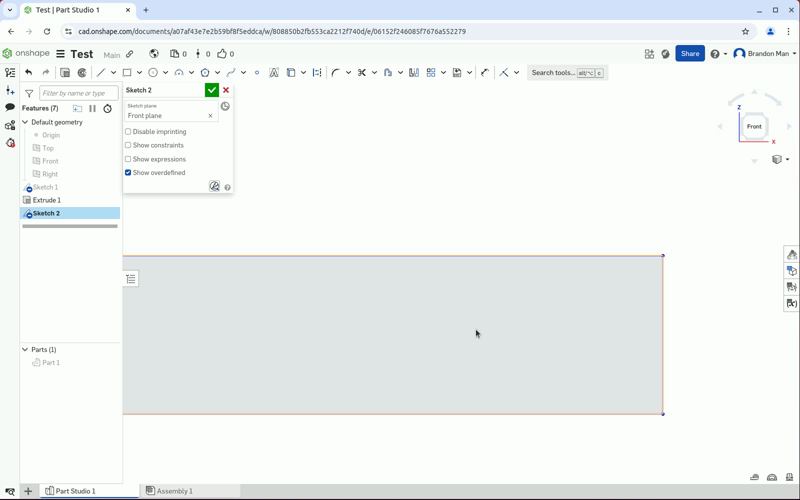
click(476, 329)
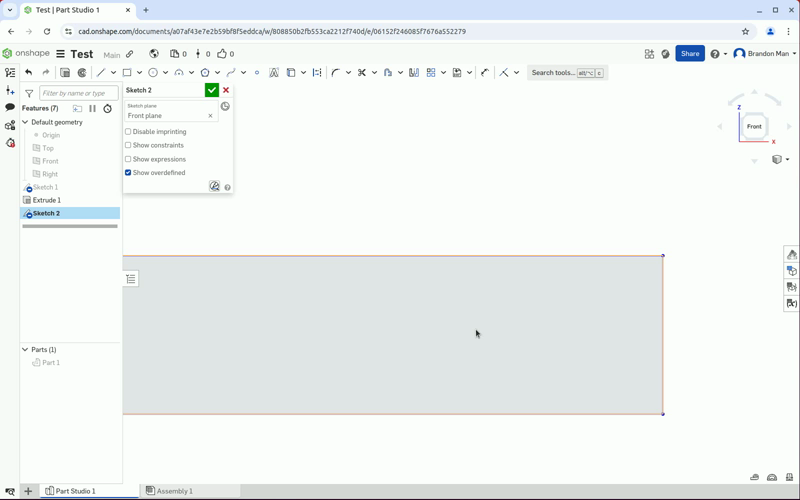
scroll(-6)
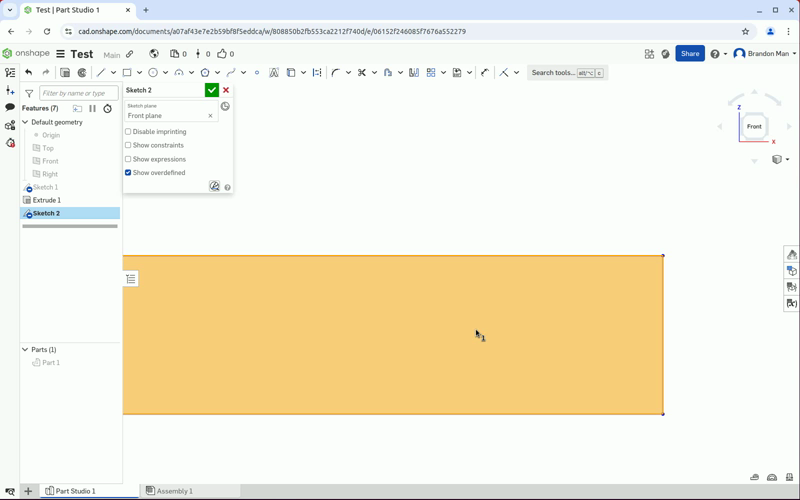
scroll(-6)
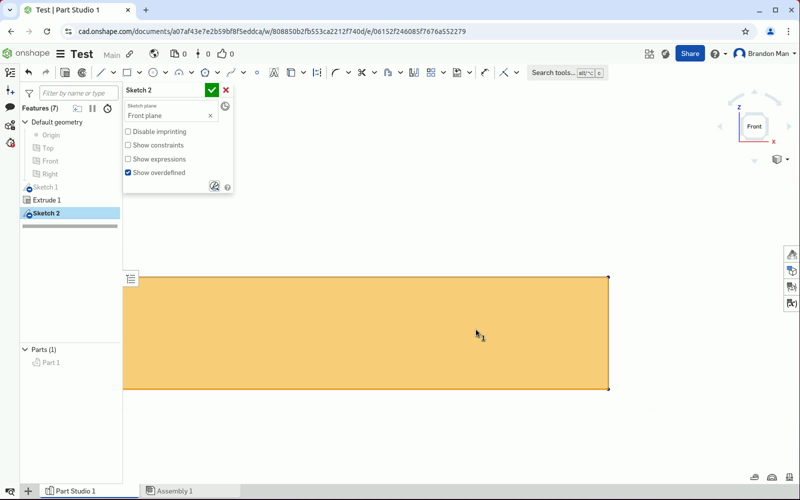
scroll(-6)
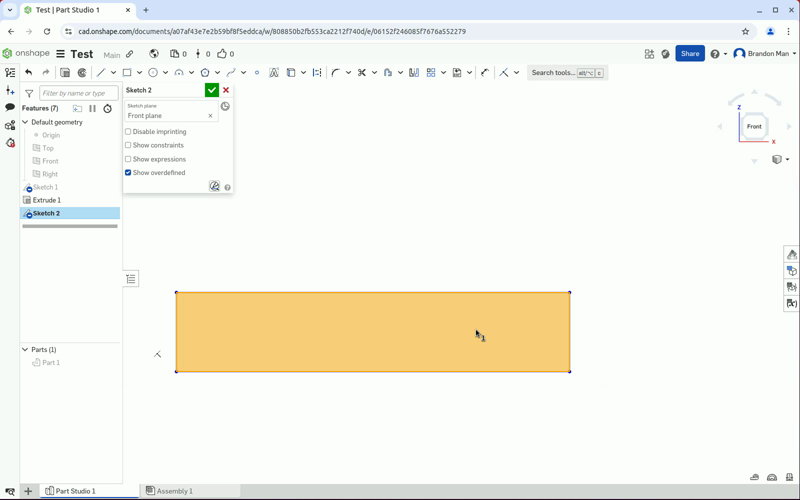
scroll(-6)
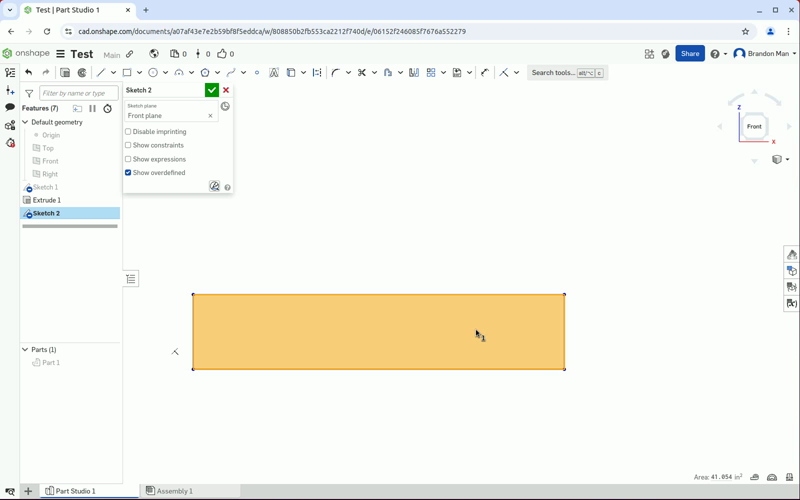
scroll(-6)
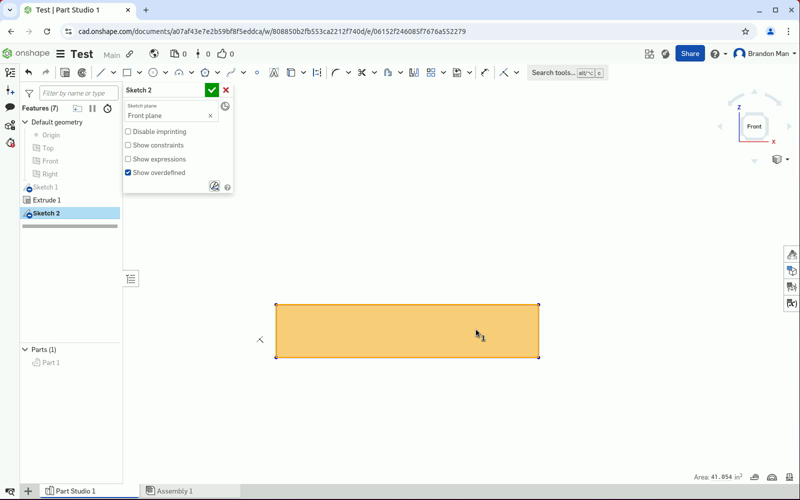
scroll(-6)
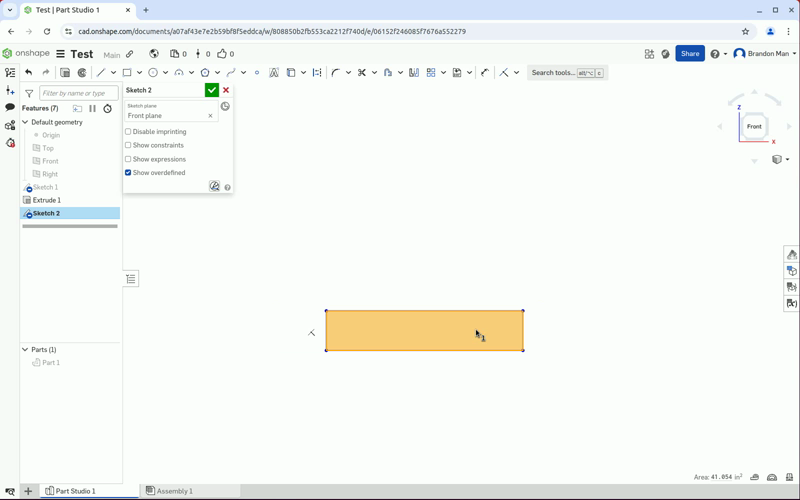
scroll(-6)
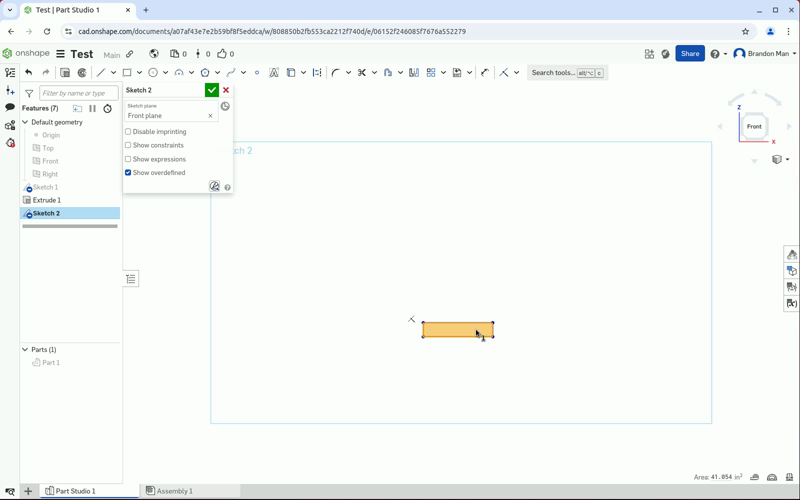
mouse_move(73, 352)
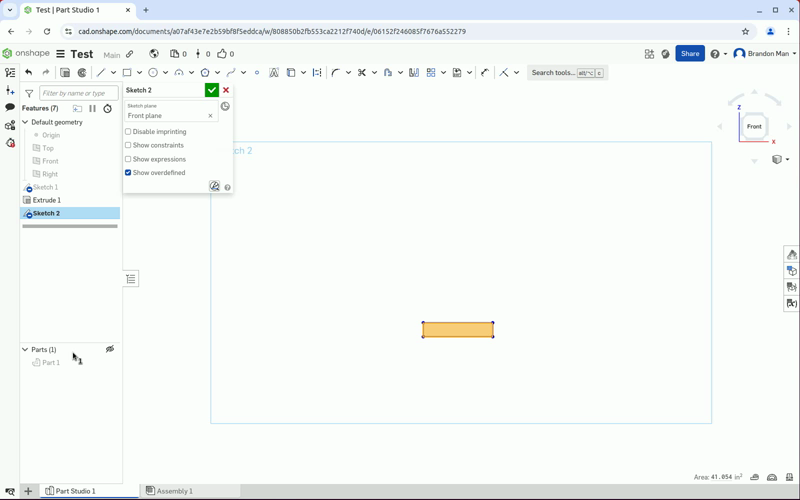
key(shift+y)
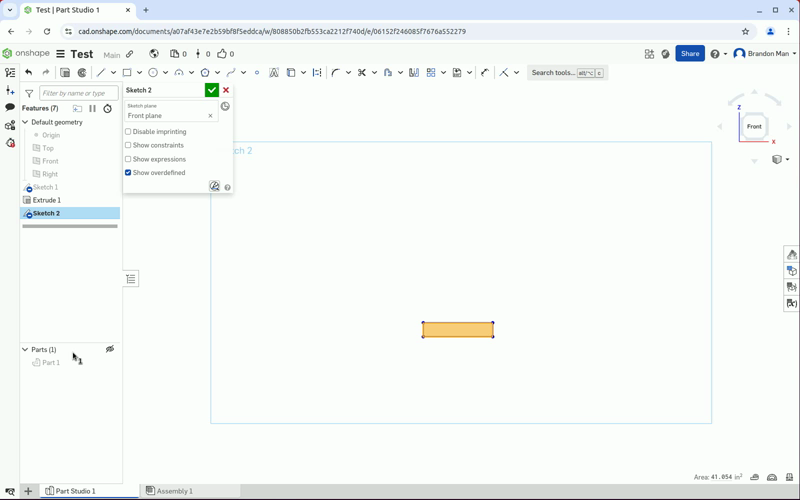
key(shift+e)
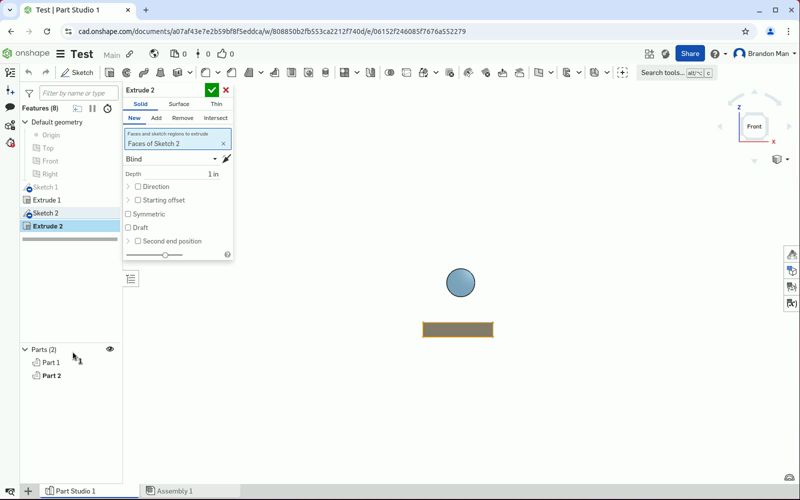
mouse_move(143, 106)
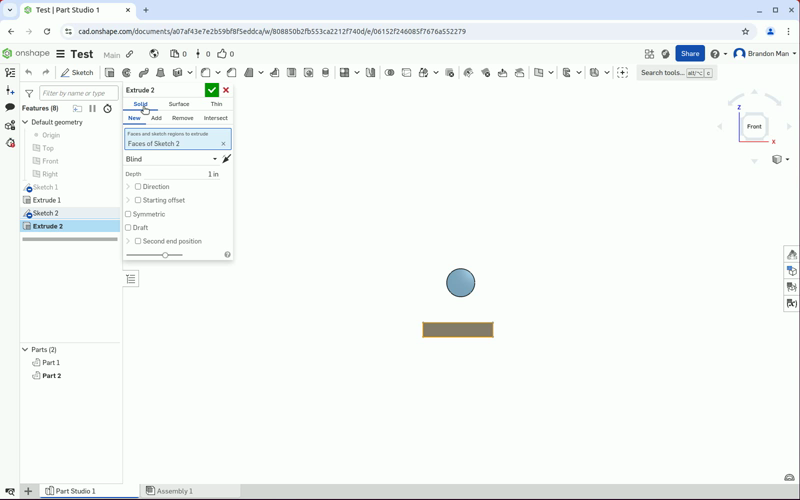
click(143, 106)
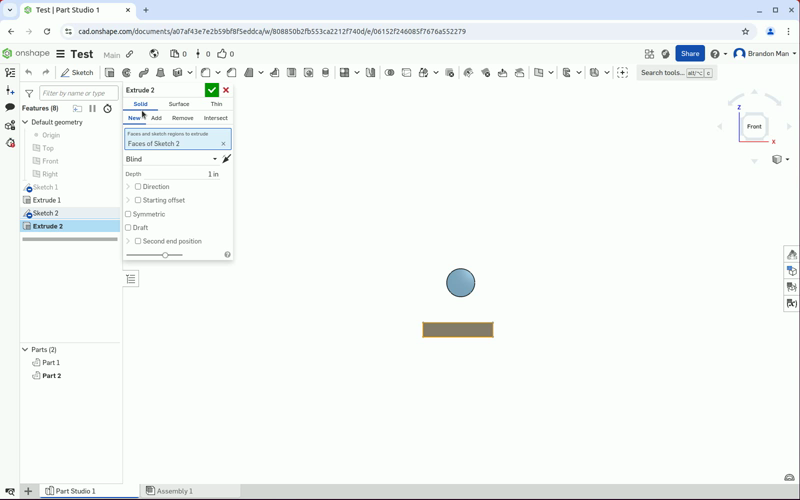
mouse_move(137, 120)
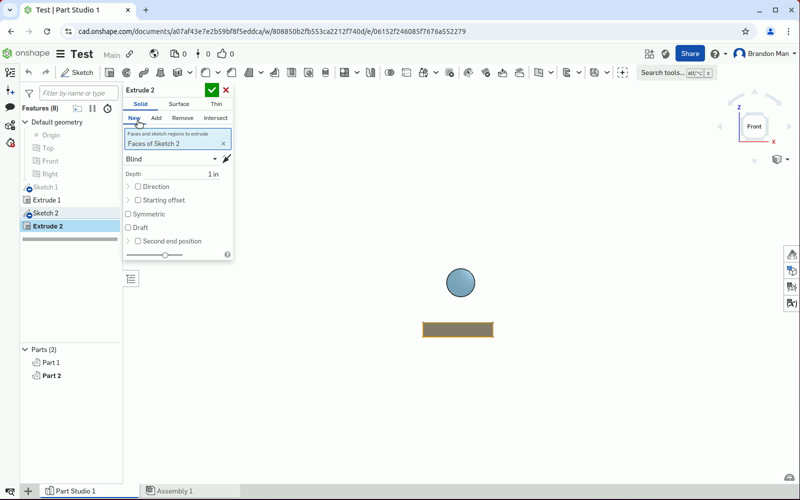
click(137, 120)
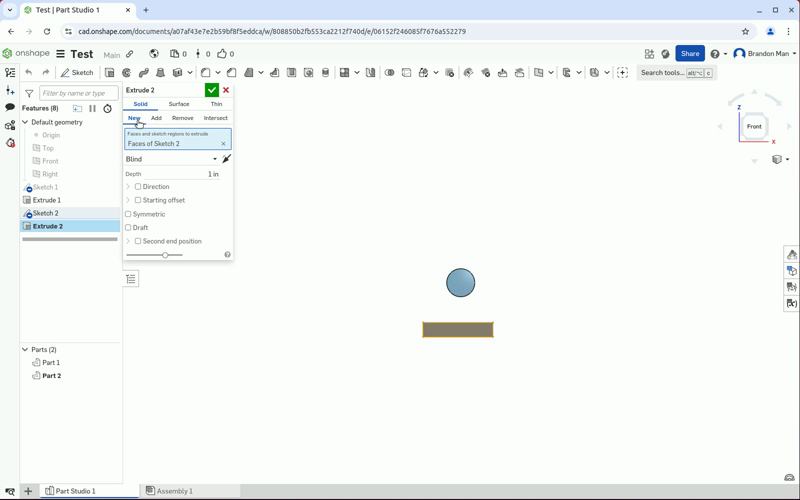
key(tab, 4)
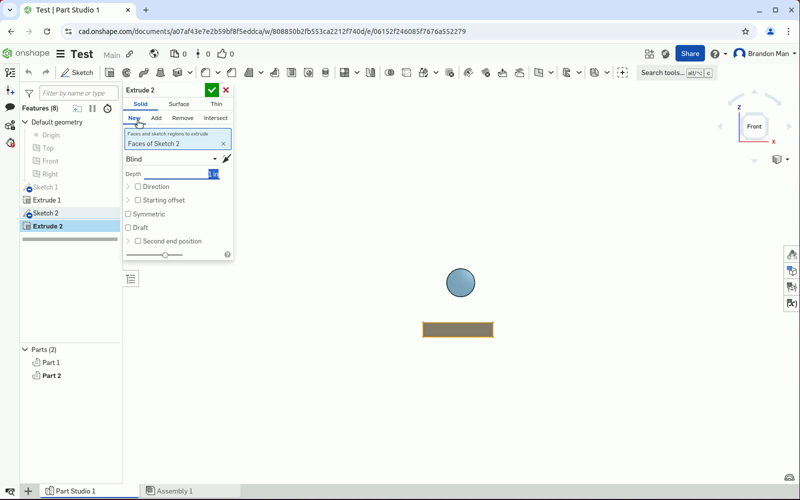
text(2.889)
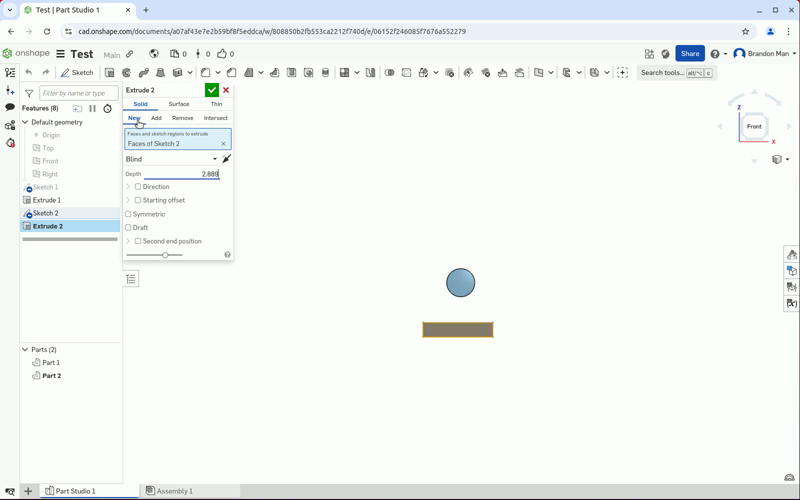
key(enter)
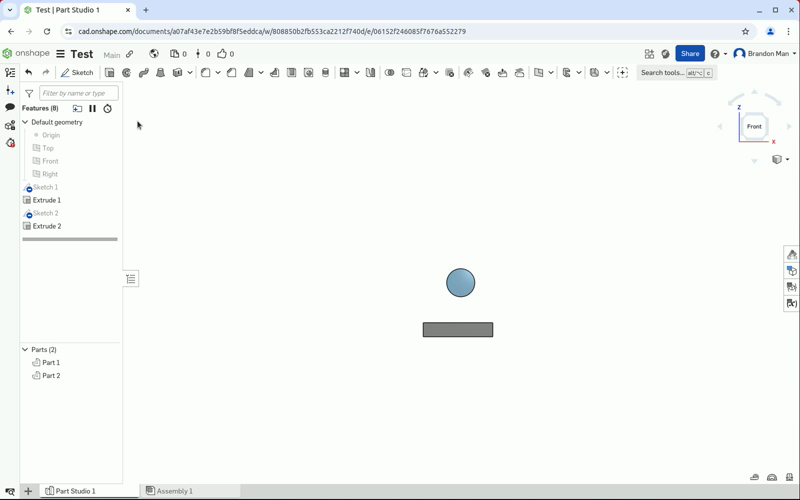
key(shift+h)
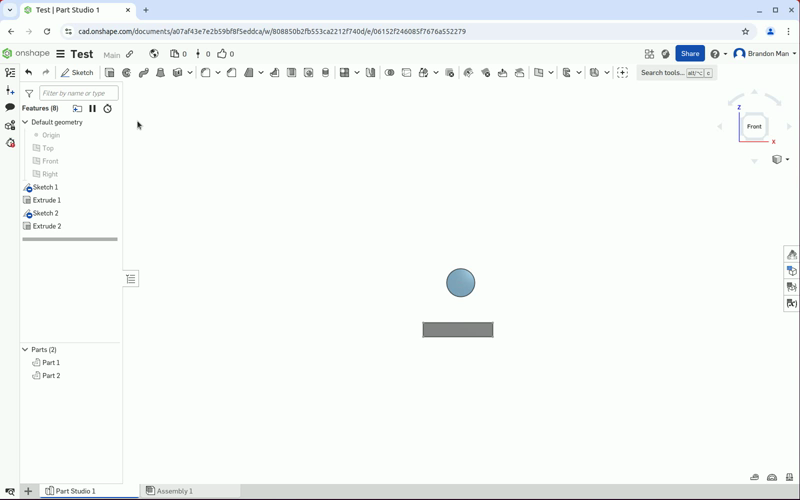
key(shift+h)
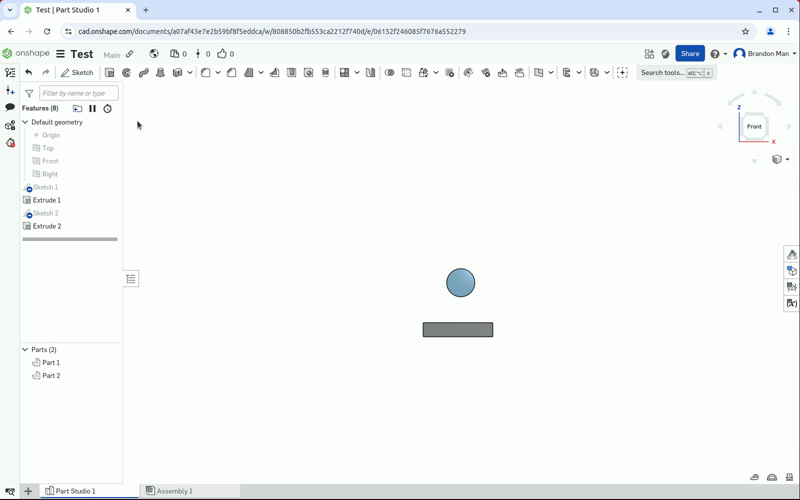
mouse_move(73, 189)
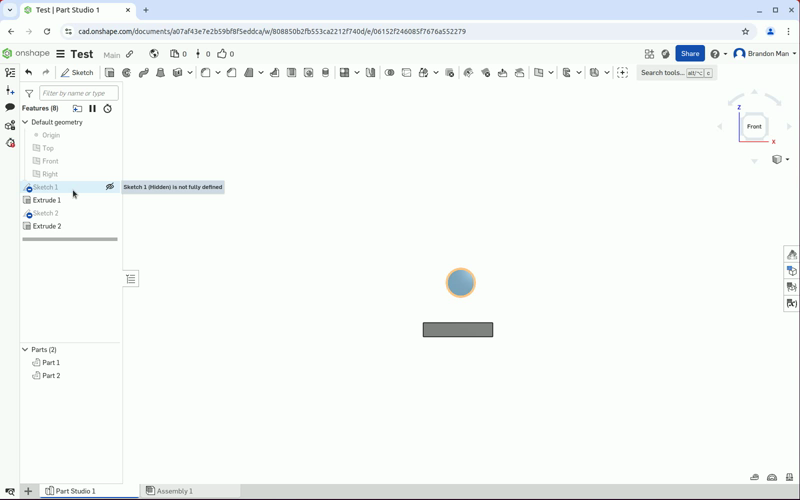
click(73, 189)
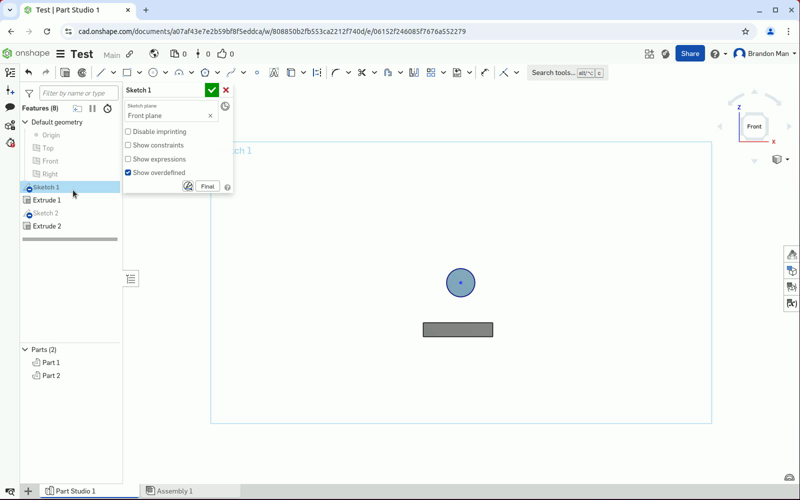
mouse_move(229, 92)
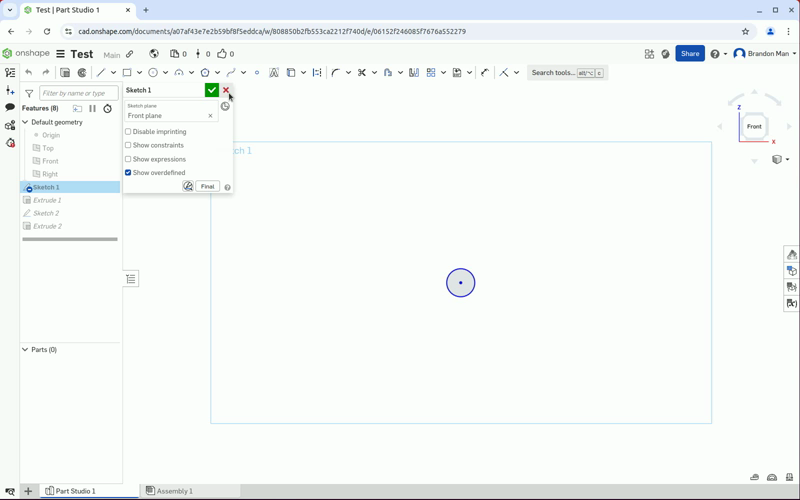
click(229, 92)
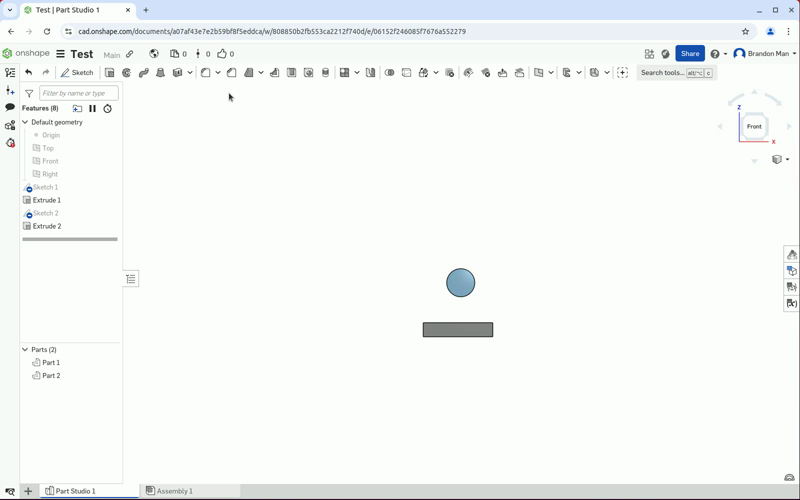
mouse_move(541, 75)
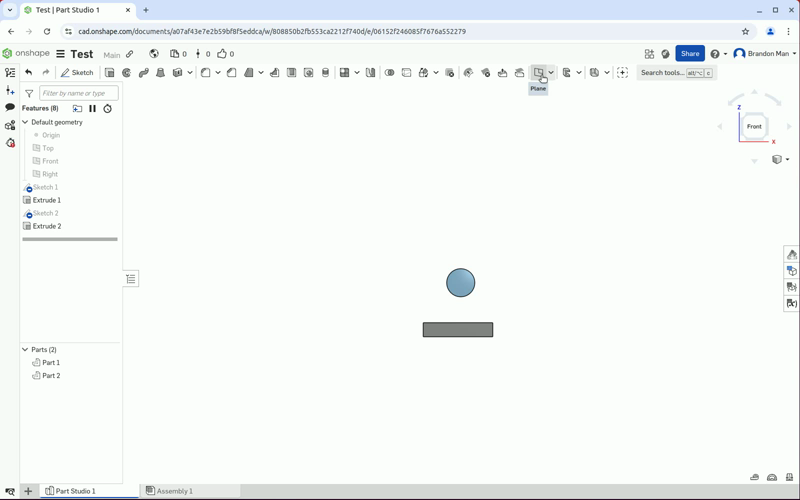
click(541, 75)
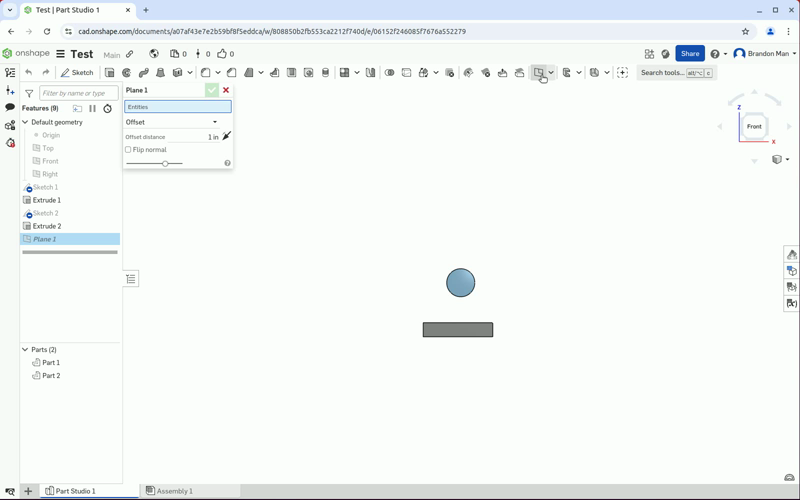
mouse_move(73, 163)
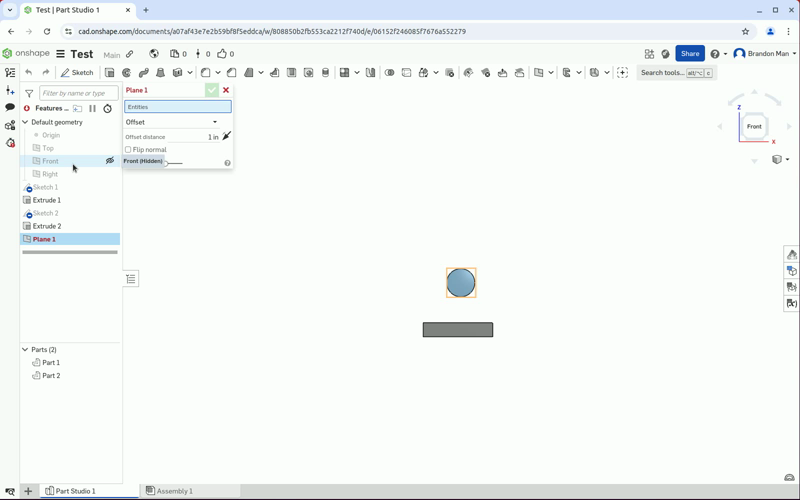
click(73, 163)
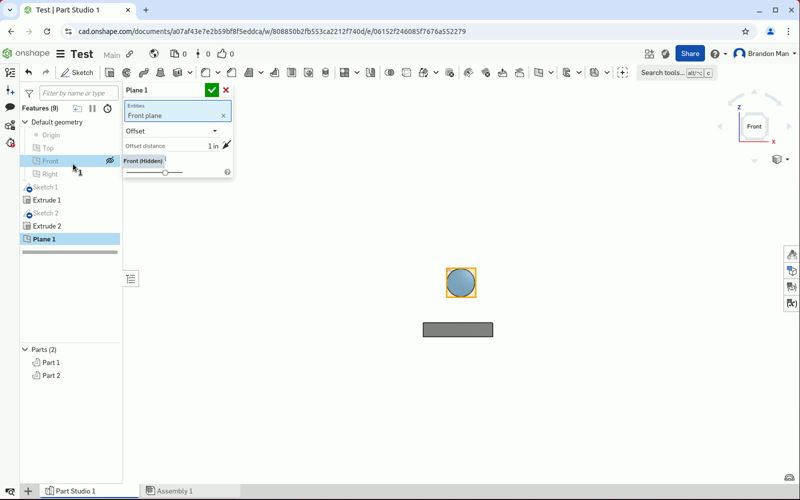
key(tab, 2)
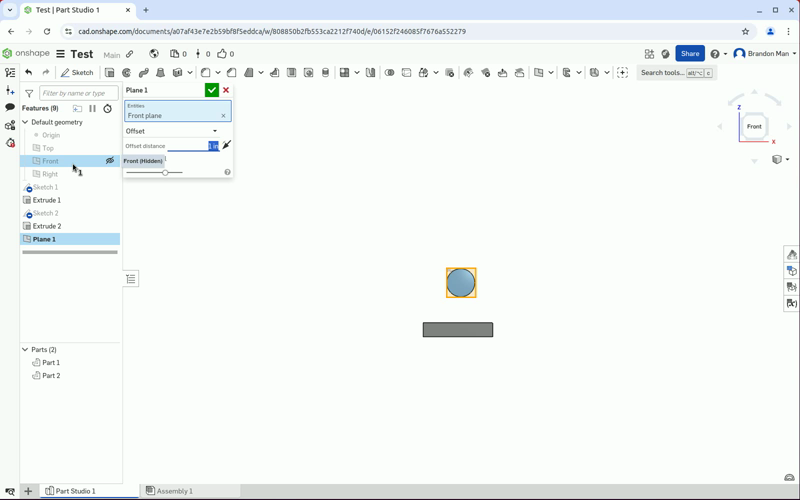
text(22.615)
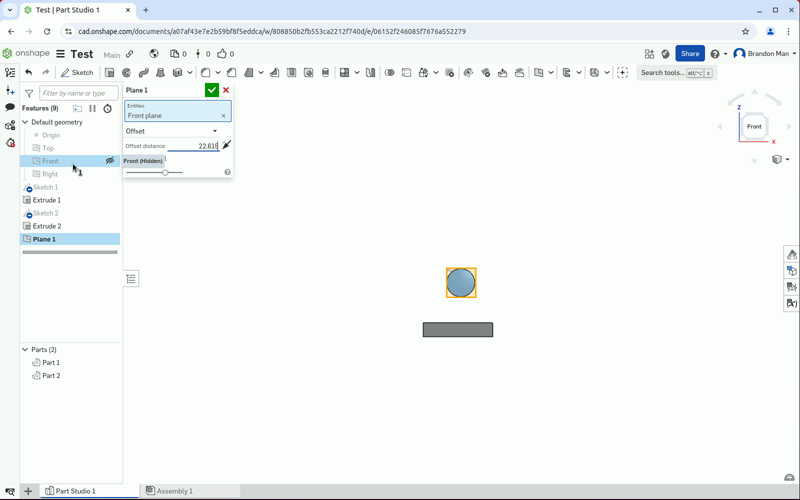
key(enter, 2)
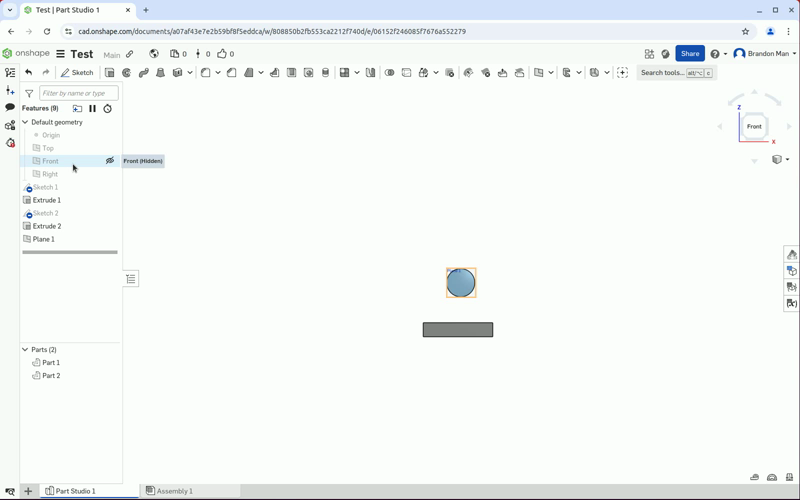
key(shift+s)
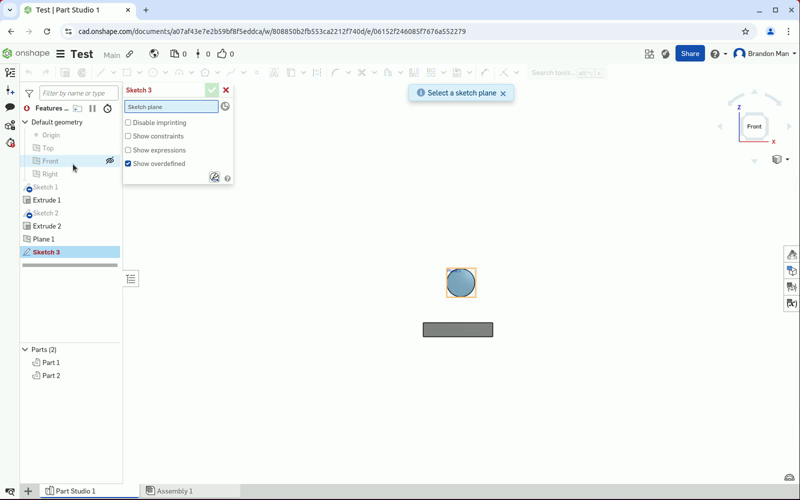
mouse_move(73, 241)
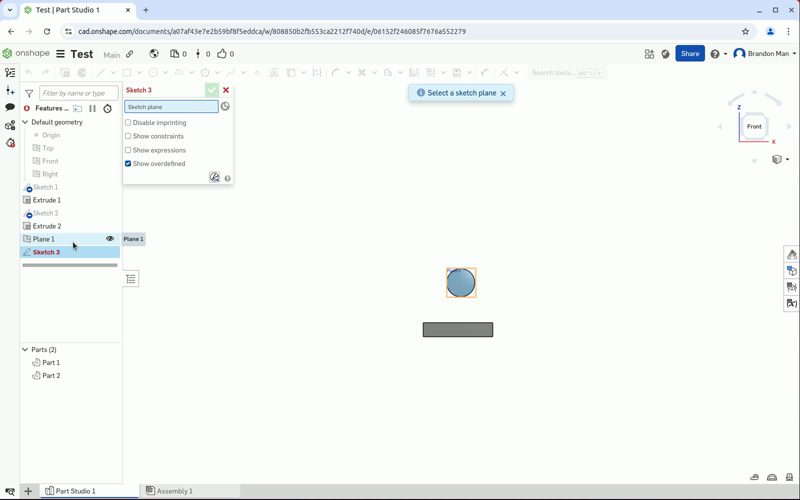
click(73, 241)
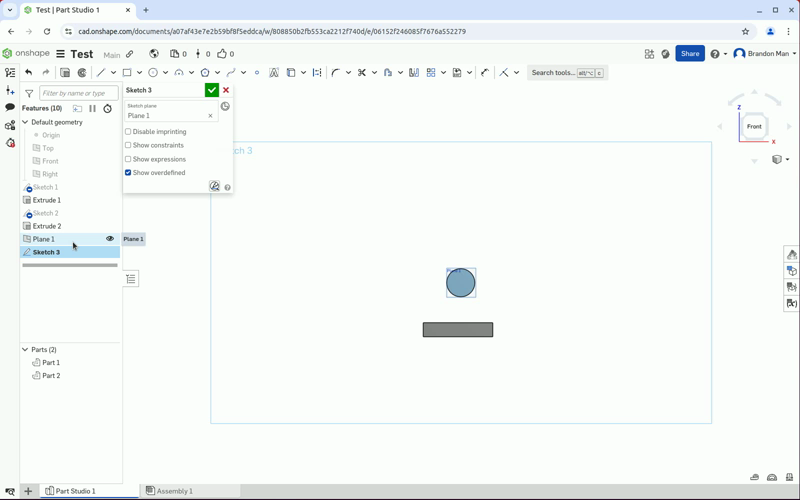
mouse_move(73, 352)
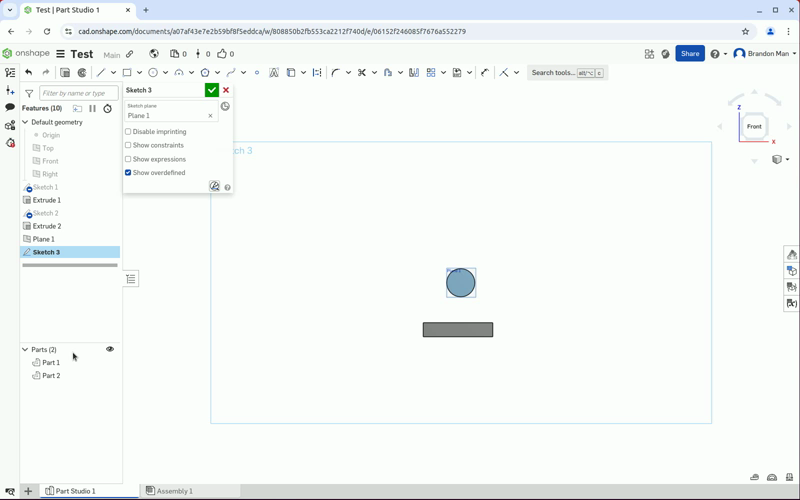
key(y)
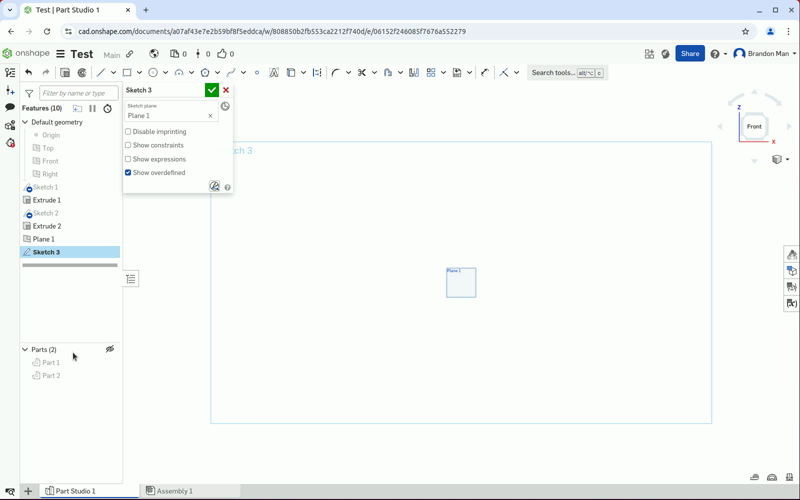
key(a)
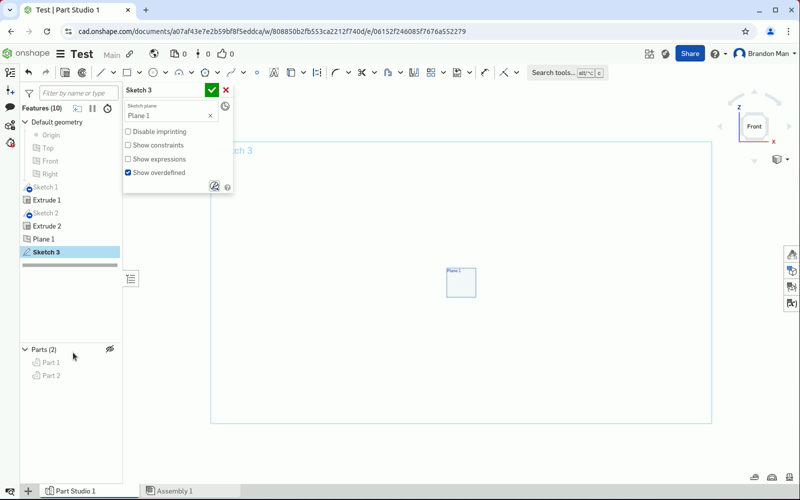
key_down(shift)
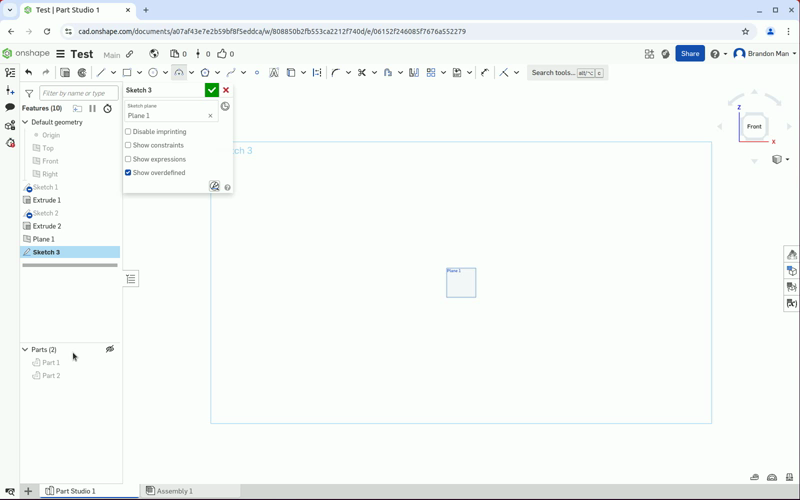
mouse_move(473, 276)
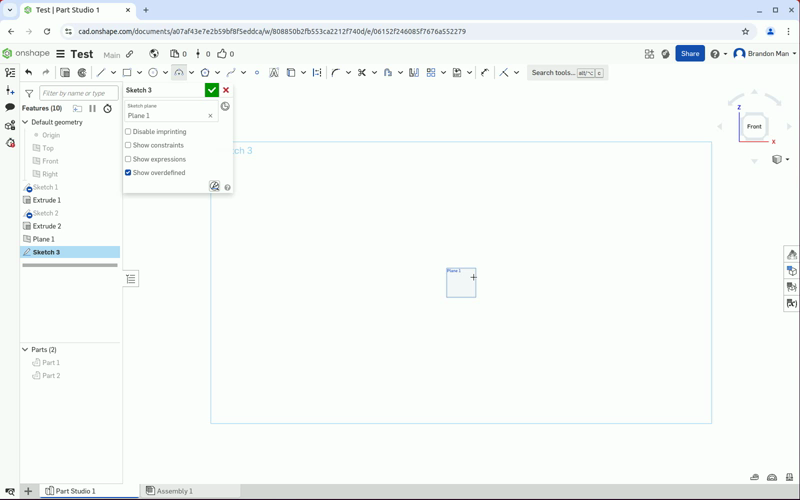
click(473, 276)
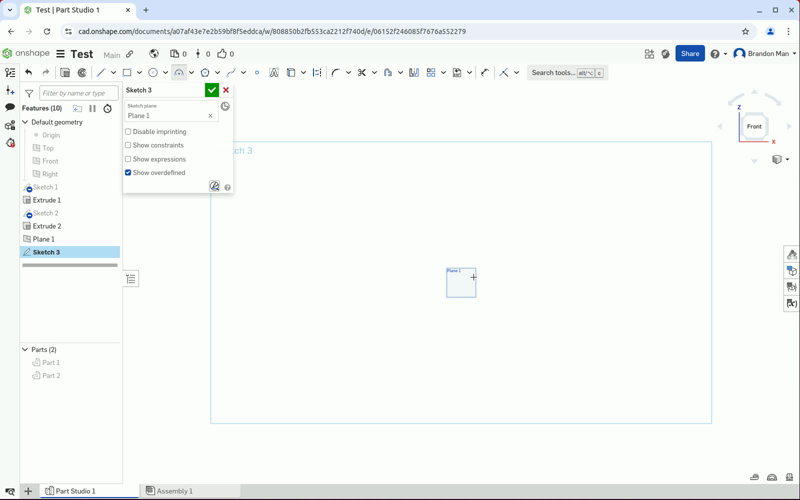
key_up(shift)
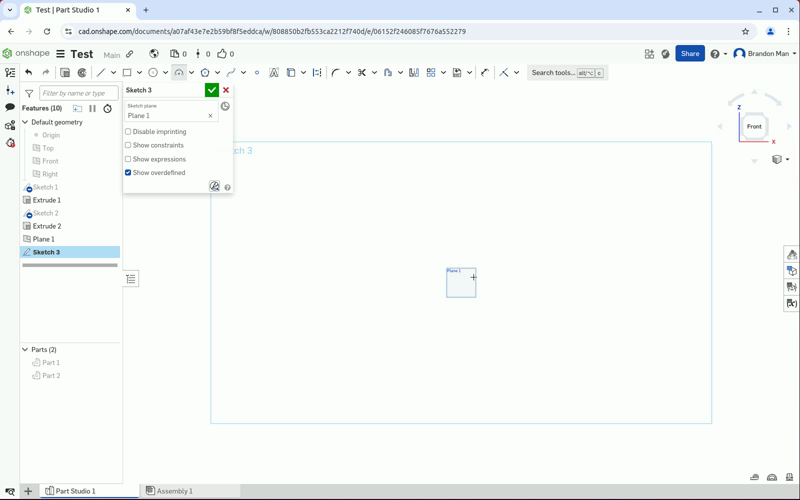
key_down(shift)
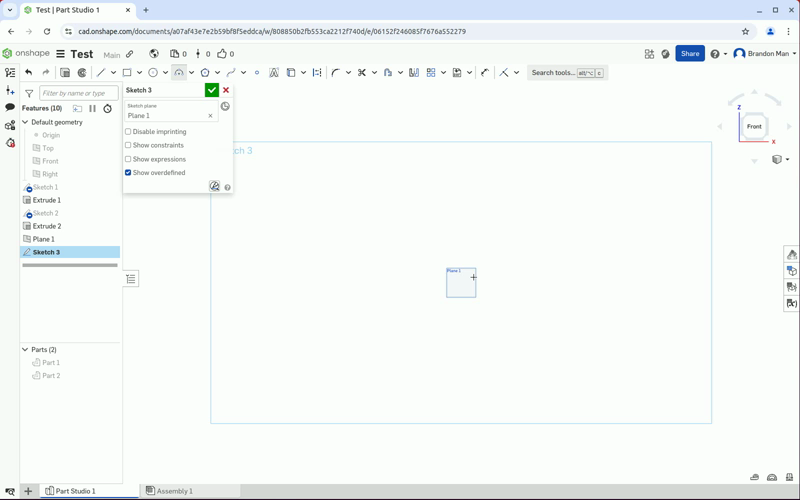
mouse_move(474, 282)
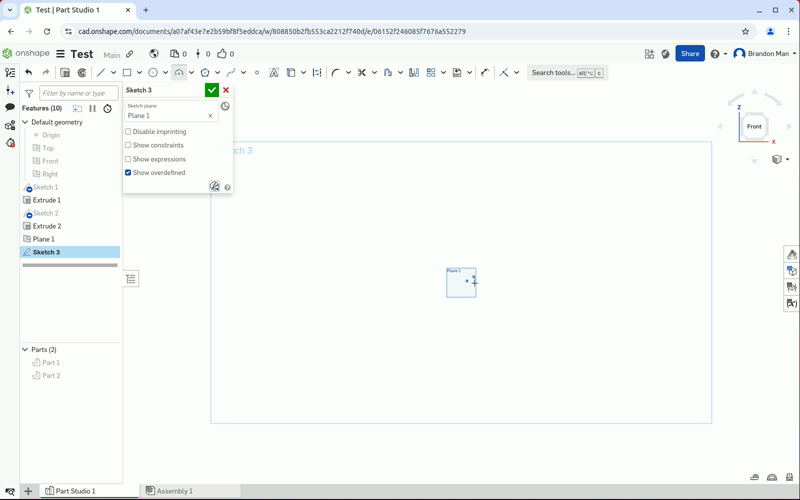
scroll(6)
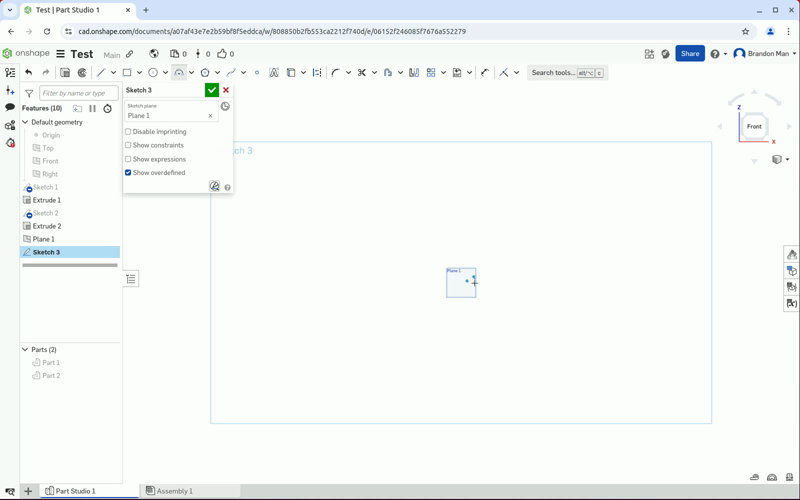
scroll(6)
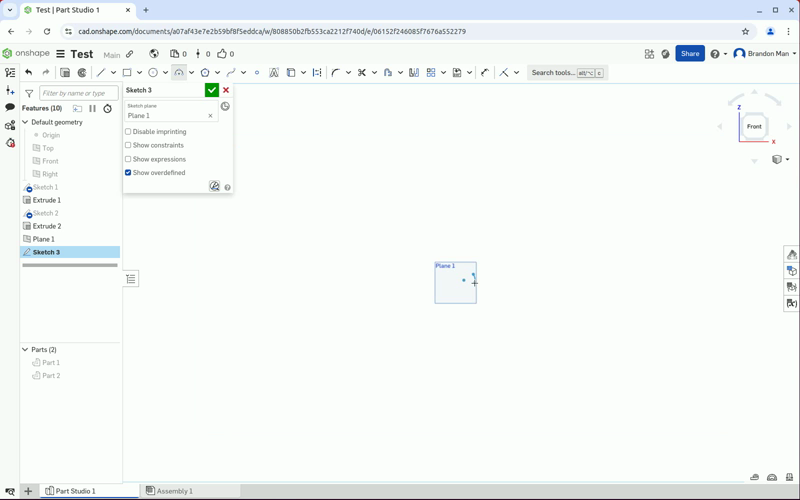
scroll(6)
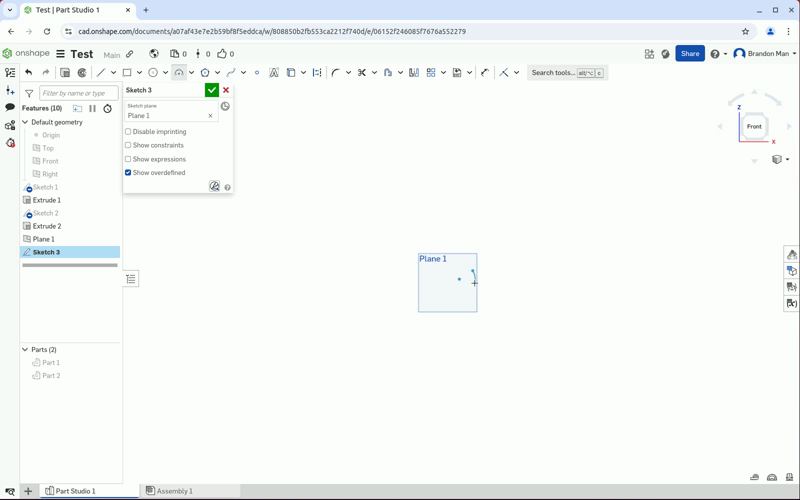
scroll(6)
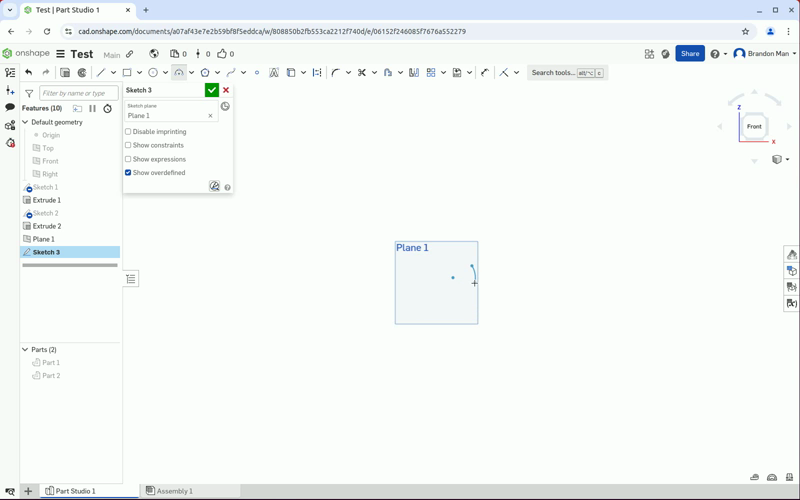
scroll(6)
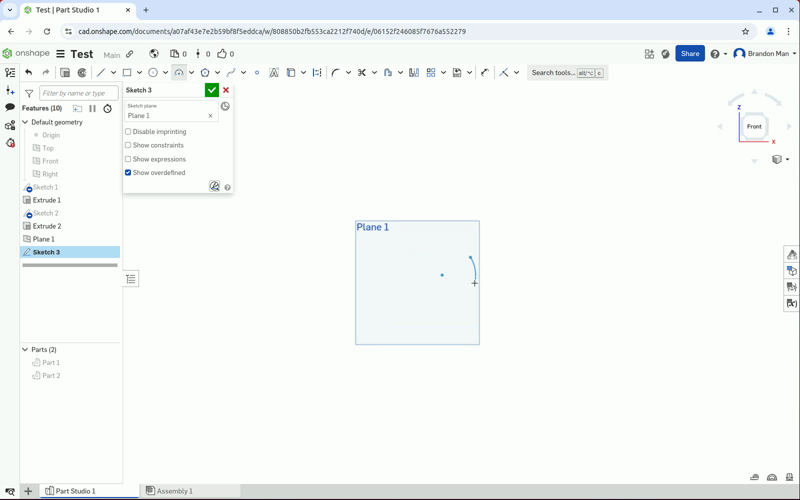
scroll(6)
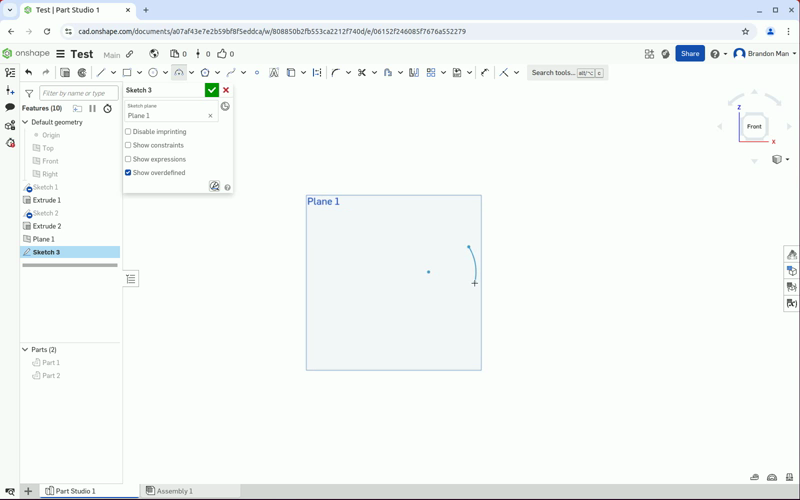
scroll(6)
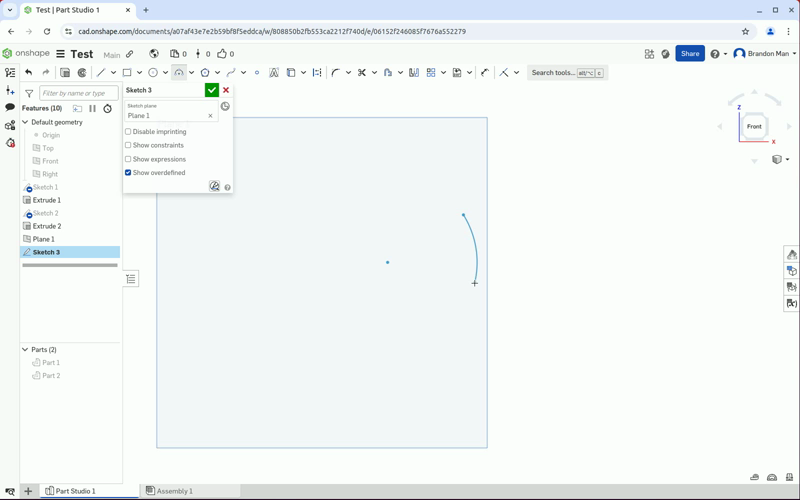
click(474, 282)
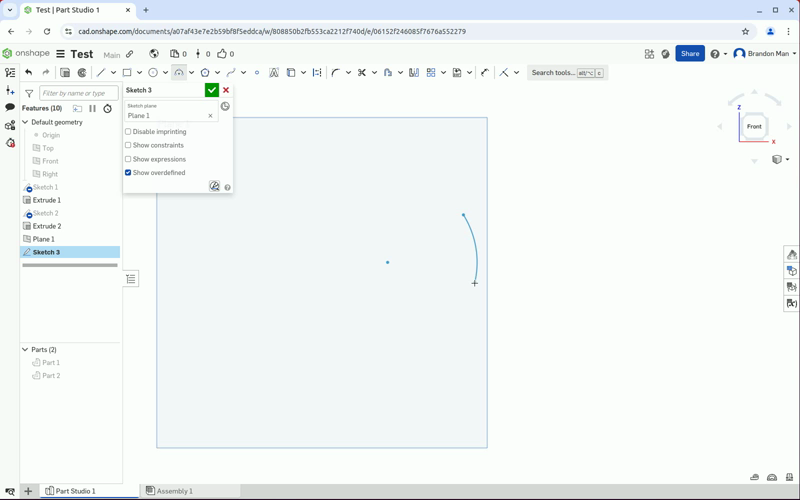
scroll(-6)
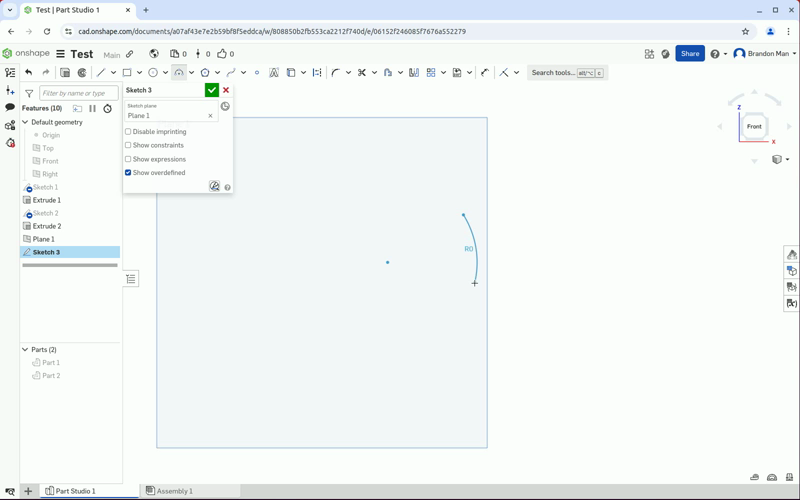
scroll(-6)
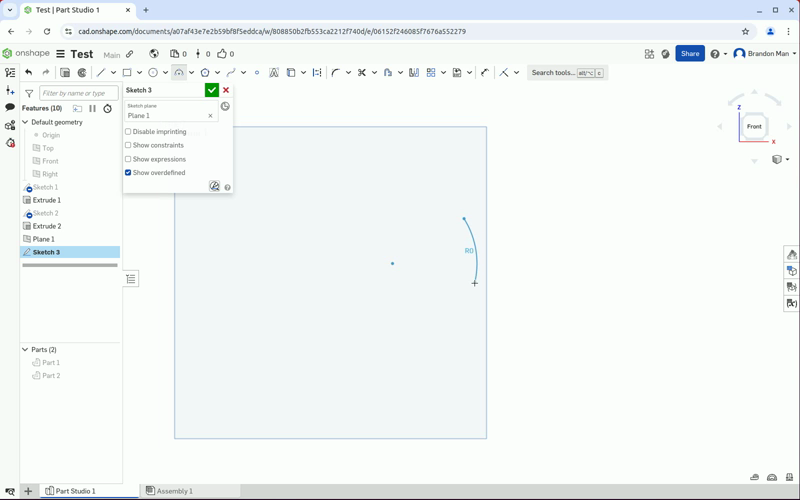
scroll(-6)
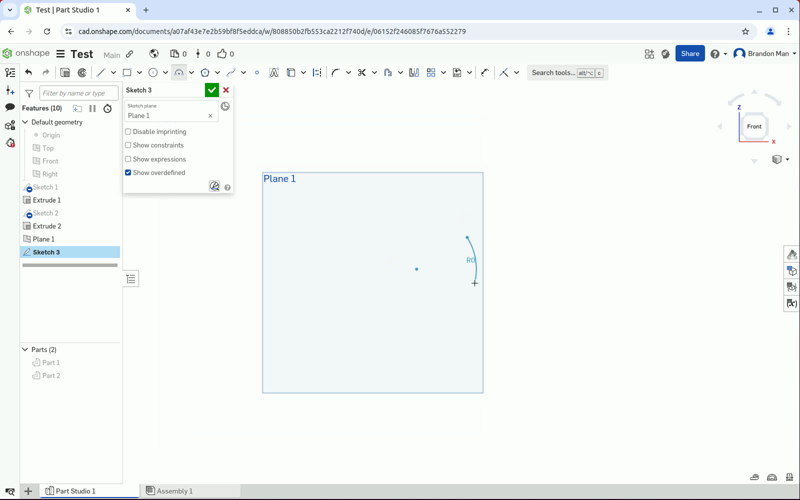
scroll(-6)
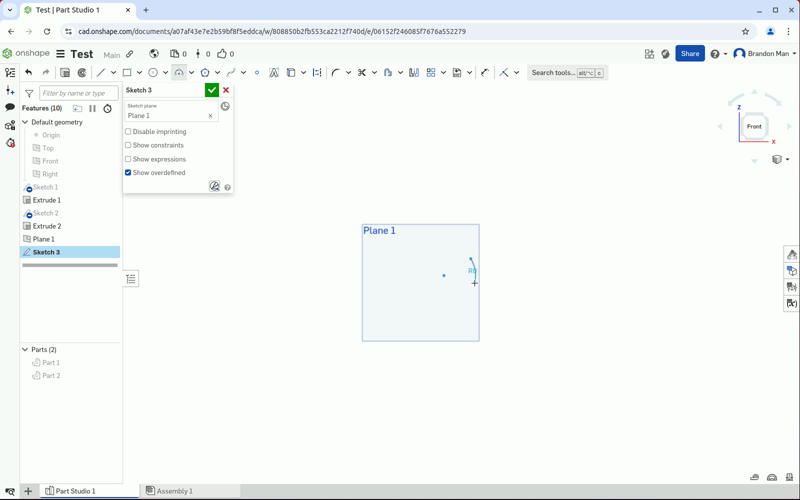
scroll(-6)
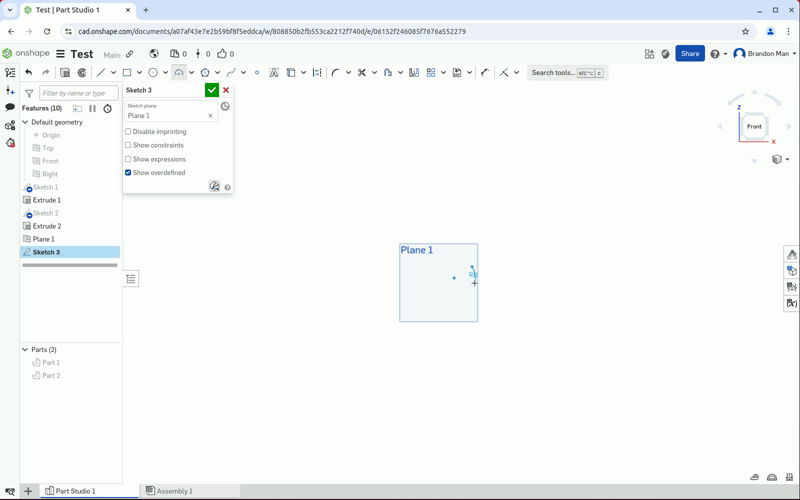
scroll(-6)
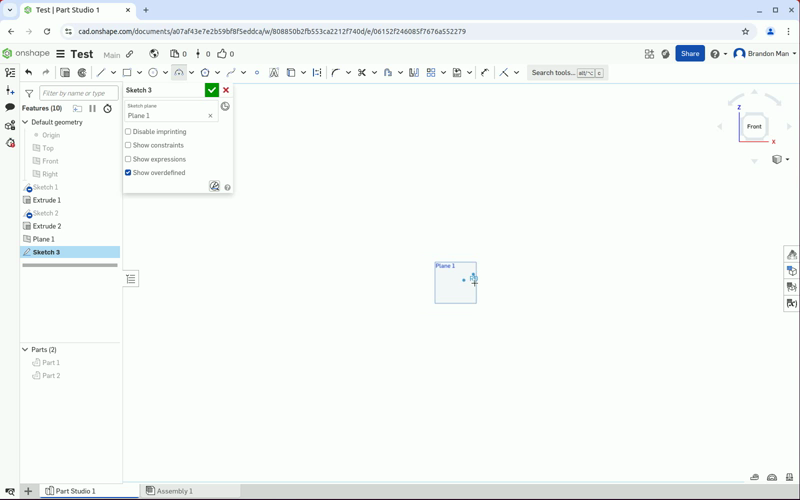
scroll(-6)
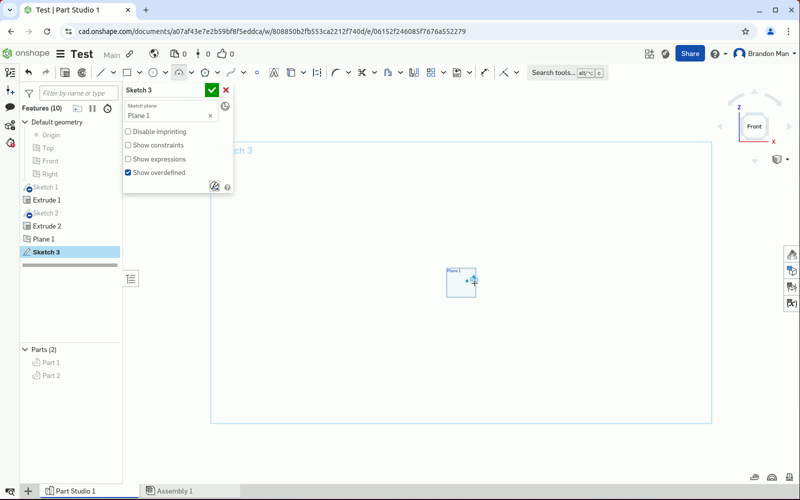
mouse_move(475, 279)
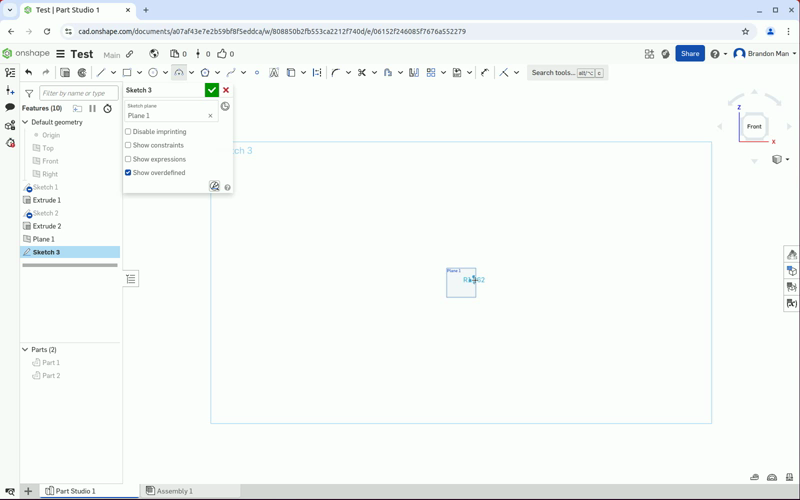
scroll(6)
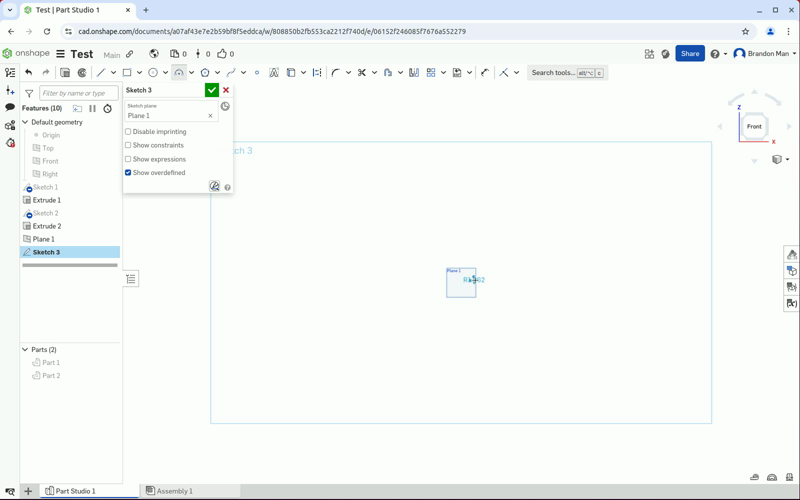
scroll(6)
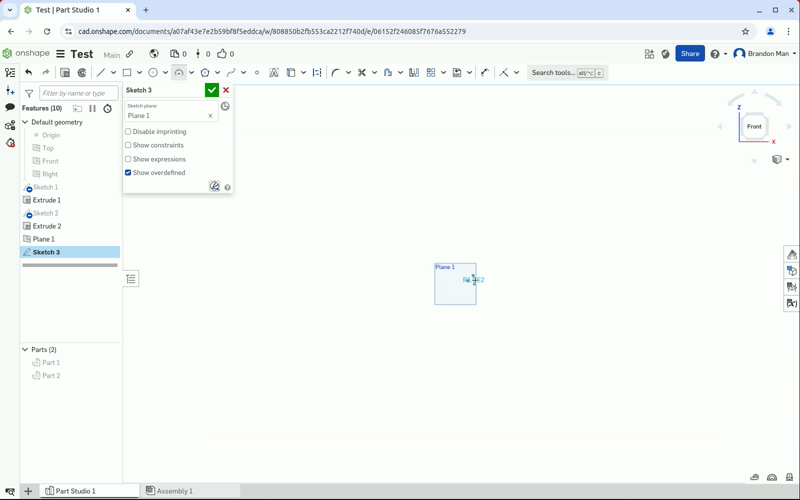
scroll(6)
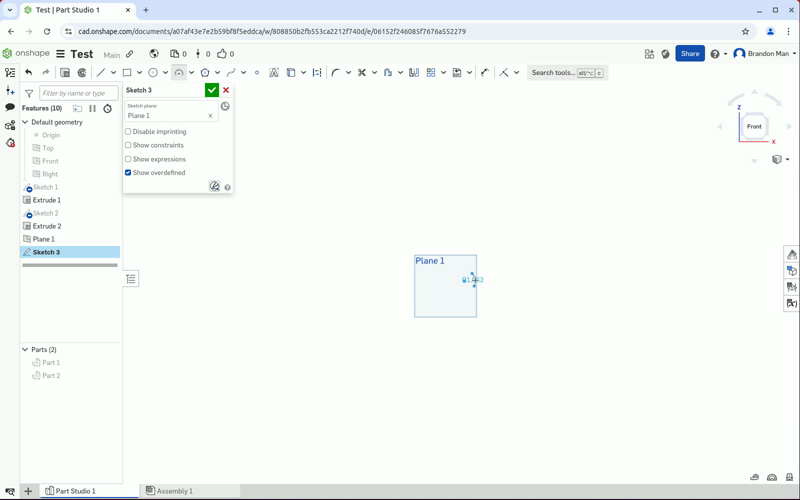
scroll(6)
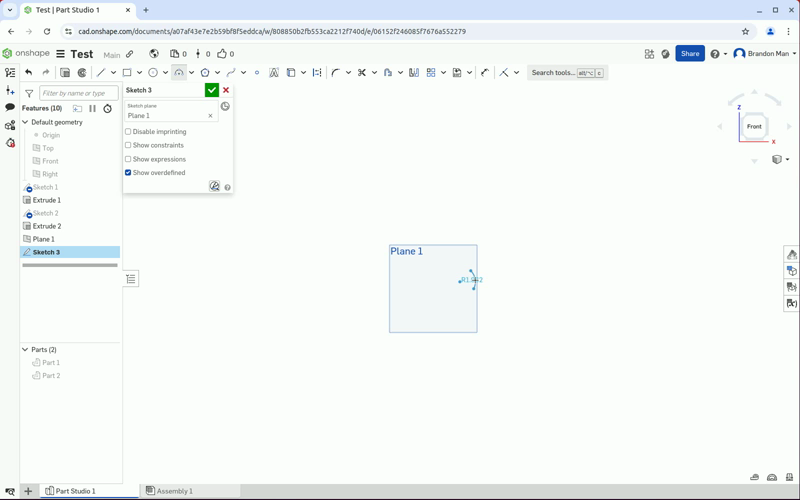
scroll(6)
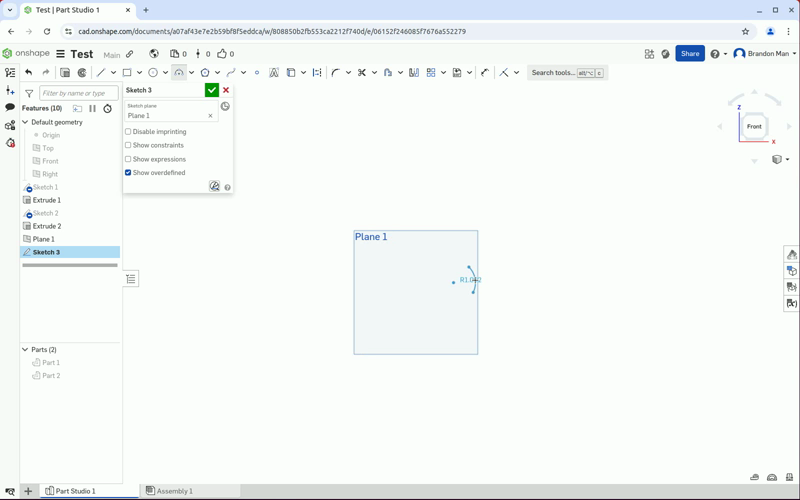
scroll(6)
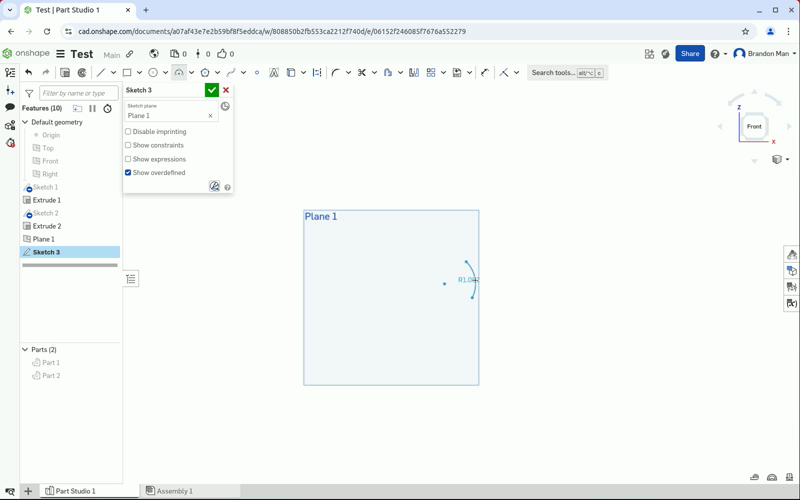
scroll(6)
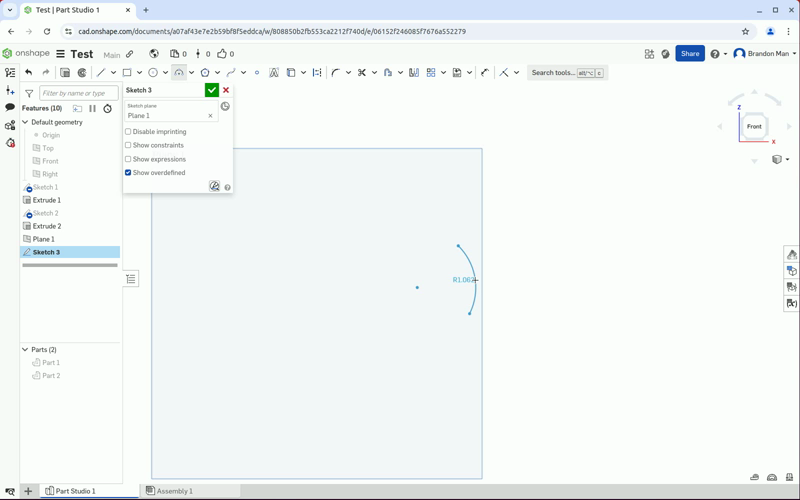
click(475, 279)
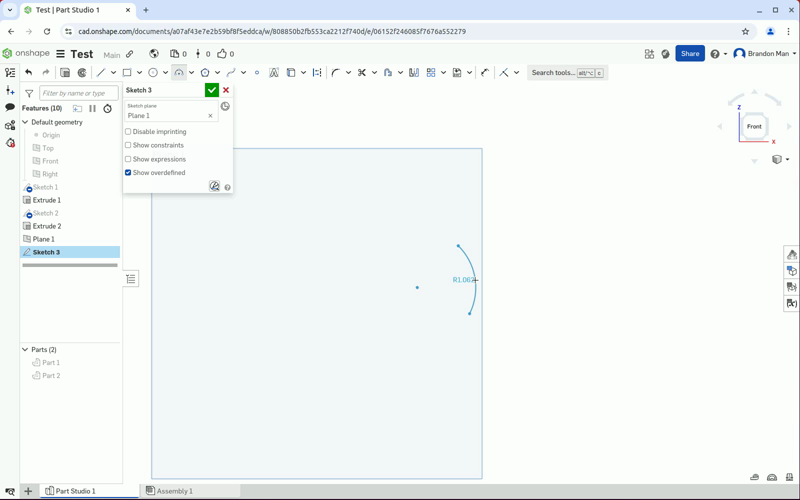
scroll(-6)
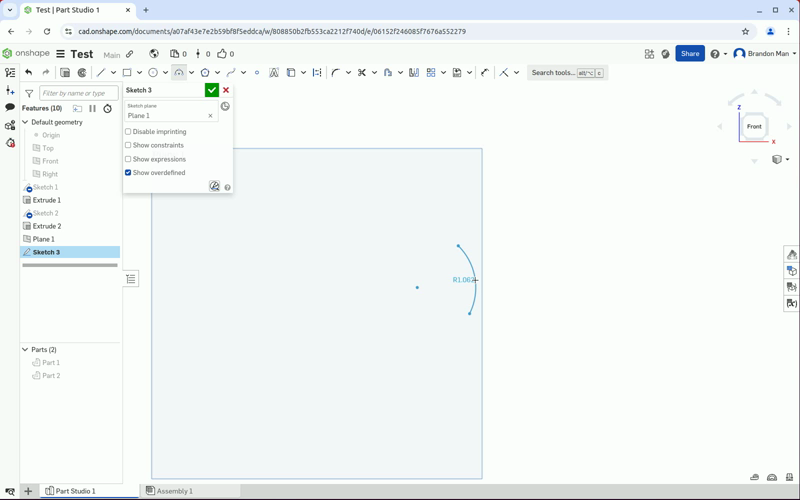
scroll(-6)
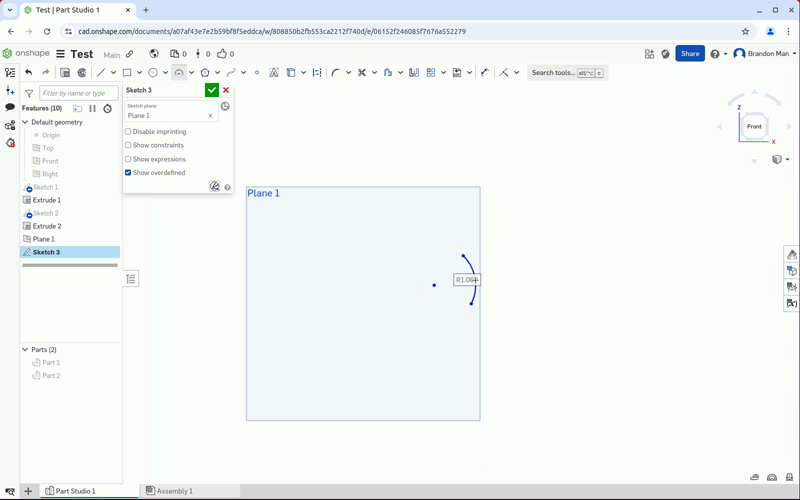
scroll(-6)
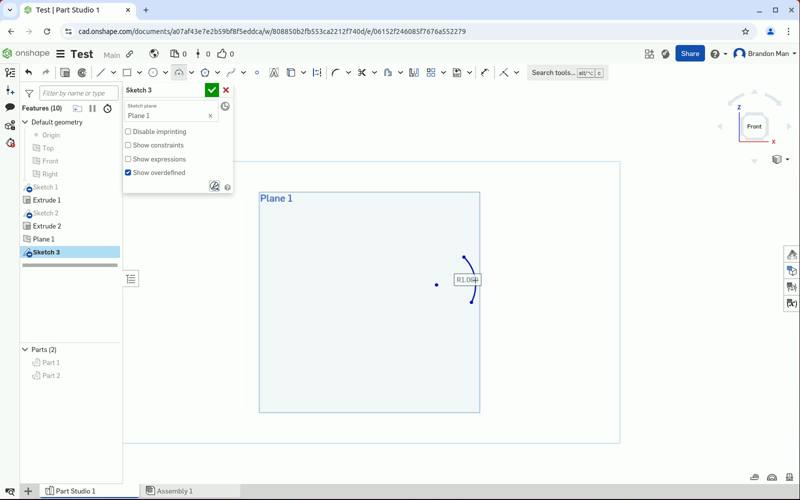
scroll(-6)
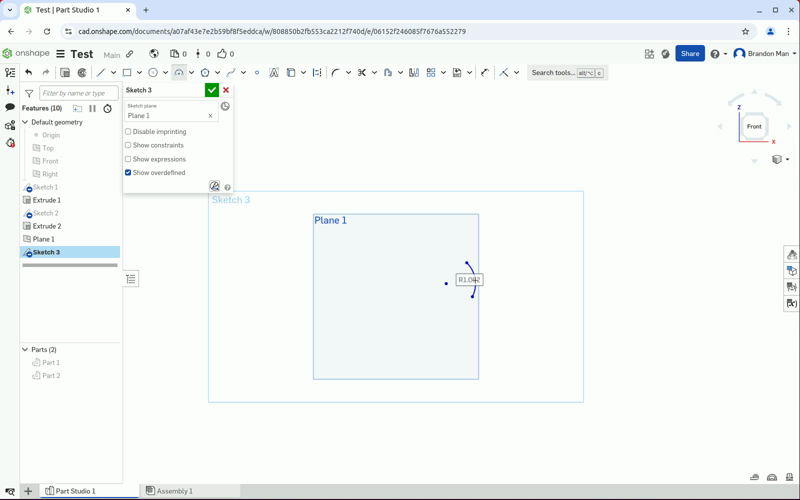
scroll(-6)
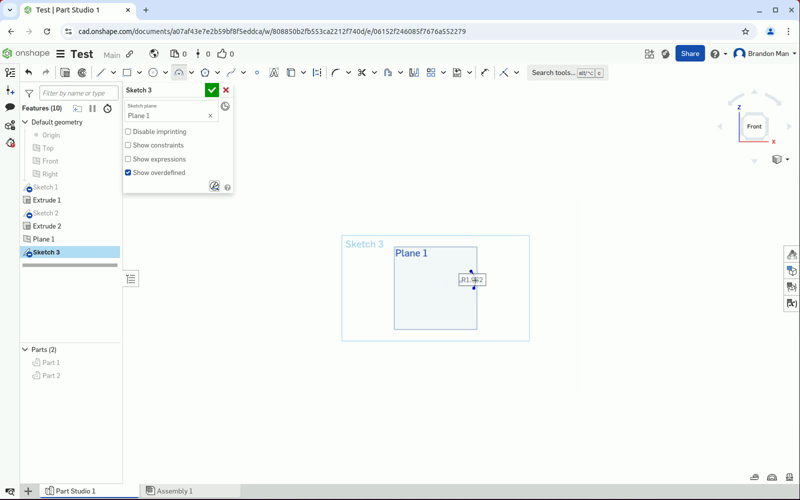
scroll(-6)
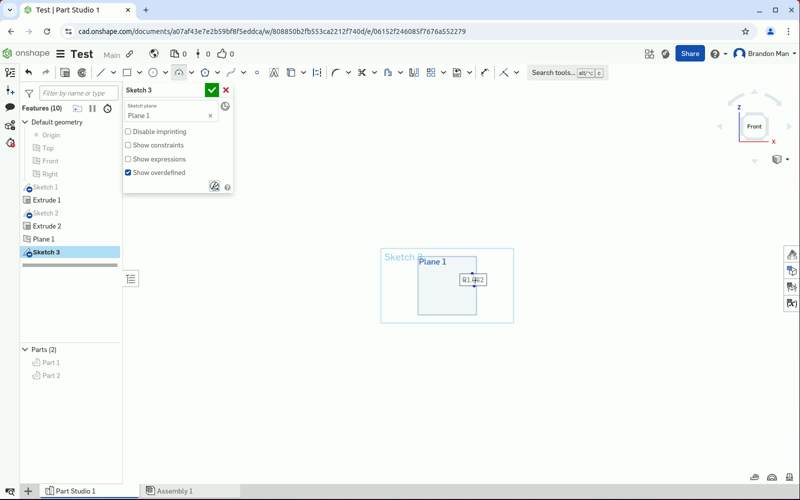
scroll(-6)
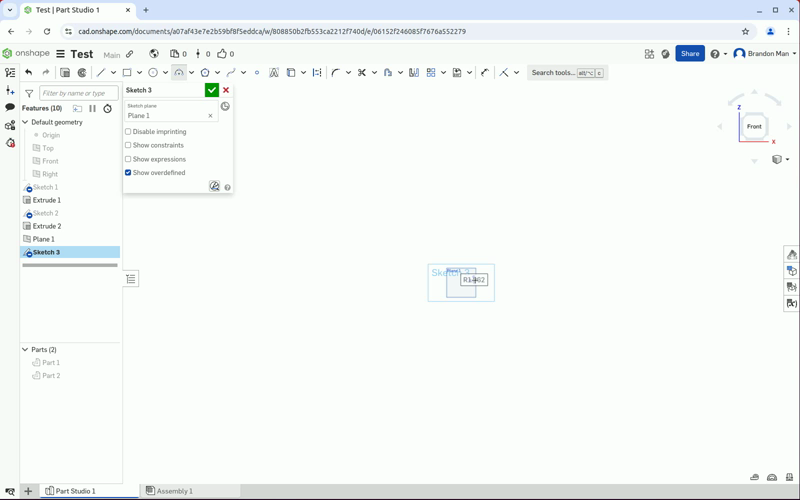
key_up(shift)
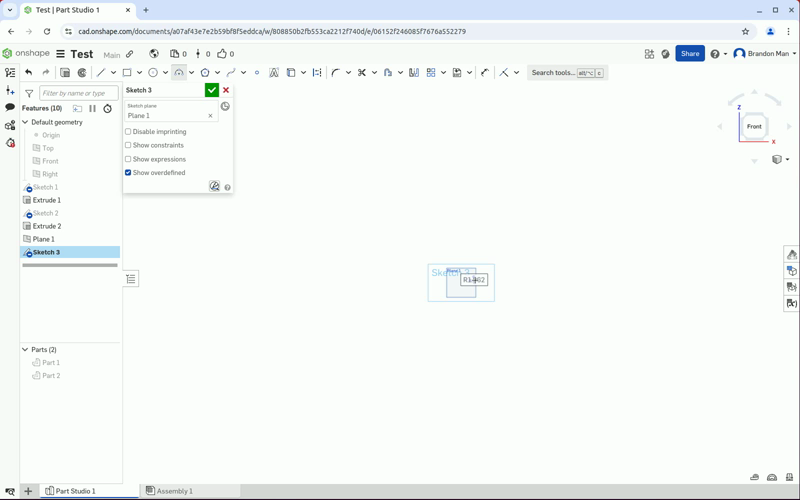
key(esc)
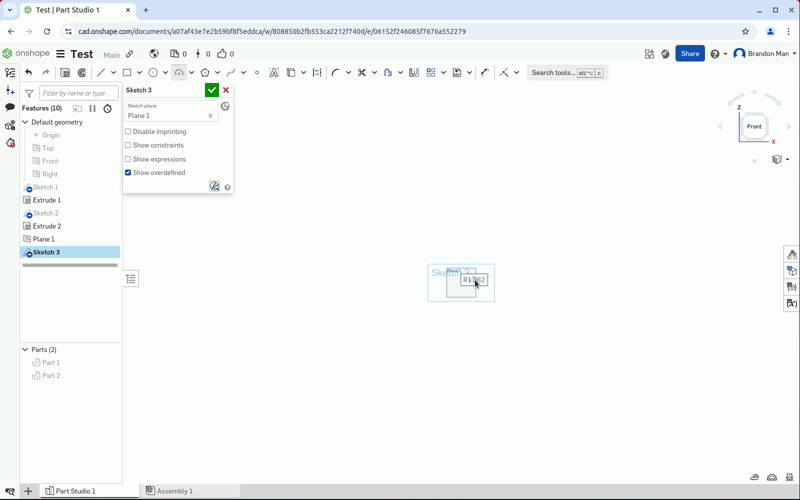
key(l)
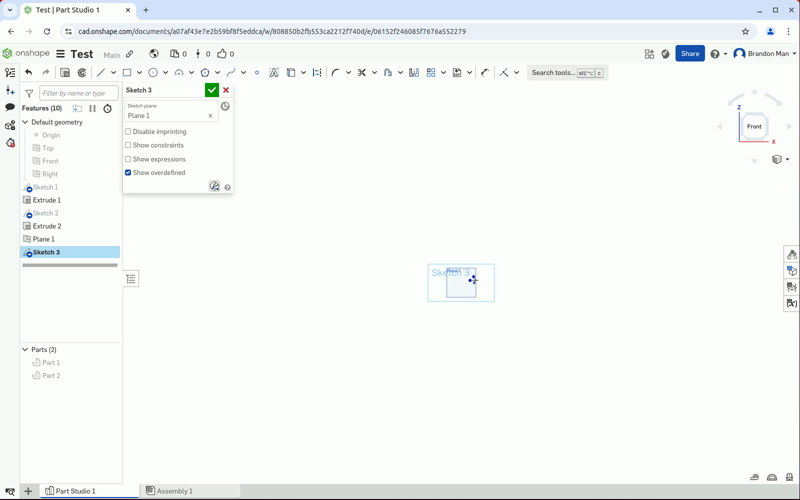
mouse_move(474, 282)
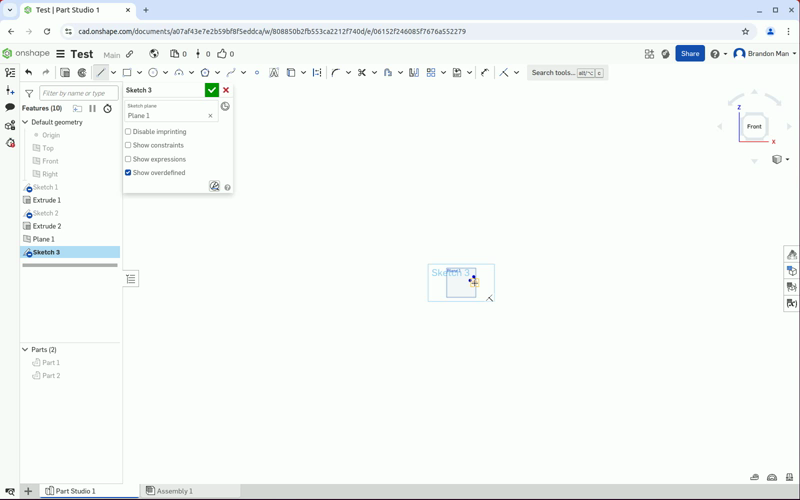
scroll(6)
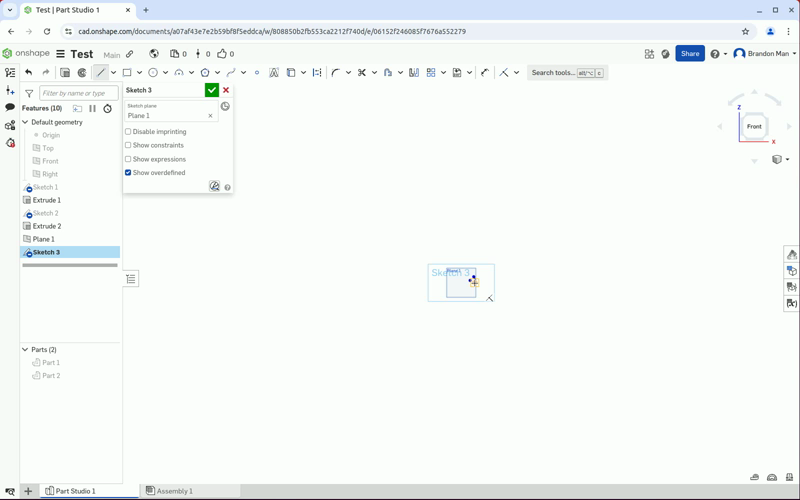
scroll(6)
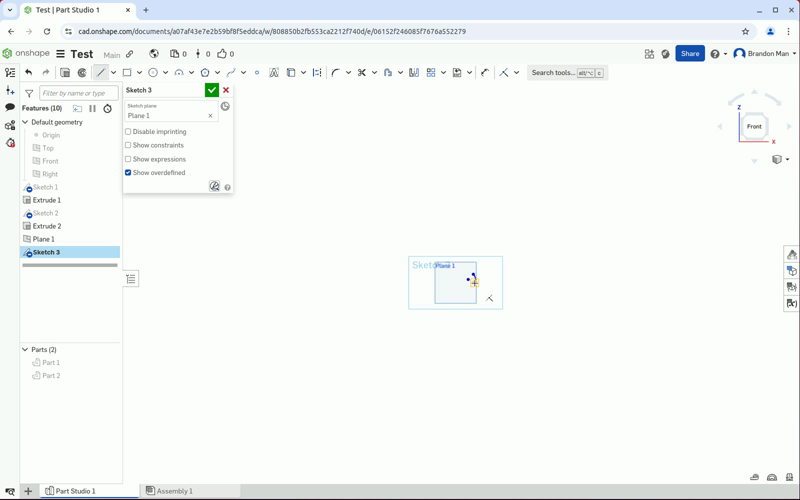
scroll(6)
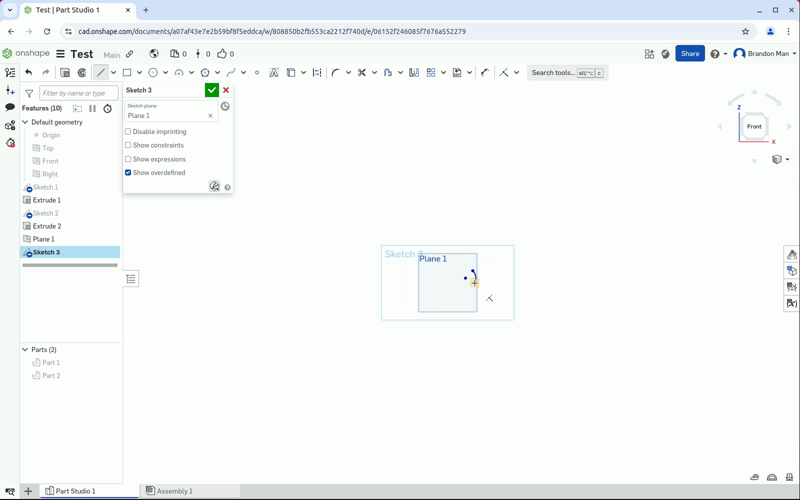
scroll(6)
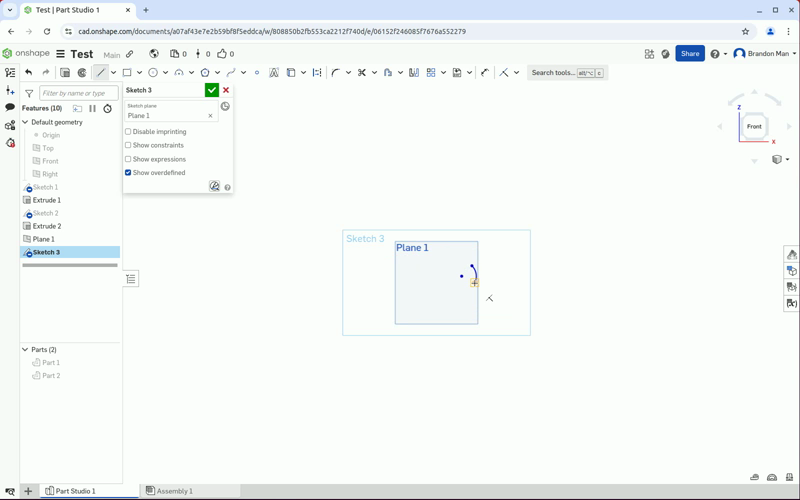
scroll(6)
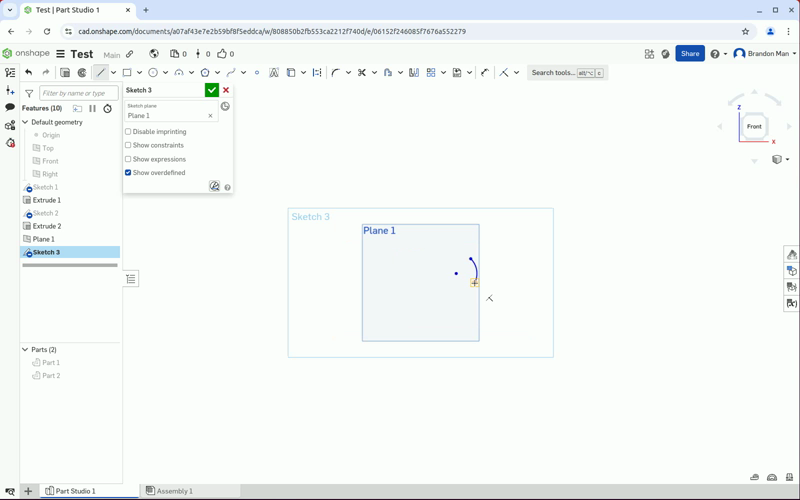
scroll(6)
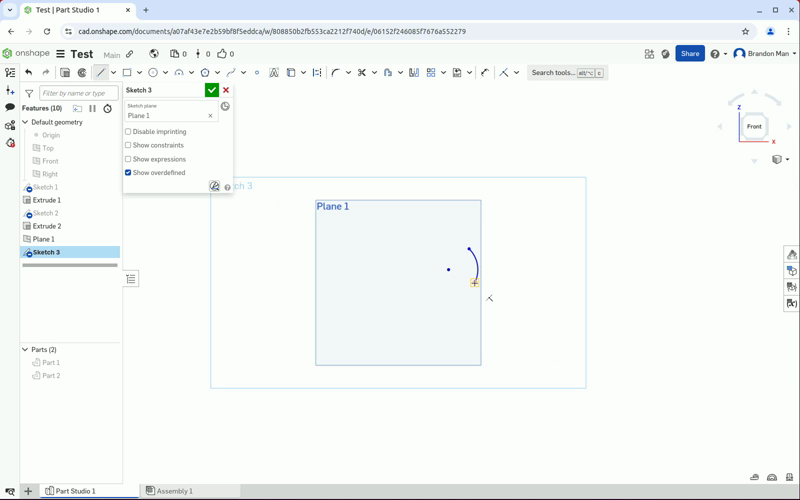
scroll(6)
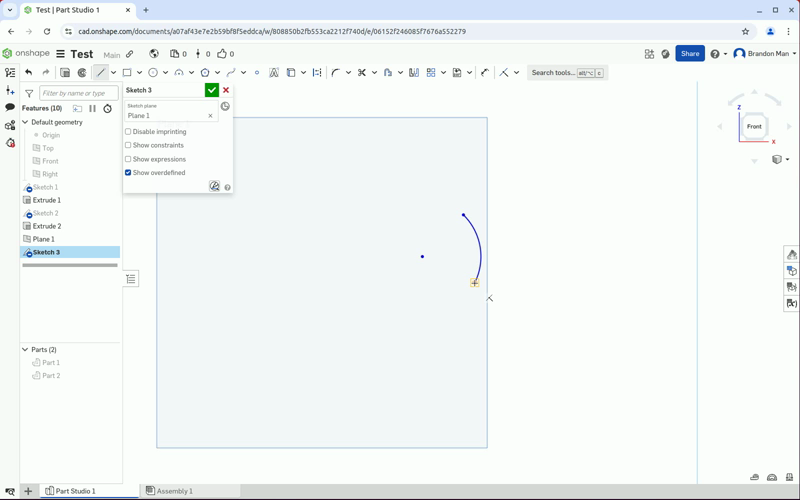
click(474, 282)
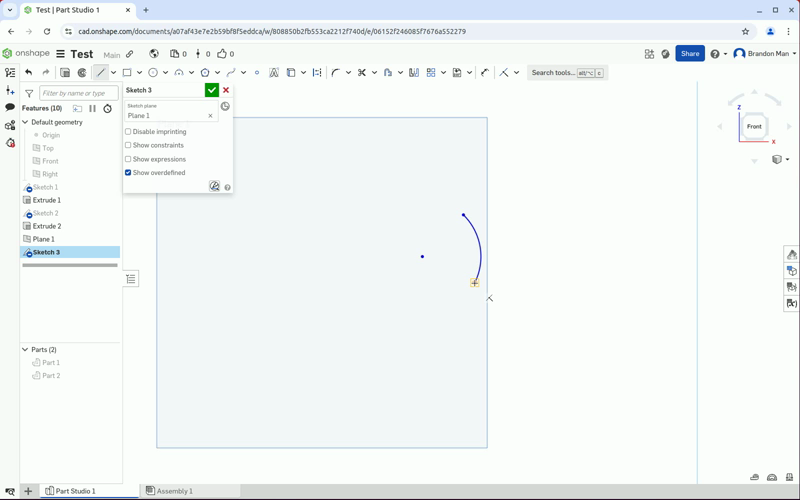
scroll(-6)
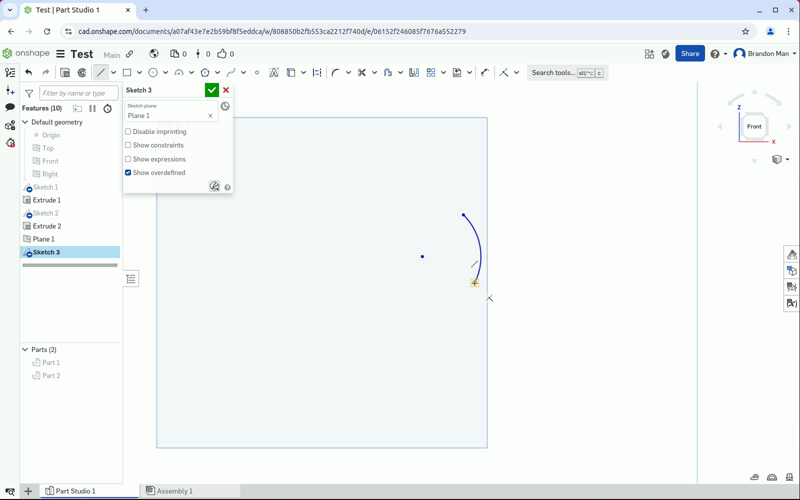
scroll(-6)
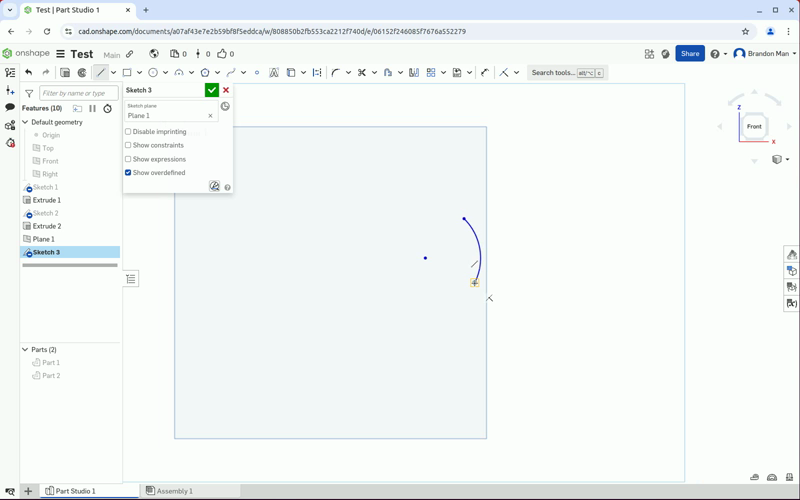
scroll(-6)
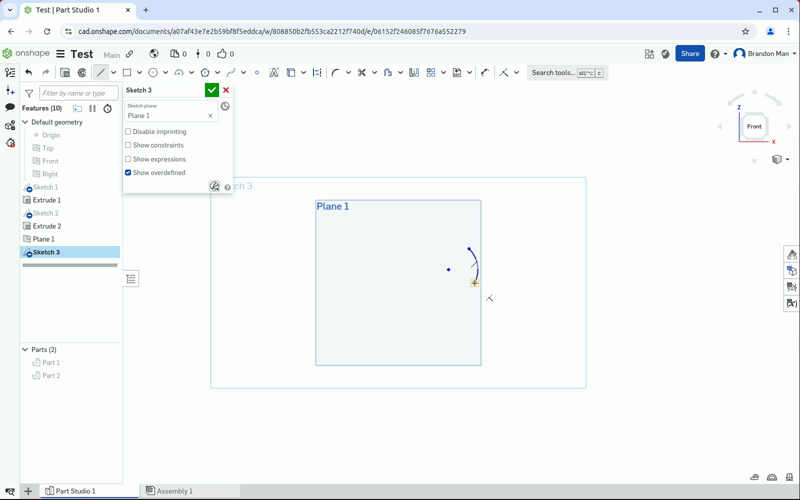
scroll(-6)
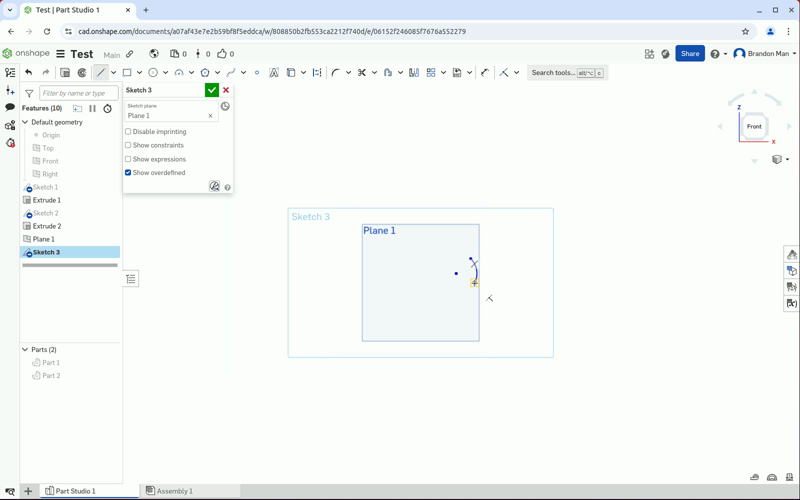
scroll(-6)
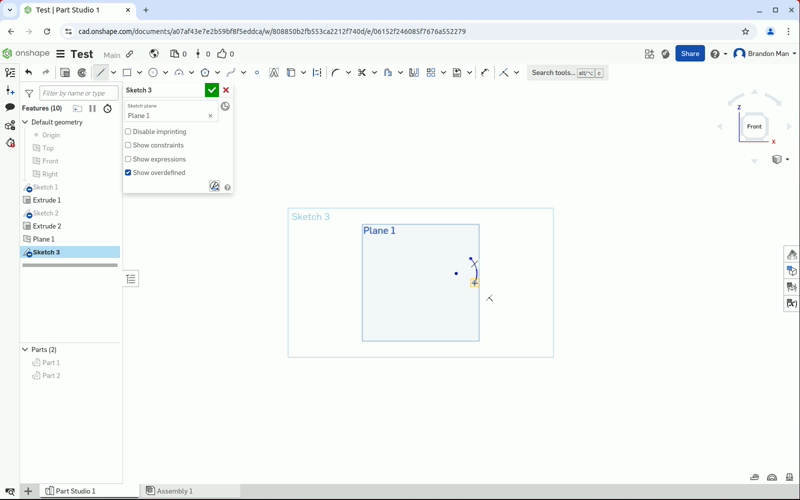
scroll(-6)
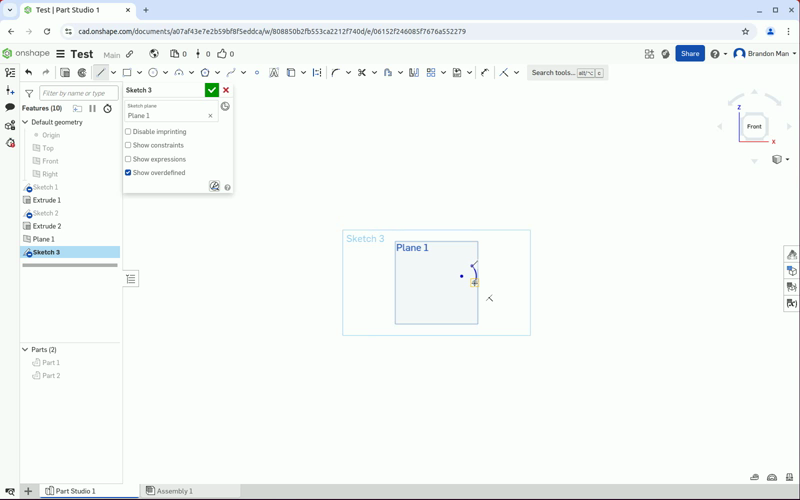
scroll(-6)
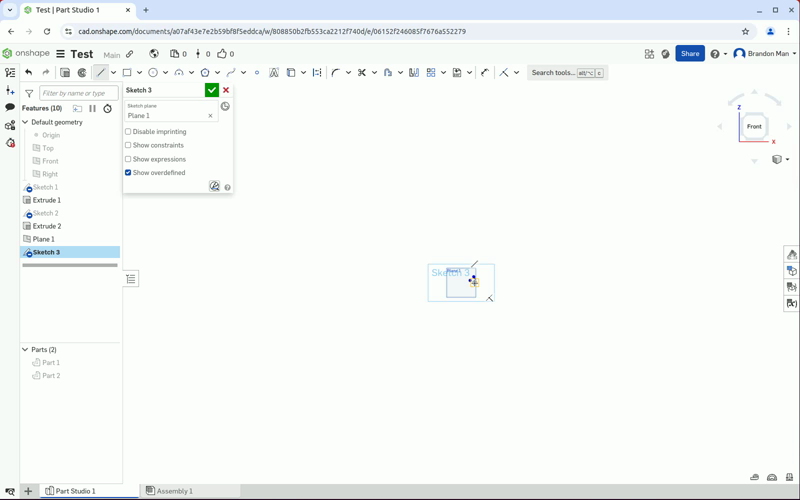
key_down(shift)
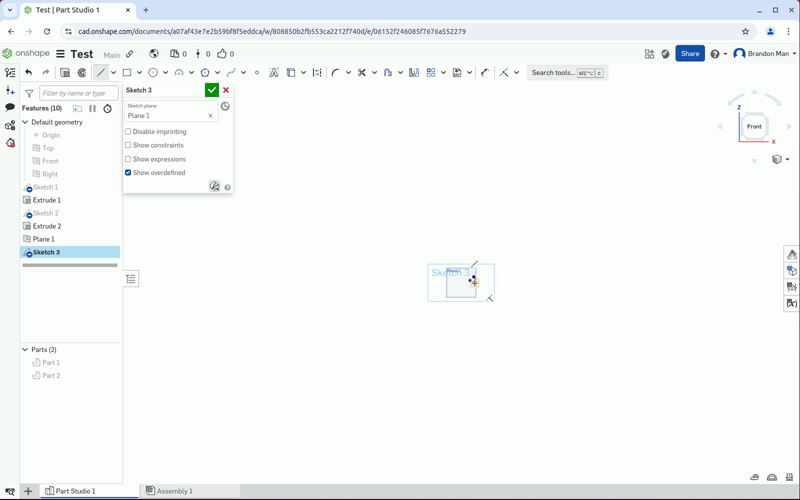
mouse_move(504, 282)
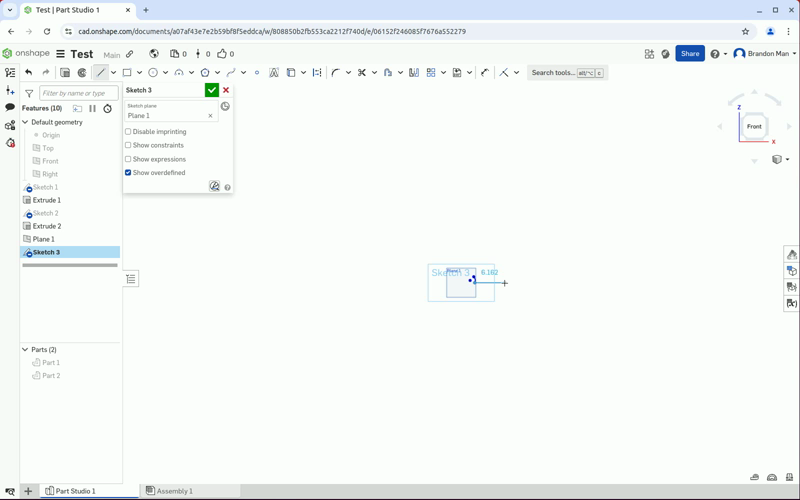
mouse_move(489, 282)
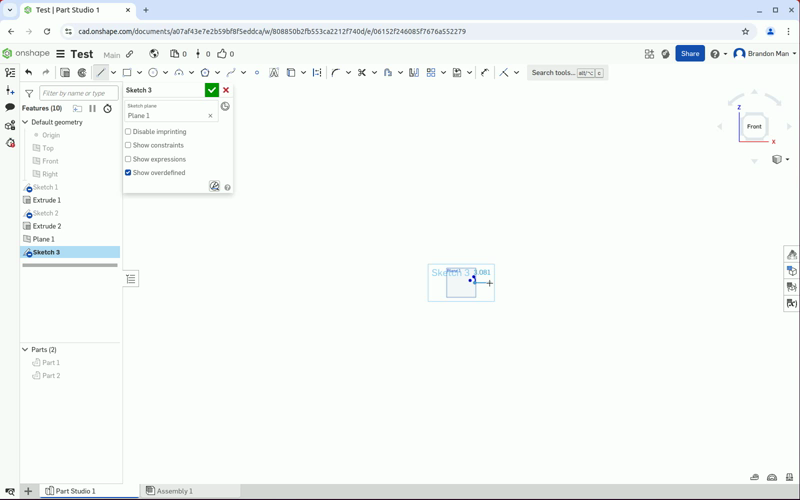
click(489, 282)
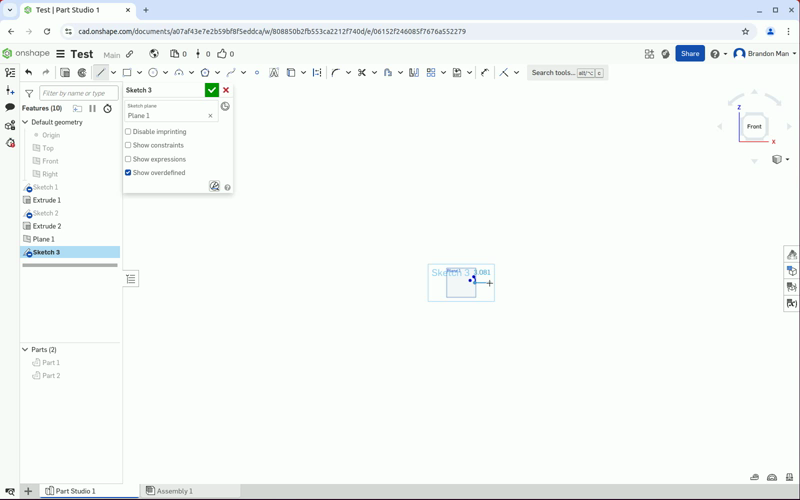
key_up(shift)
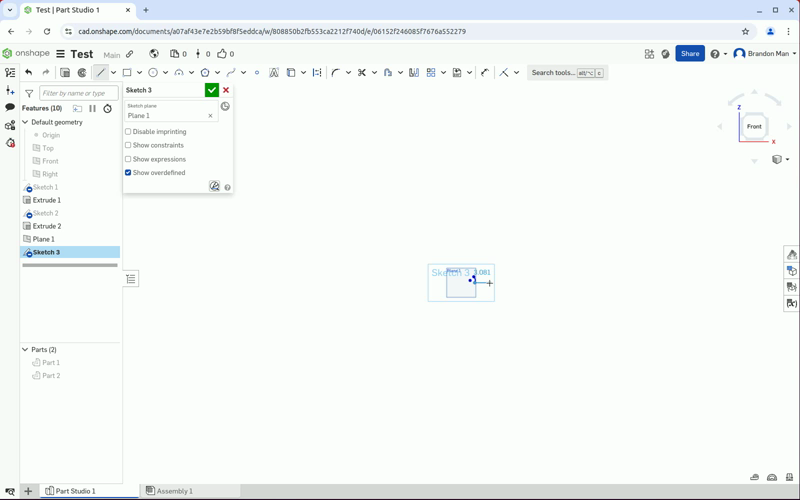
key_down(shift)
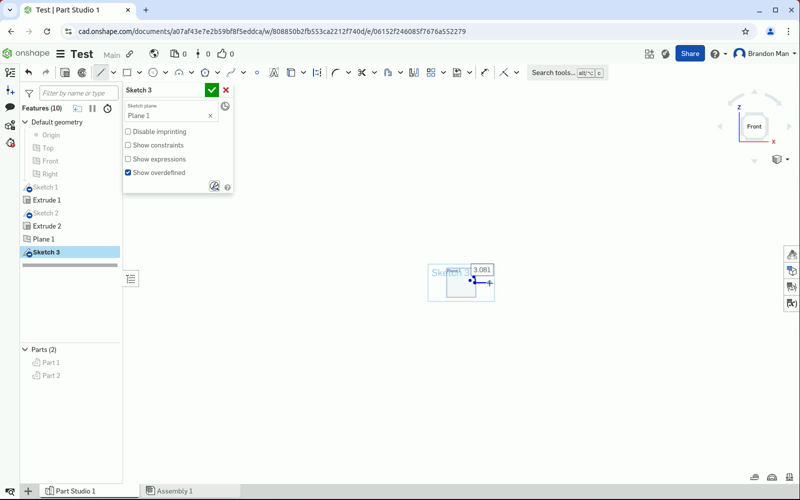
mouse_move(519, 282)
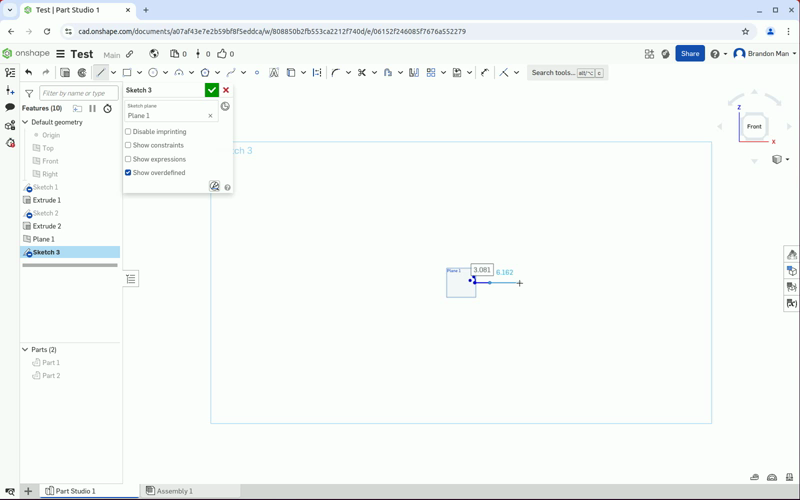
mouse_move(489, 276)
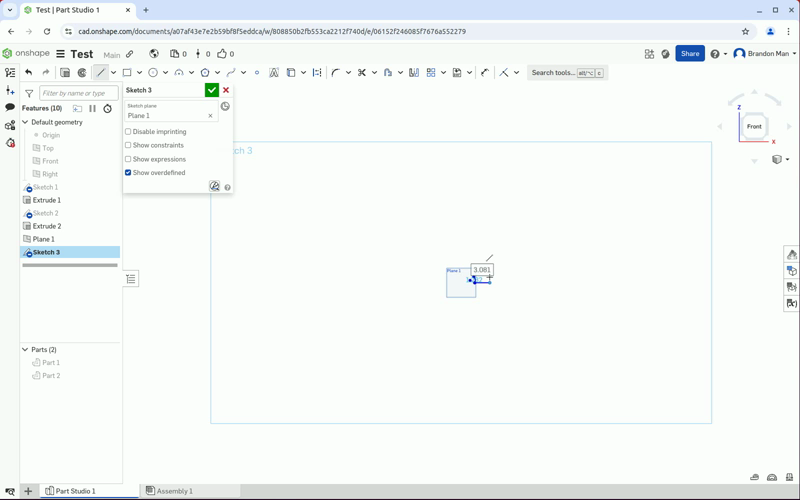
scroll(6)
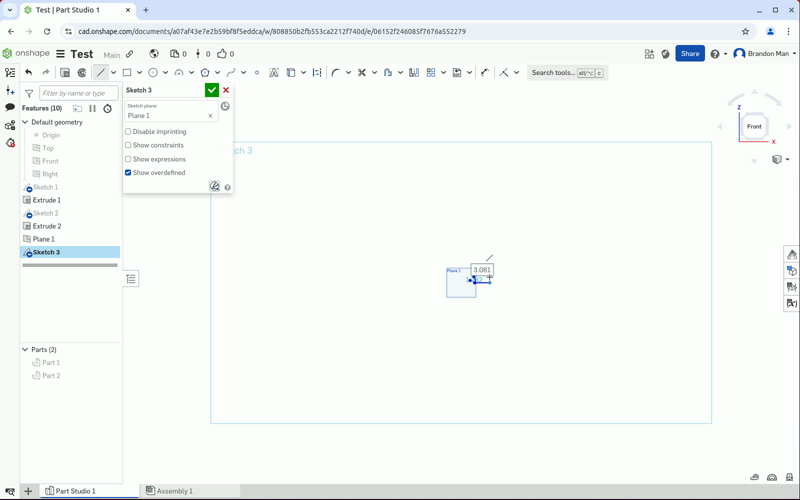
scroll(6)
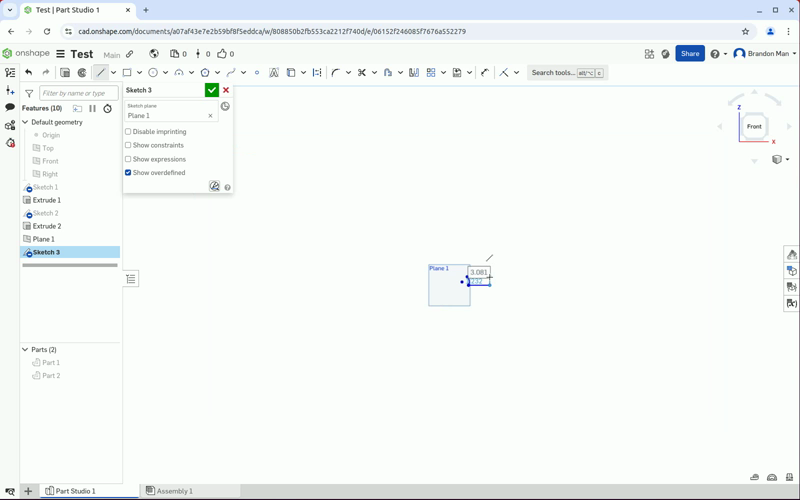
scroll(6)
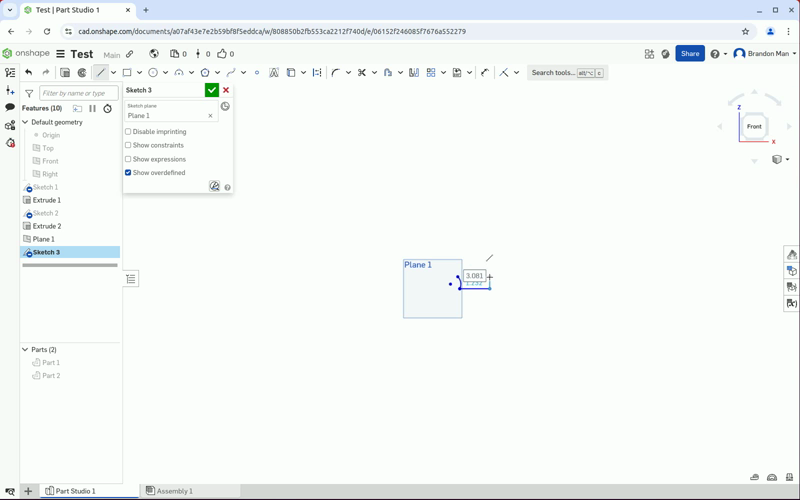
scroll(6)
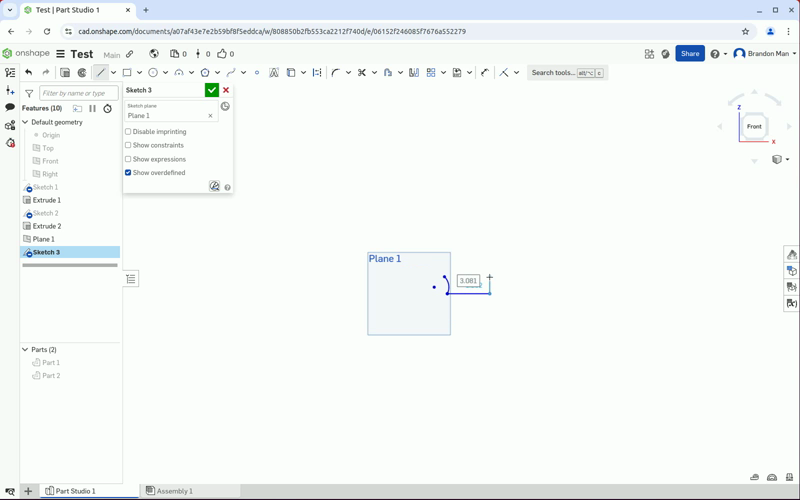
scroll(6)
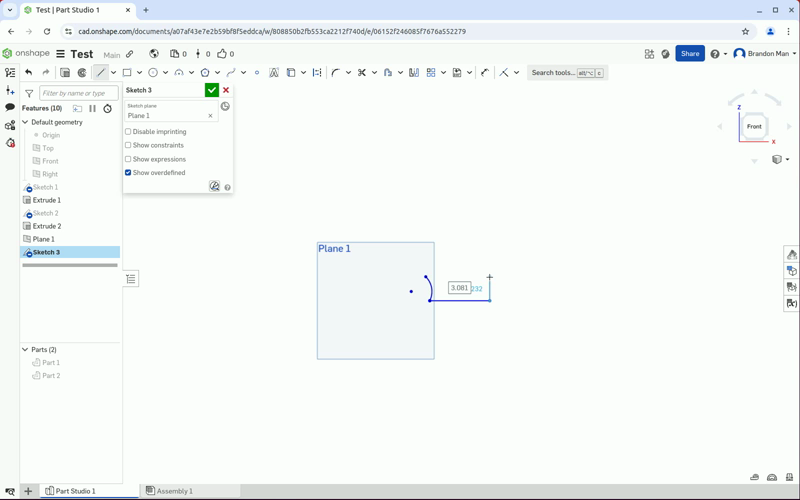
scroll(6)
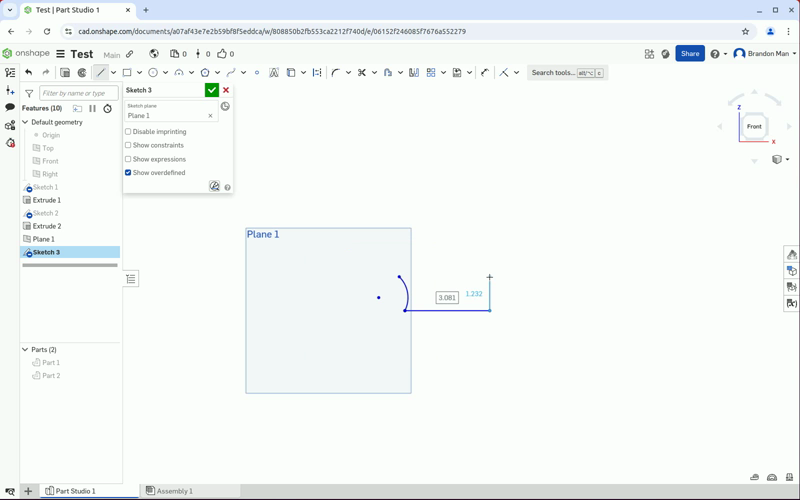
scroll(6)
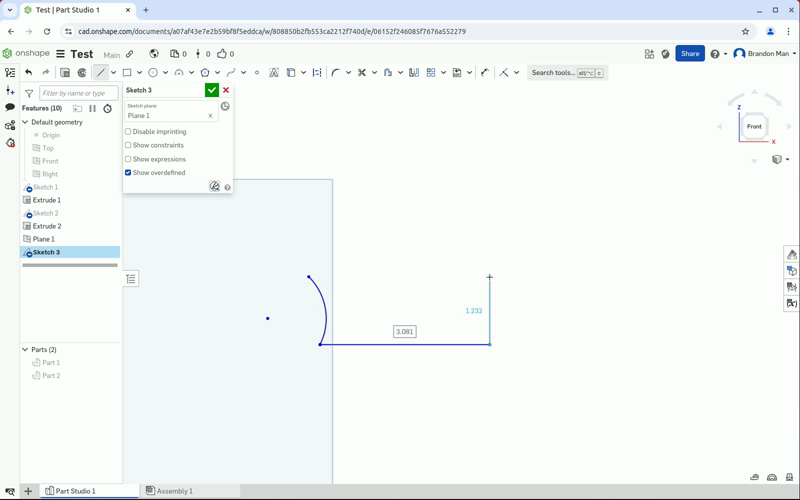
click(489, 276)
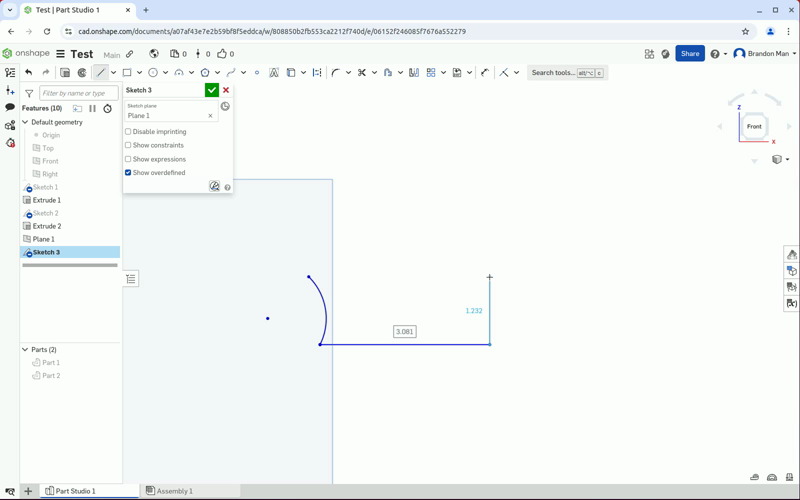
scroll(-6)
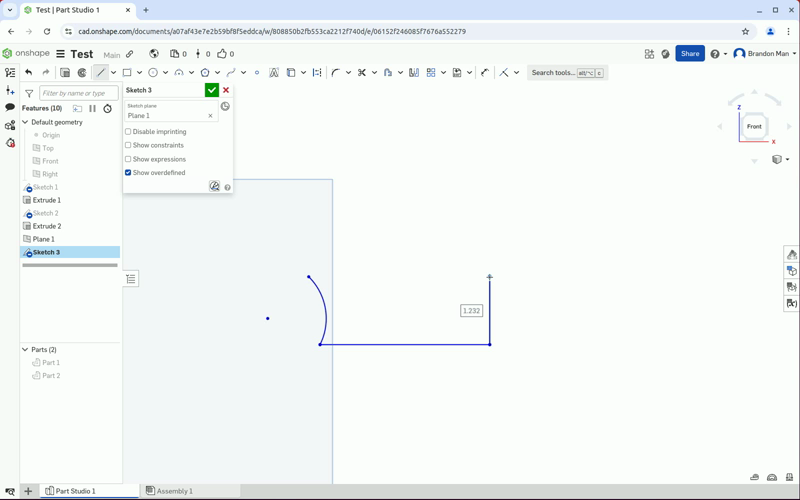
scroll(-6)
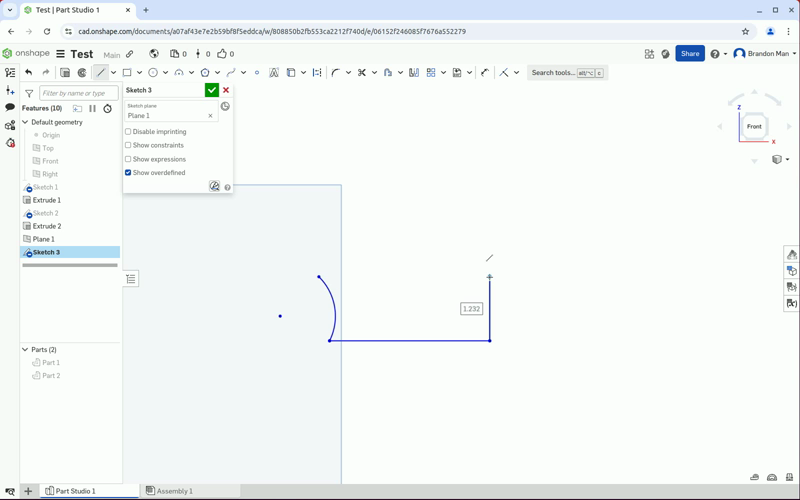
scroll(-6)
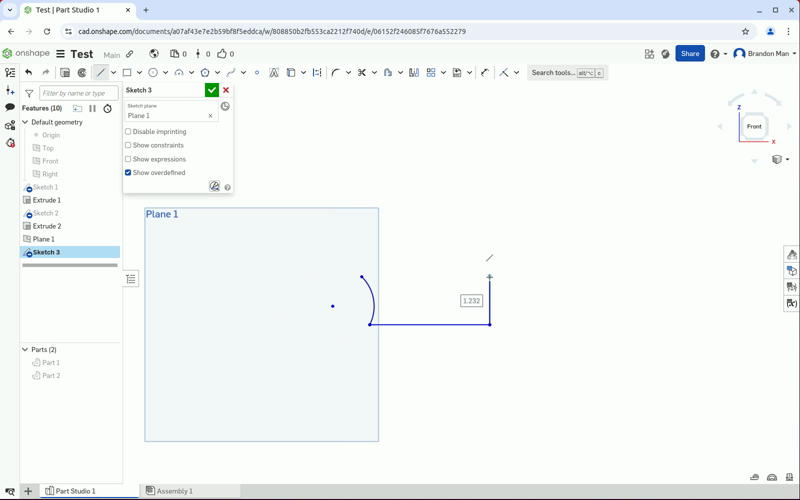
scroll(-6)
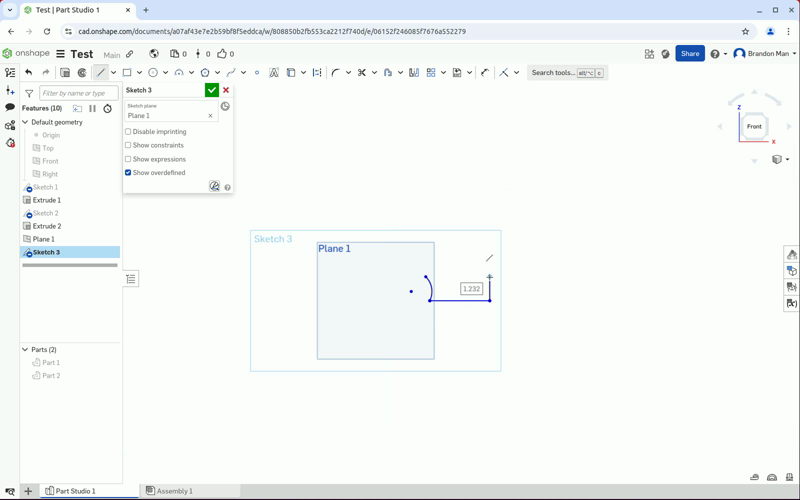
scroll(-6)
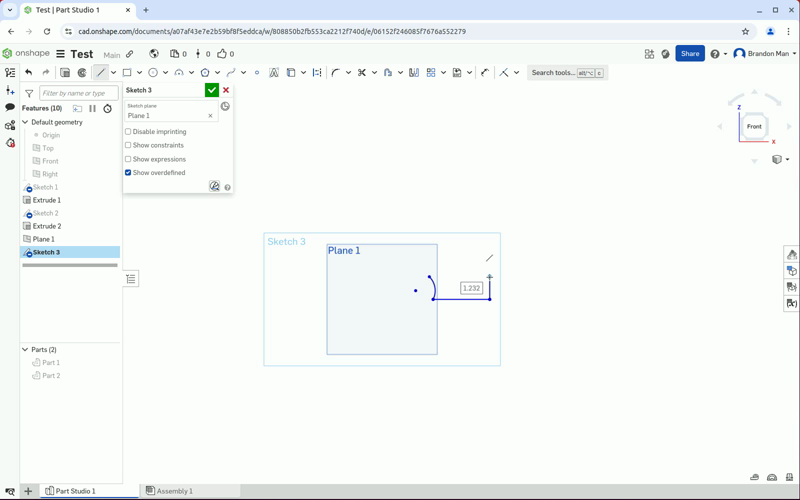
scroll(-6)
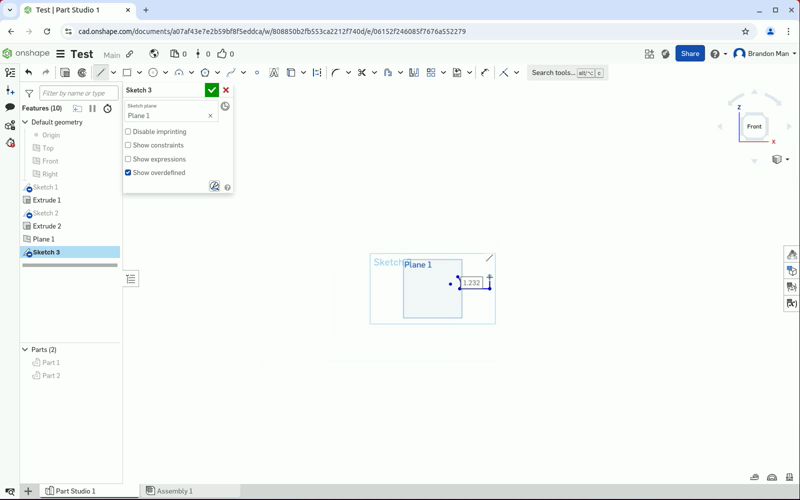
scroll(-6)
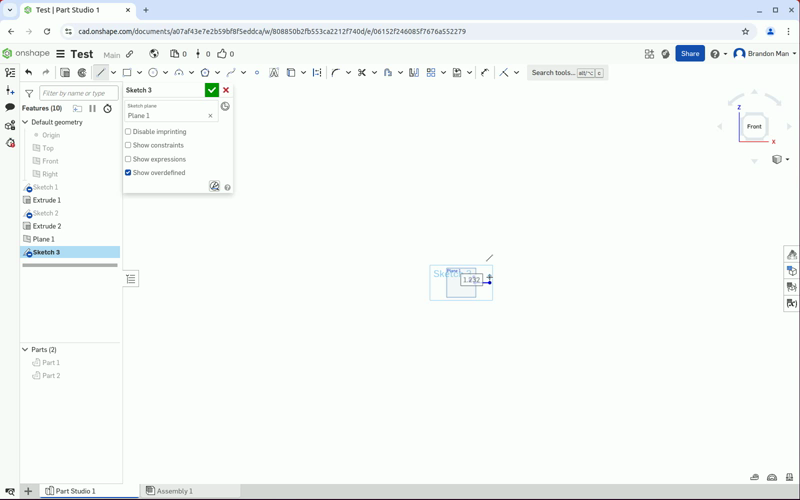
key_up(shift)
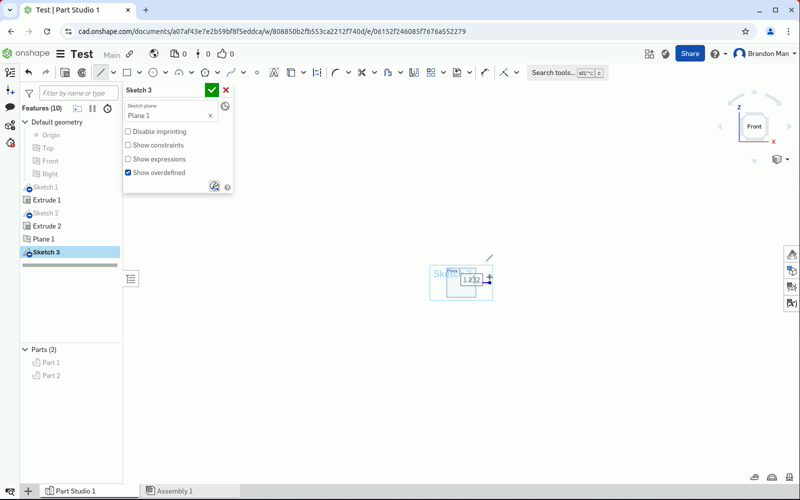
mouse_move(519, 276)
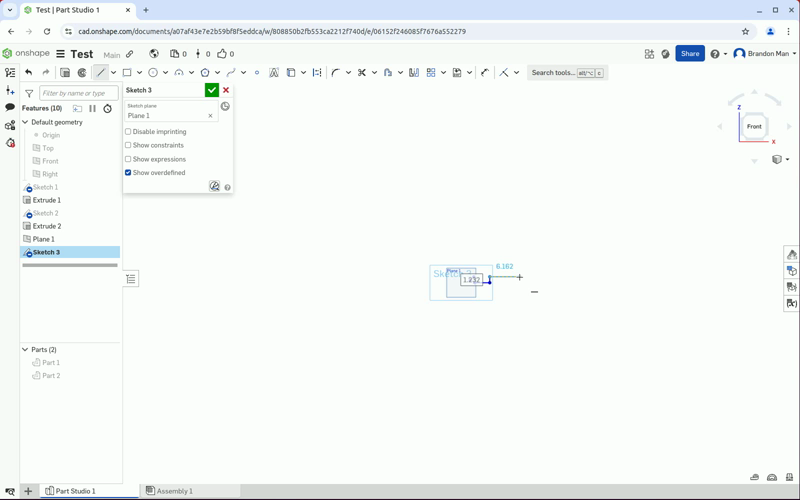
key_down(shift)
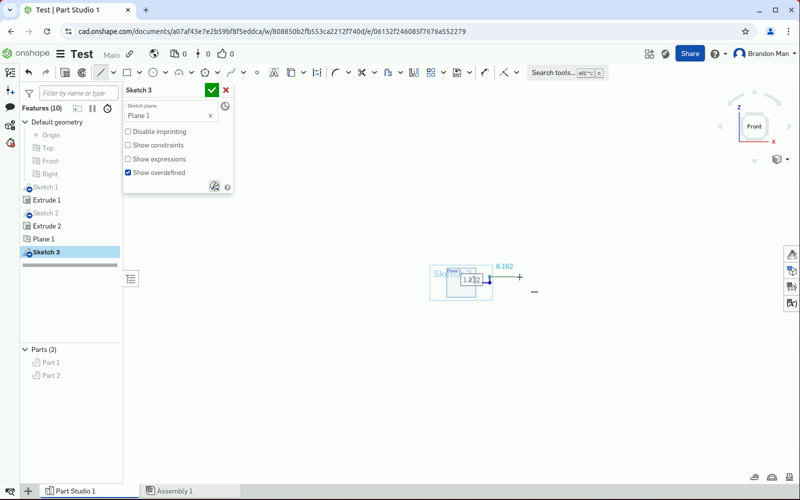
mouse_move(473, 276)
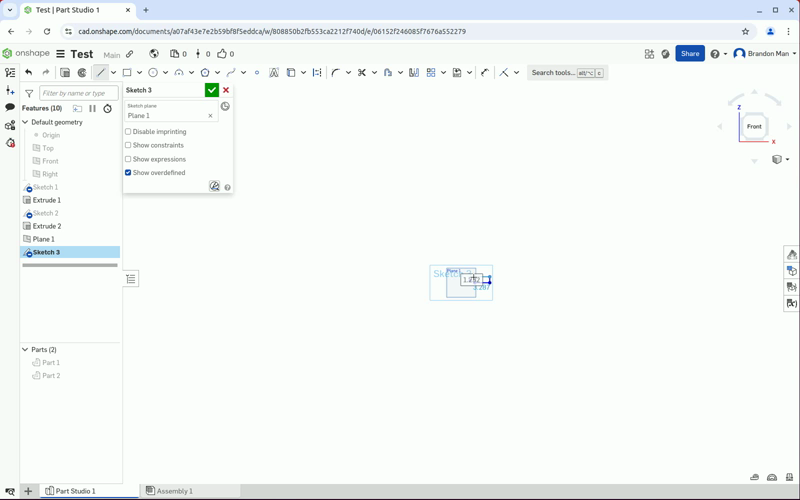
scroll(6)
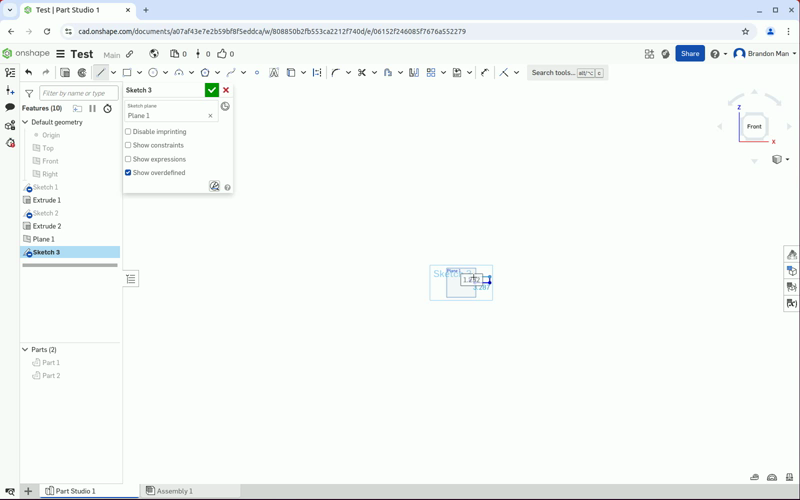
scroll(6)
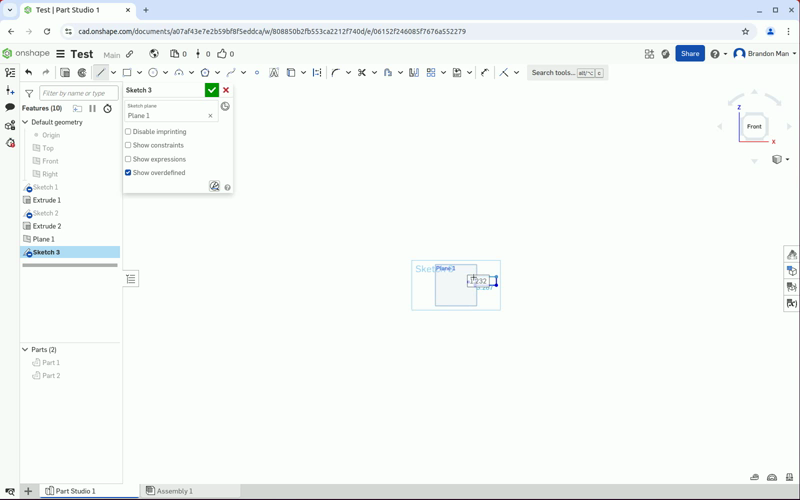
scroll(6)
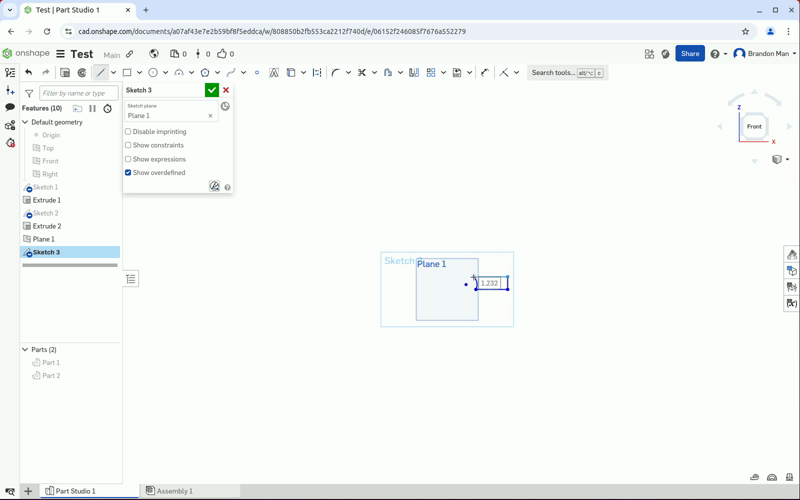
scroll(6)
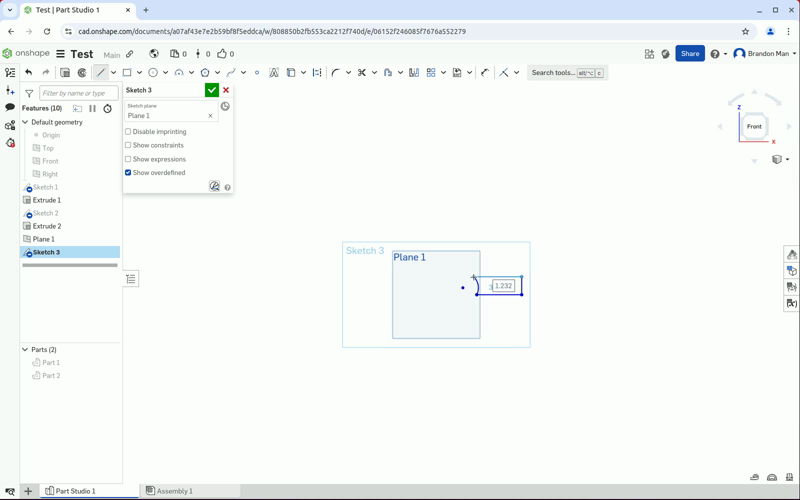
scroll(6)
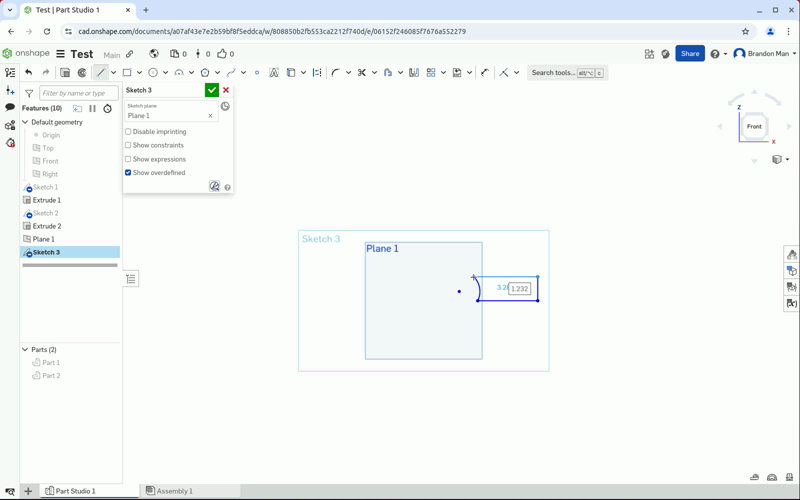
scroll(6)
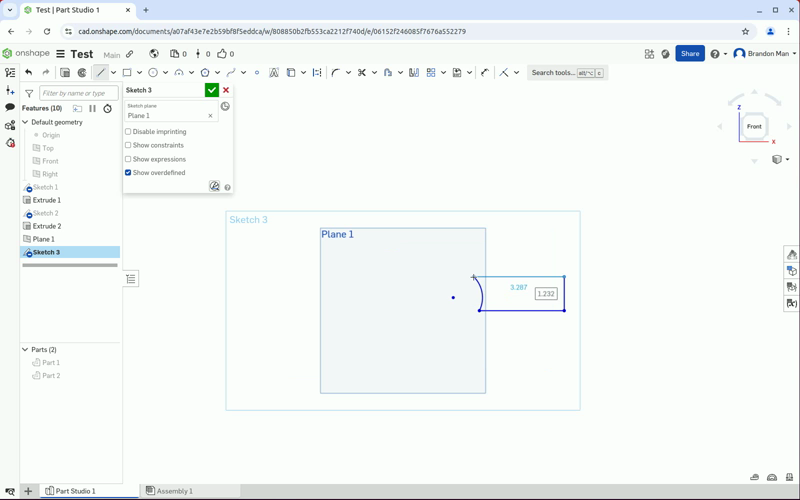
scroll(6)
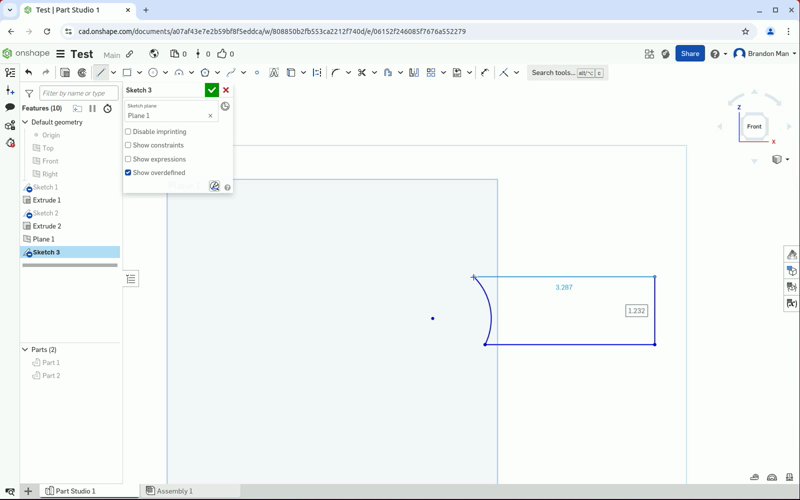
key_up(shift)
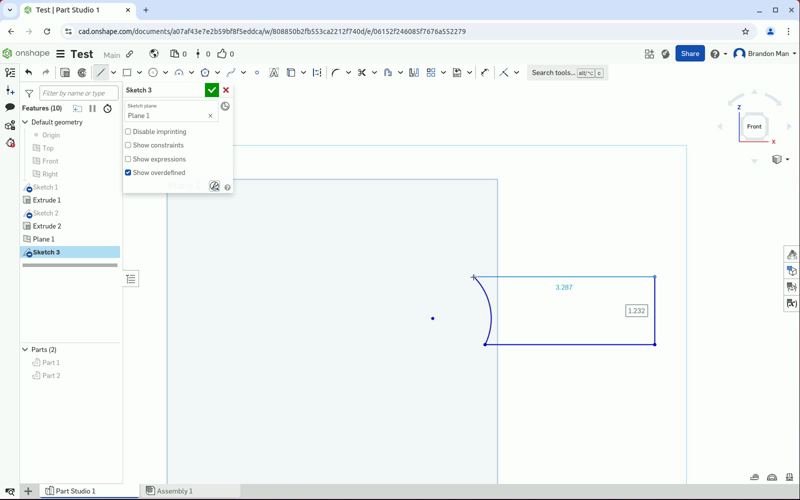
click(473, 276)
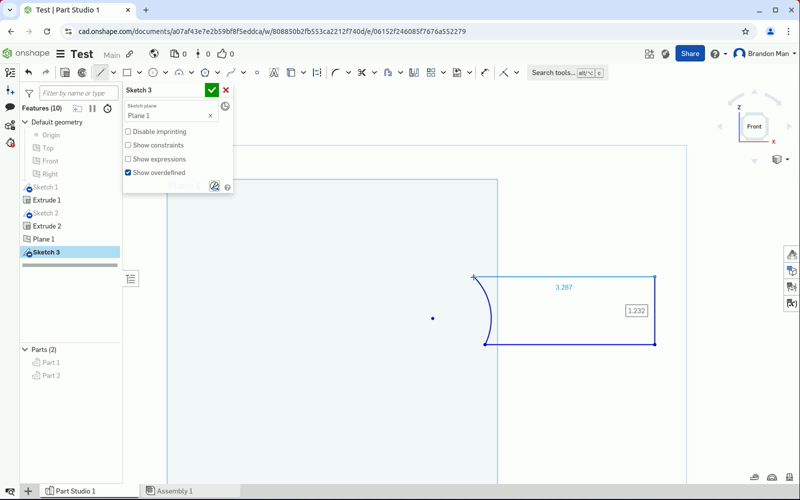
scroll(-6)
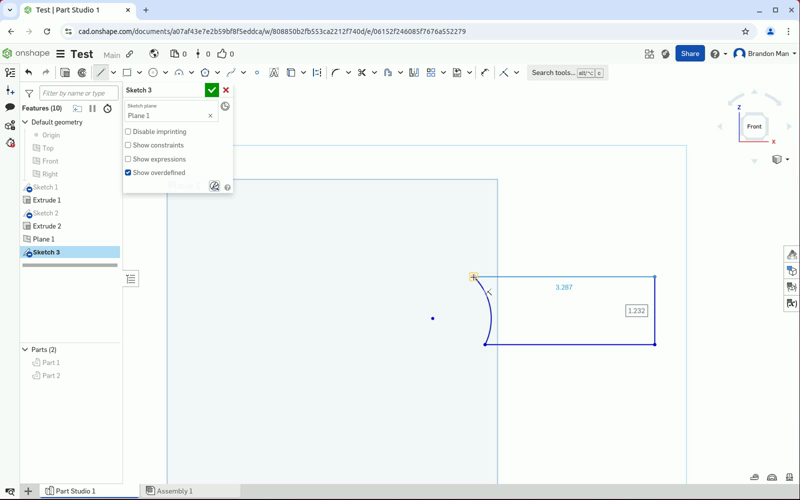
scroll(-6)
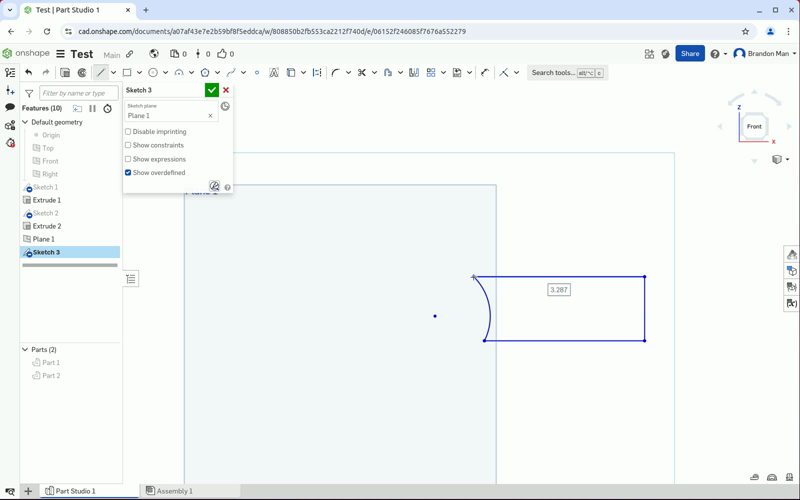
scroll(-6)
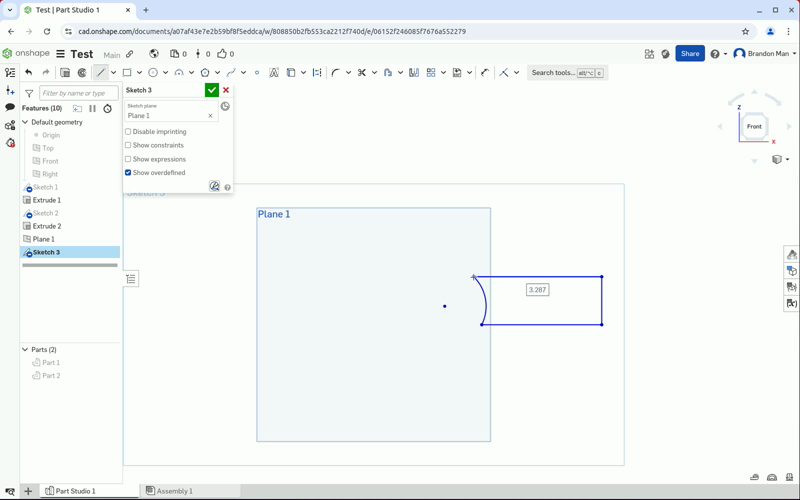
scroll(-6)
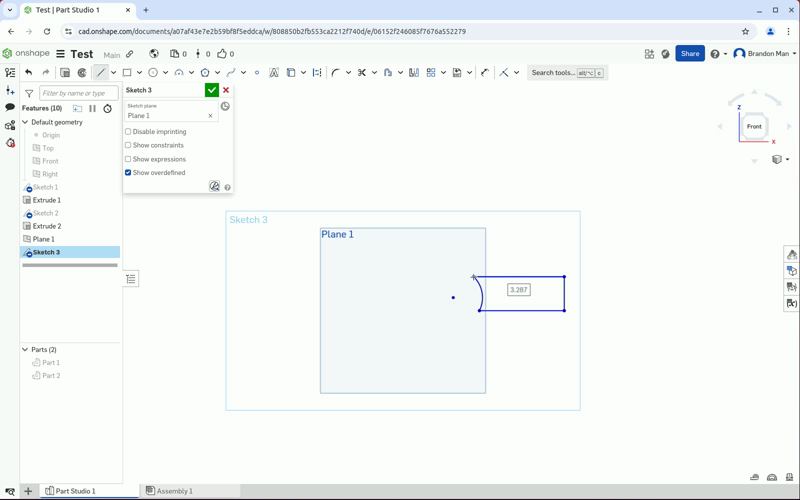
scroll(-6)
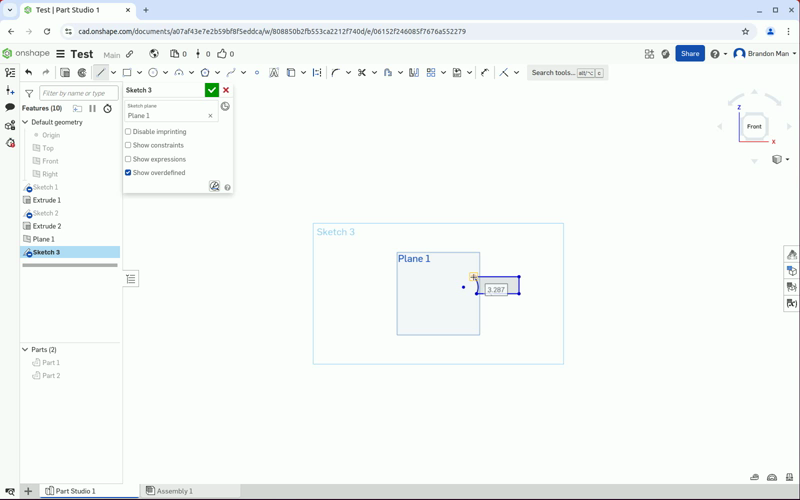
scroll(-6)
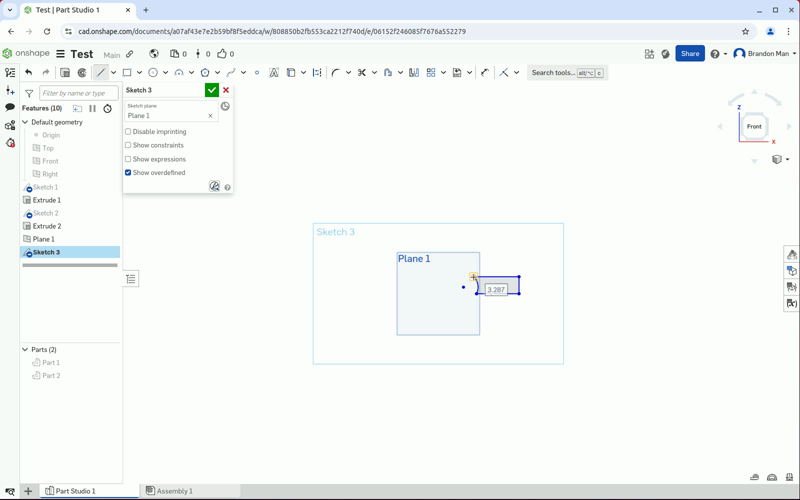
scroll(-6)
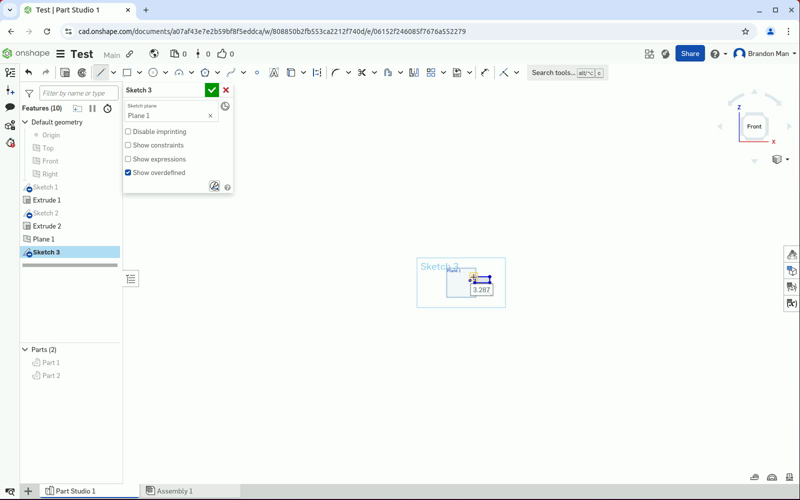
key(esc)
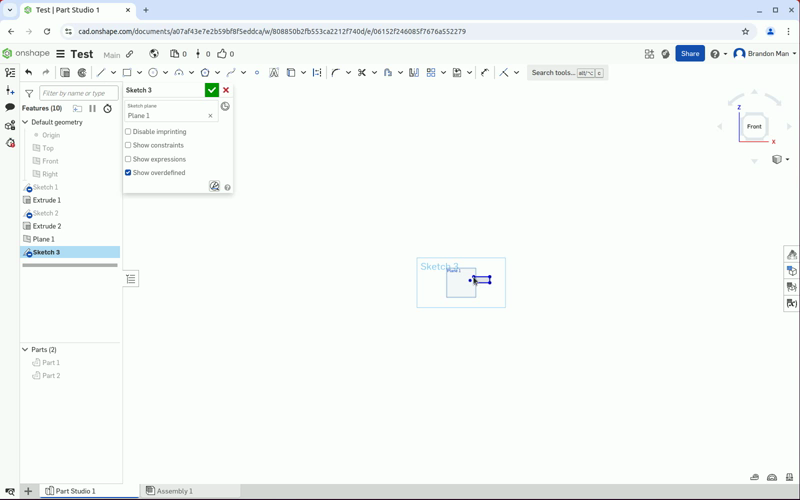
mouse_move(484, 277)
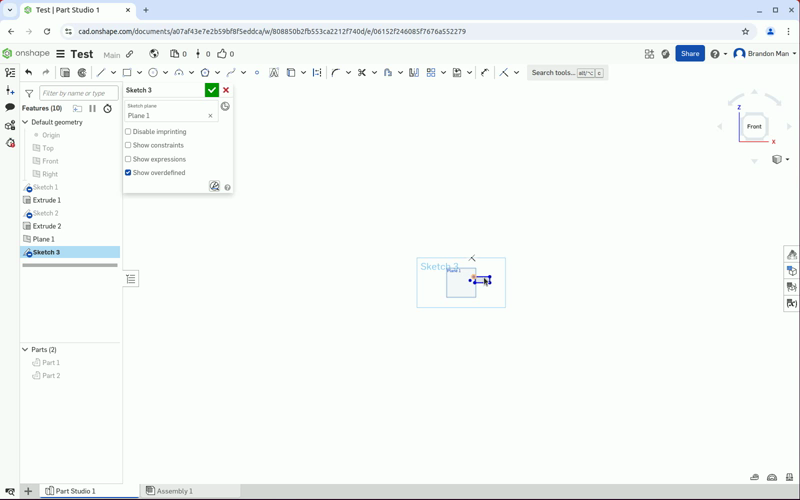
scroll(6)
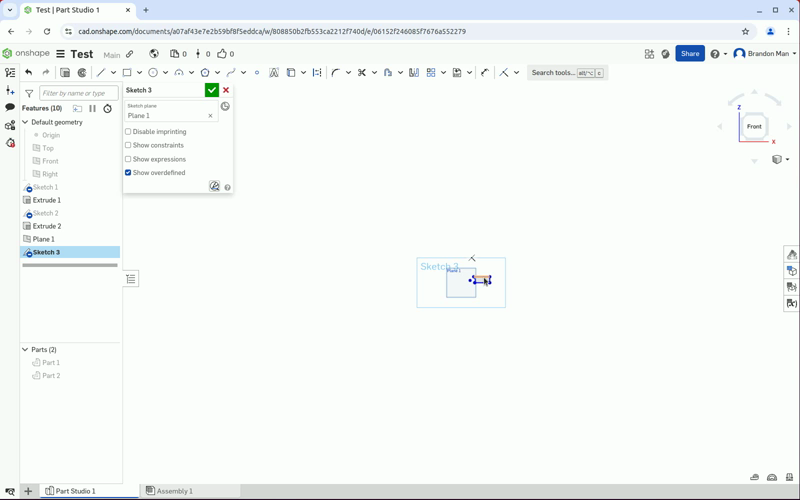
scroll(6)
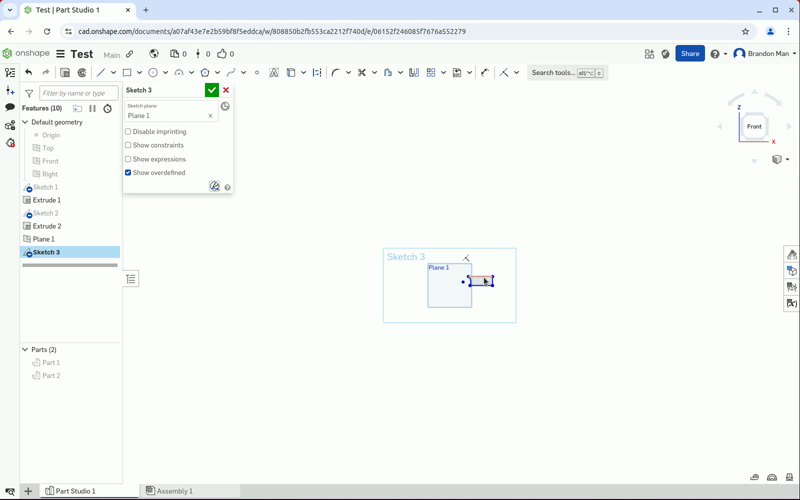
scroll(6)
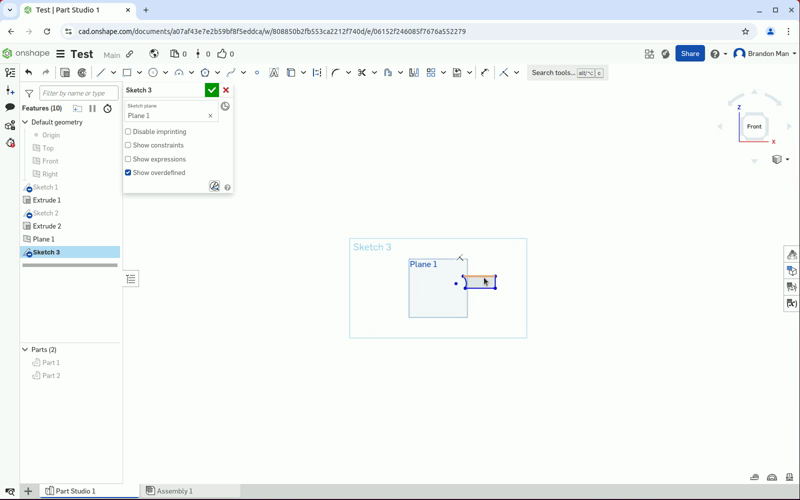
scroll(6)
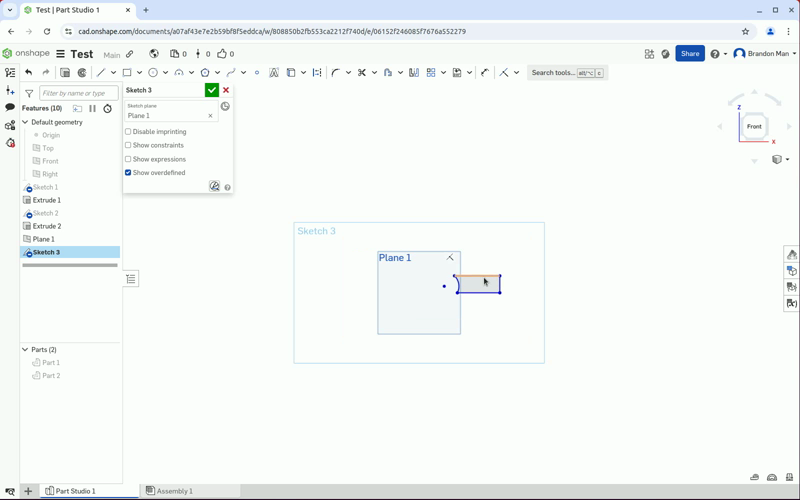
scroll(6)
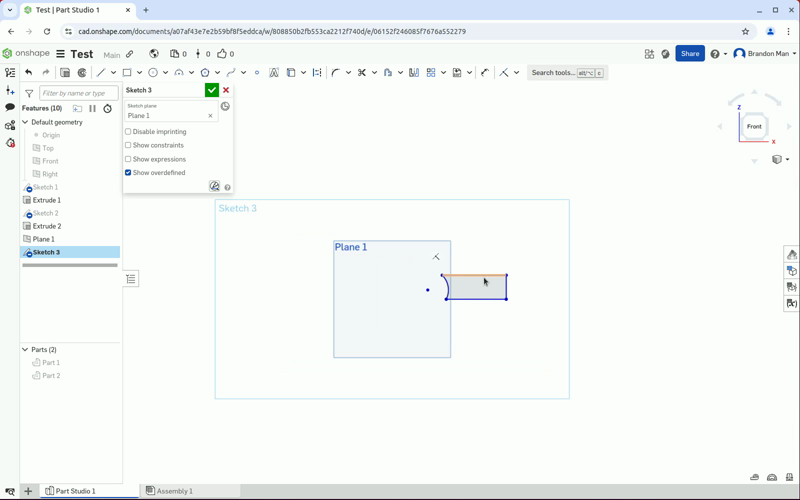
scroll(6)
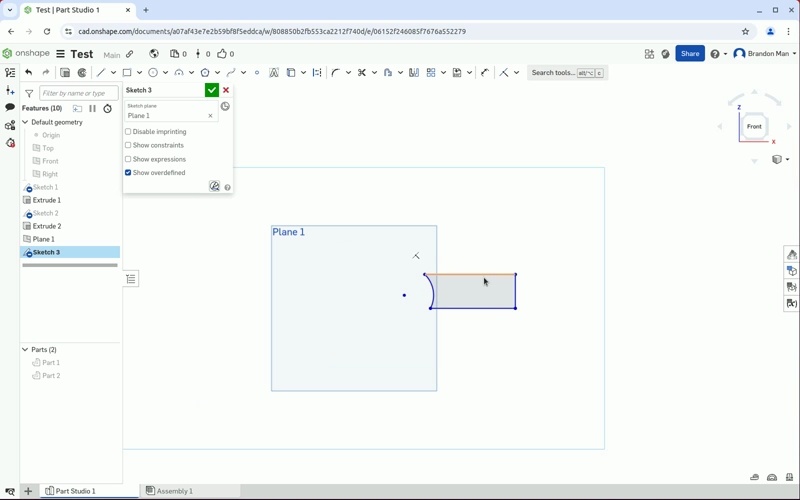
scroll(6)
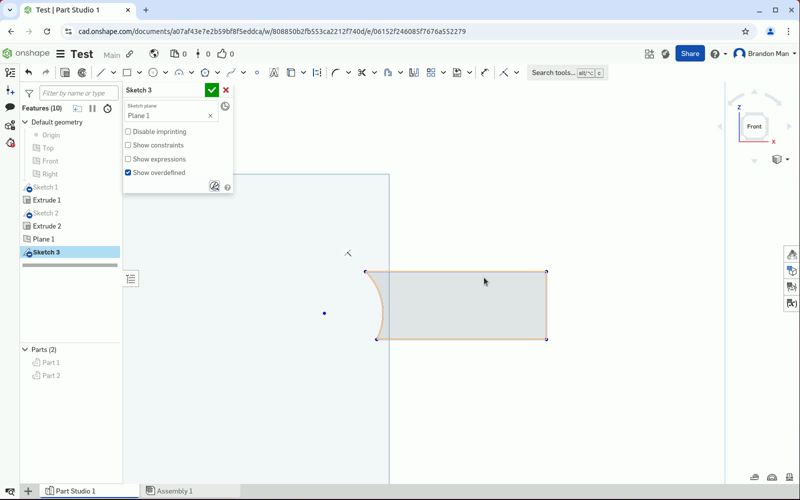
click(484, 277)
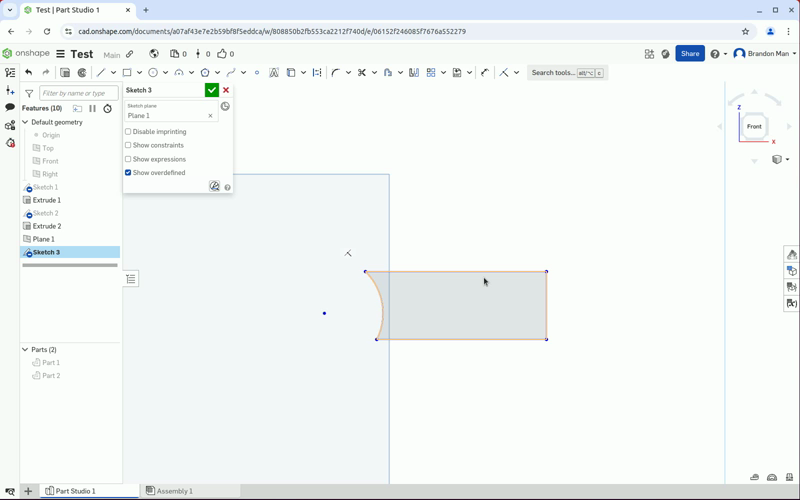
scroll(-6)
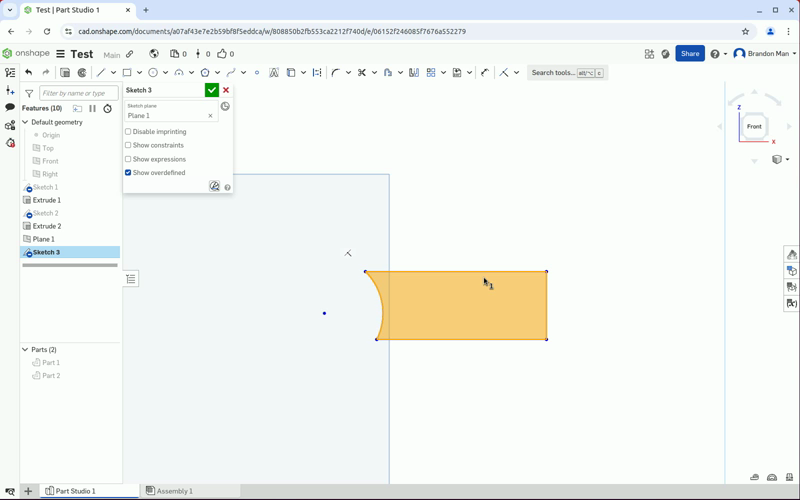
scroll(-6)
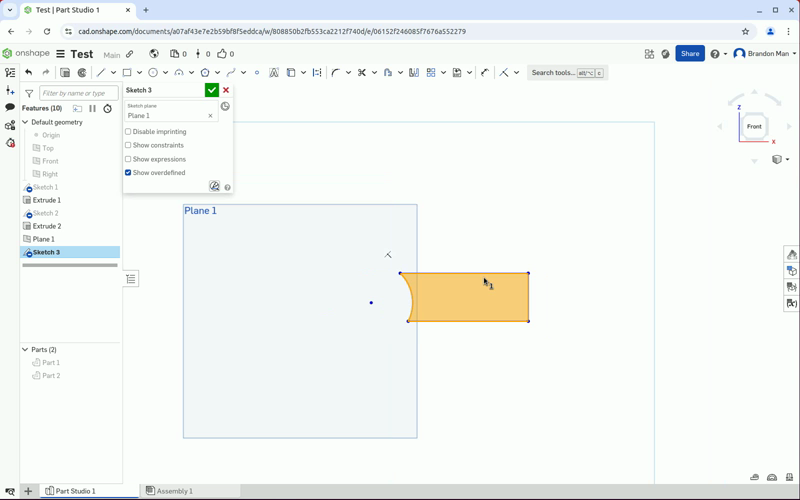
scroll(-6)
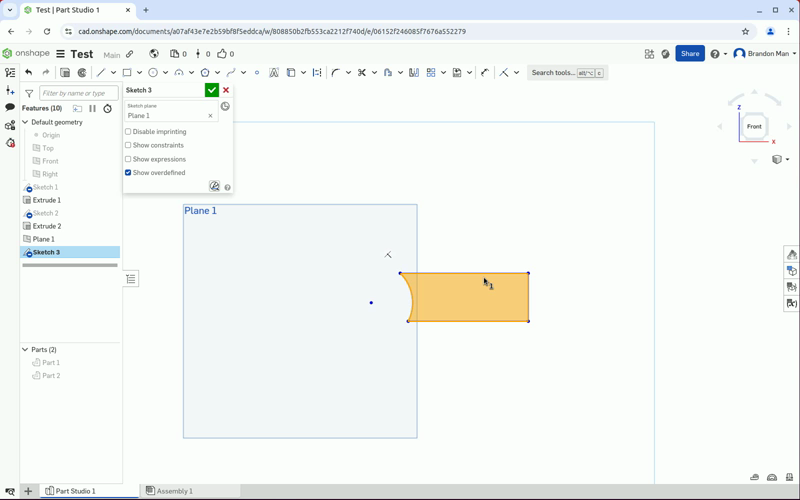
scroll(-6)
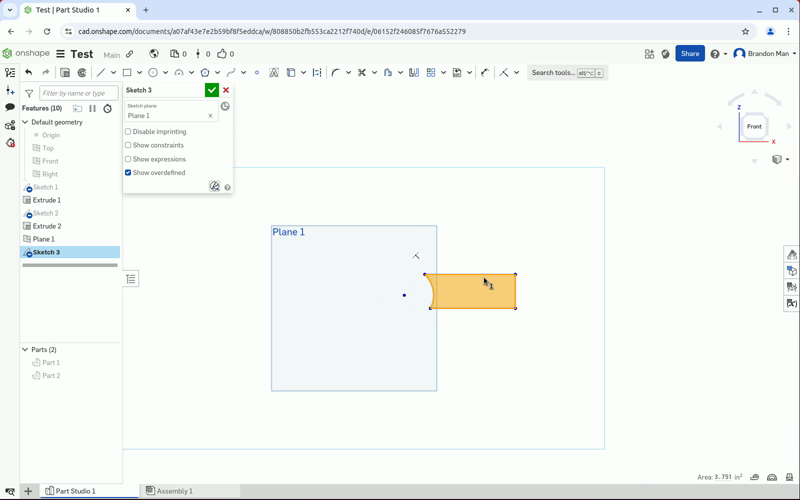
scroll(-6)
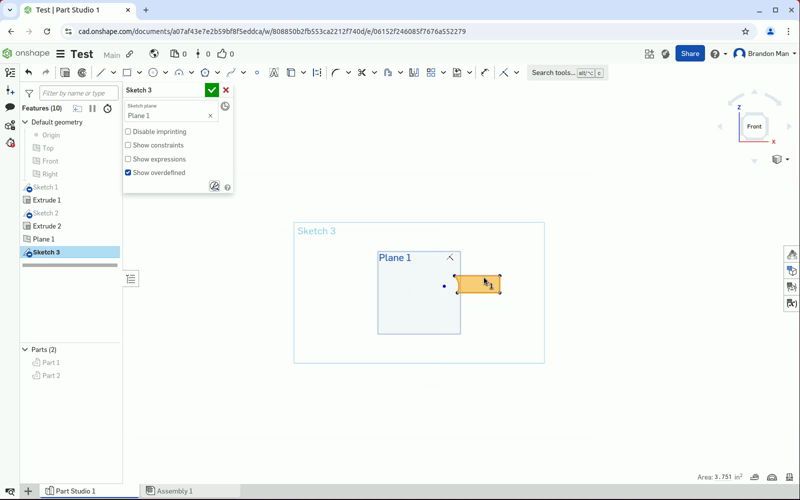
scroll(-6)
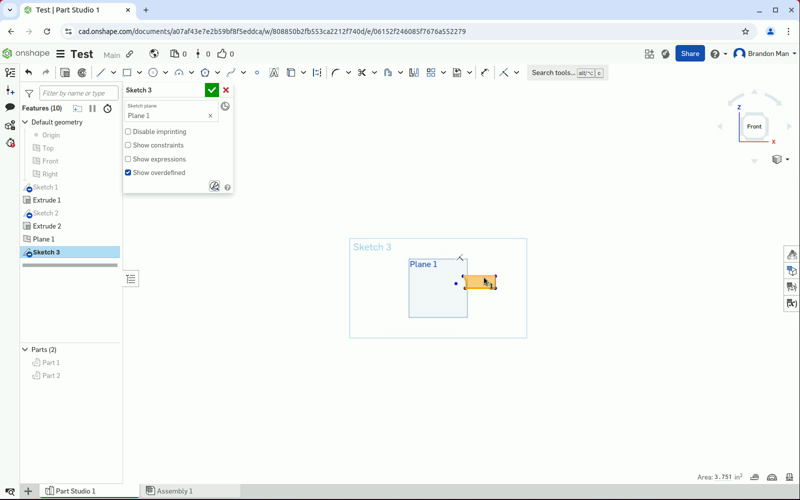
scroll(-6)
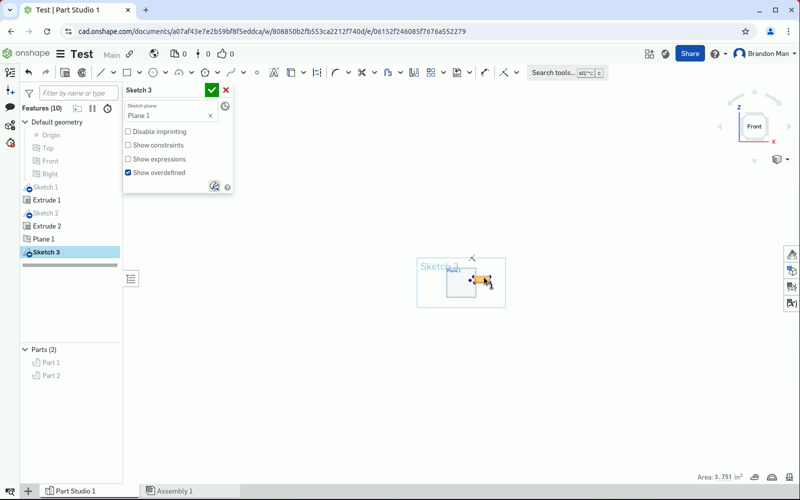
mouse_move(73, 352)
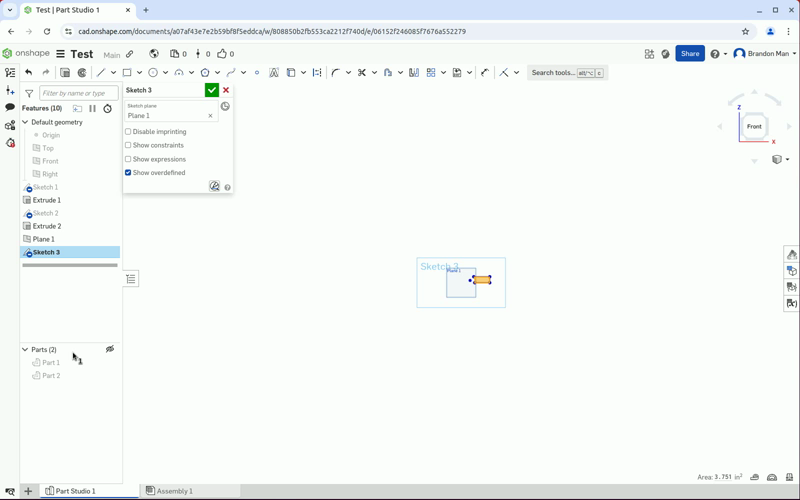
key(shift+y)
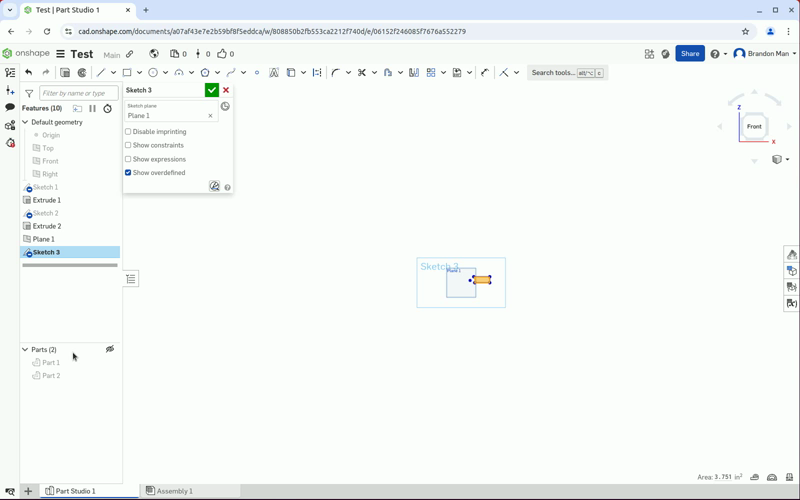
key(shift+e)
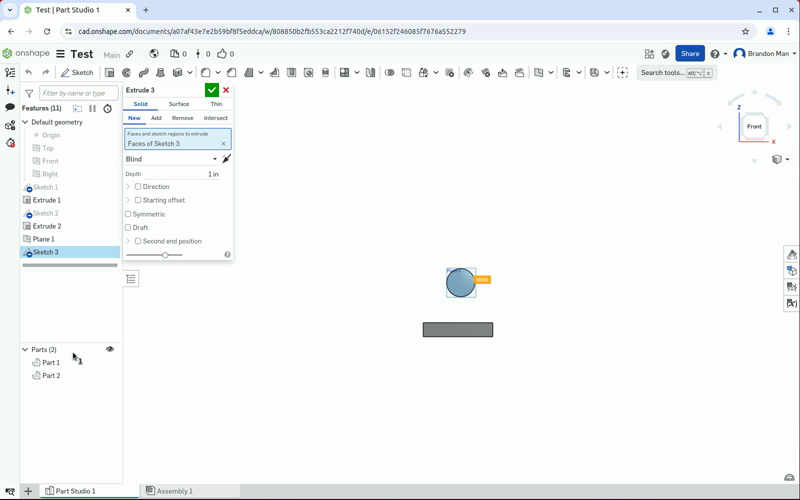
mouse_move(143, 106)
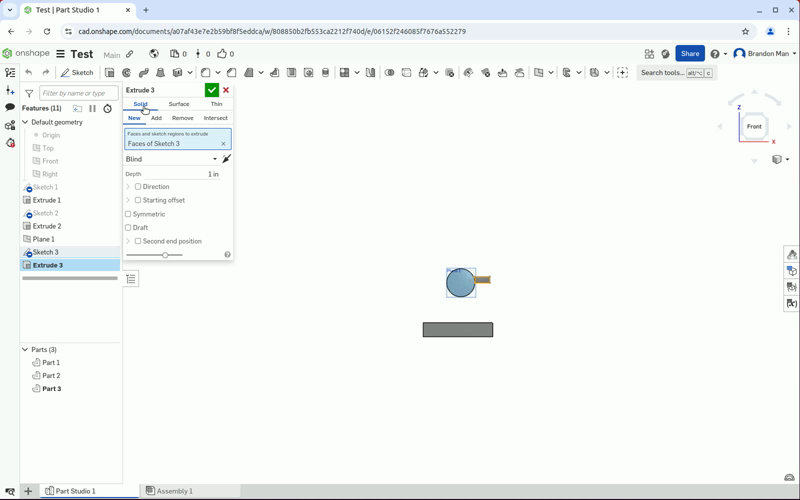
click(143, 106)
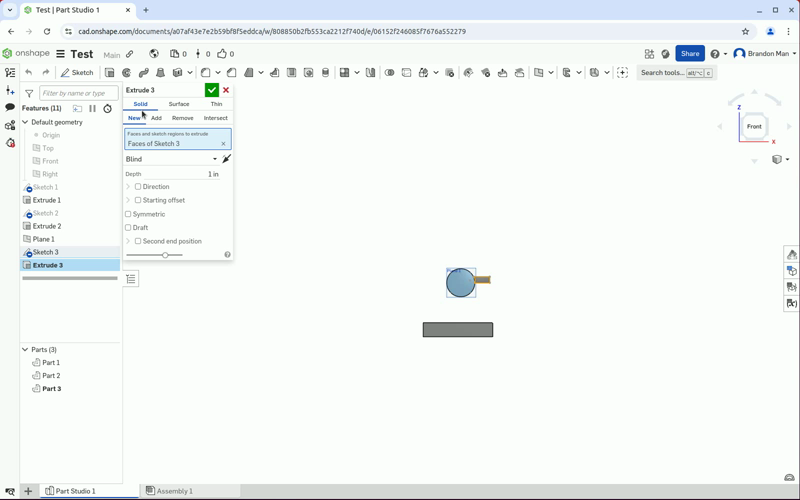
mouse_move(137, 120)
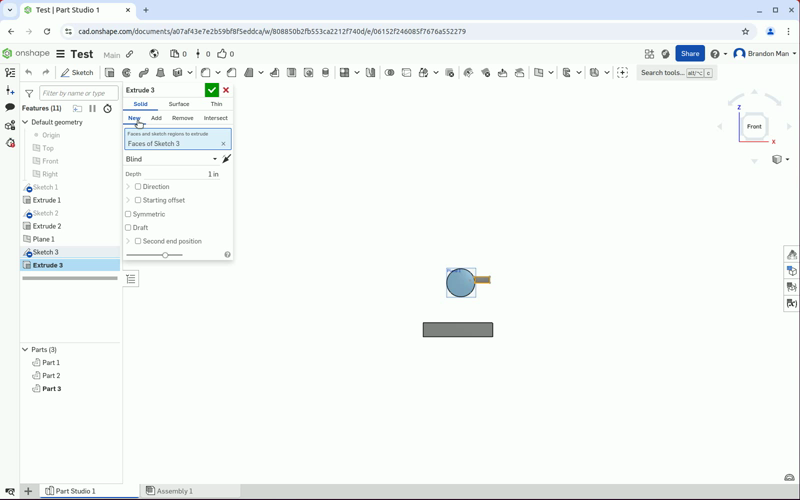
click(137, 120)
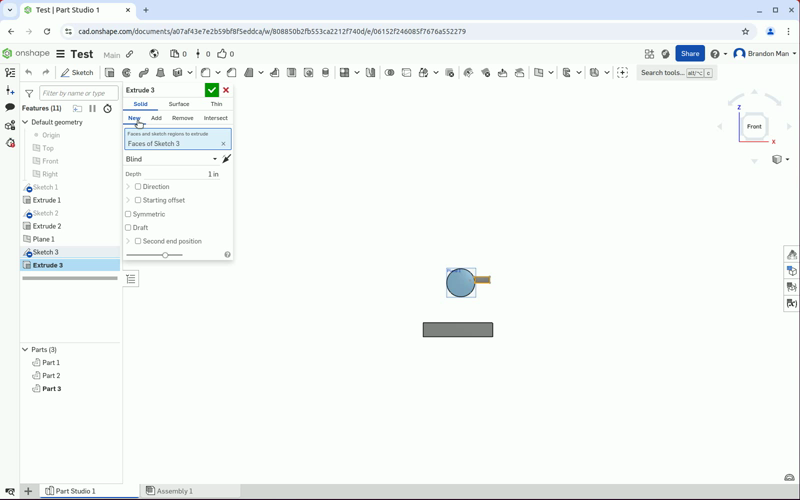
key(tab, 4)
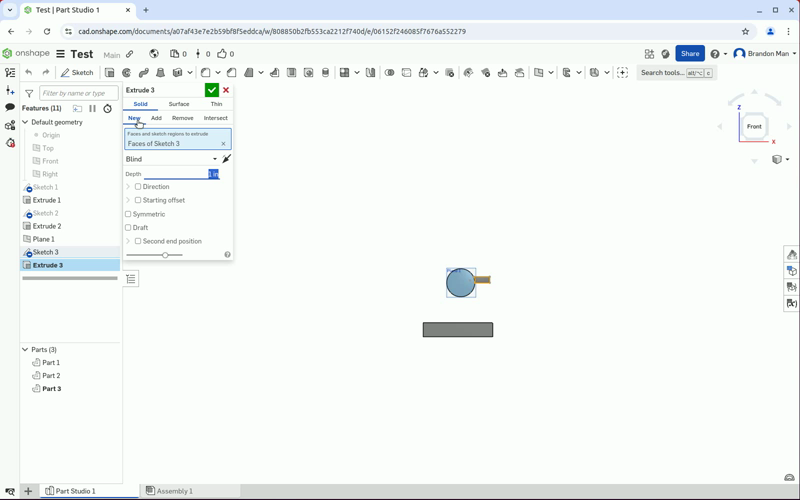
text(0.481)
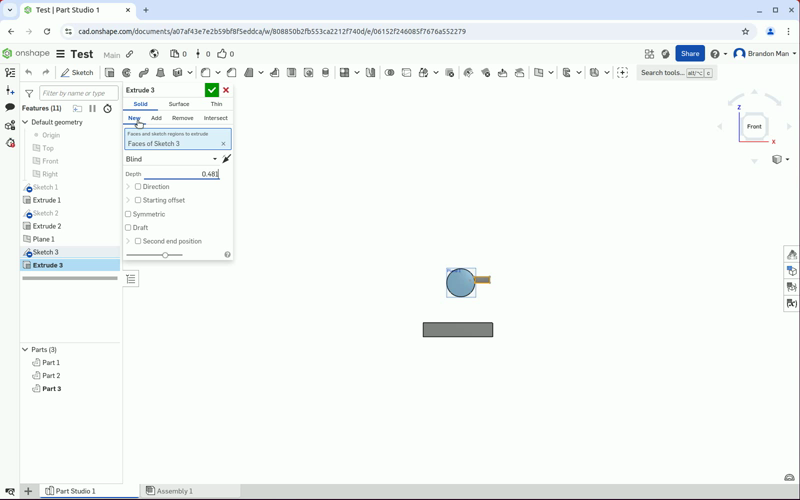
key(enter)
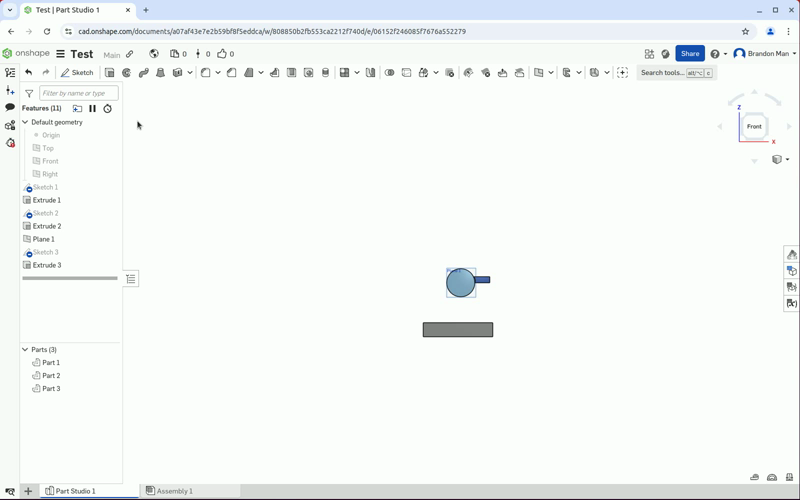
key(shift+h)
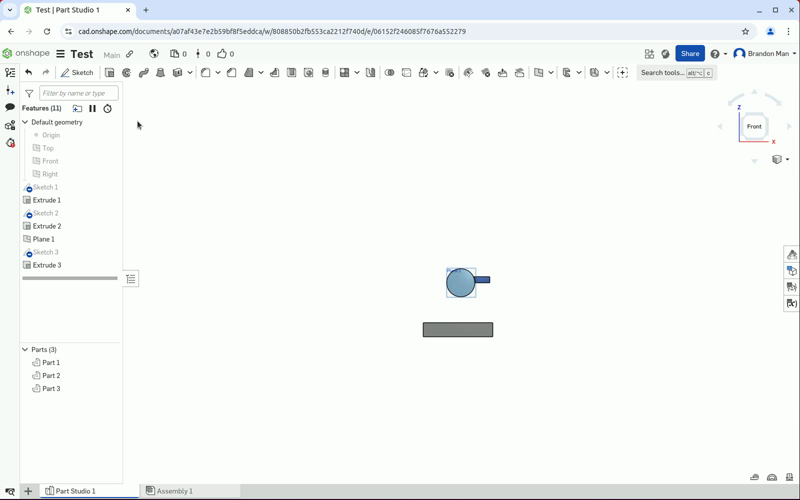
key(shift+h)
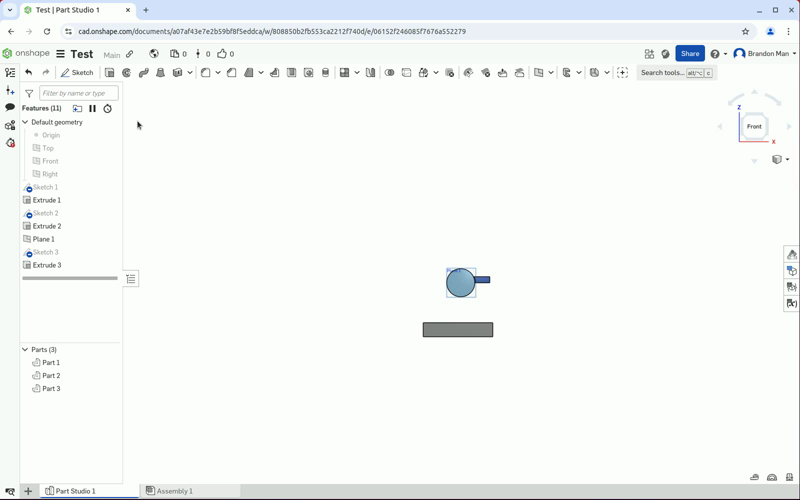
mouse_move(73, 189)
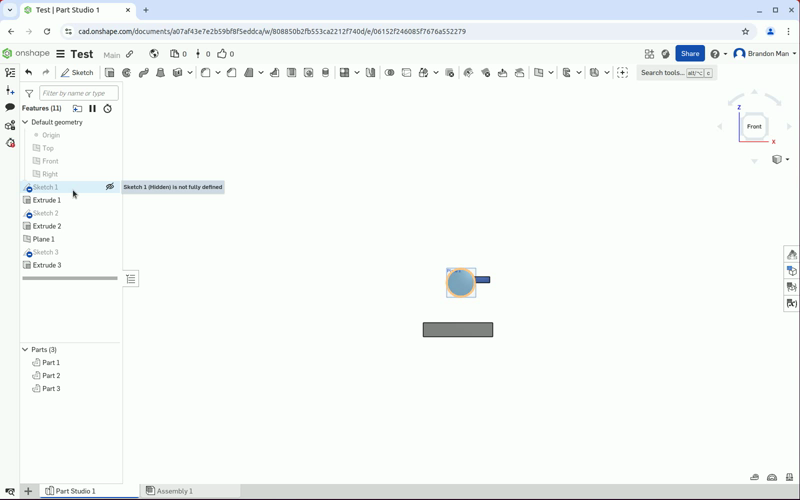
click(73, 189)
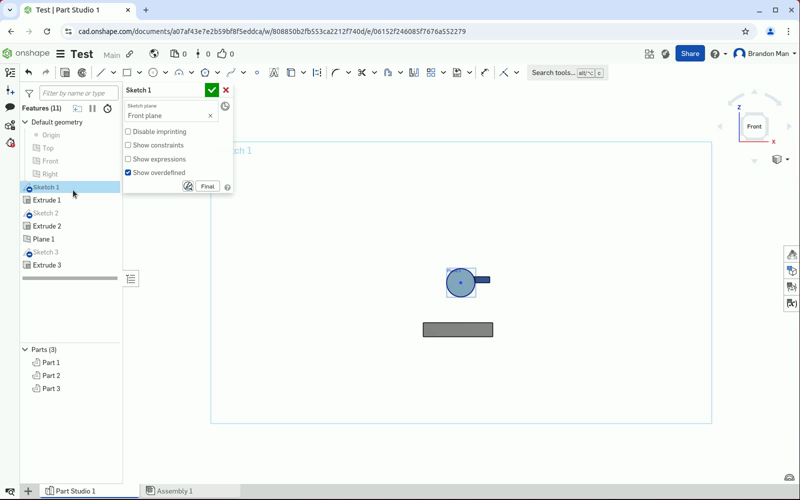
mouse_move(229, 92)
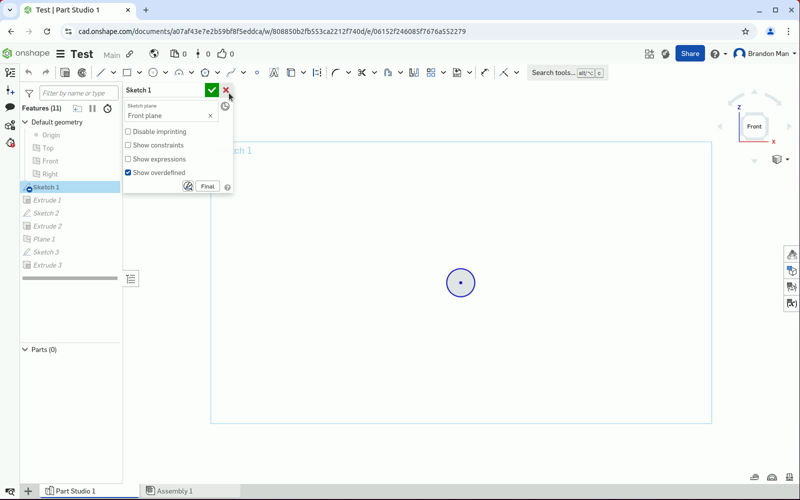
click(229, 92)
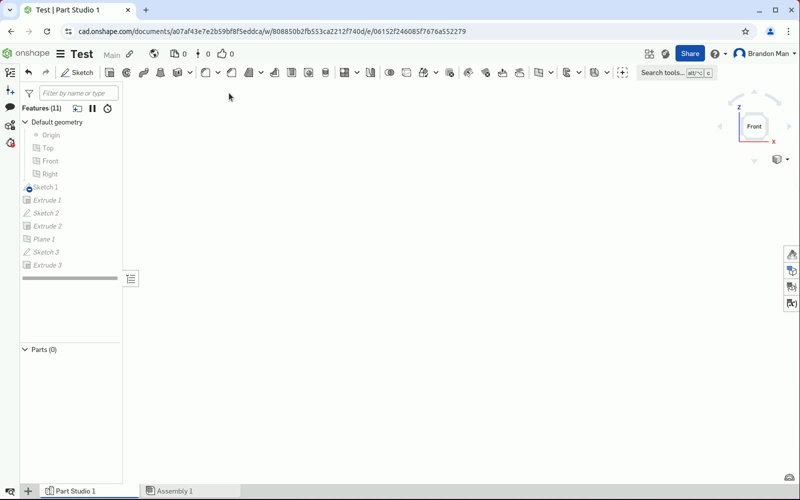
key(shift+s)
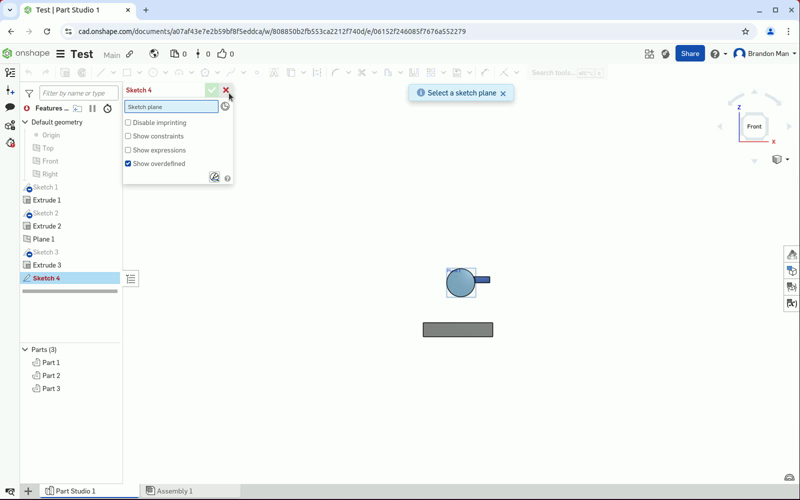
mouse_move(73, 241)
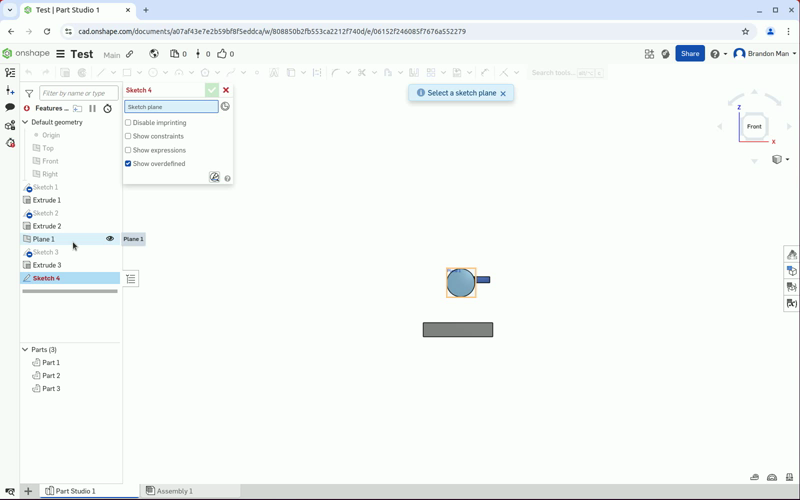
click(73, 241)
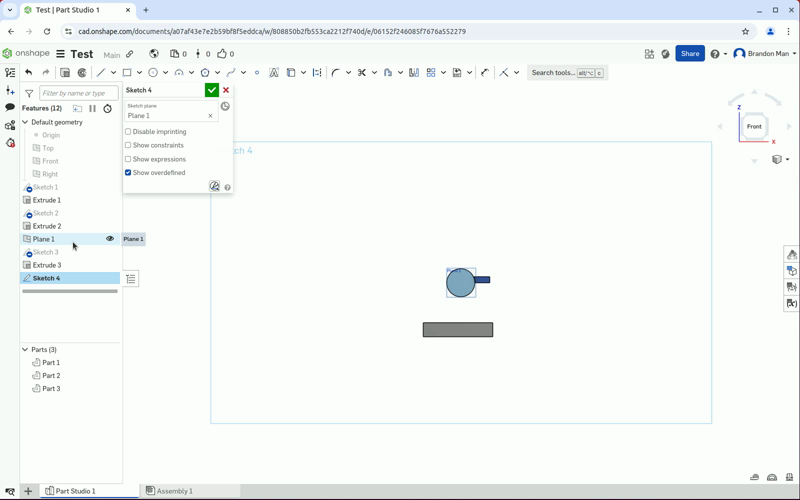
mouse_move(73, 352)
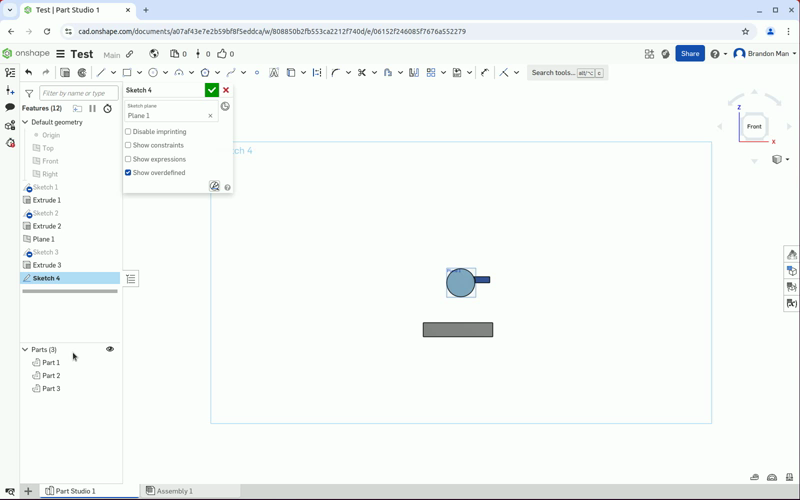
key(y)
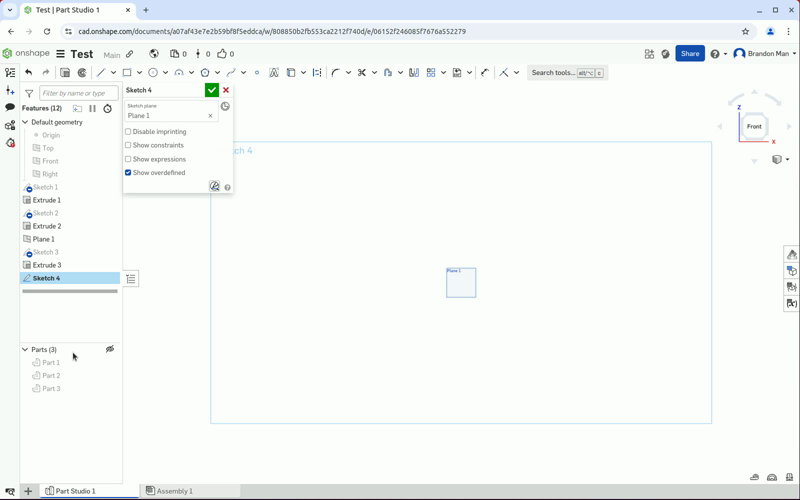
key(l)
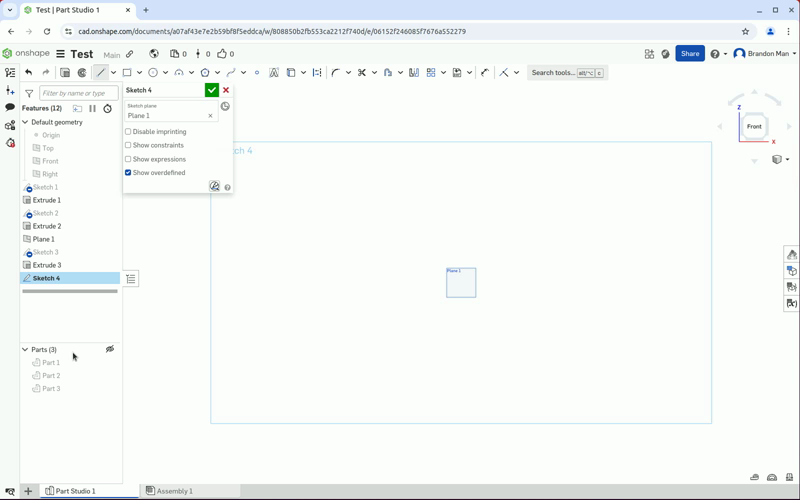
key_down(shift)
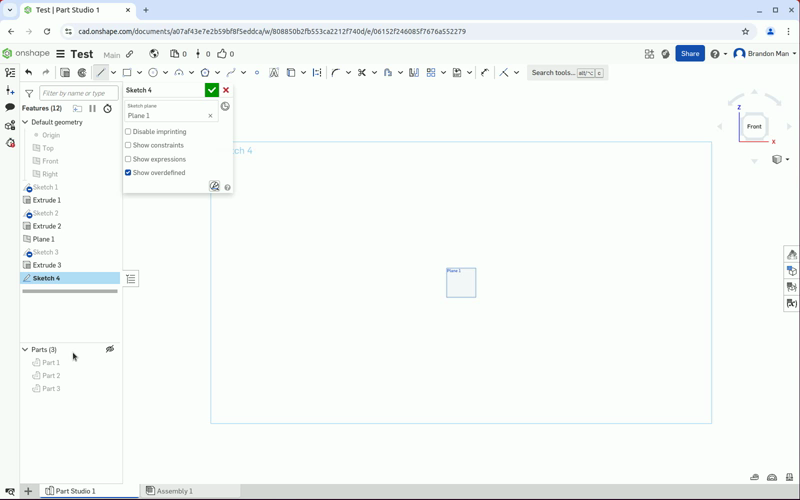
mouse_move(460, 282)
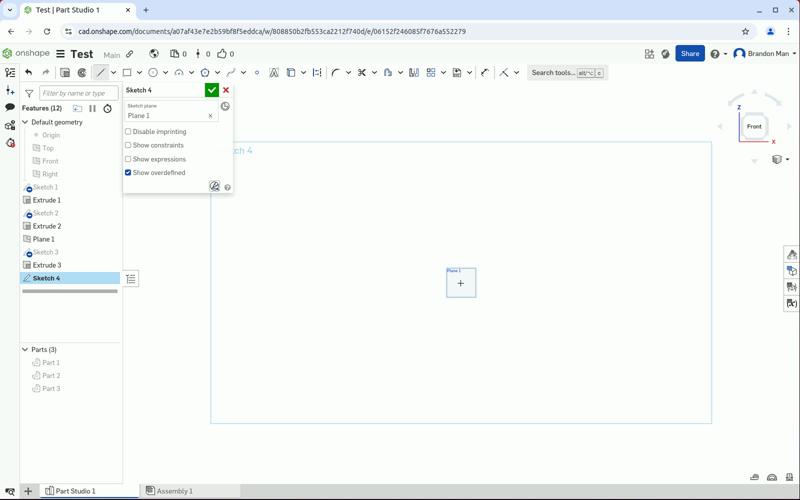
click(460, 282)
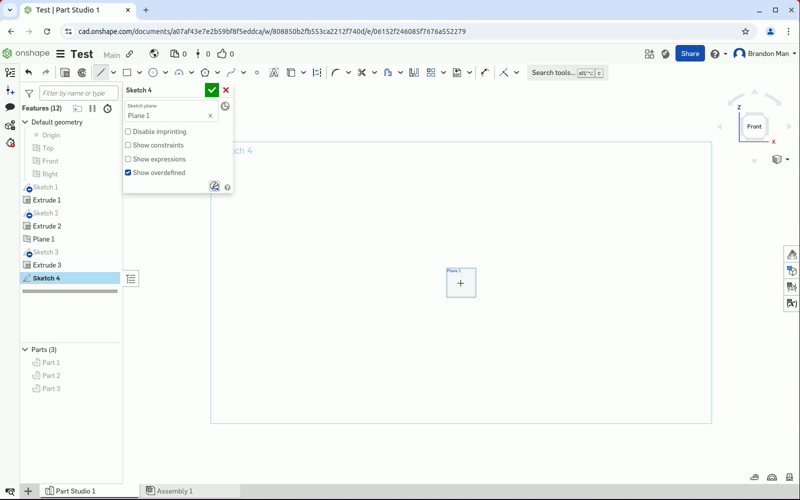
key_up(shift)
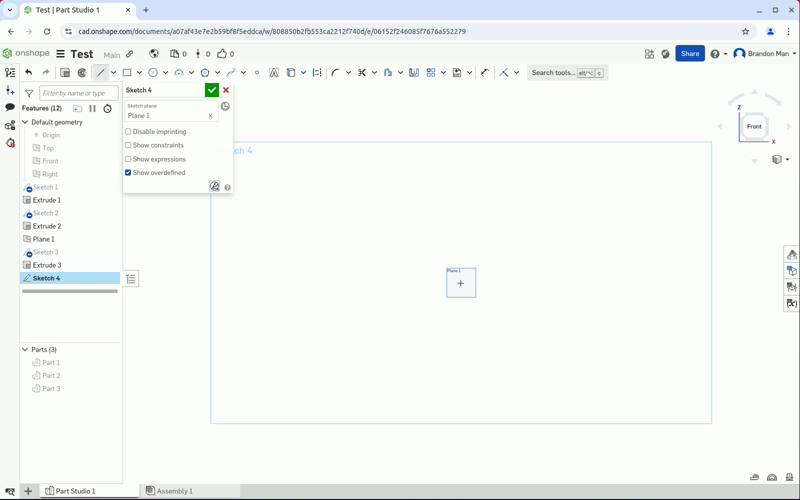
key_down(shift)
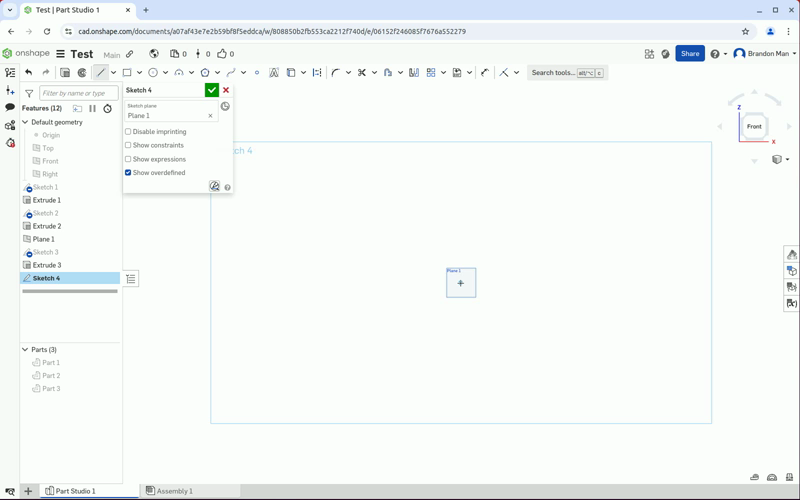
mouse_move(490, 282)
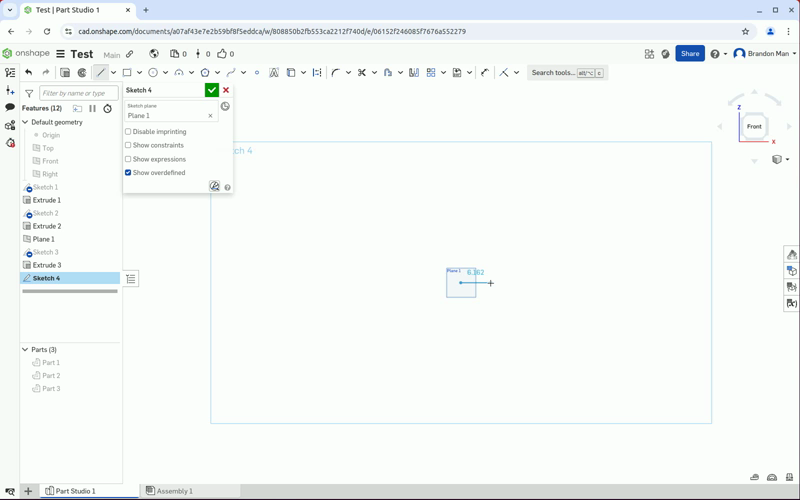
mouse_move(475, 282)
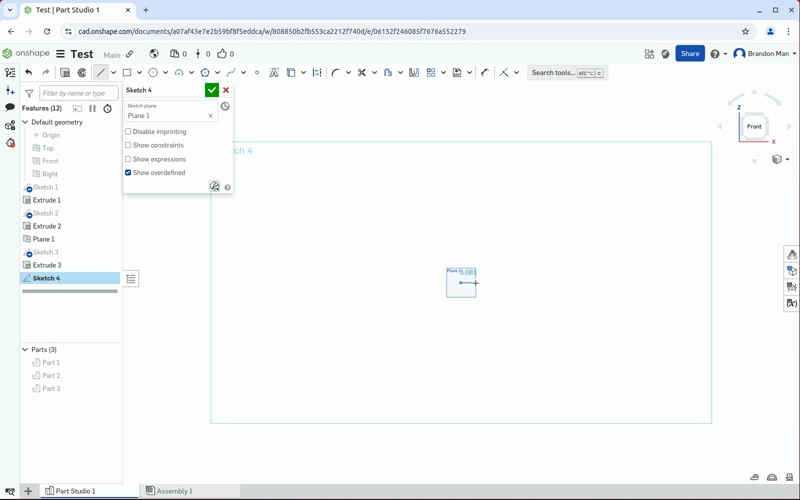
click(475, 282)
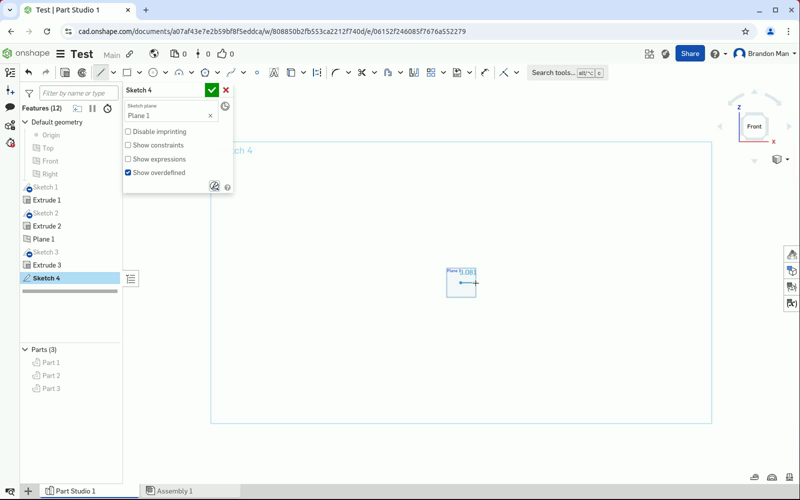
key_up(shift)
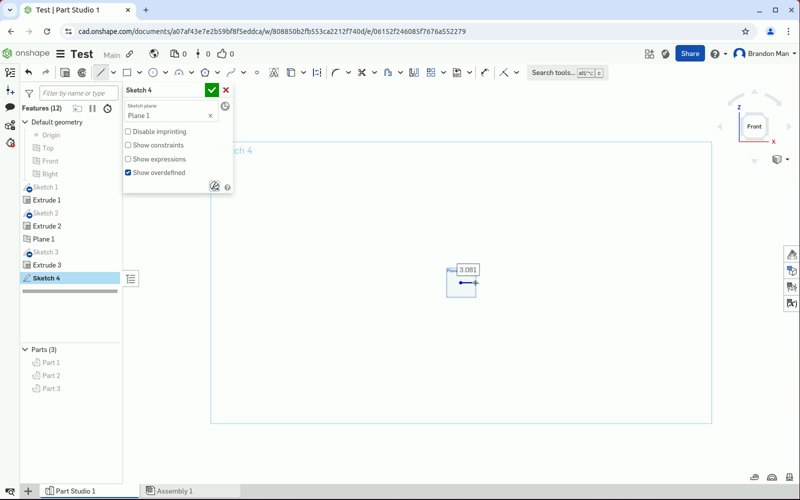
key(esc)
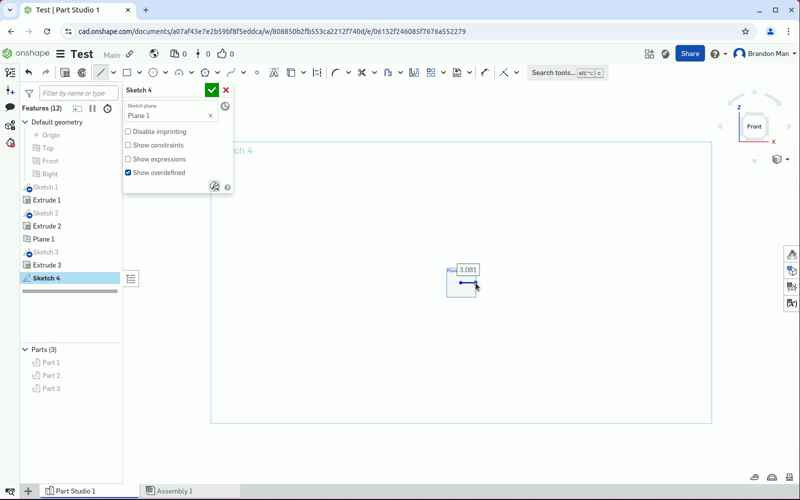
key(a)
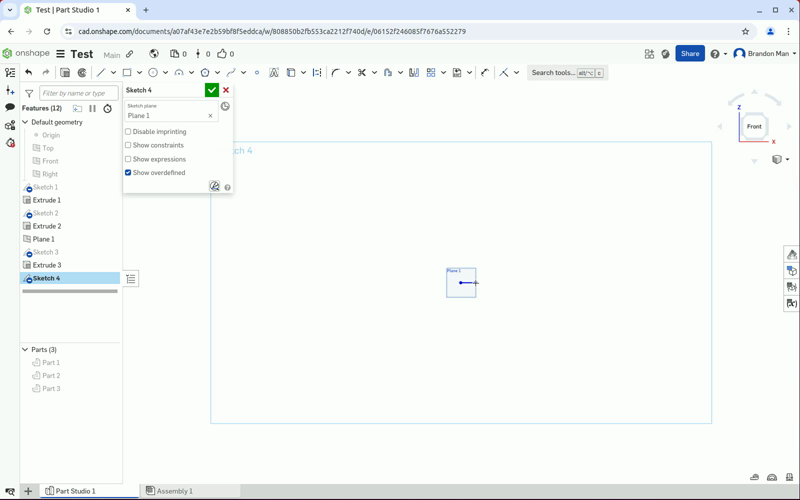
mouse_move(475, 282)
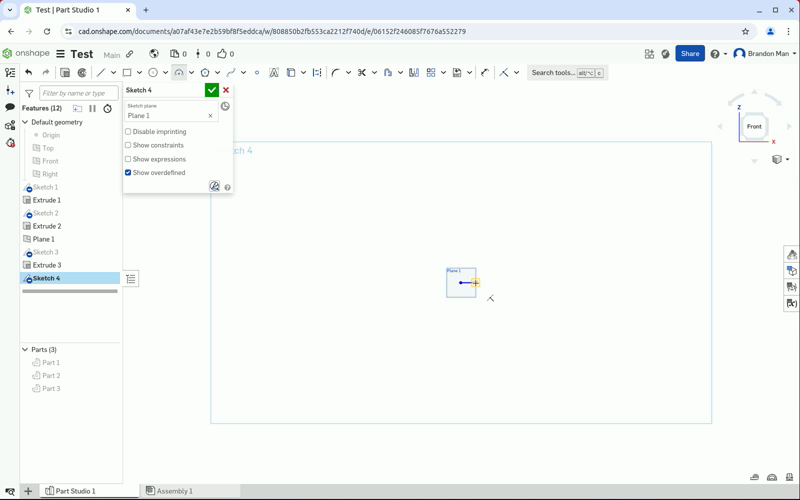
click(475, 282)
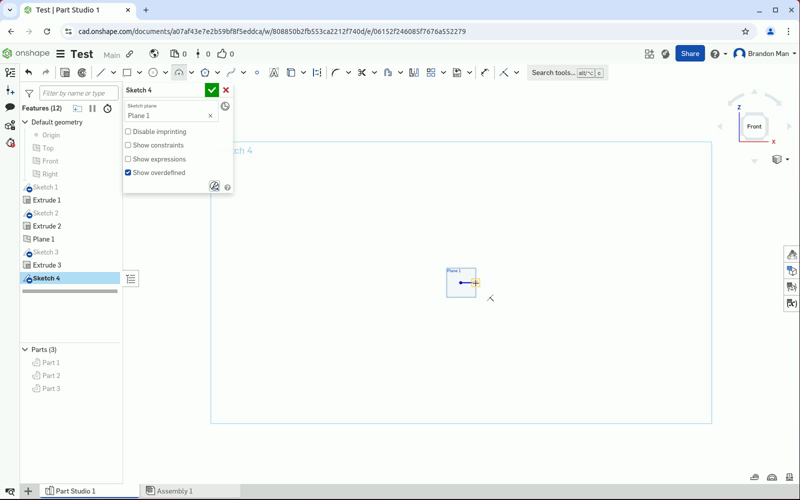
key_down(shift)
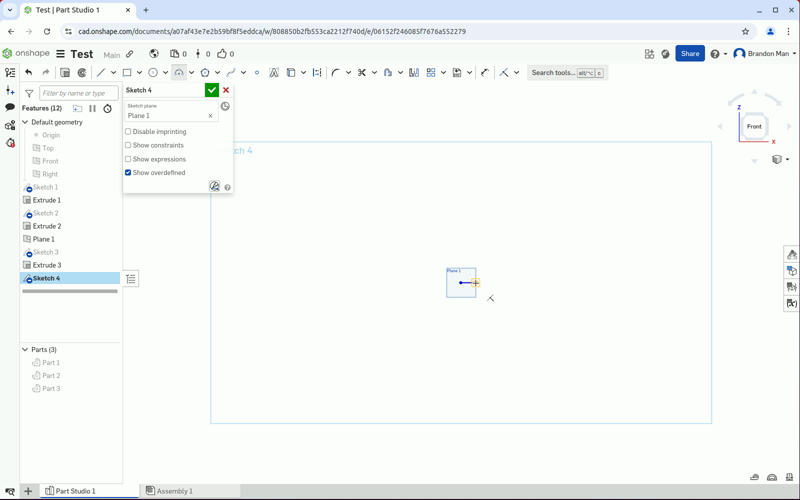
mouse_move(474, 276)
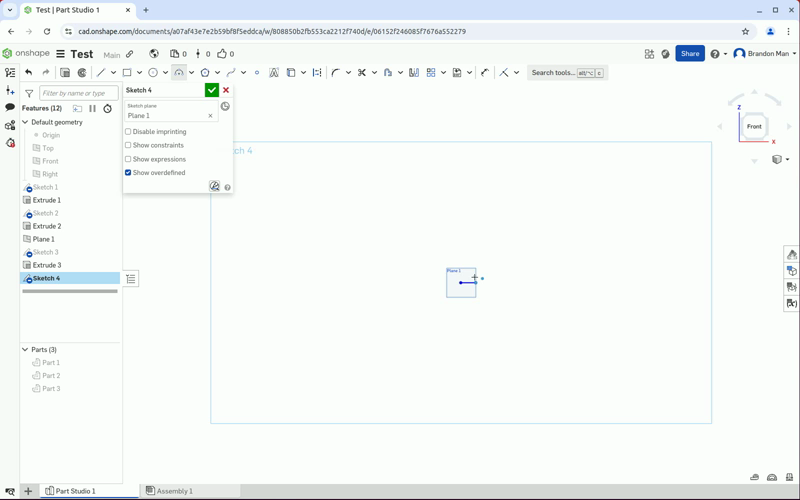
scroll(6)
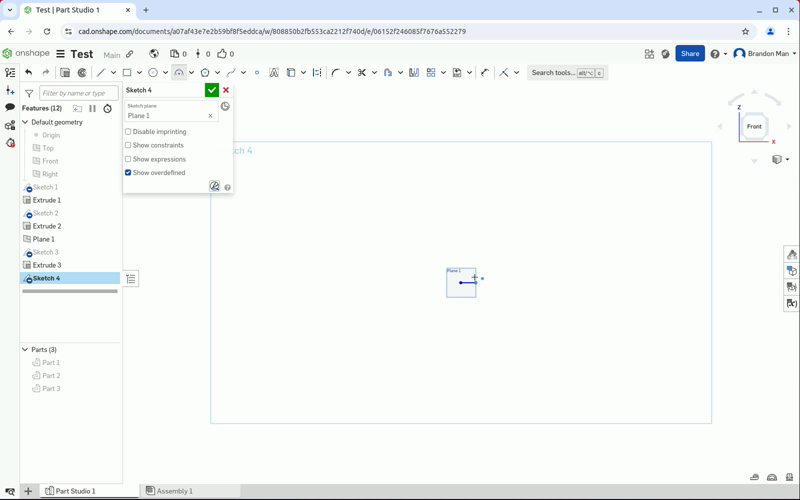
scroll(6)
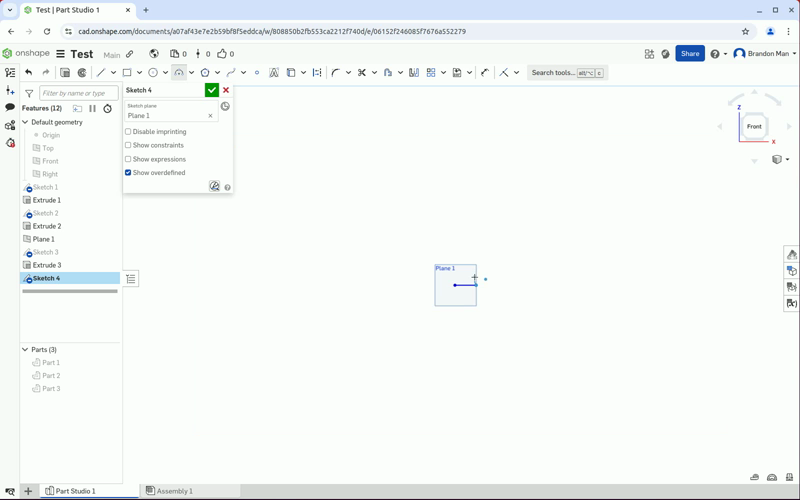
scroll(6)
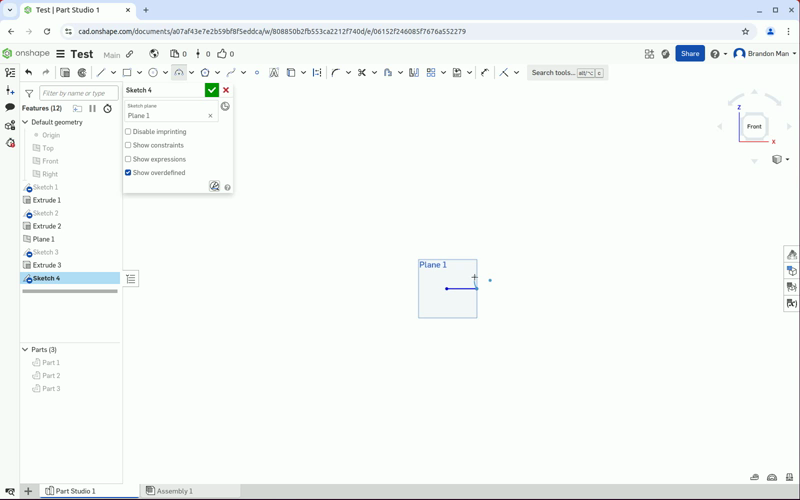
scroll(6)
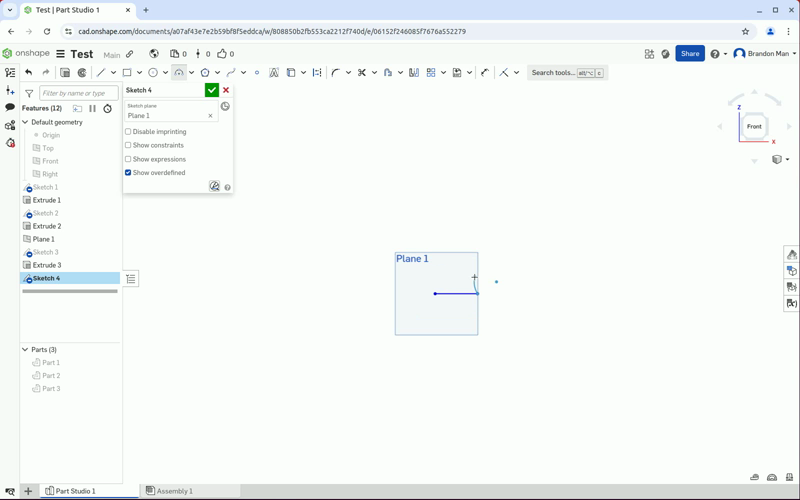
scroll(6)
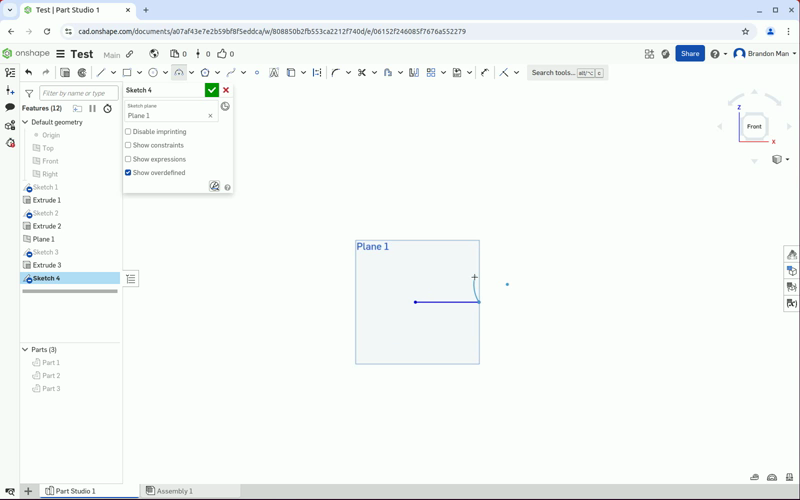
scroll(6)
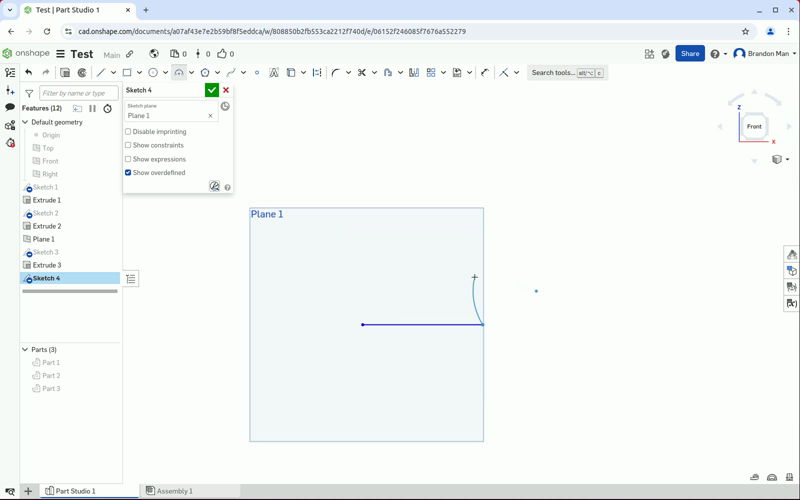
scroll(6)
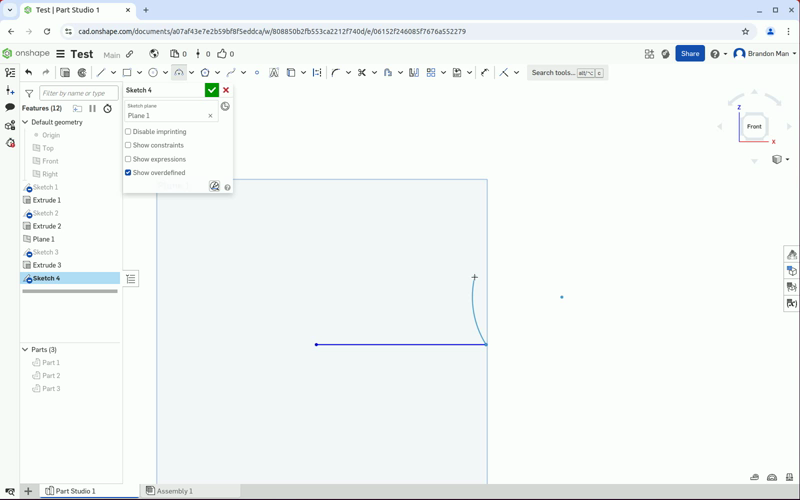
click(474, 276)
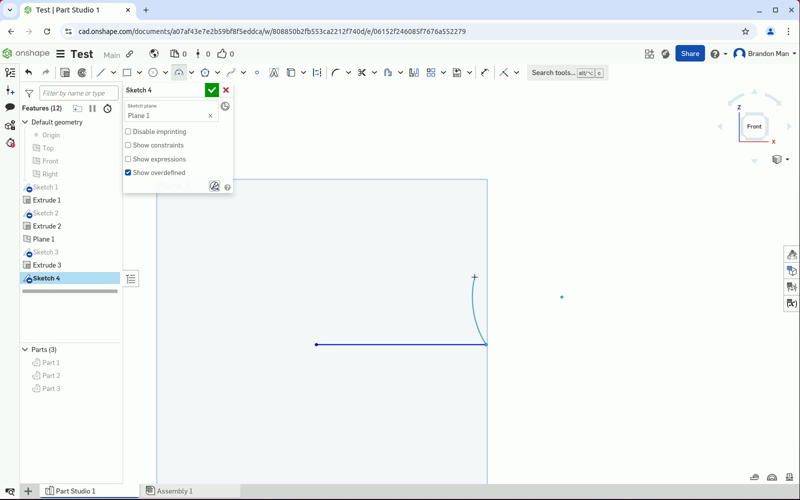
scroll(-6)
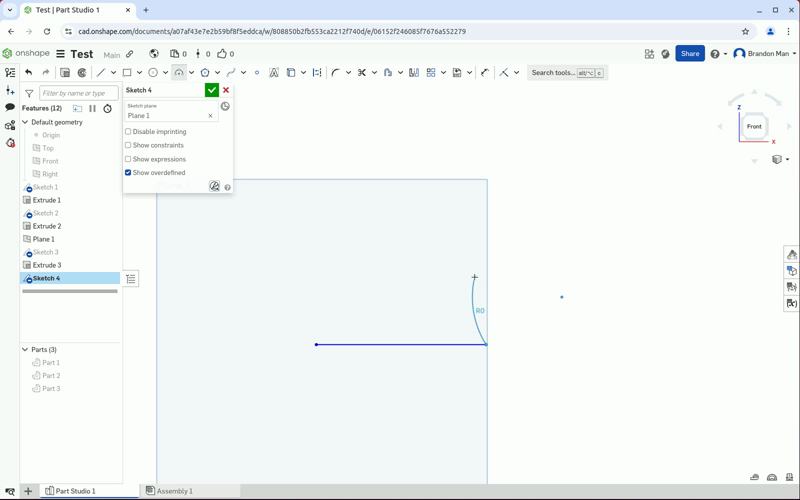
scroll(-6)
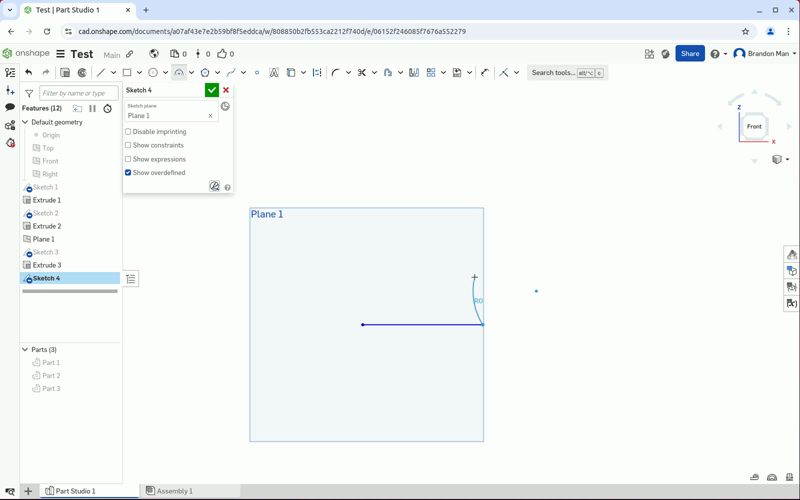
scroll(-6)
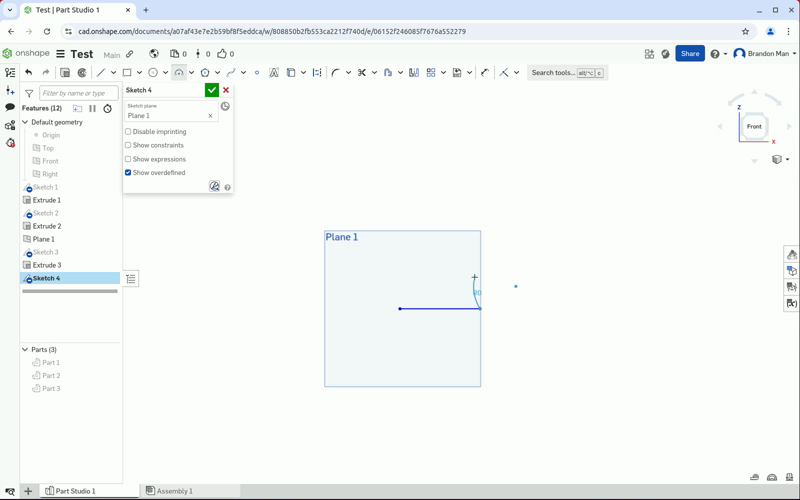
scroll(-6)
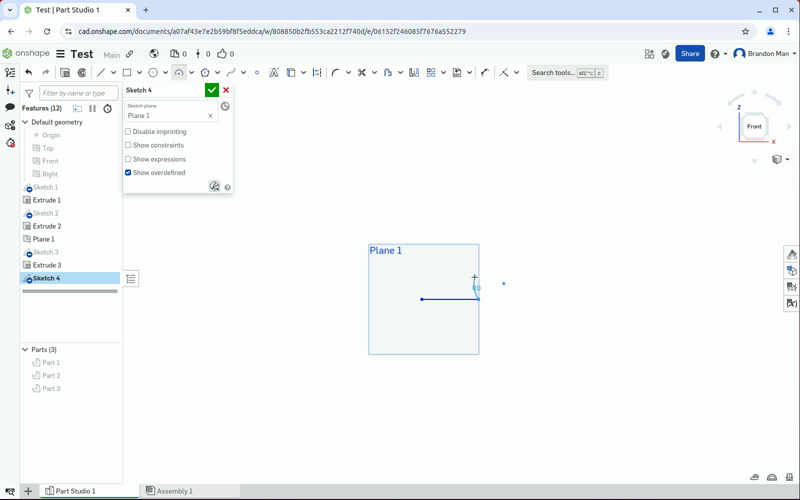
scroll(-6)
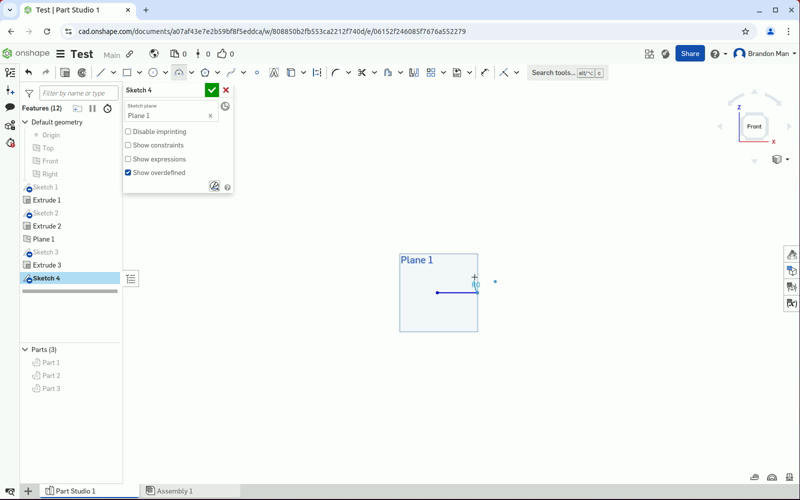
scroll(-6)
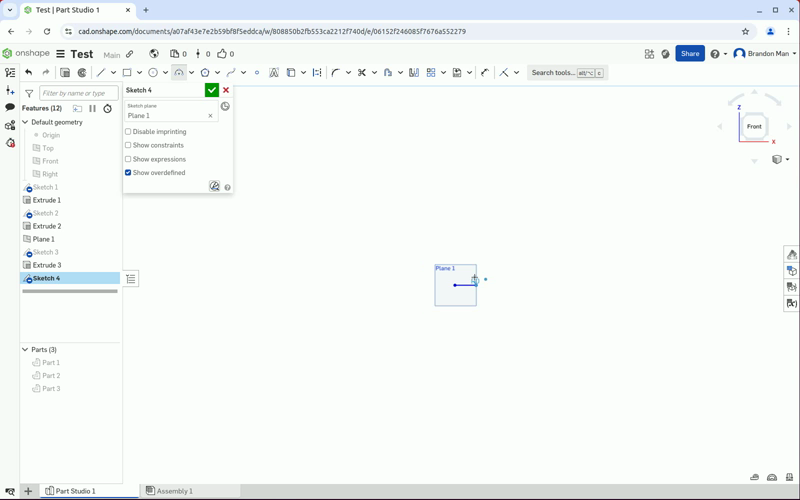
scroll(-6)
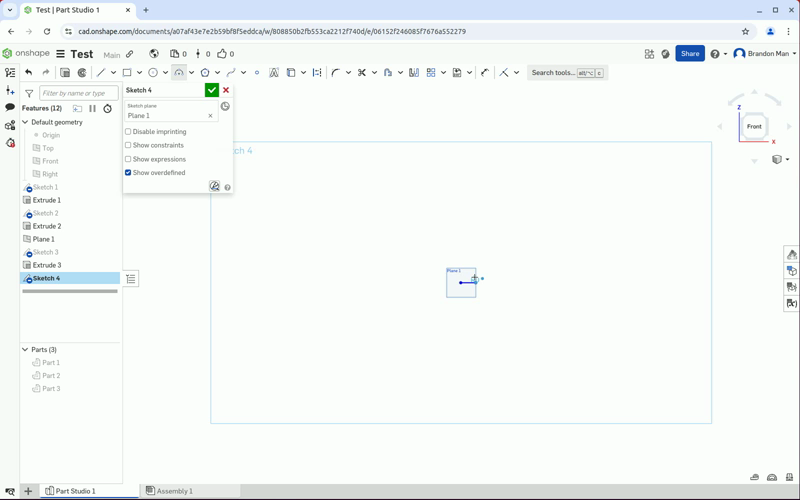
mouse_move(476, 279)
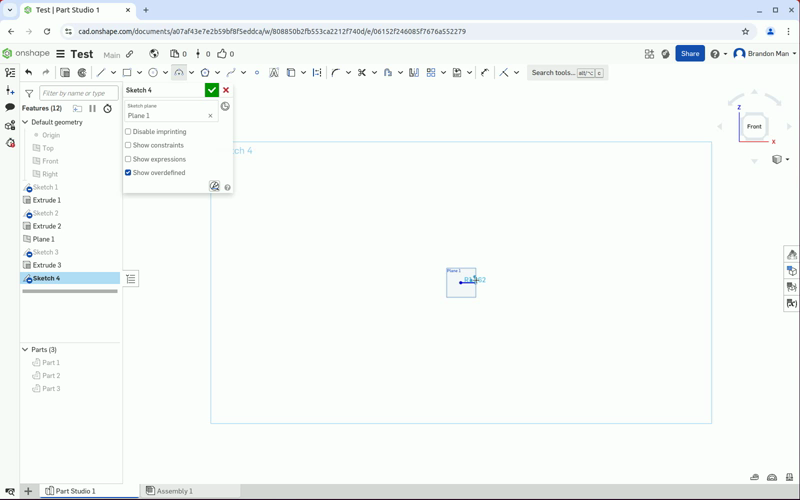
scroll(6)
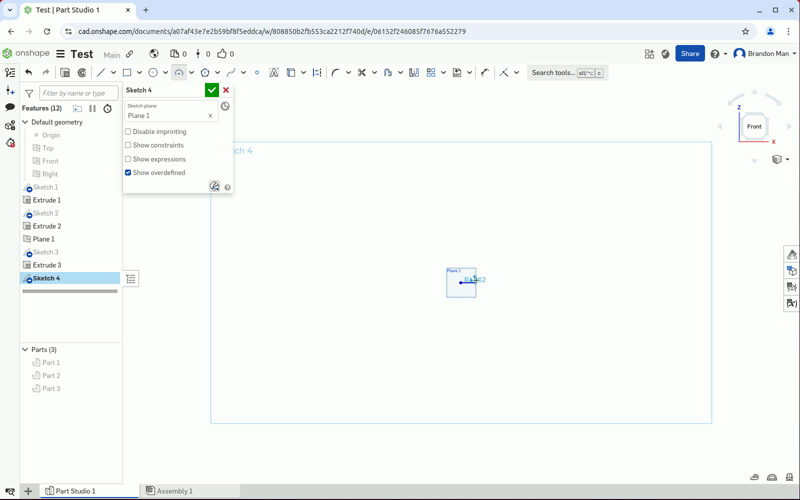
scroll(6)
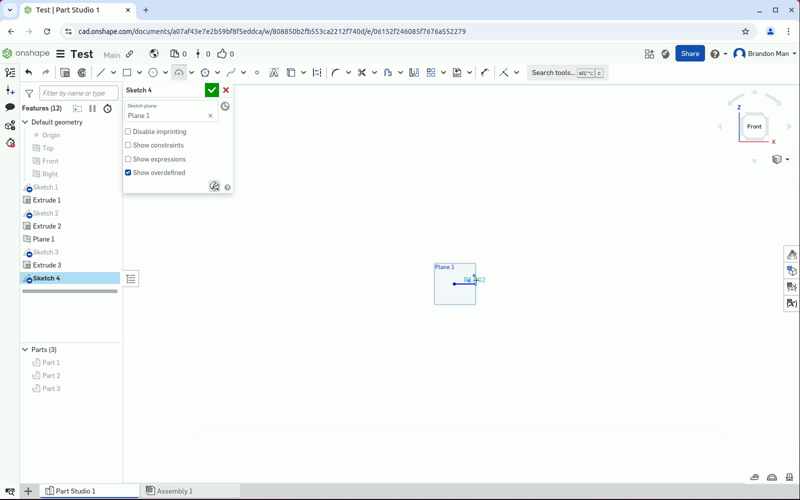
scroll(6)
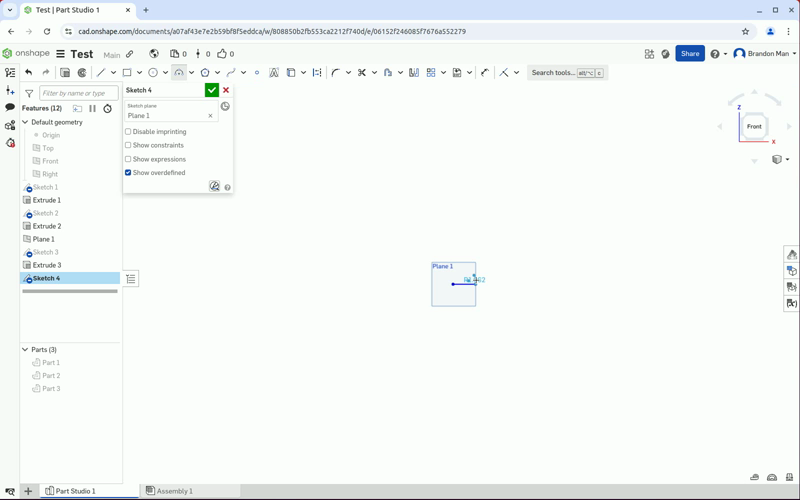
scroll(6)
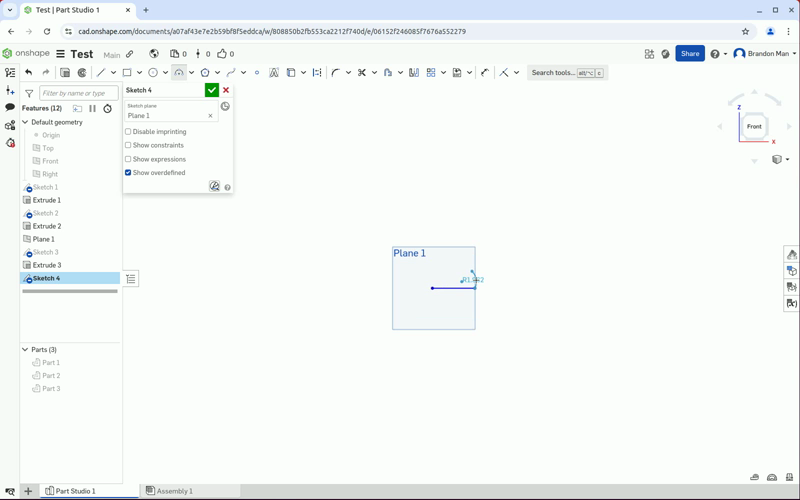
scroll(6)
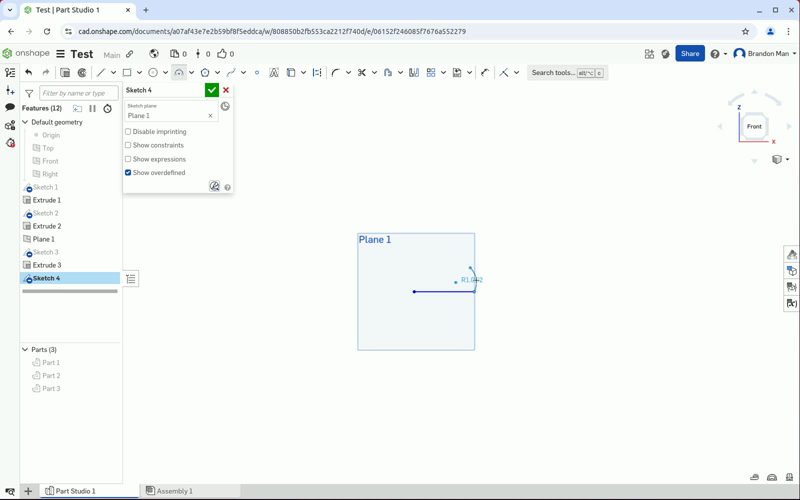
scroll(6)
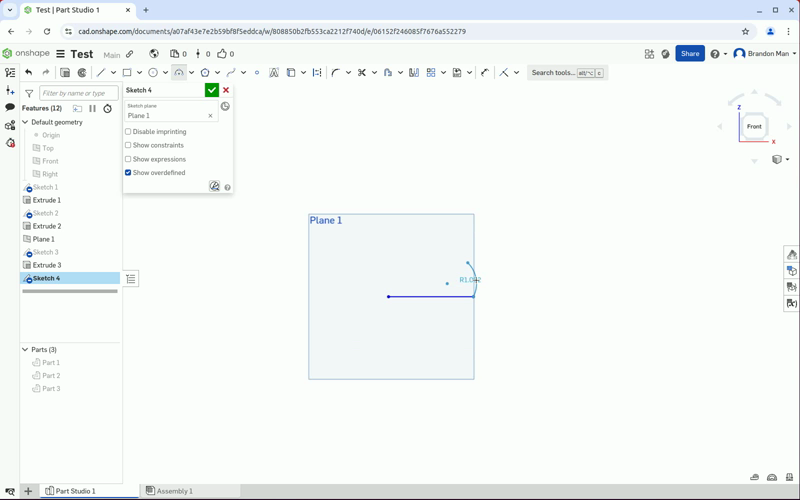
scroll(6)
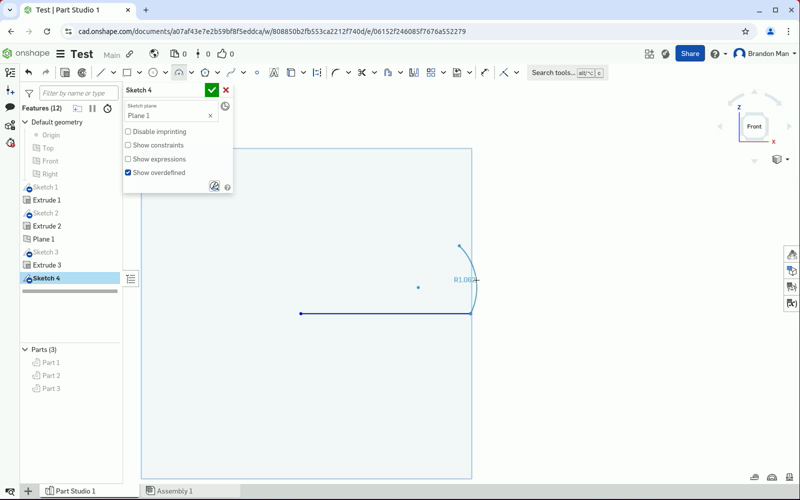
click(476, 279)
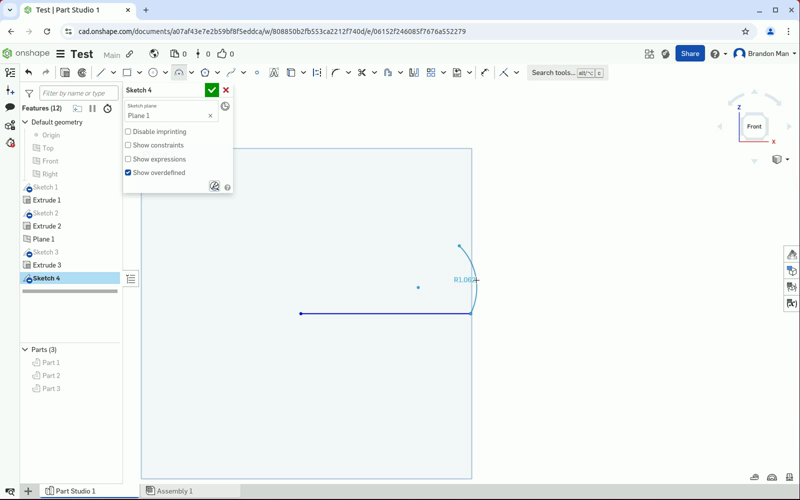
scroll(-6)
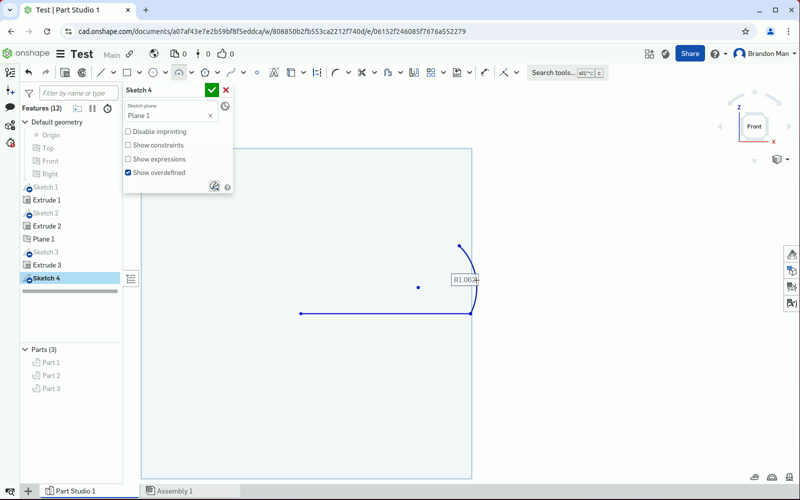
scroll(-6)
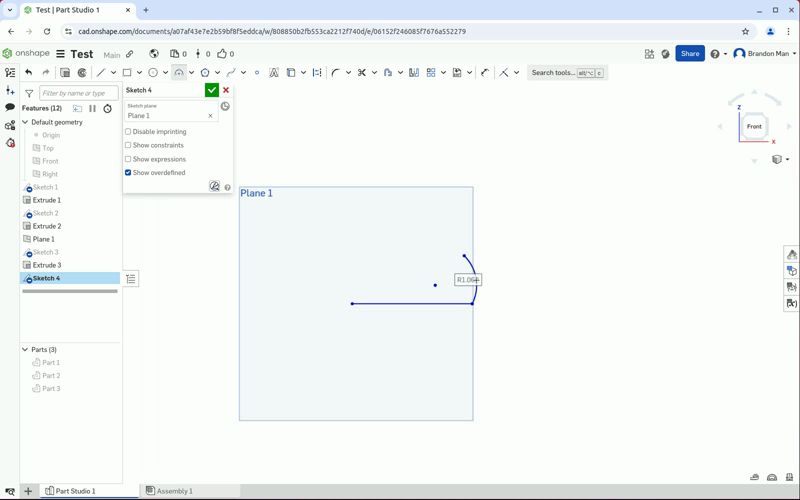
scroll(-6)
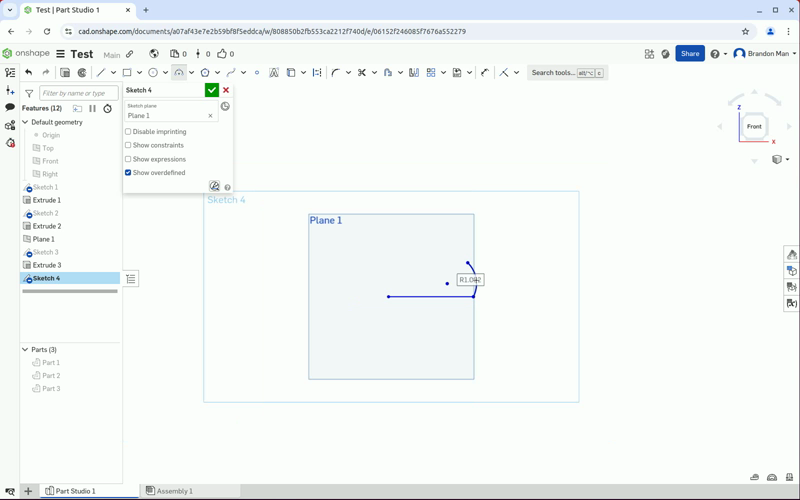
scroll(-6)
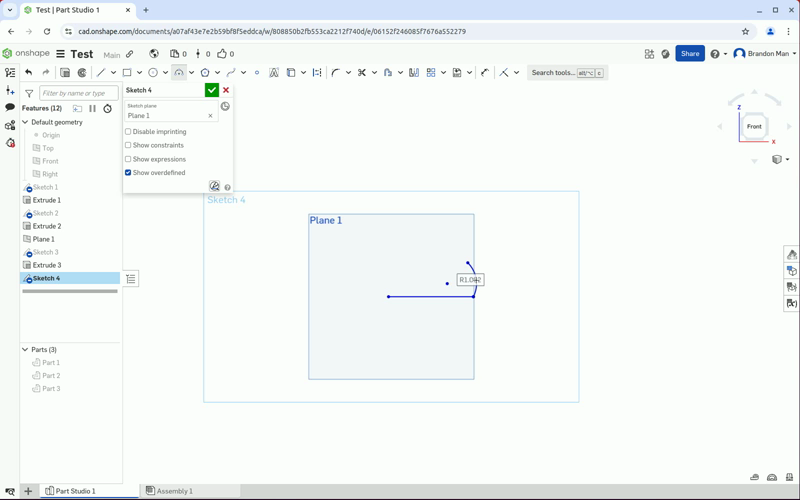
scroll(-6)
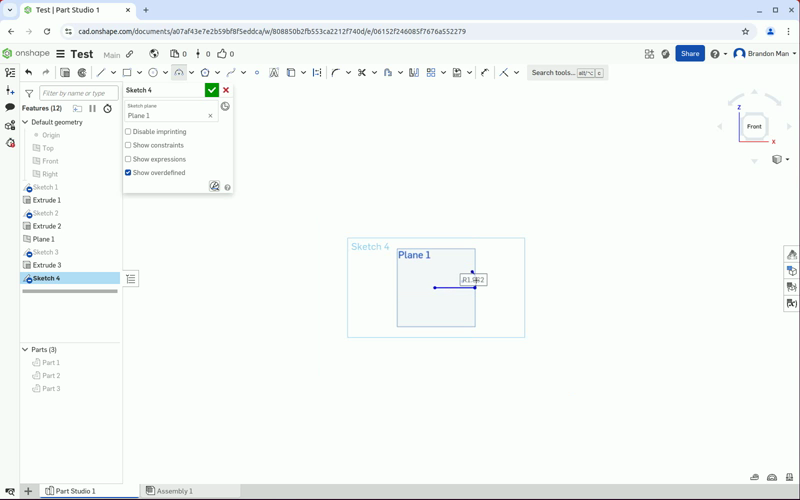
scroll(-6)
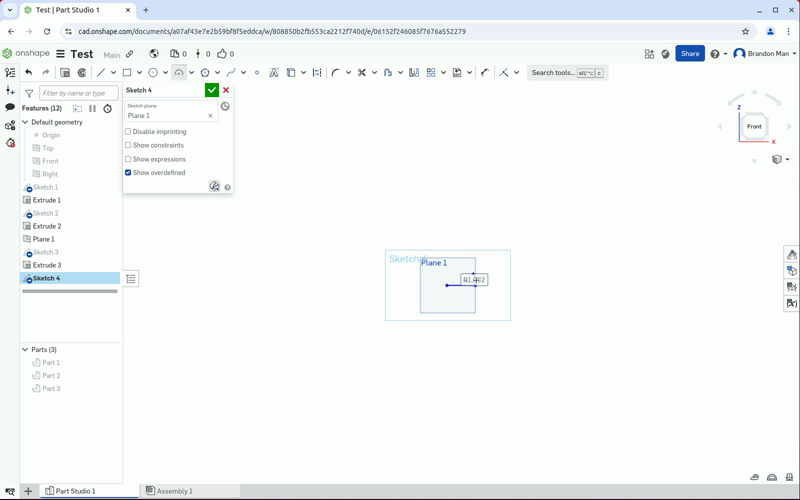
scroll(-6)
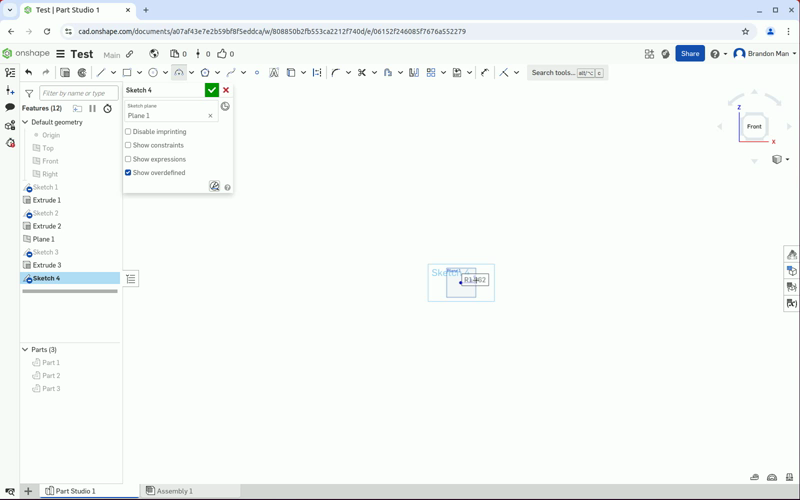
key_up(shift)
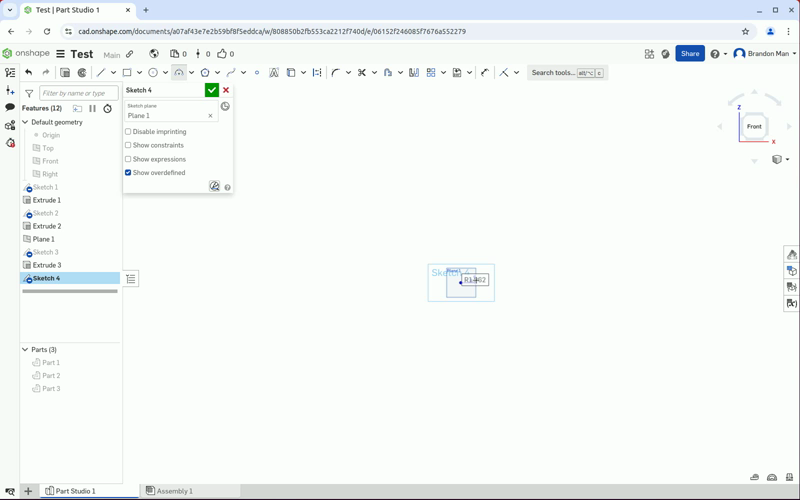
key(esc)
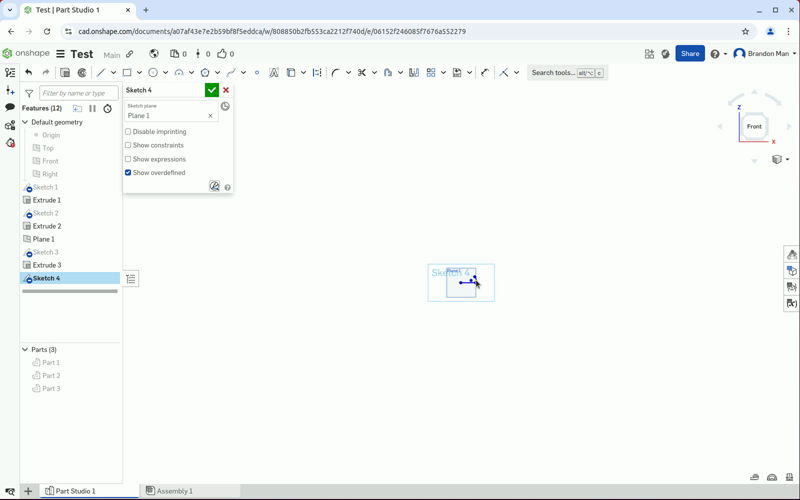
key(l)
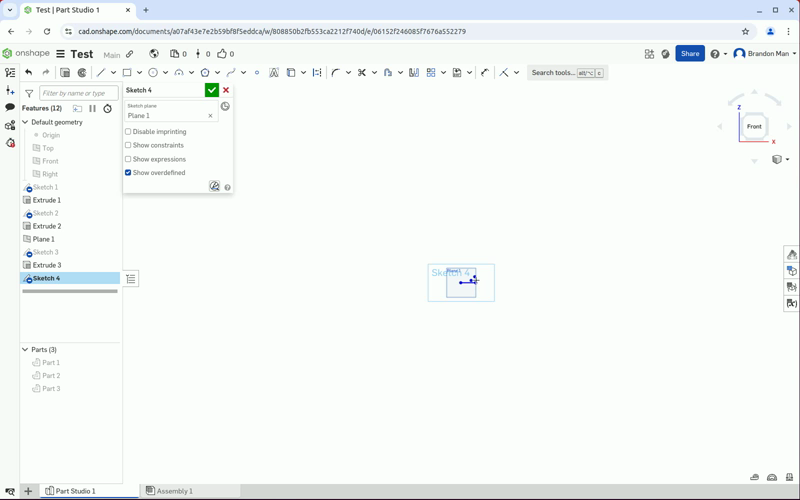
mouse_move(474, 276)
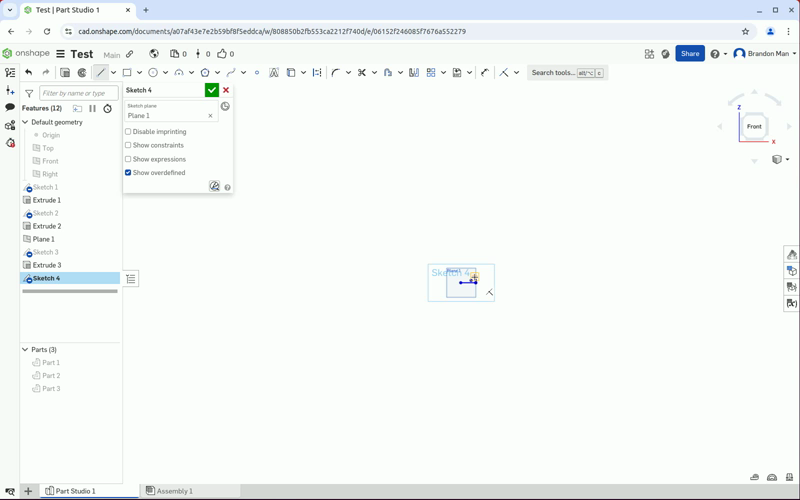
scroll(6)
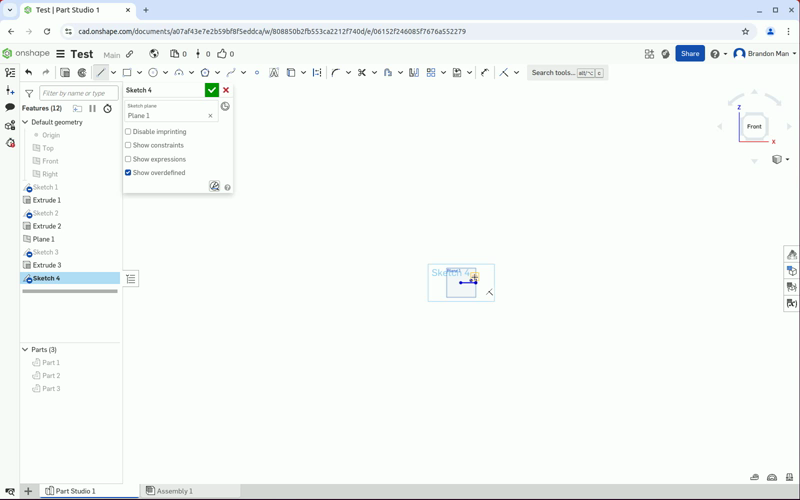
scroll(6)
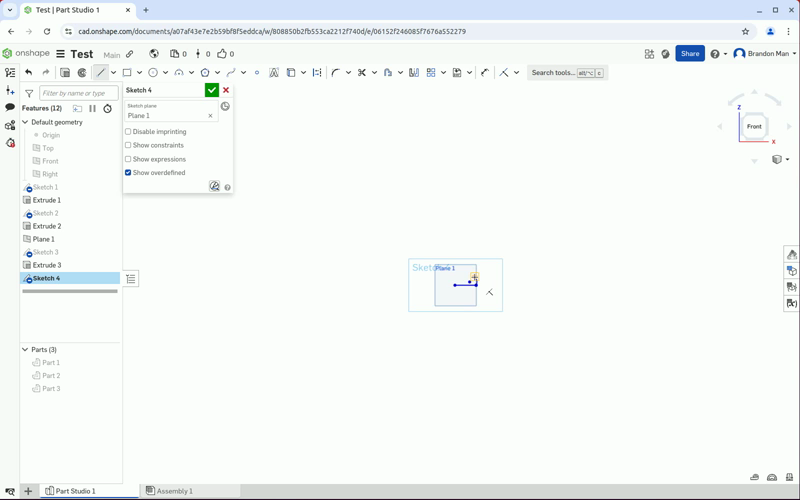
scroll(6)
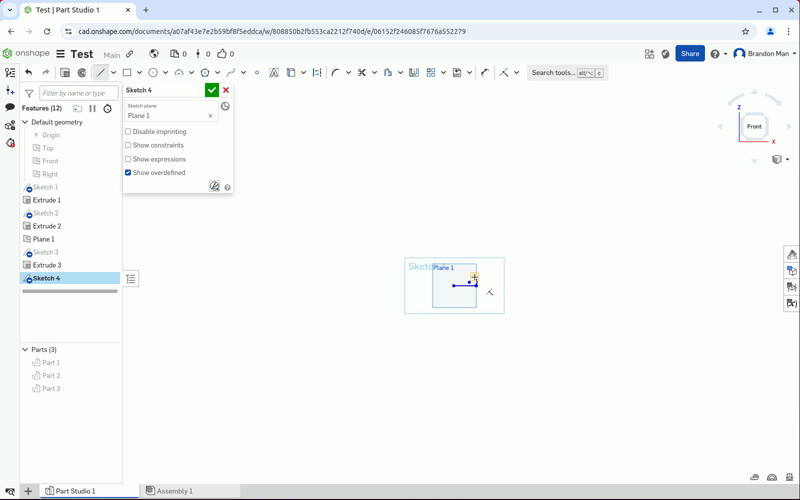
scroll(6)
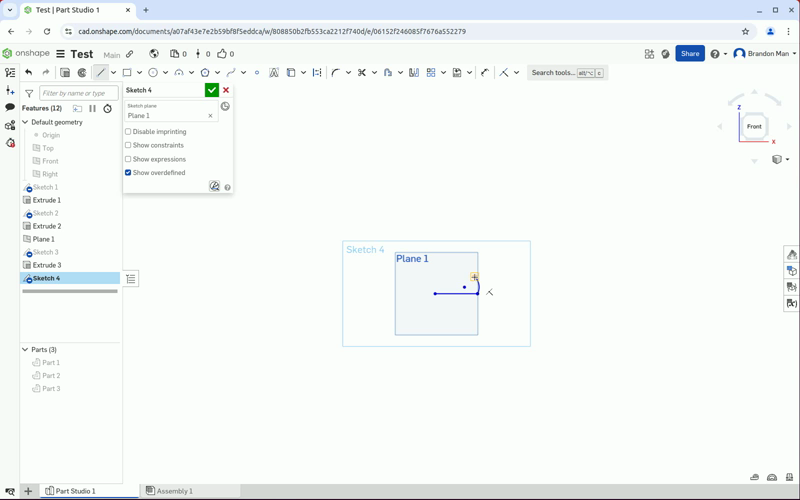
scroll(6)
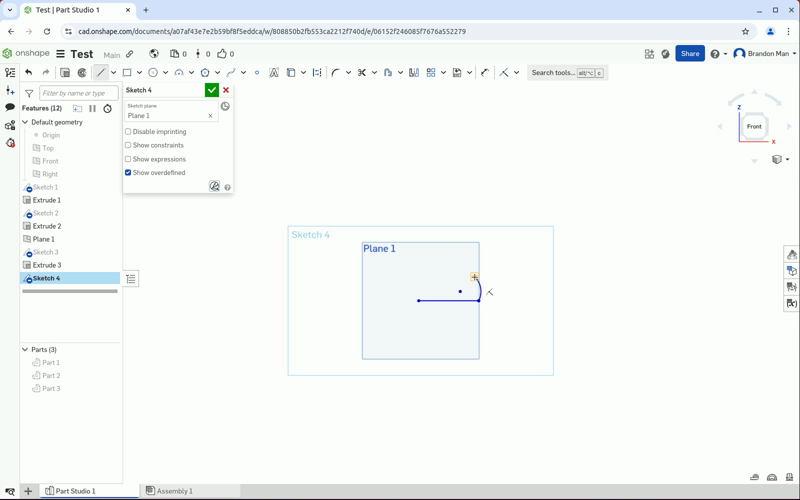
scroll(6)
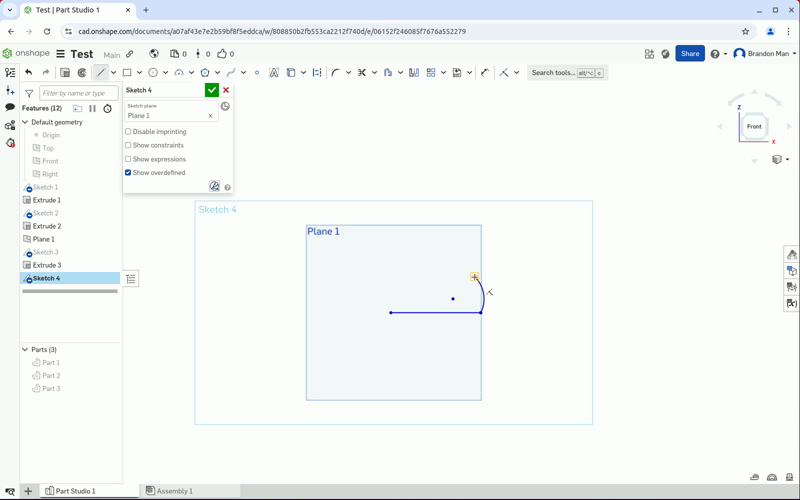
scroll(6)
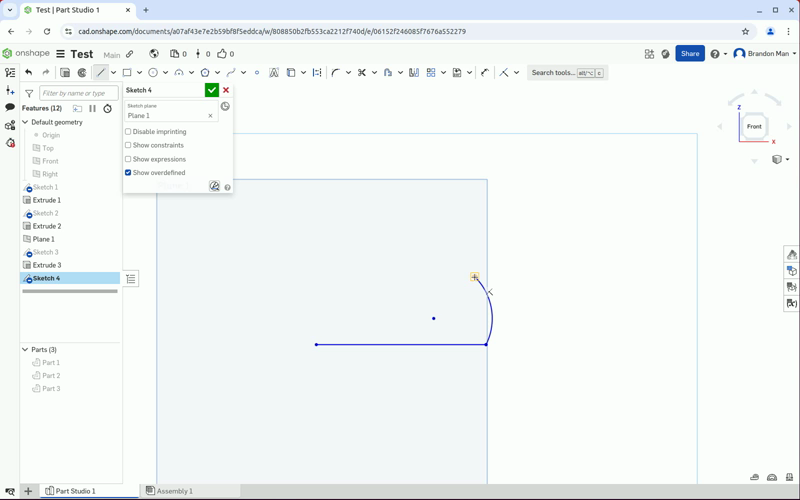
click(474, 276)
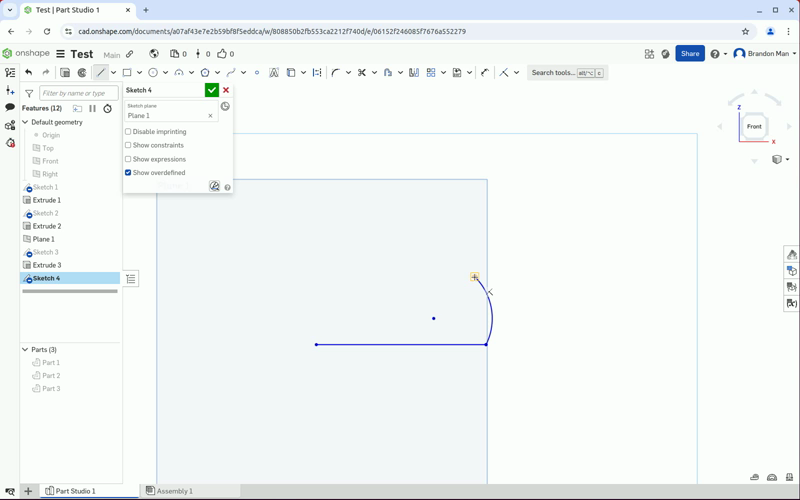
scroll(-6)
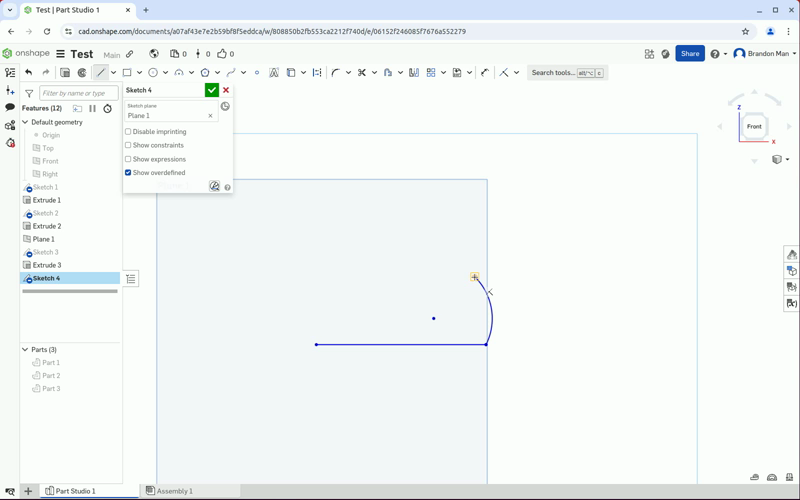
scroll(-6)
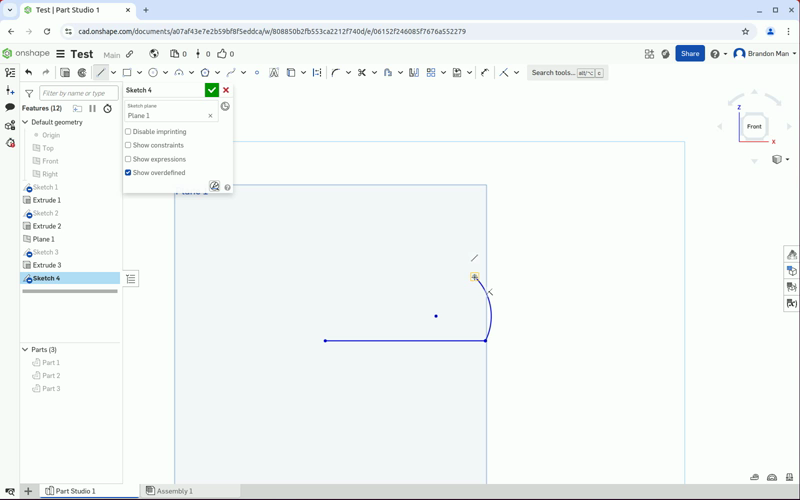
scroll(-6)
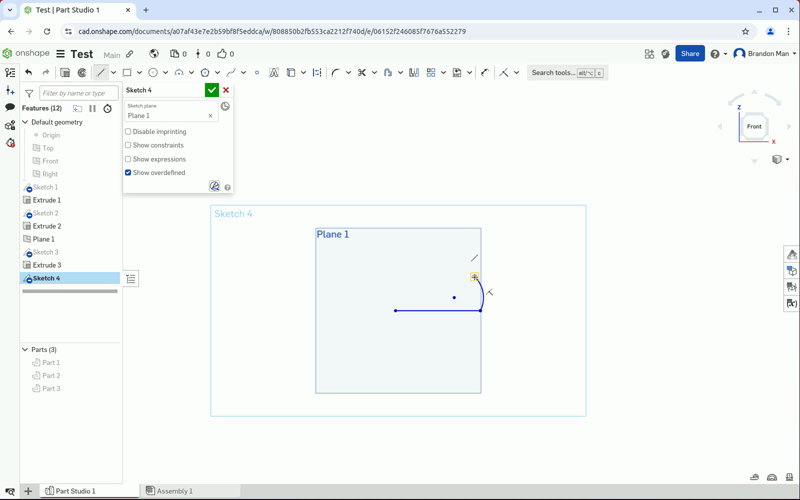
scroll(-6)
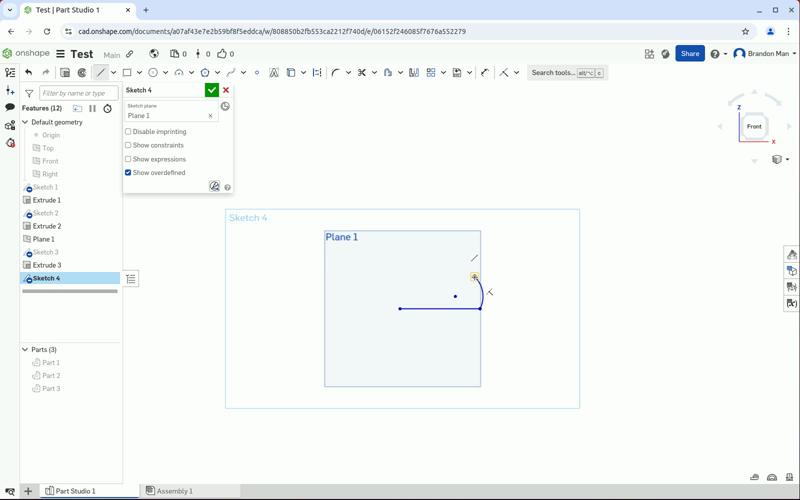
scroll(-6)
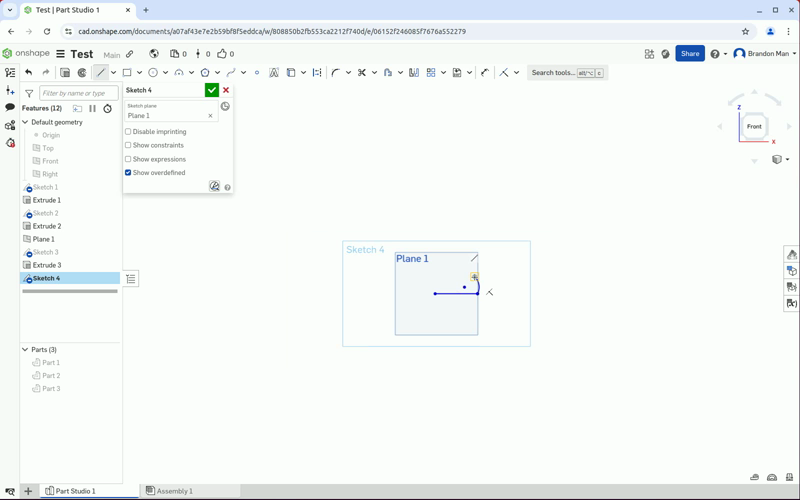
scroll(-6)
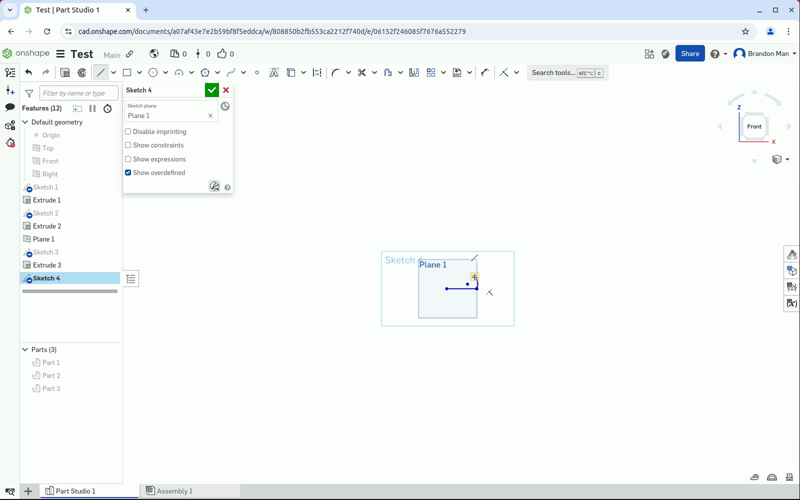
scroll(-6)
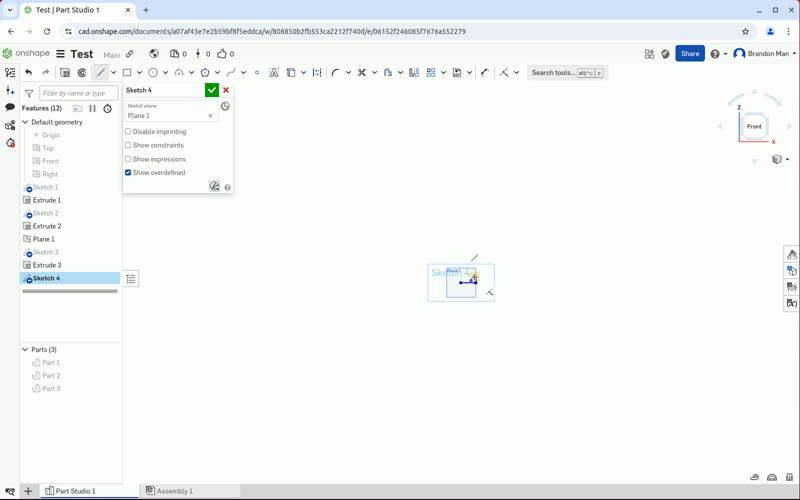
key_down(shift)
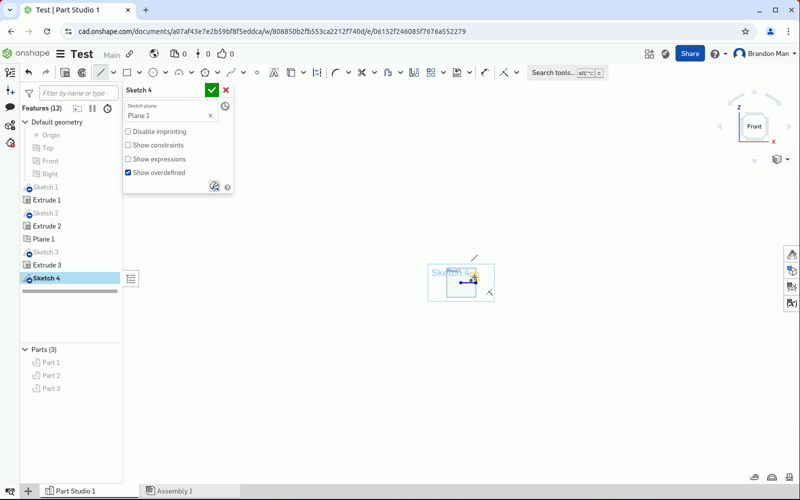
mouse_move(504, 276)
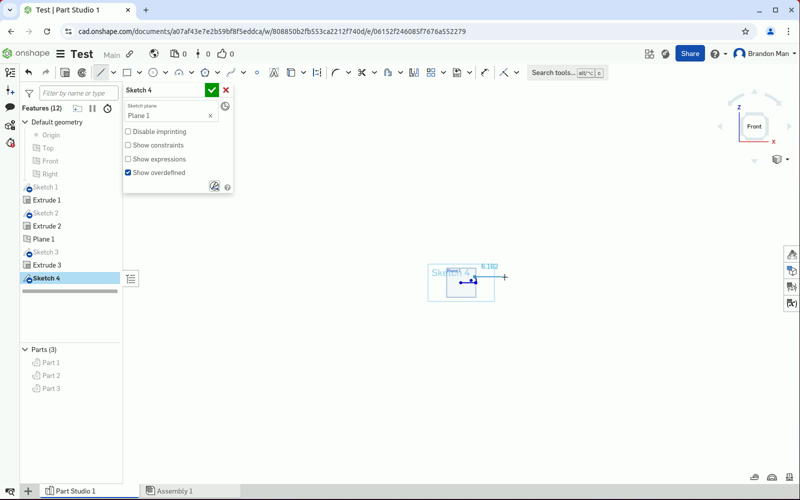
mouse_move(460, 276)
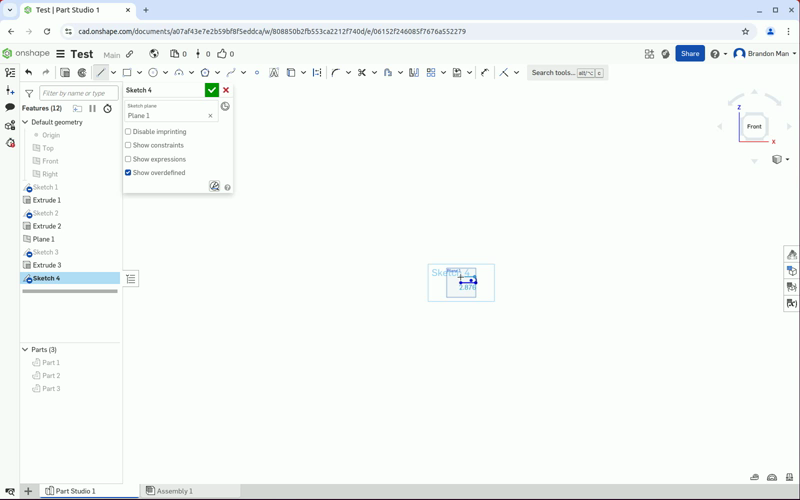
click(460, 276)
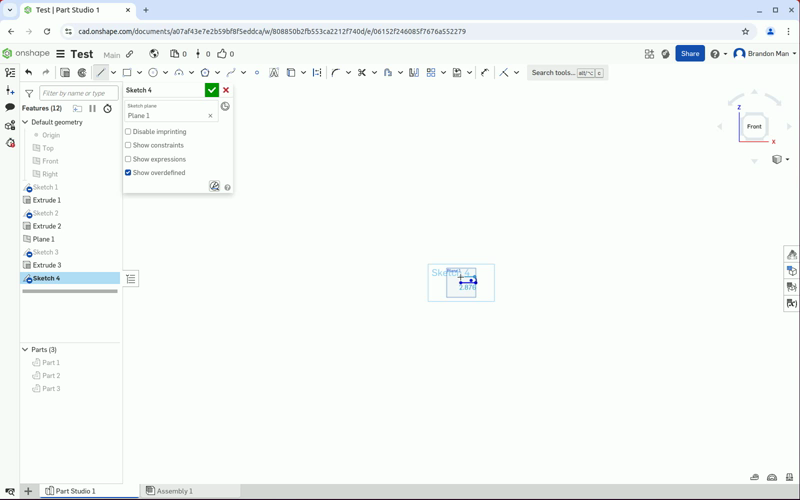
key_up(shift)
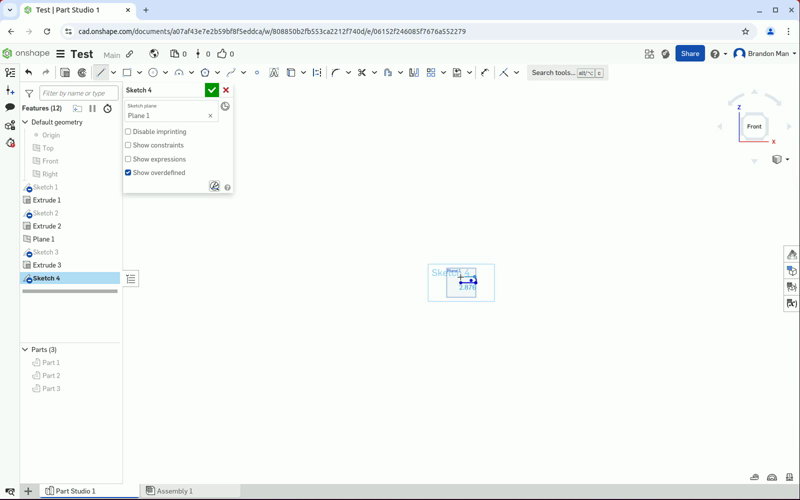
mouse_move(490, 276)
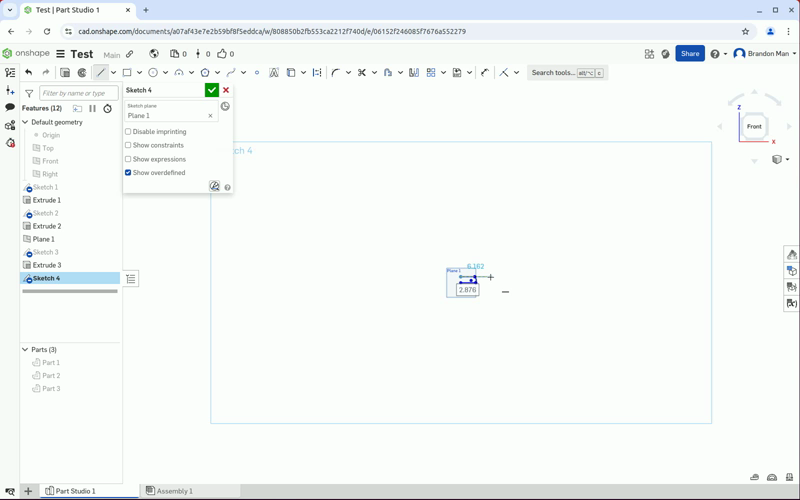
key_down(shift)
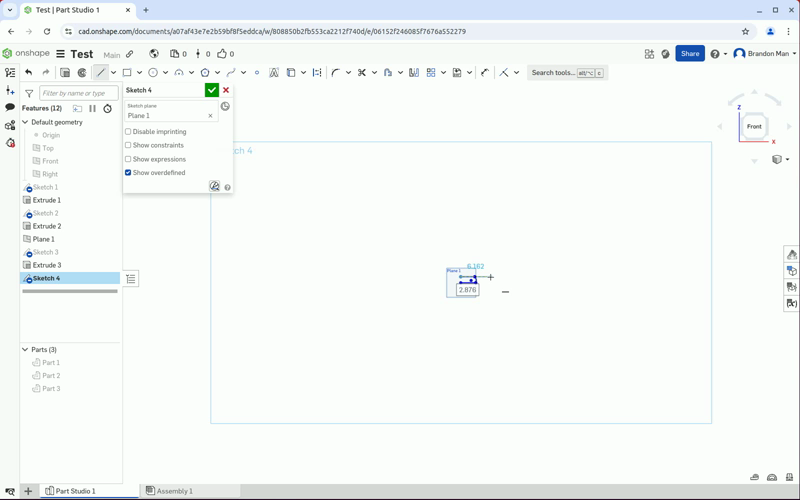
mouse_move(460, 282)
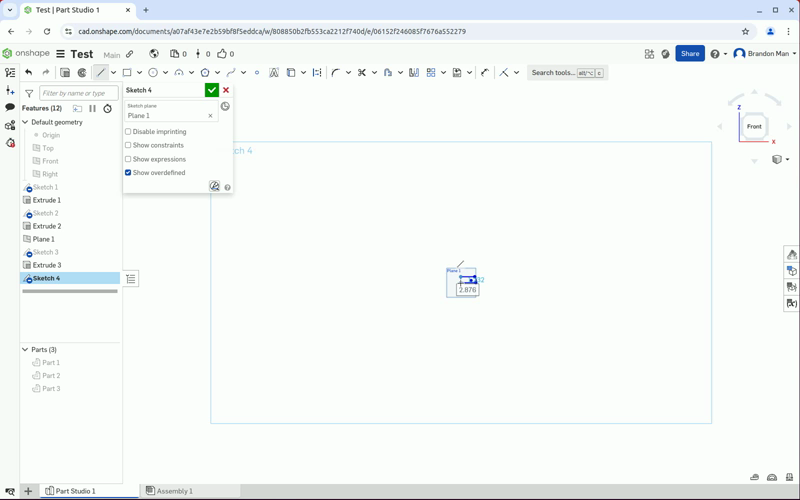
scroll(6)
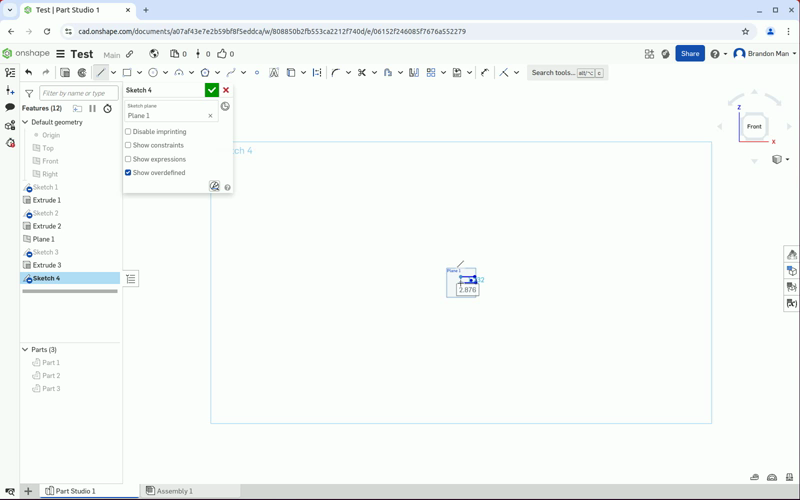
scroll(6)
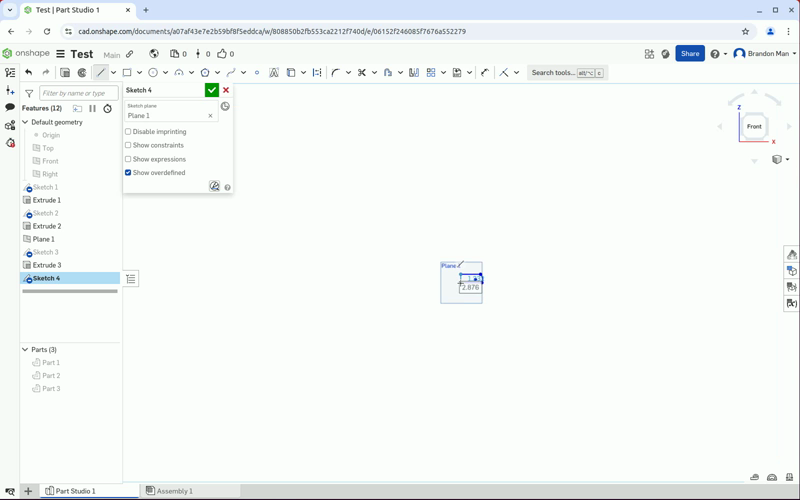
scroll(6)
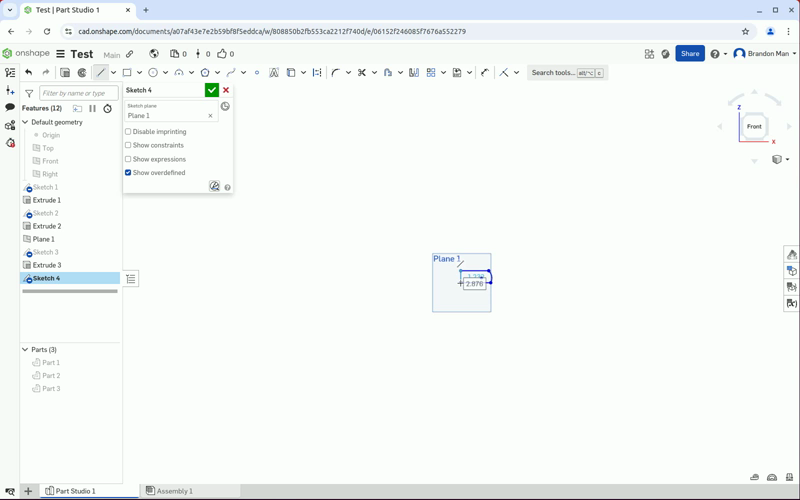
scroll(6)
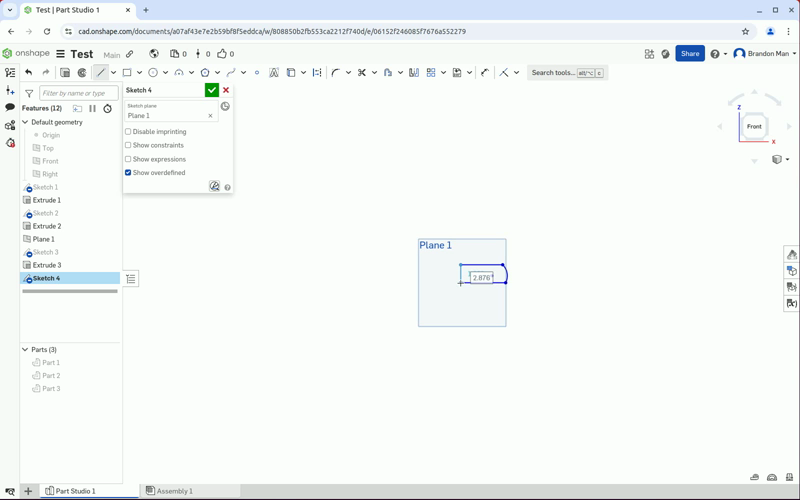
scroll(6)
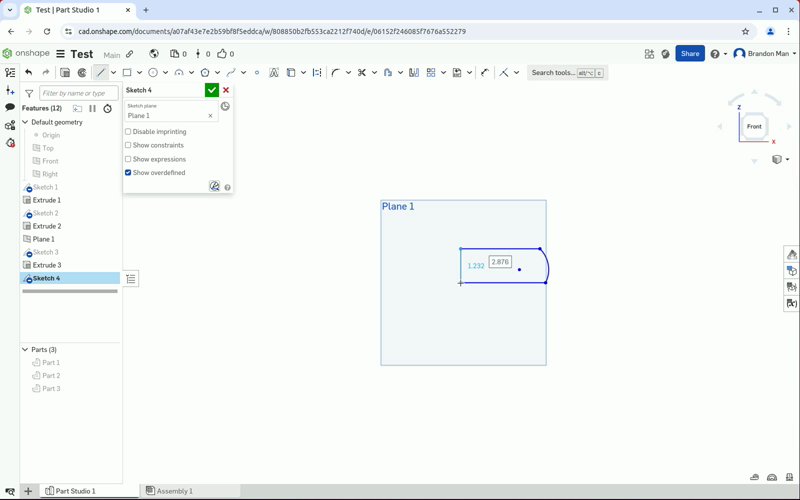
scroll(6)
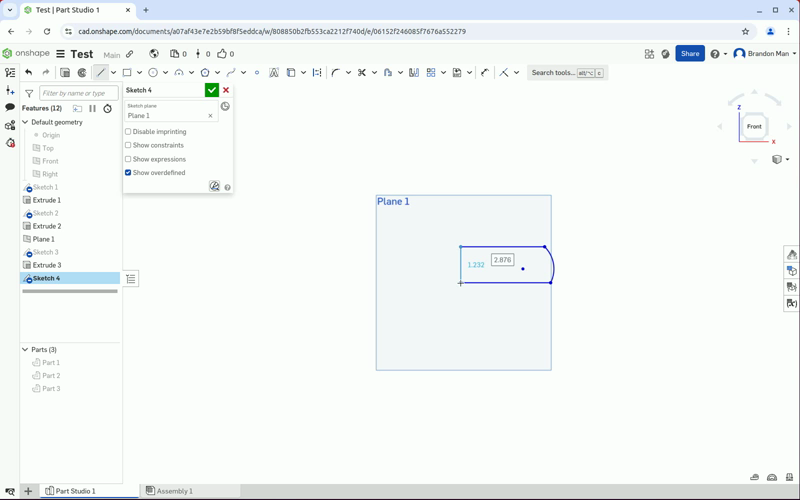
scroll(6)
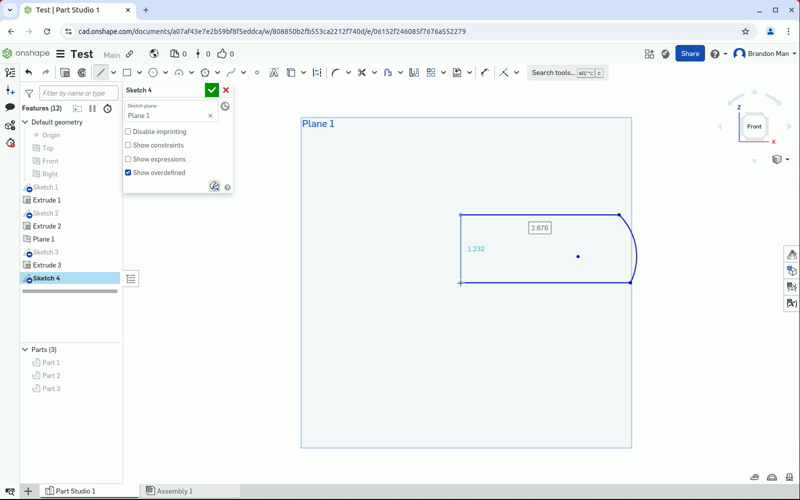
key_up(shift)
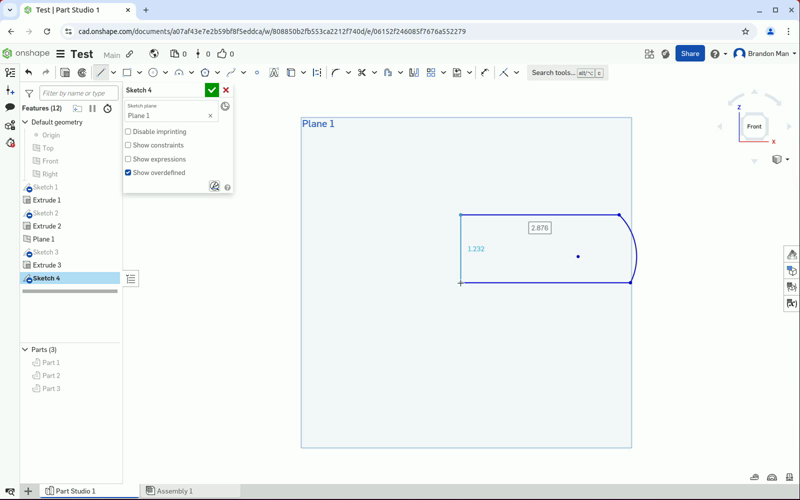
click(460, 282)
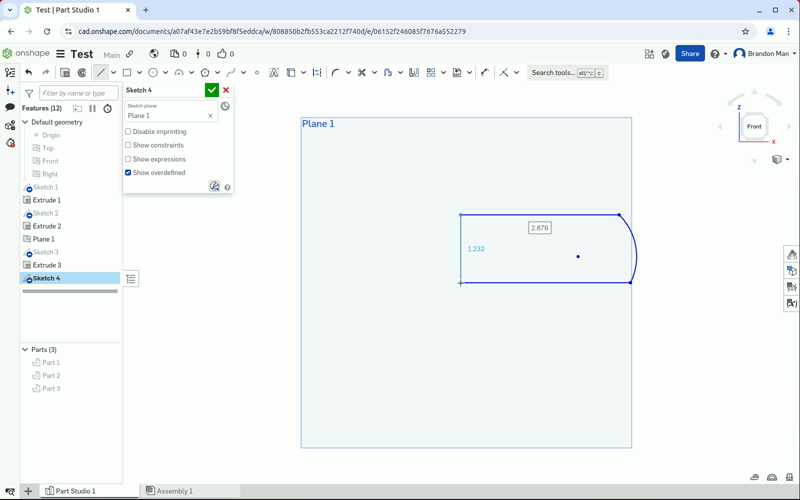
scroll(-6)
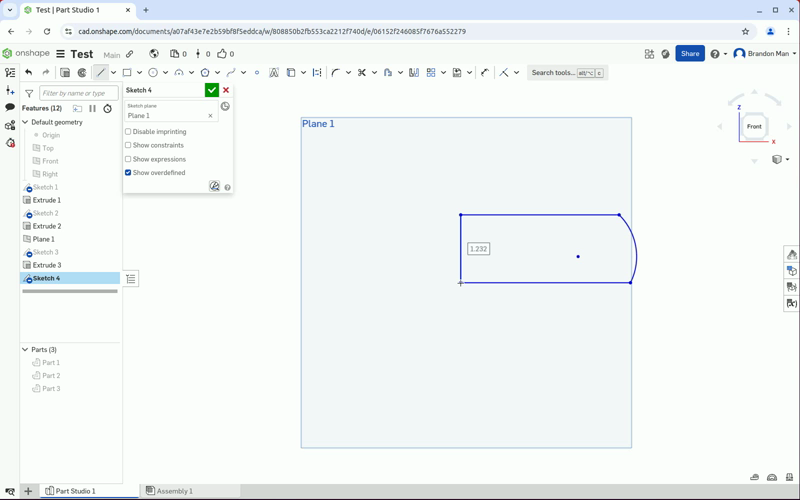
scroll(-6)
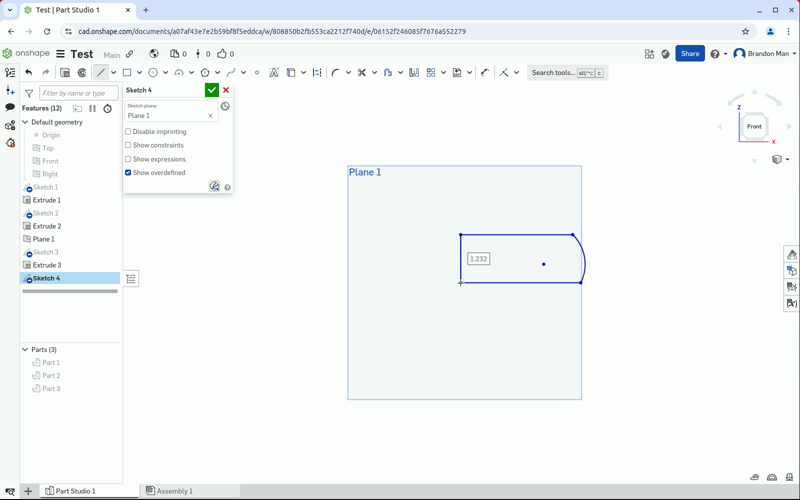
scroll(-6)
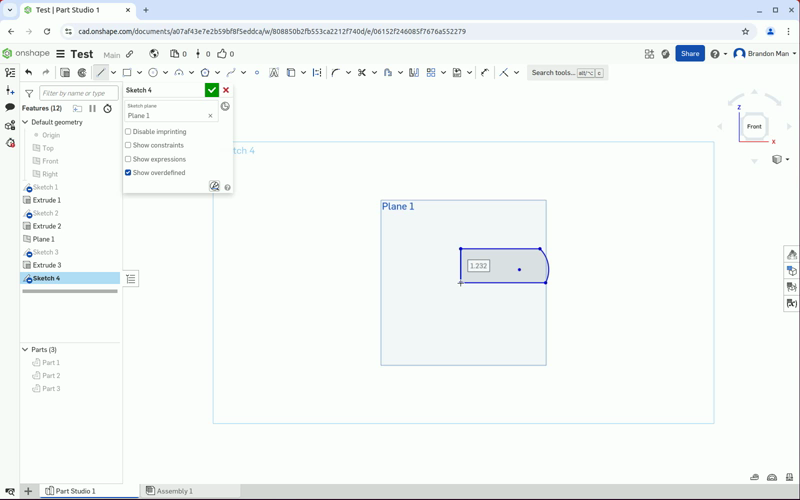
scroll(-6)
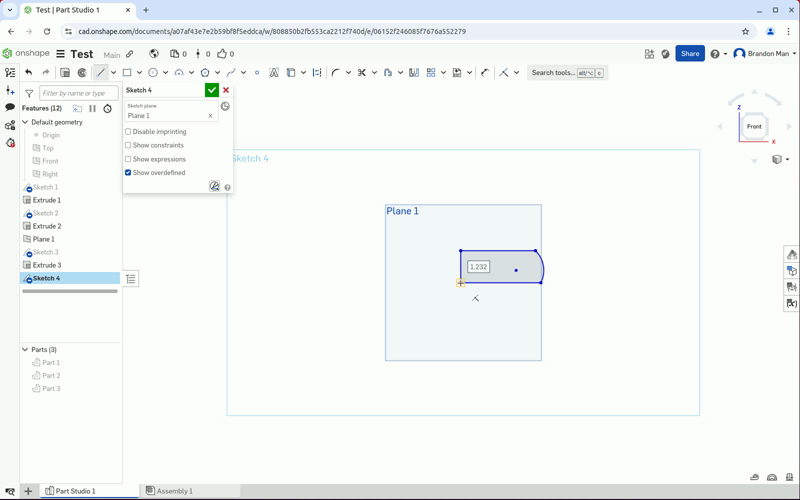
scroll(-6)
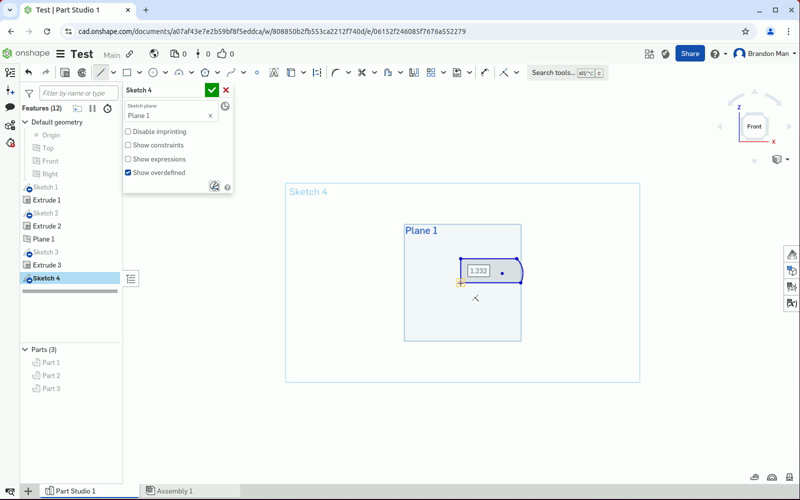
scroll(-6)
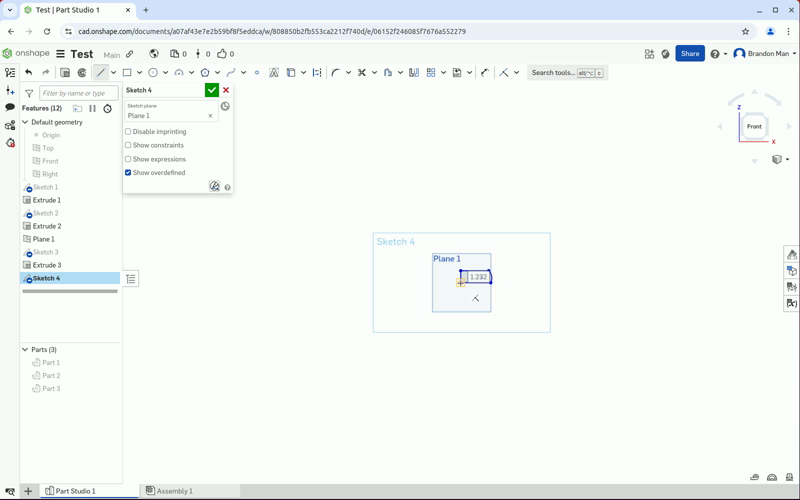
scroll(-6)
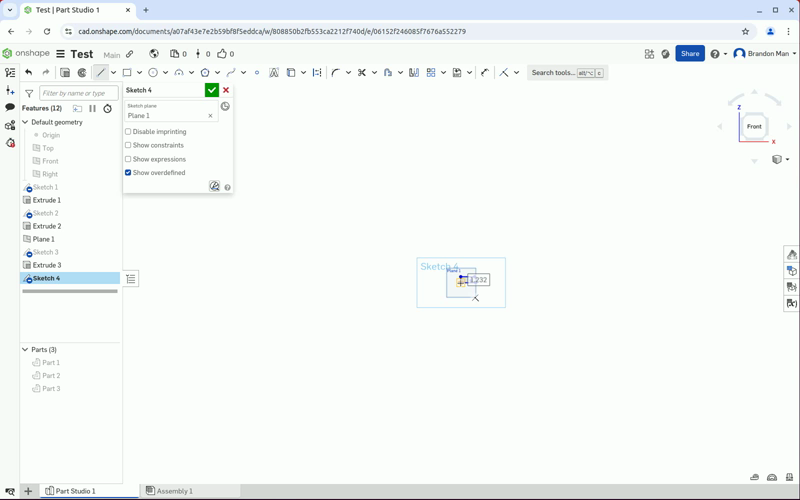
key(esc)
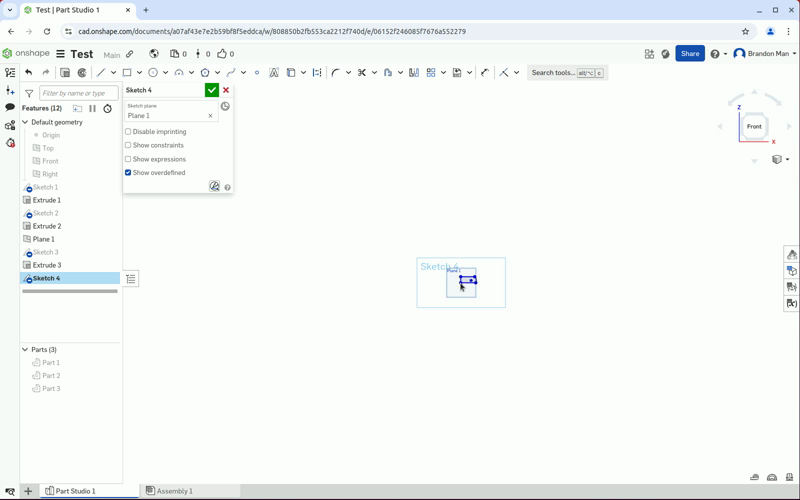
mouse_move(463, 282)
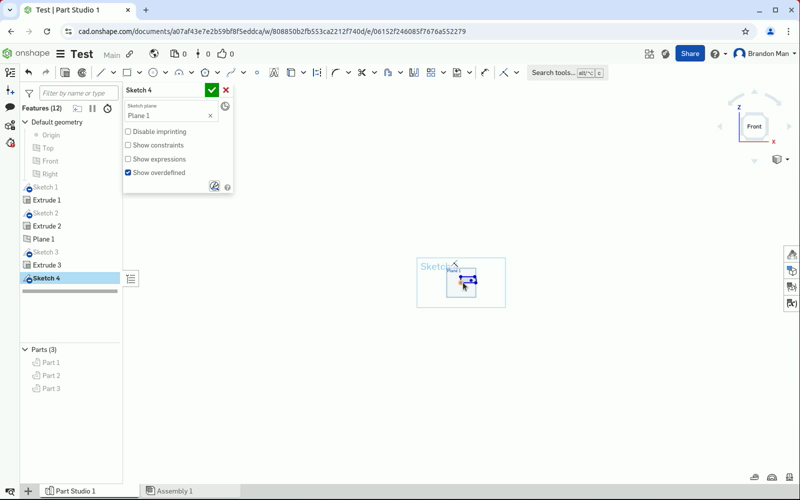
scroll(6)
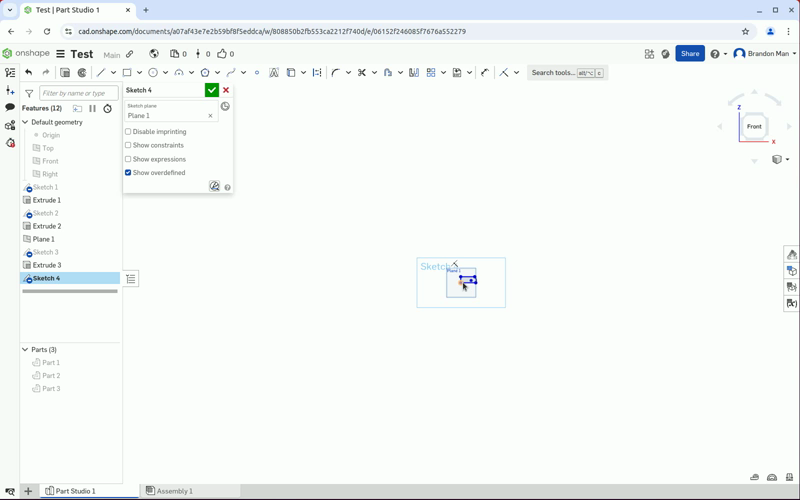
scroll(6)
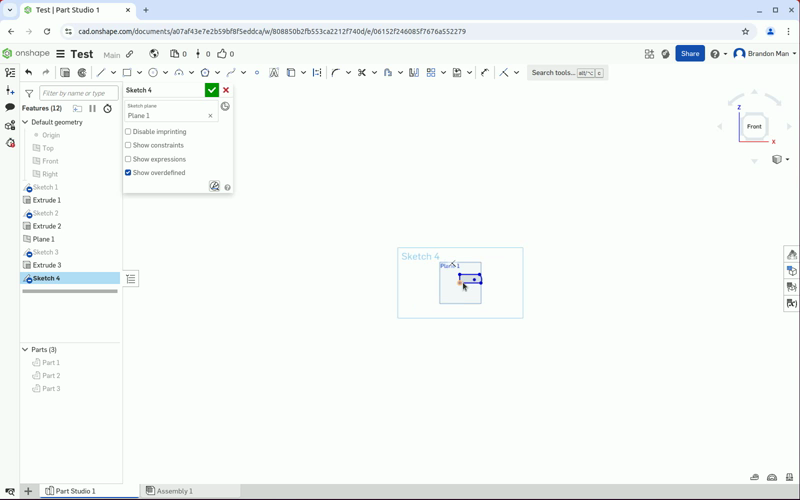
scroll(6)
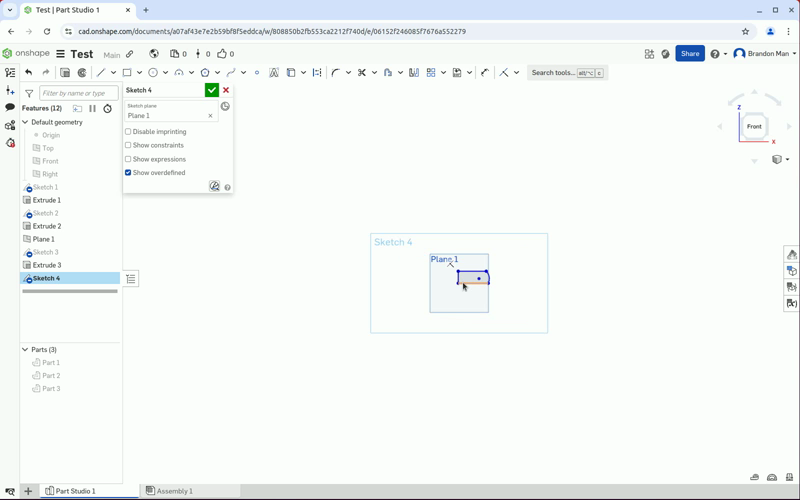
scroll(6)
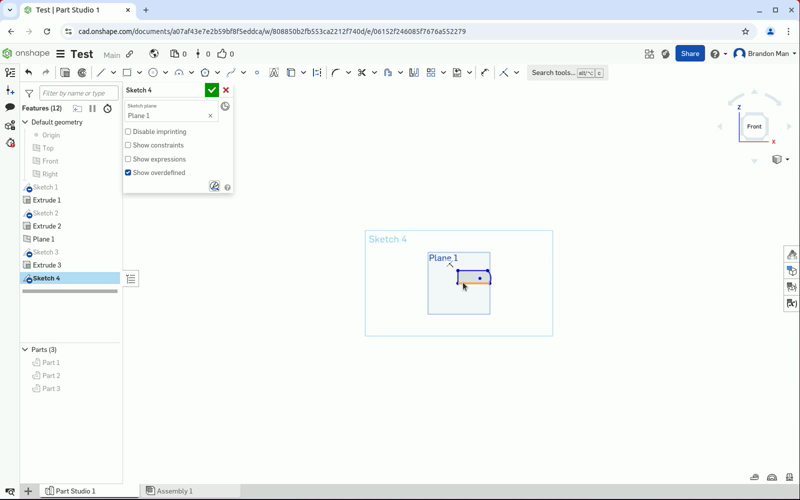
scroll(6)
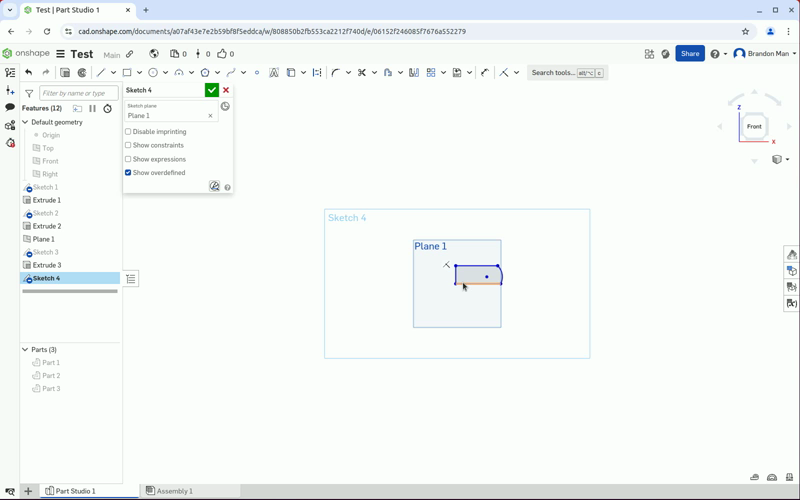
scroll(6)
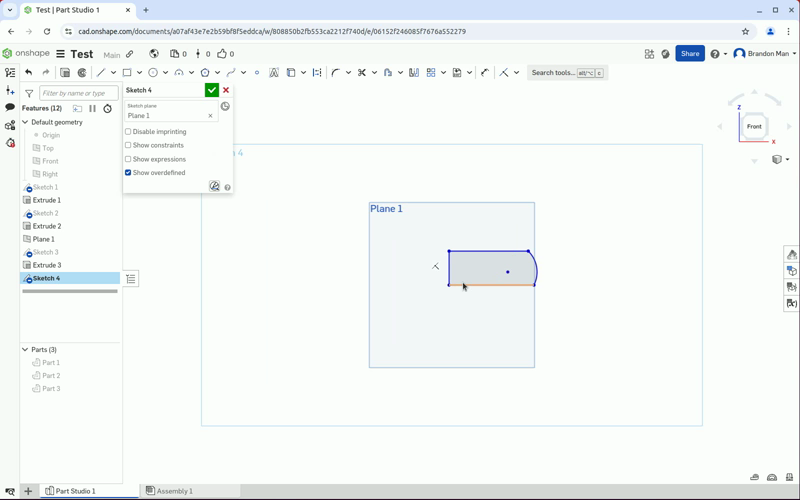
scroll(6)
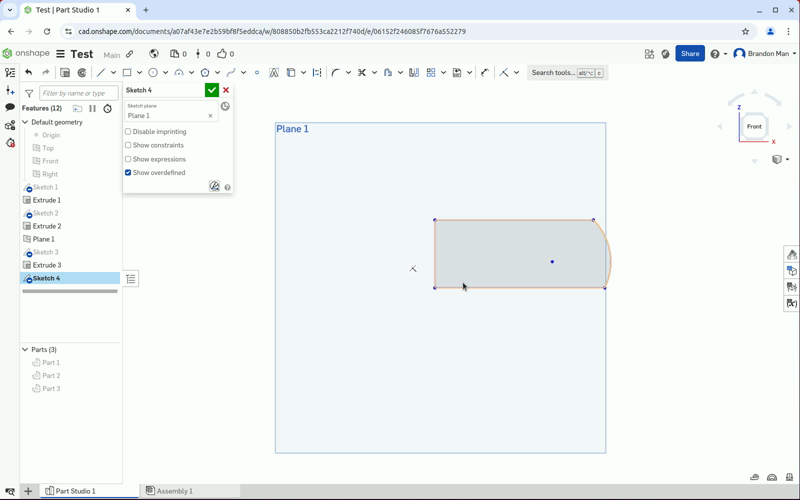
click(463, 282)
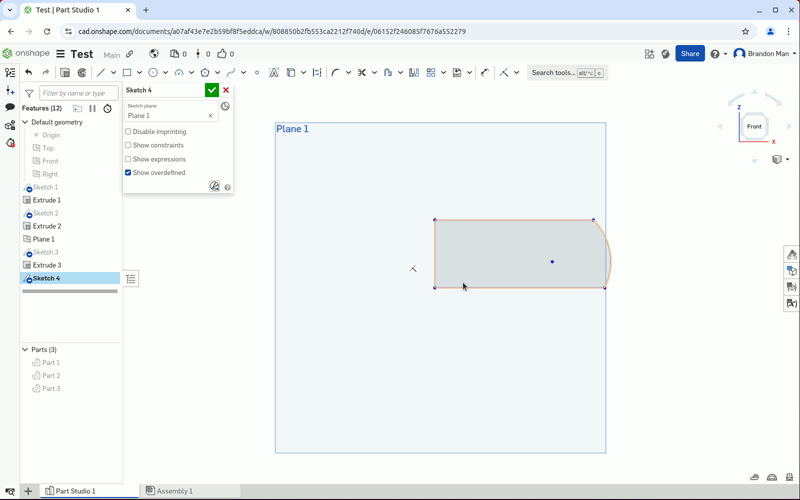
scroll(-6)
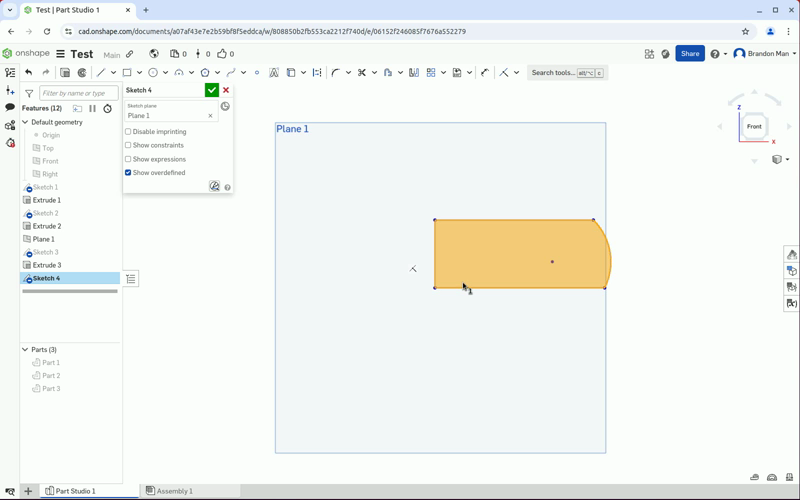
scroll(-6)
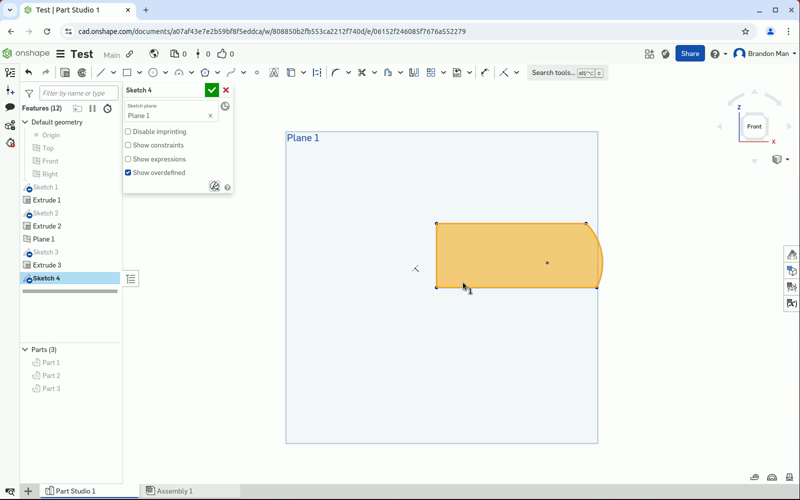
scroll(-6)
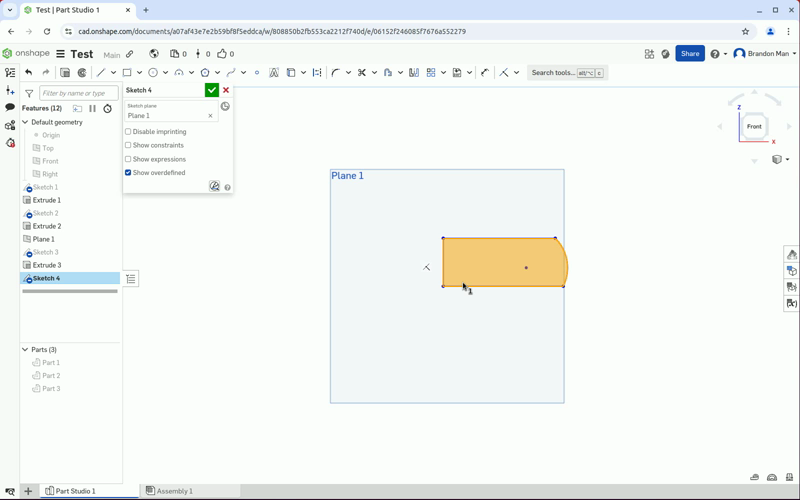
scroll(-6)
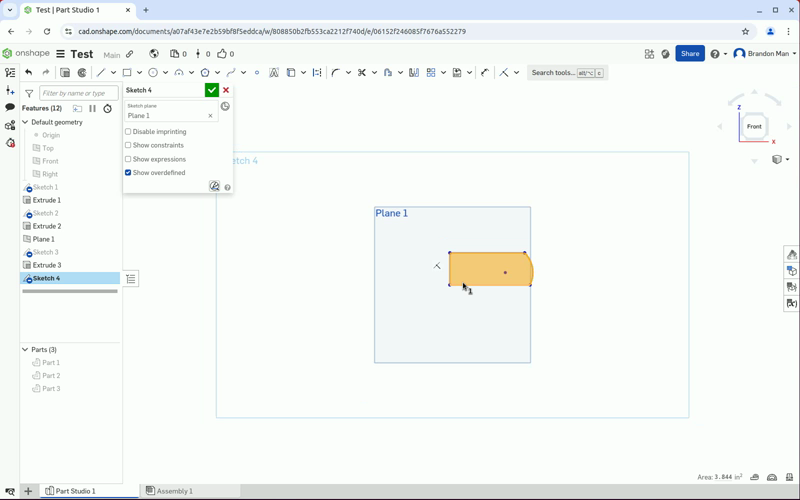
scroll(-6)
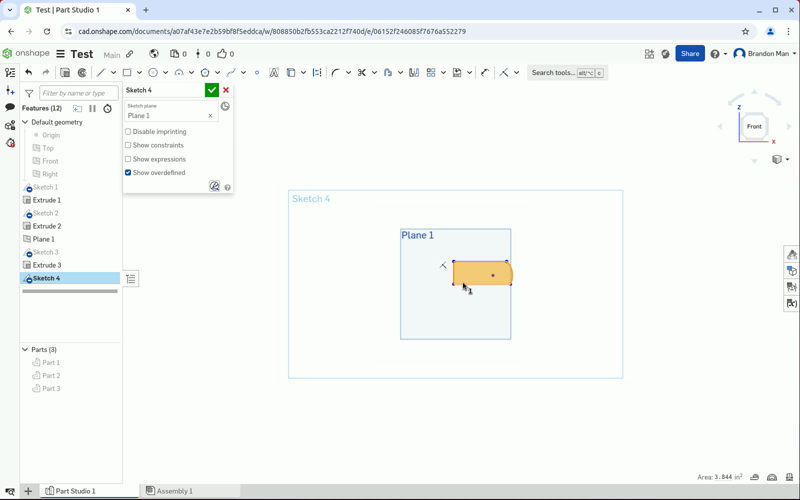
scroll(-6)
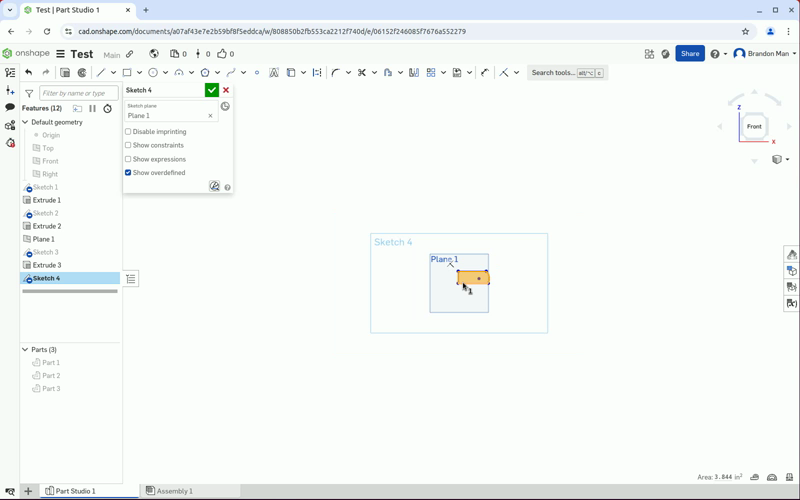
scroll(-6)
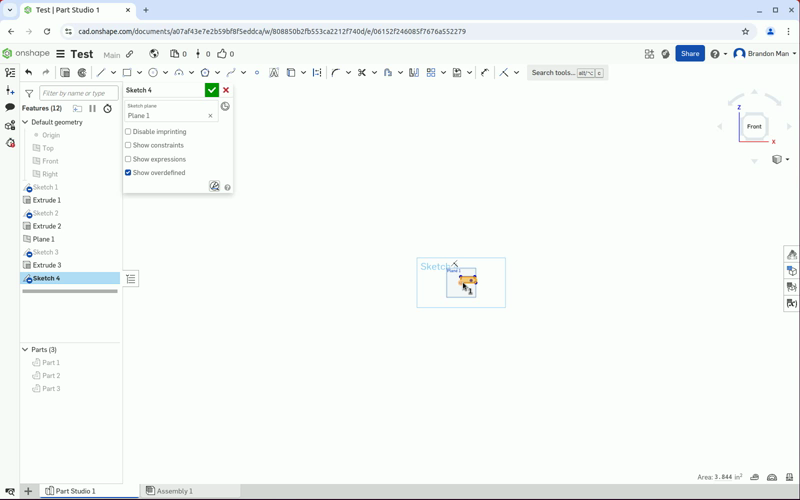
mouse_move(73, 352)
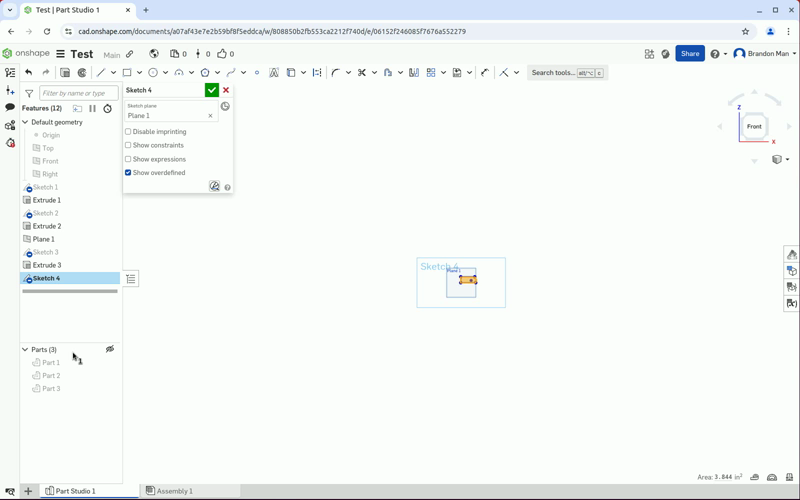
key(shift+y)
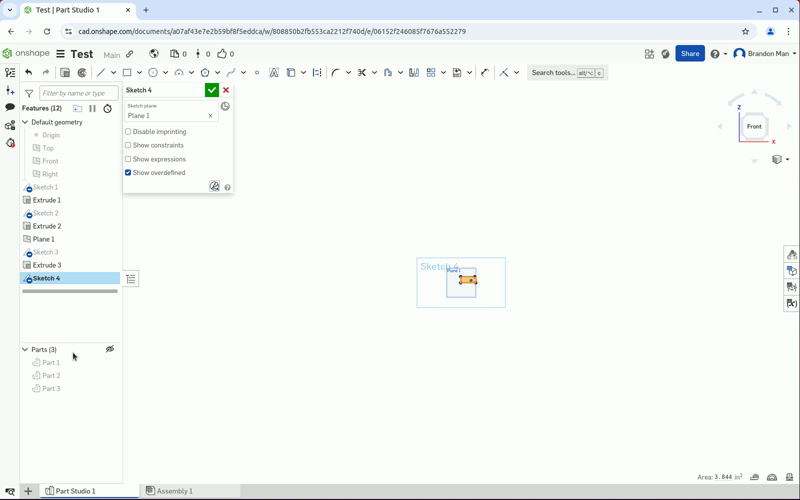
key(shift+e)
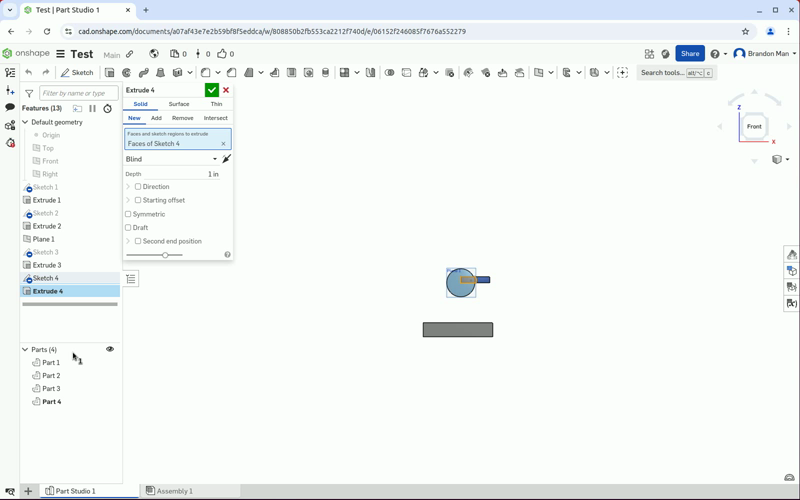
mouse_move(143, 106)
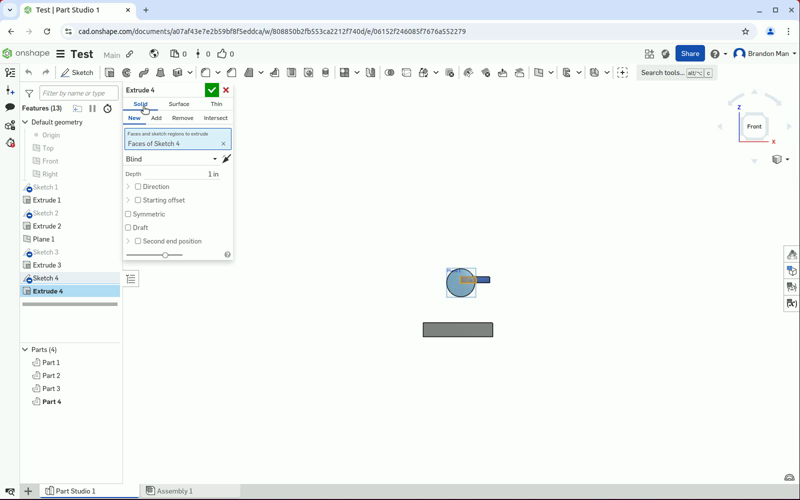
click(143, 106)
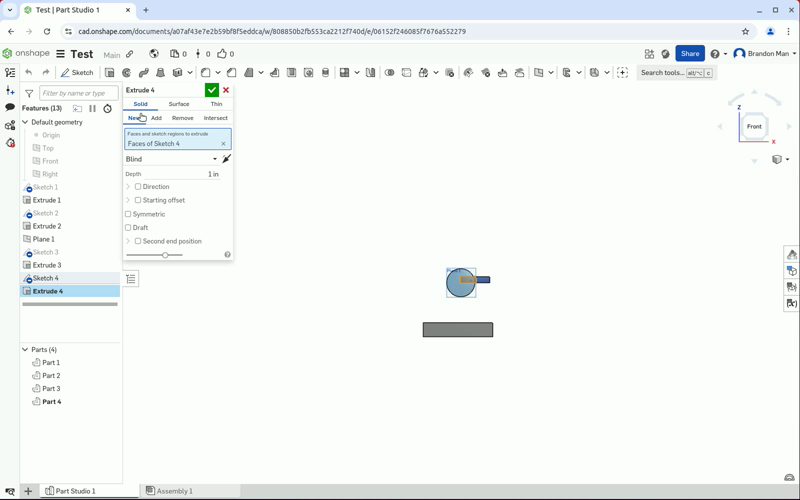
mouse_move(137, 120)
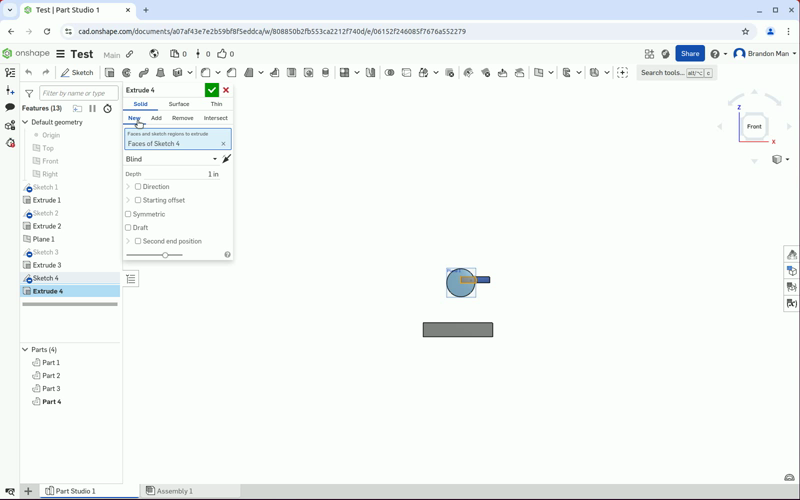
click(137, 120)
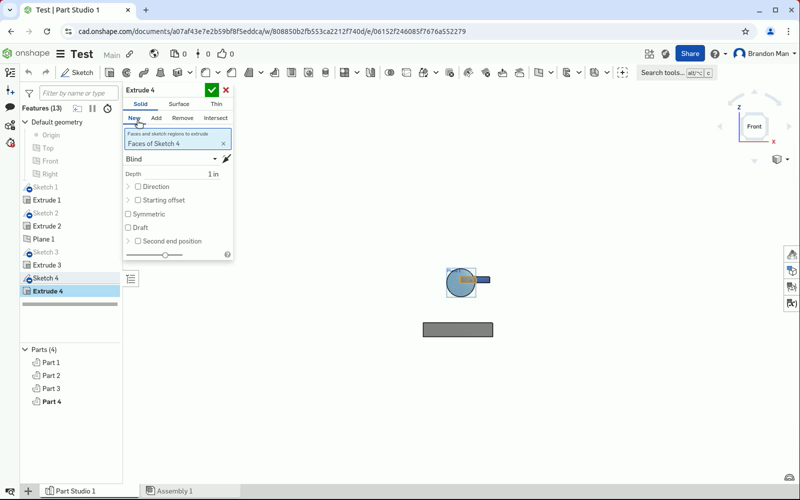
key(tab, 4)
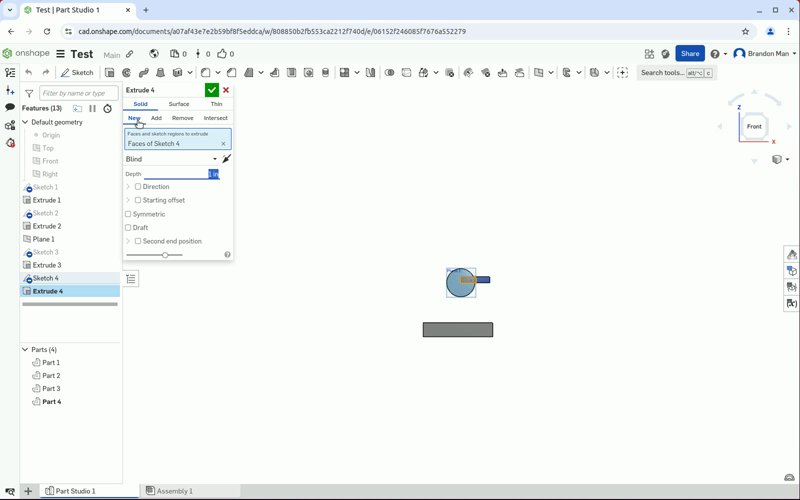
text(0.481)
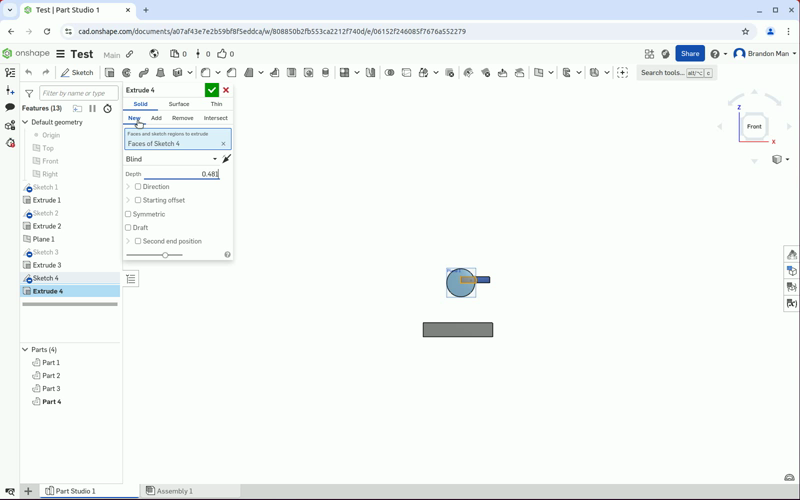
key(enter)
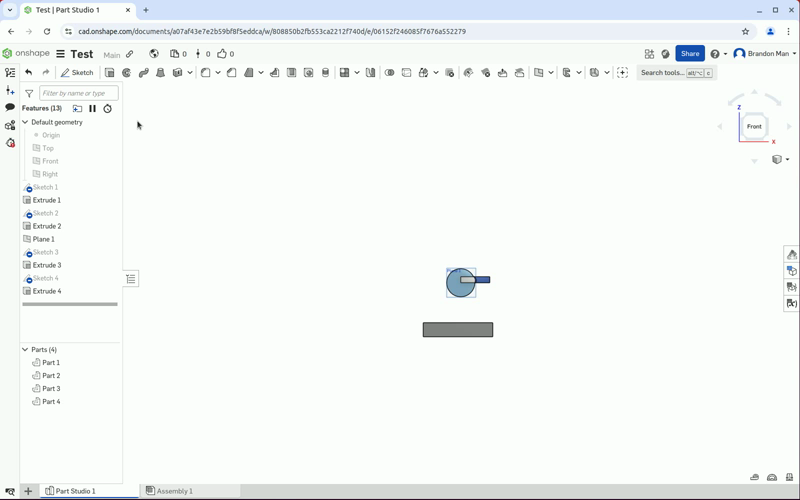
key(shift+h)
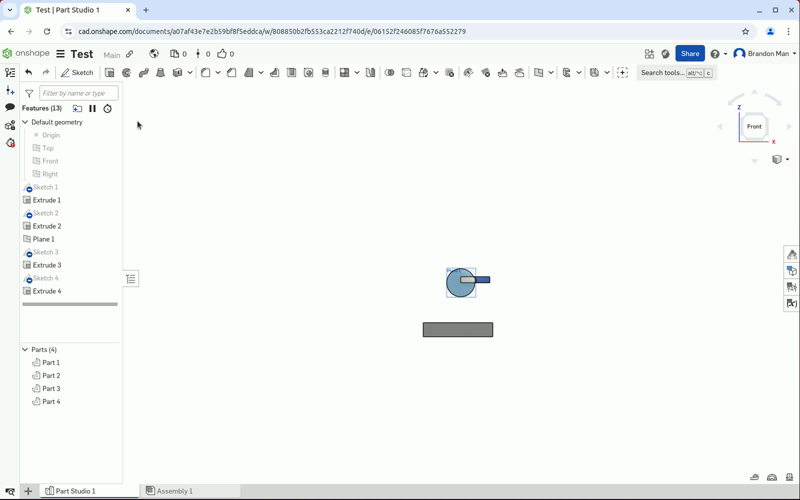
key(shift+h)
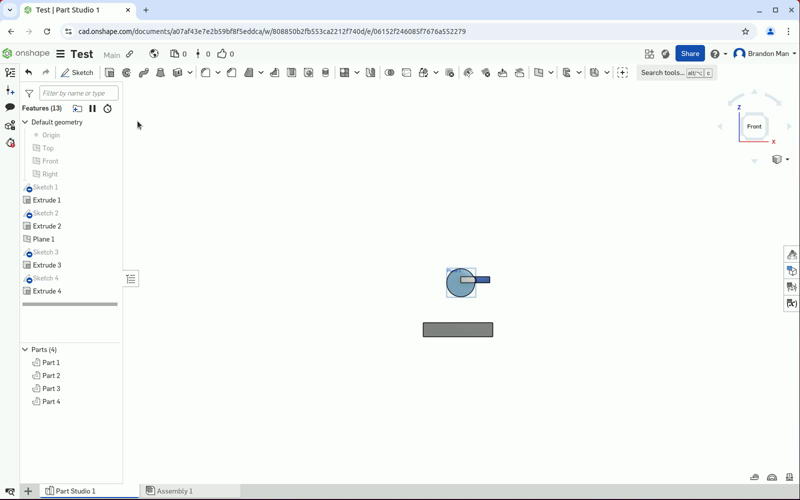
mouse_move(73, 189)
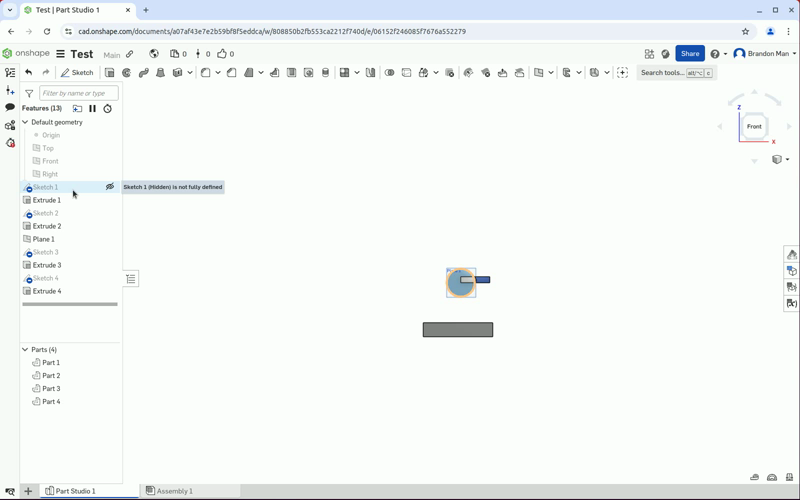
click(73, 189)
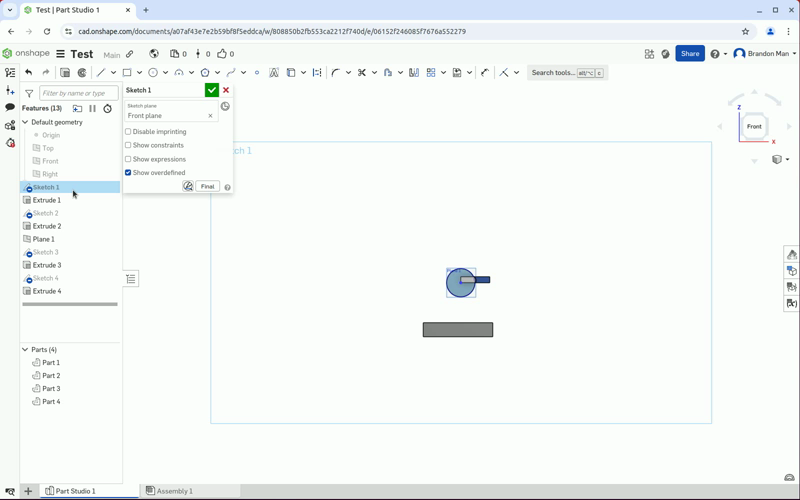
mouse_move(229, 92)
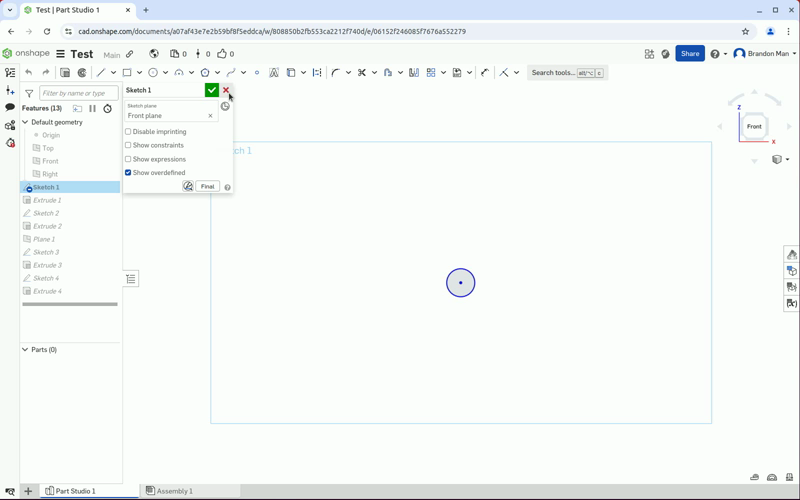
click(229, 92)
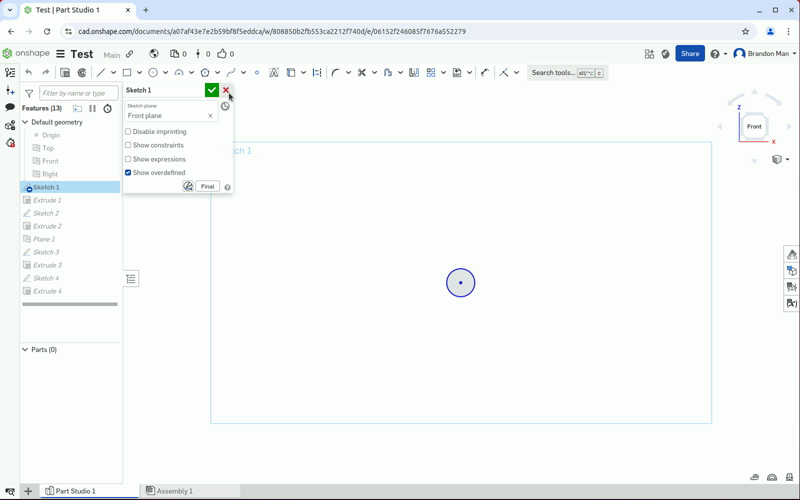
key(shift+s)
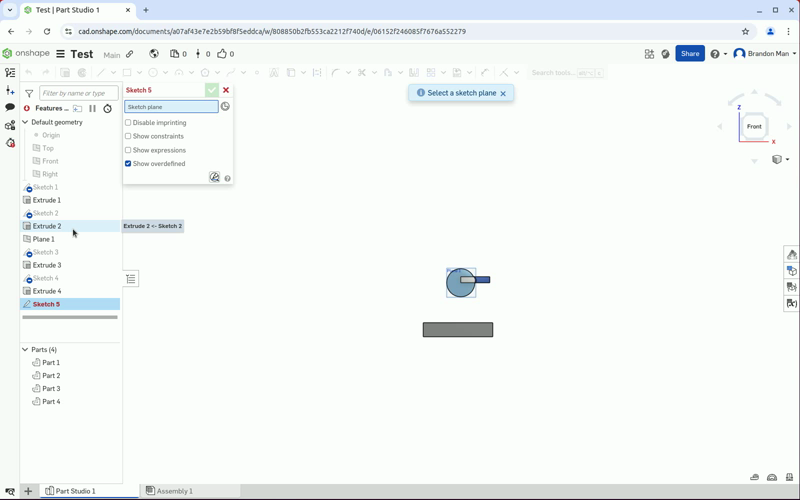
scroll(3)
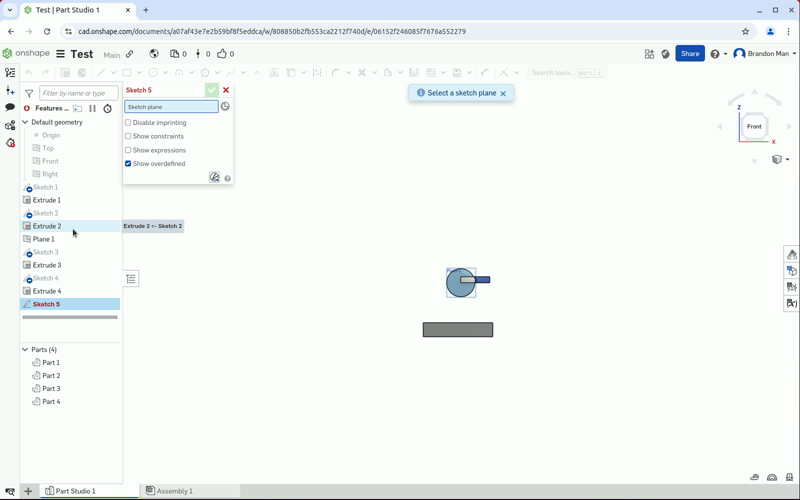
mouse_move(73, 163)
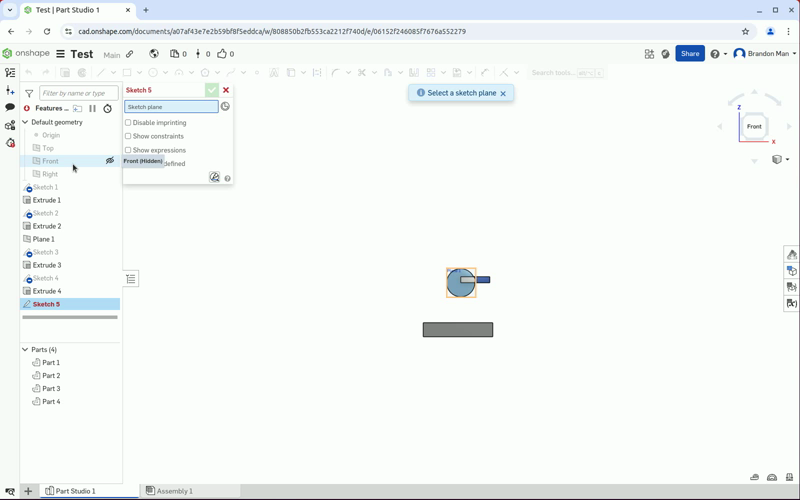
click(73, 163)
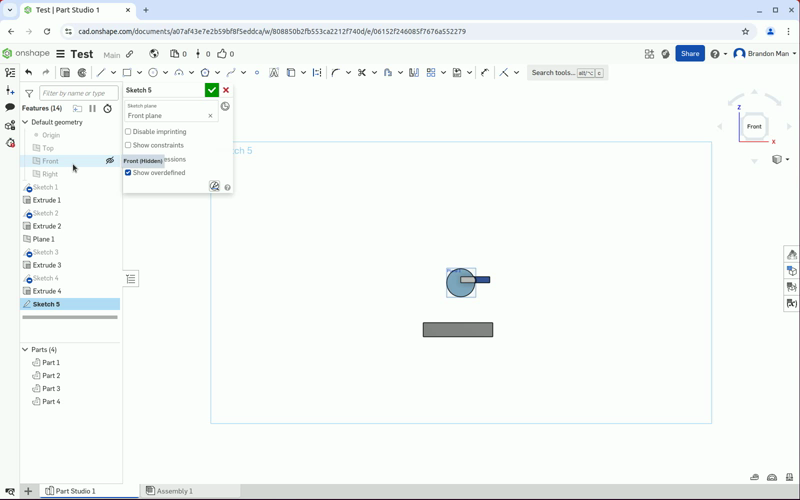
mouse_move(73, 352)
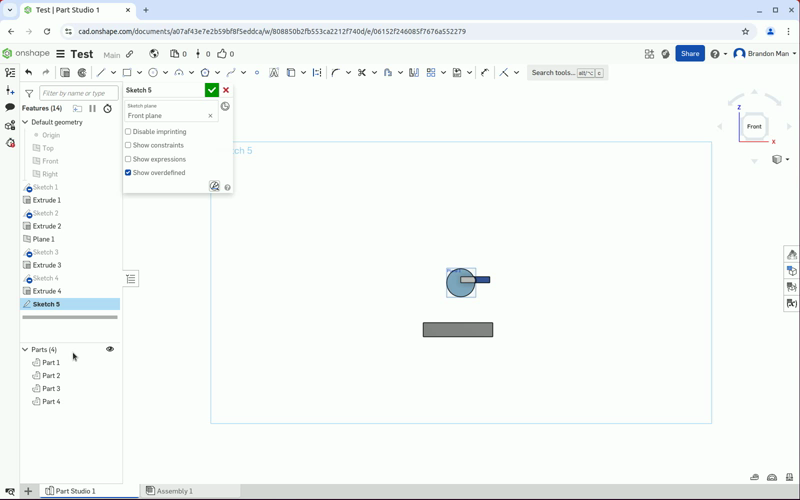
key(y)
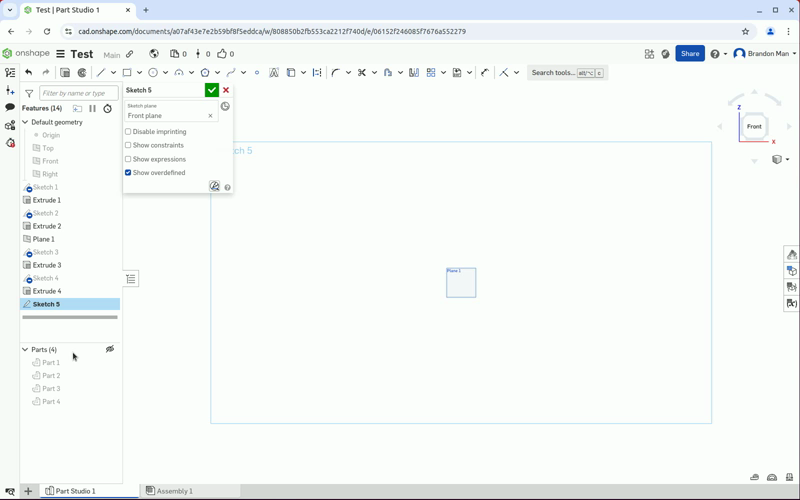
key(l)
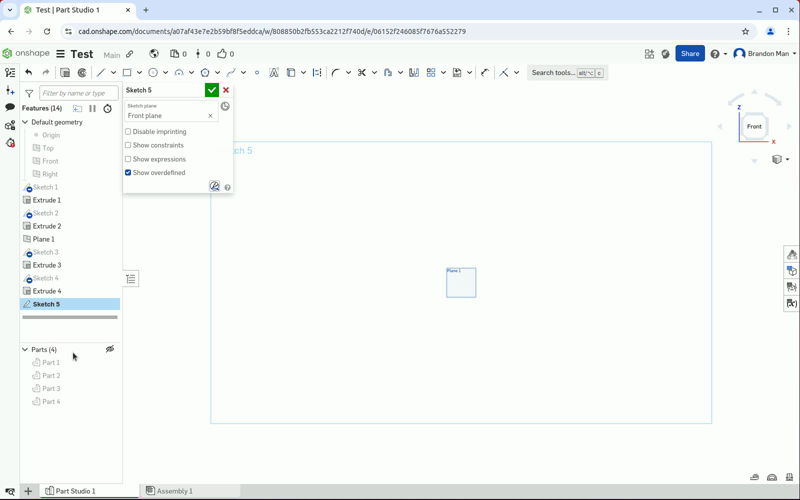
key_down(shift)
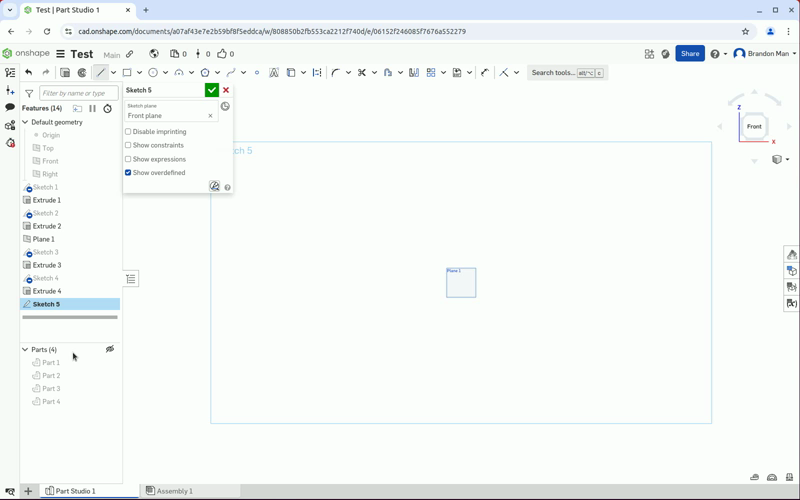
mouse_move(453, 259)
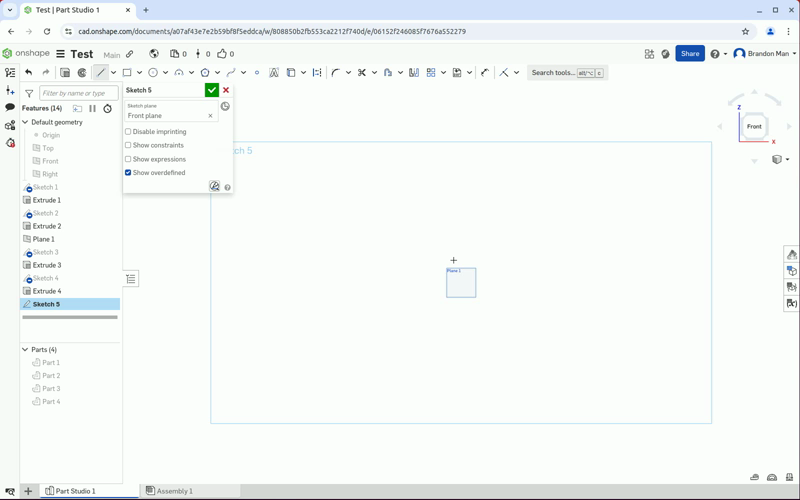
click(453, 259)
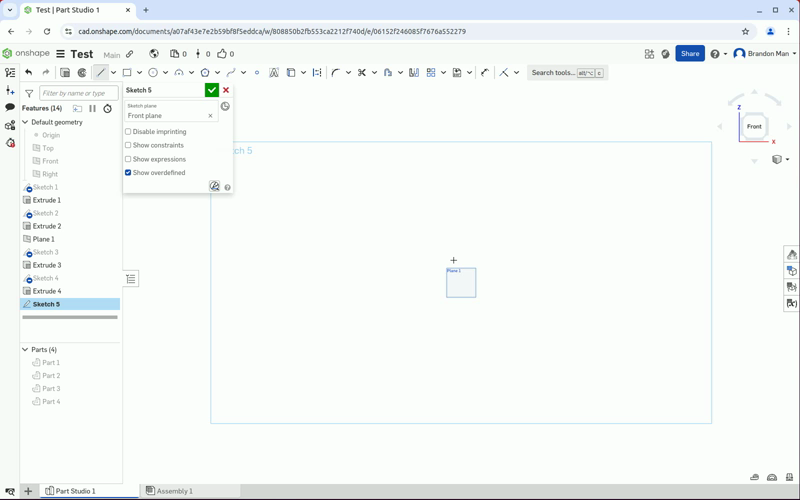
key_up(shift)
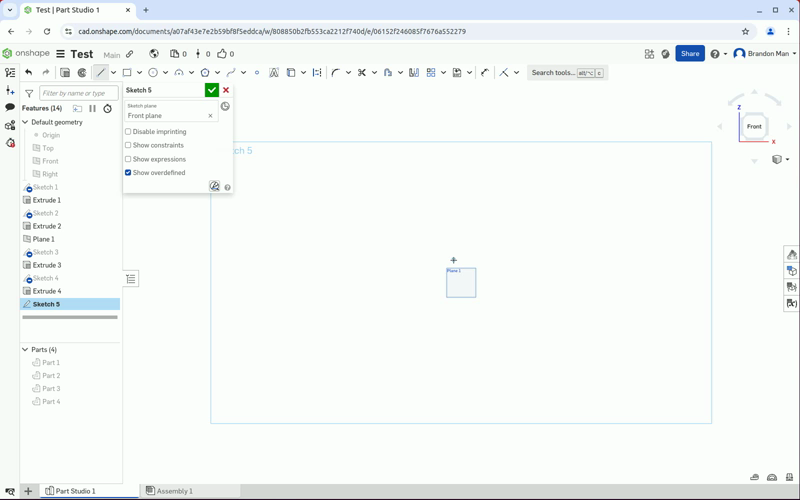
key_down(shift)
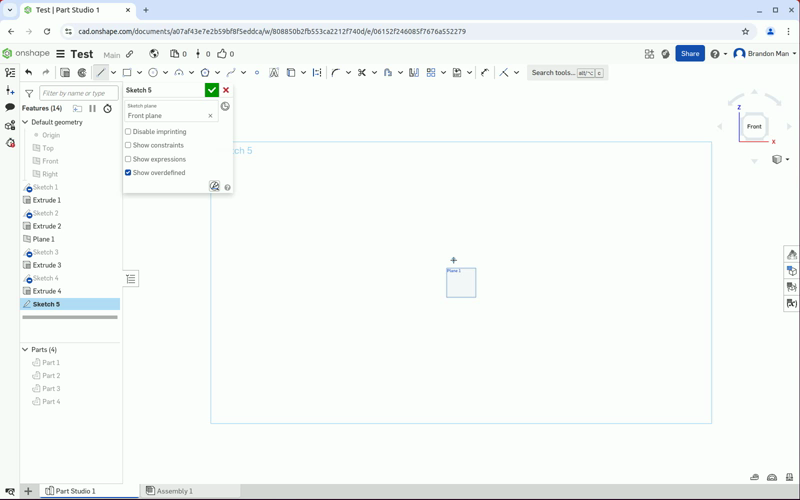
mouse_move(483, 259)
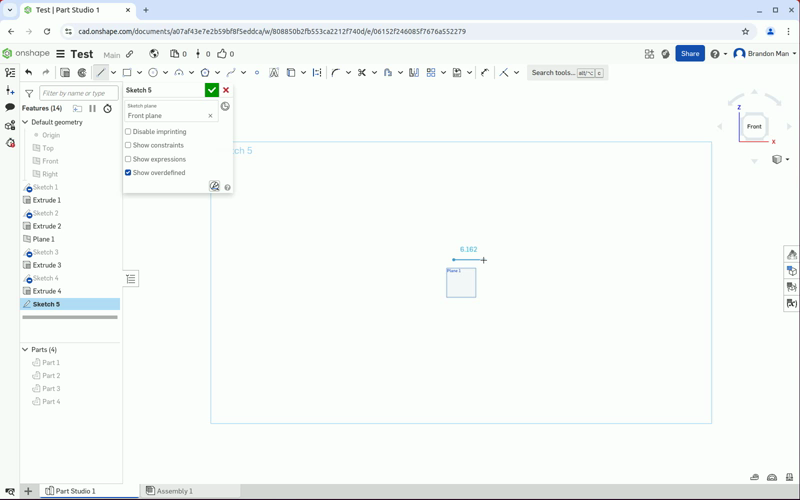
mouse_move(468, 259)
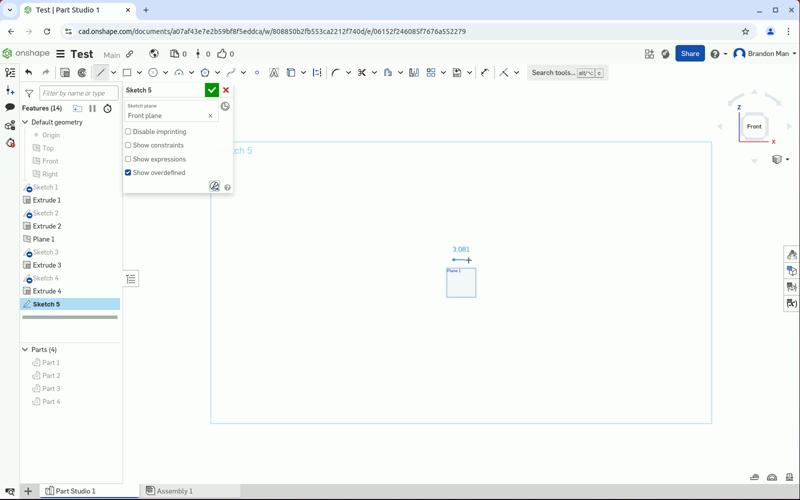
click(468, 259)
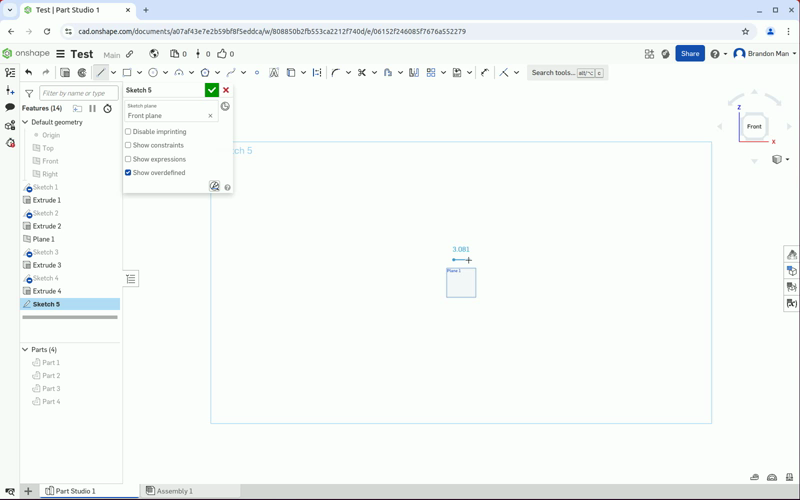
key_up(shift)
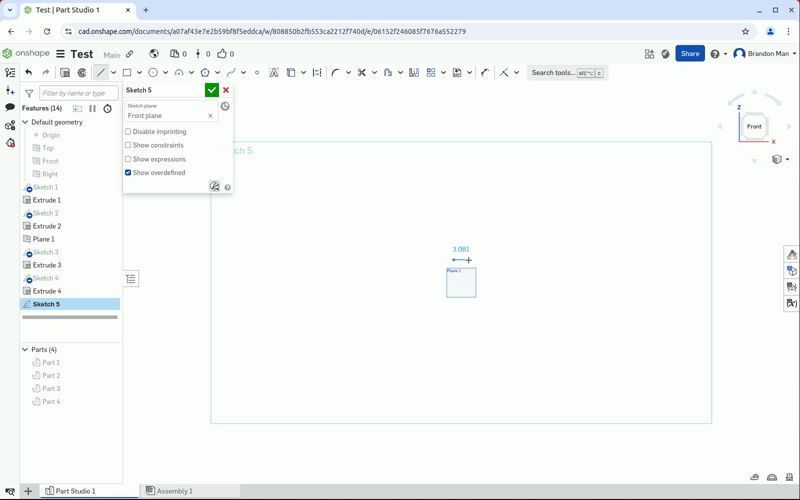
key_down(shift)
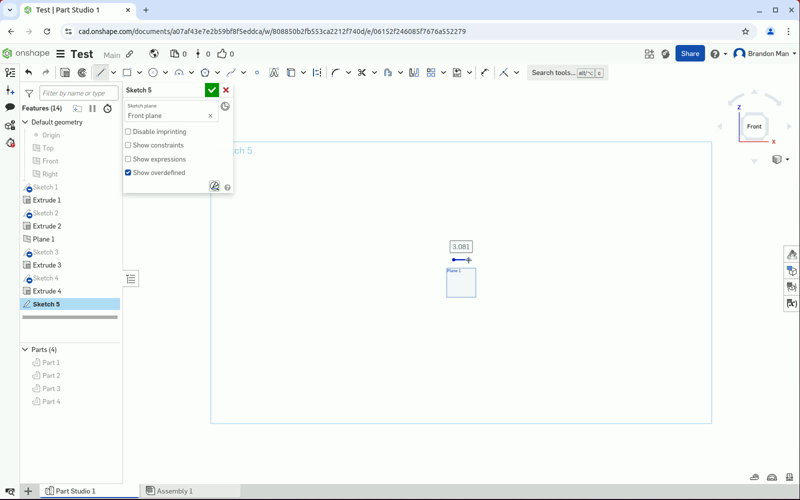
mouse_move(498, 259)
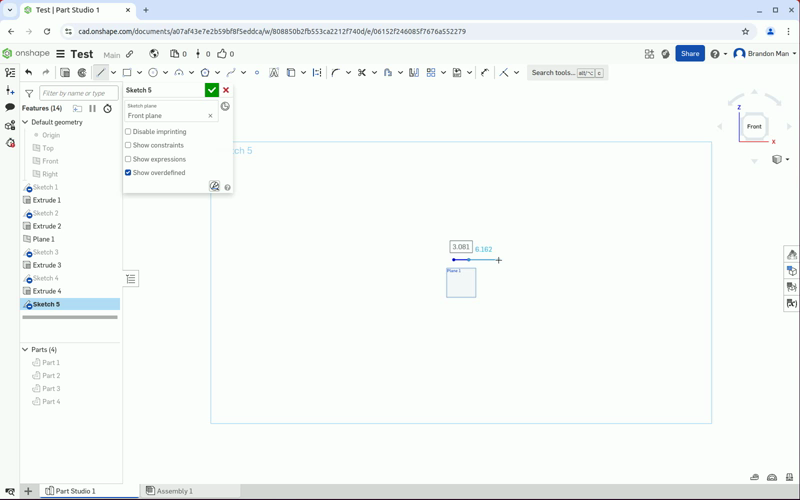
mouse_move(468, 244)
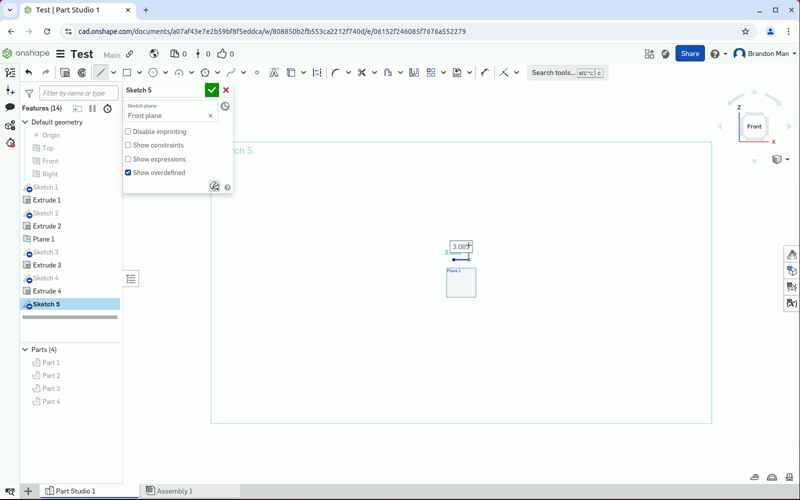
click(468, 244)
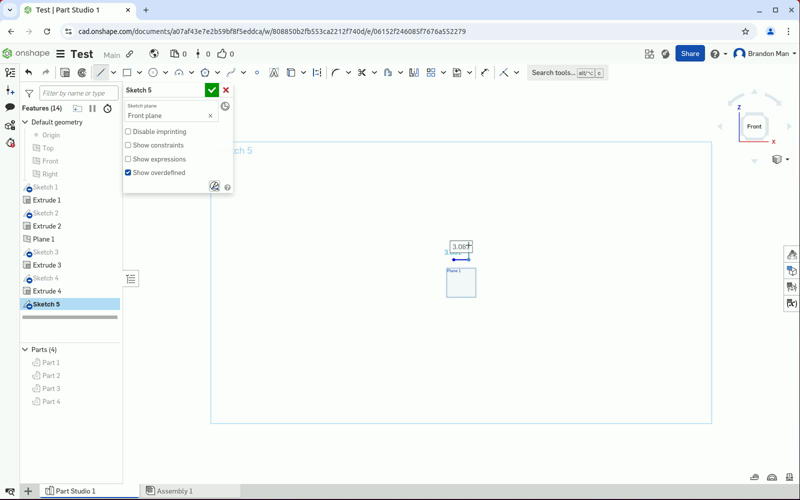
key_up(shift)
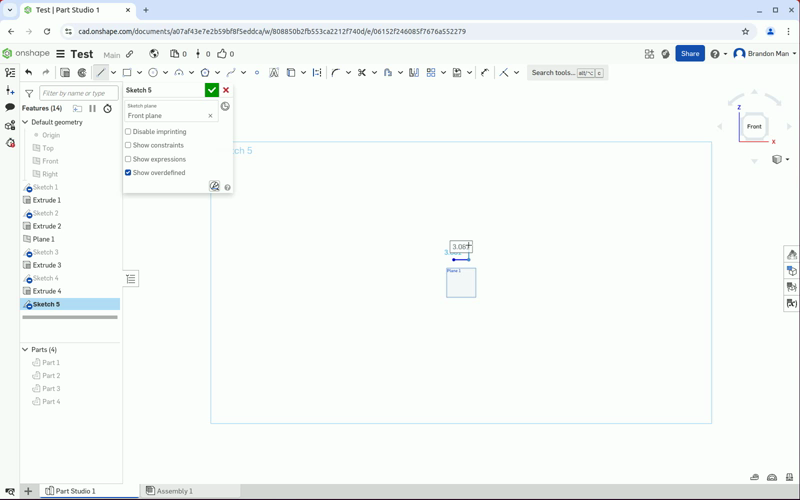
key_down(shift)
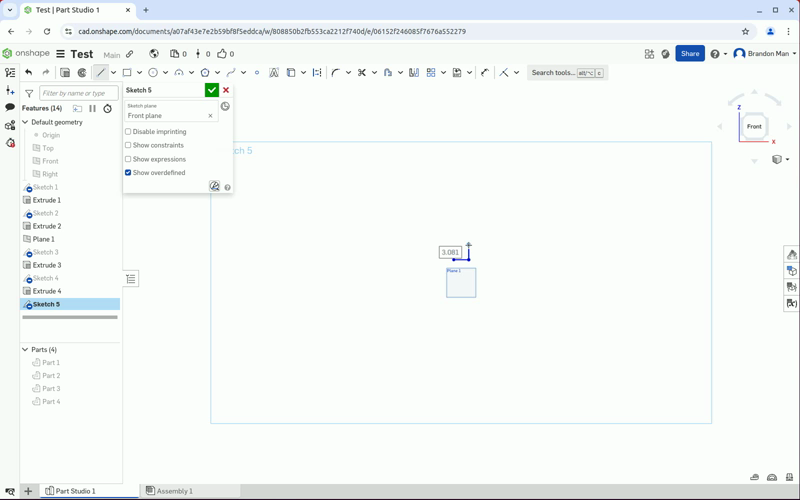
mouse_move(498, 244)
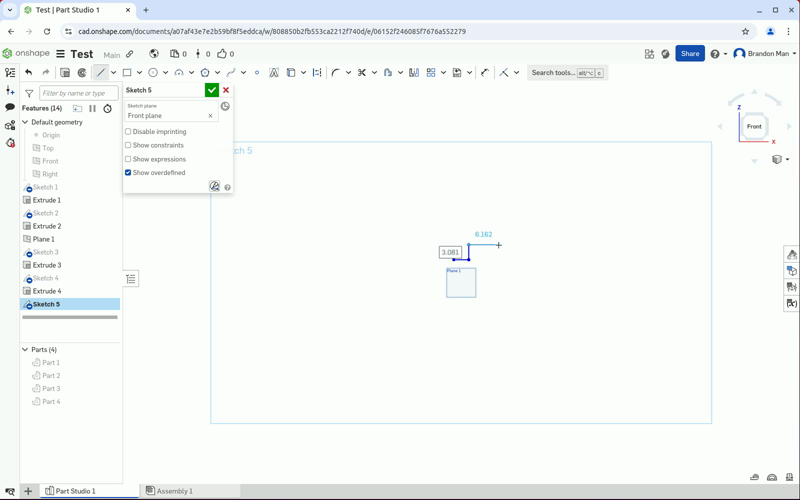
mouse_move(453, 244)
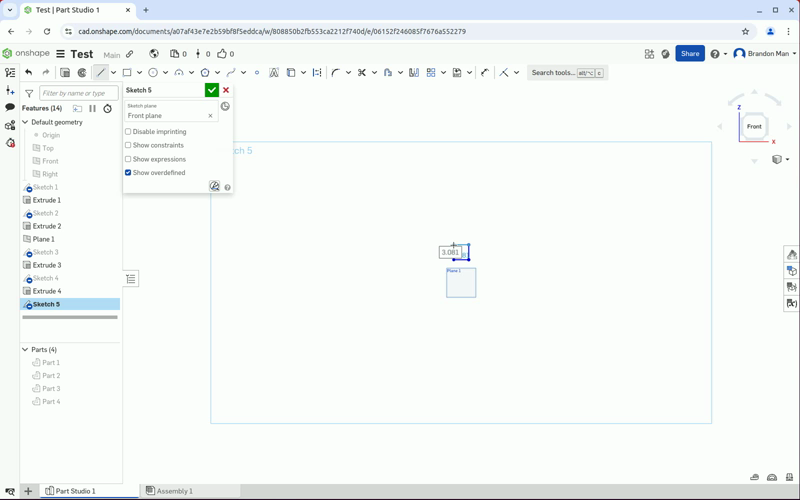
click(453, 244)
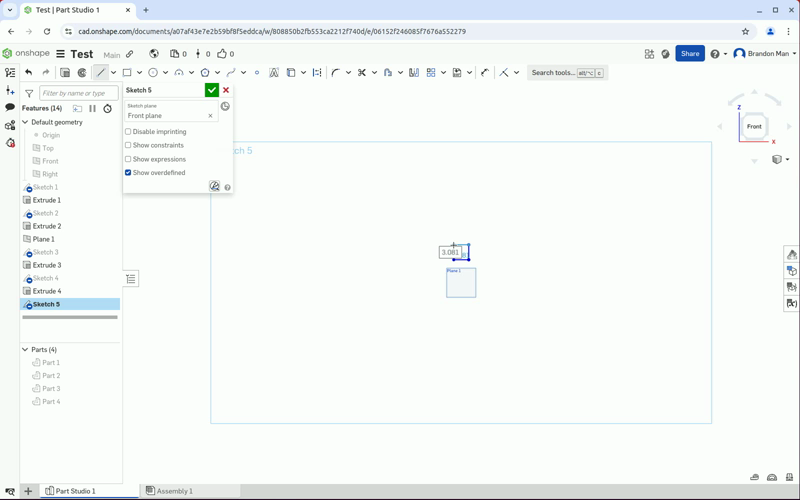
key_up(shift)
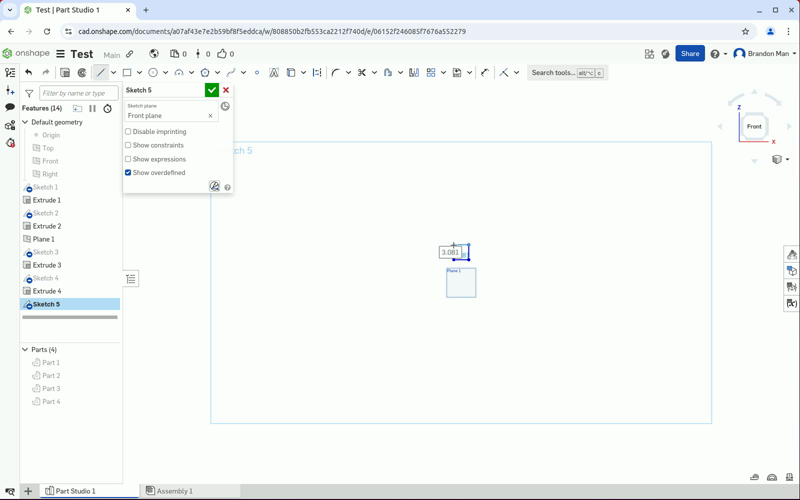
mouse_move(483, 244)
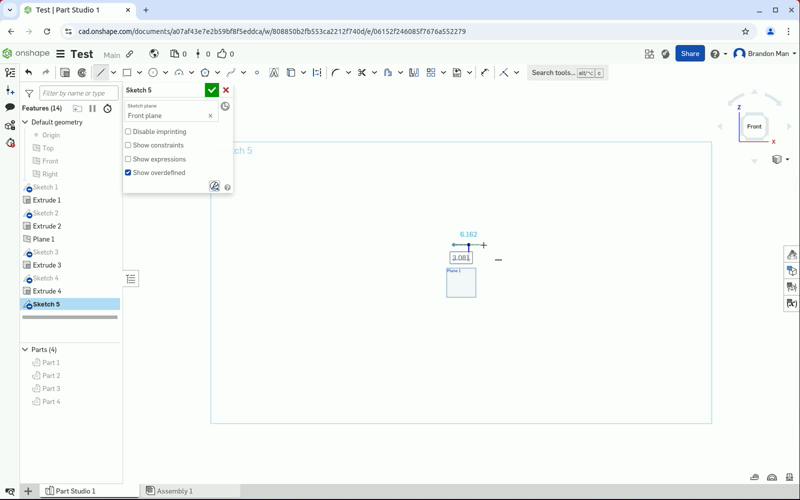
key_down(shift)
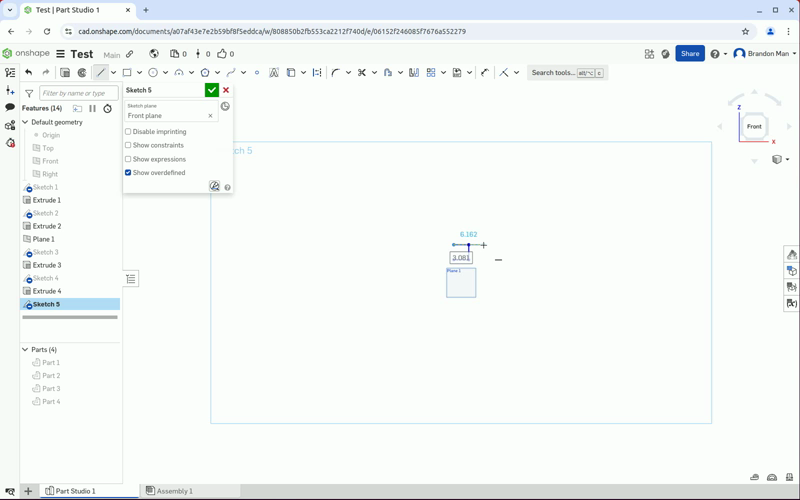
mouse_move(453, 259)
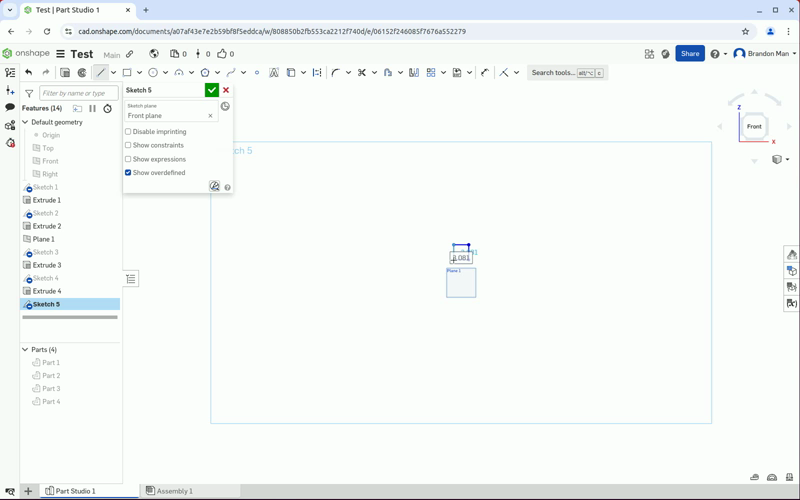
key_up(shift)
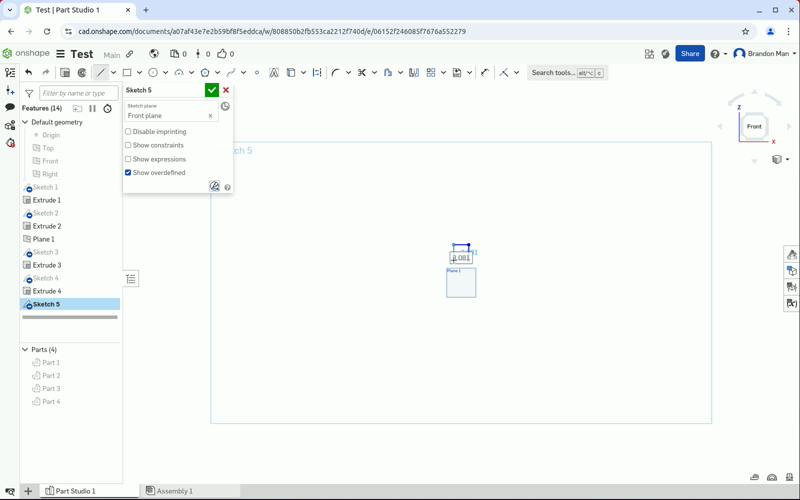
click(453, 259)
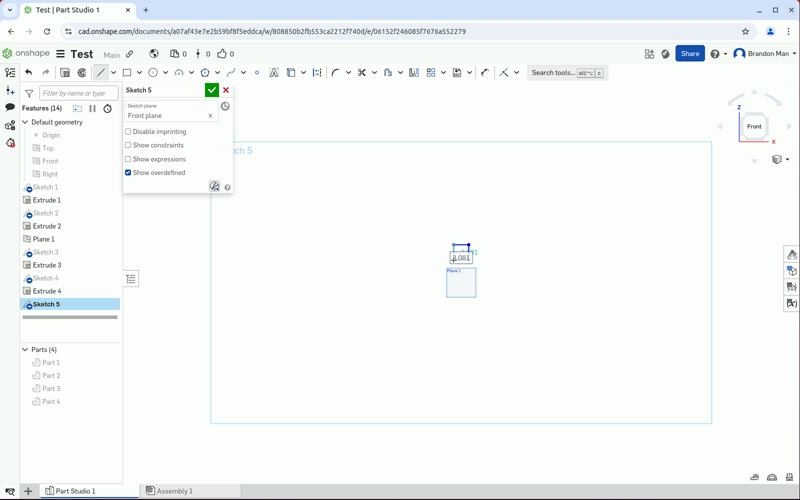
key(esc)
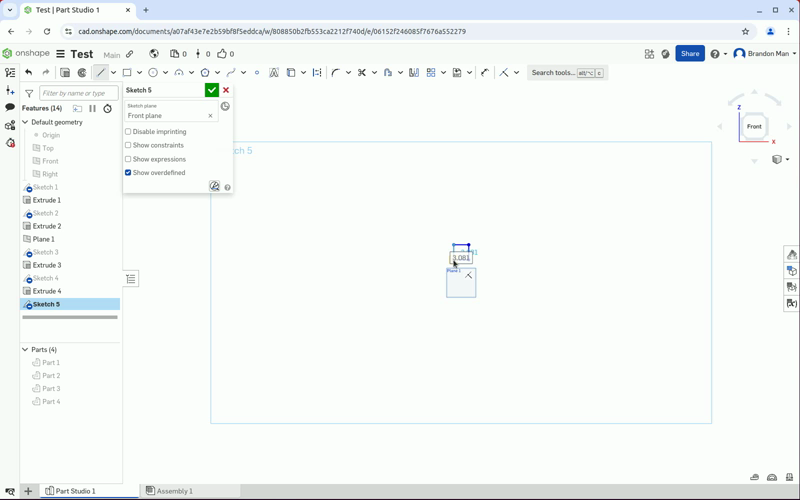
mouse_move(468, 248)
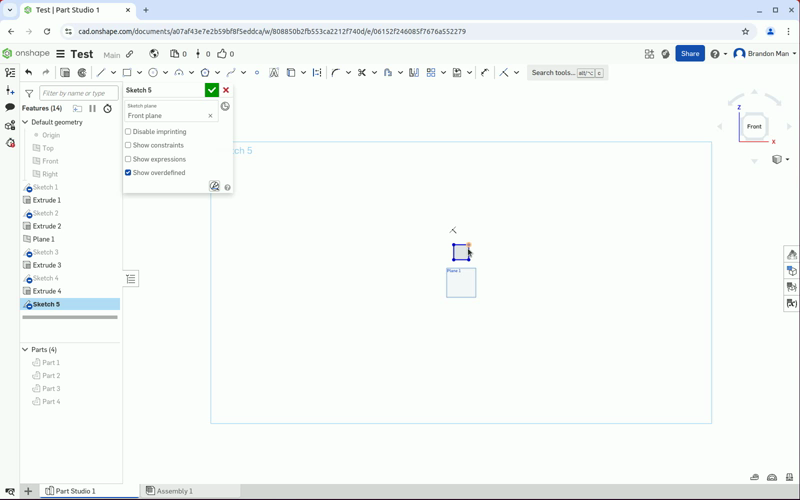
scroll(6)
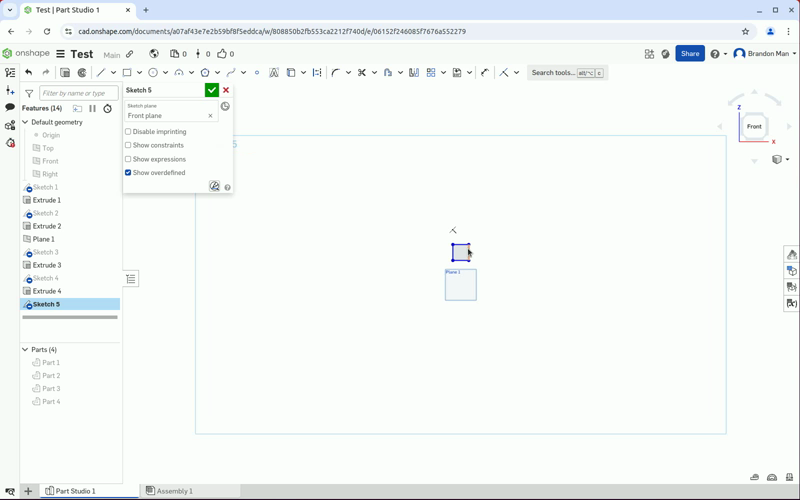
scroll(6)
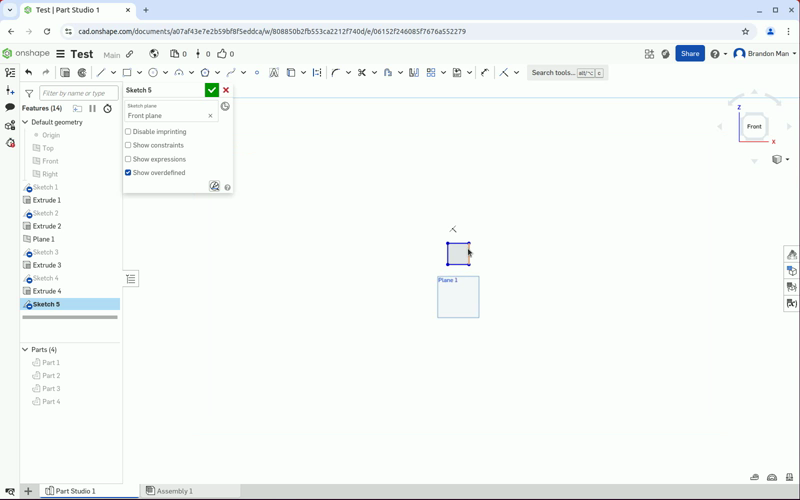
scroll(6)
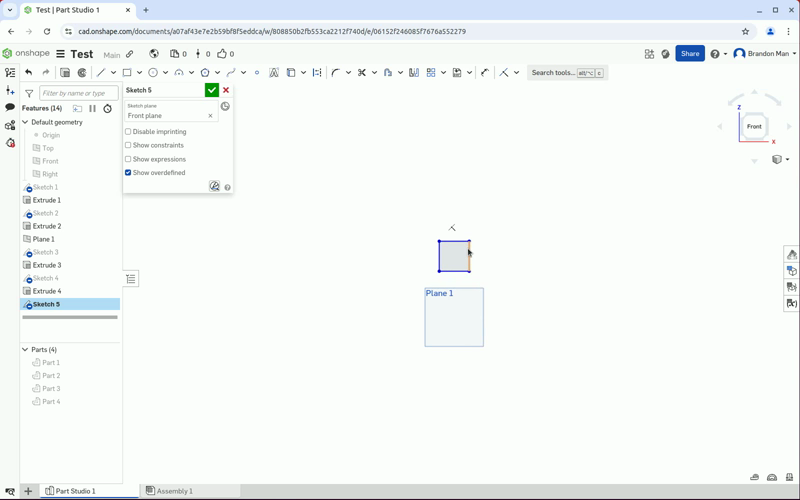
scroll(6)
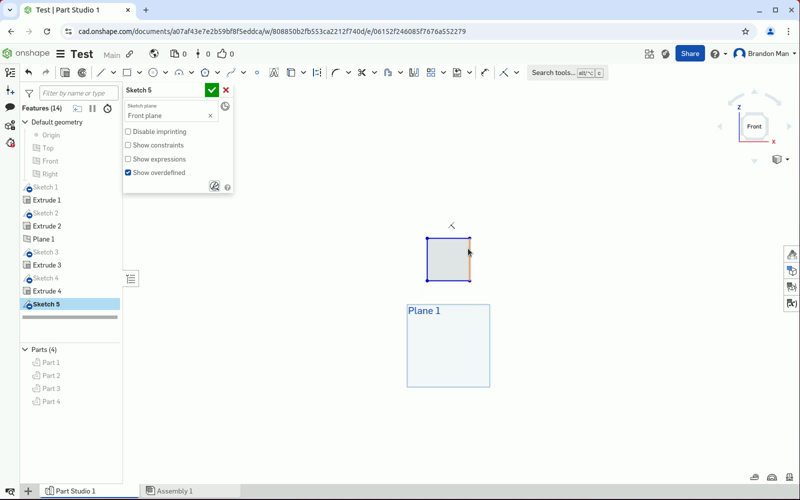
scroll(6)
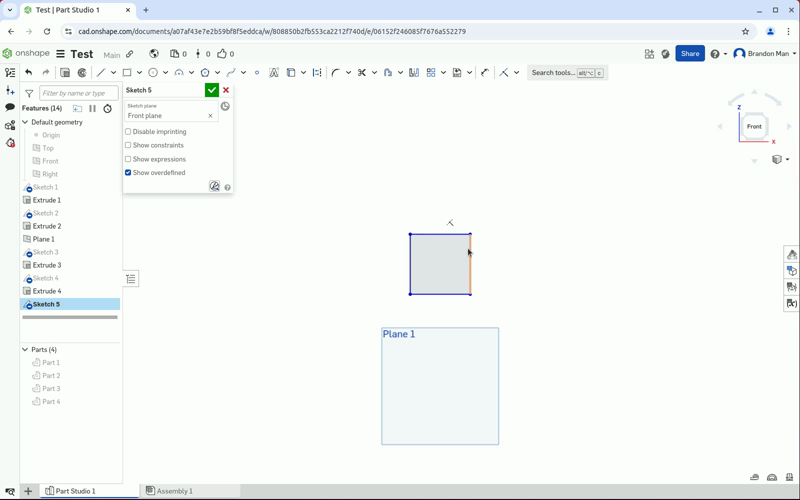
scroll(6)
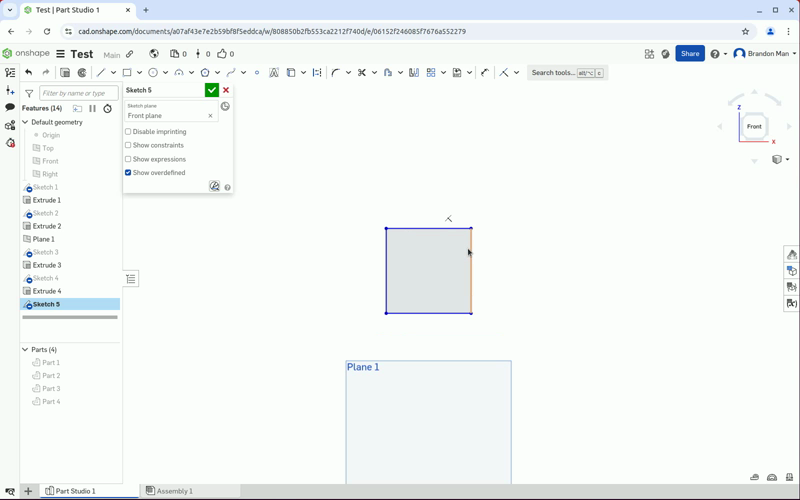
scroll(6)
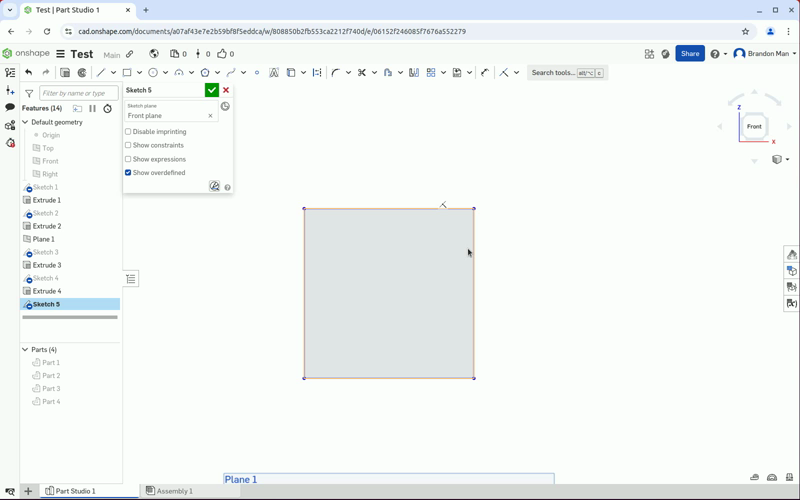
click(468, 248)
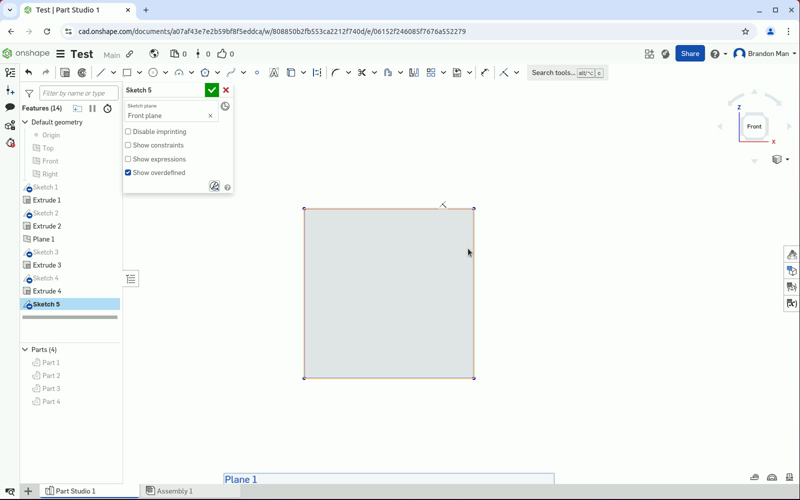
scroll(-6)
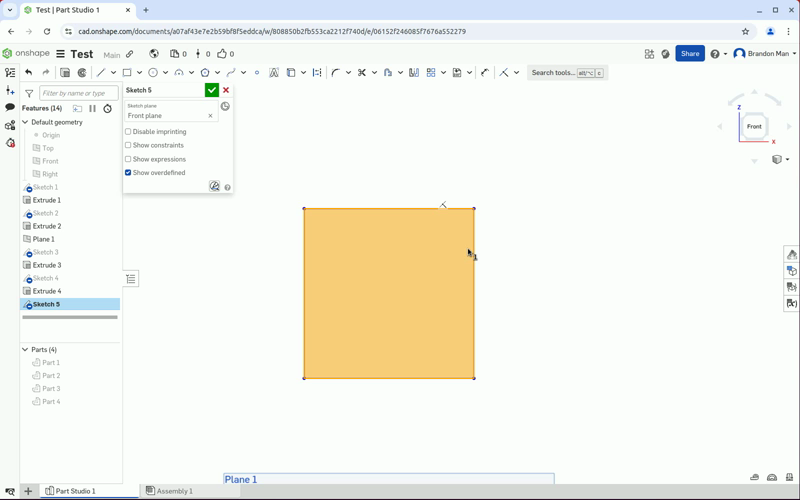
scroll(-6)
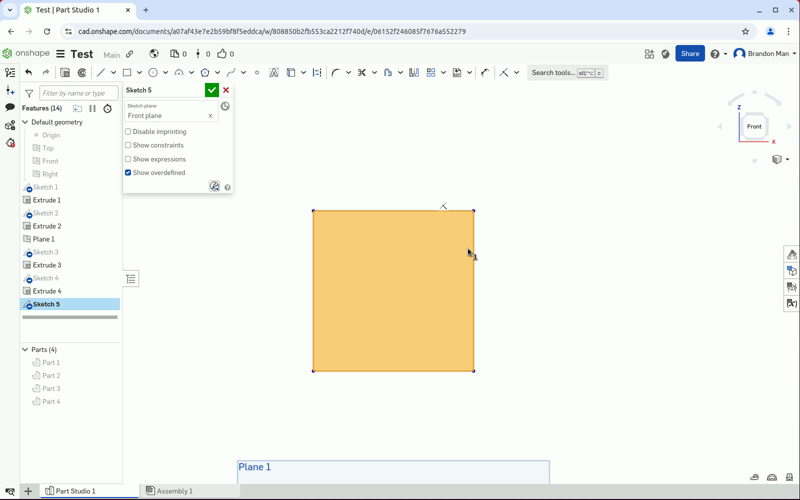
scroll(-6)
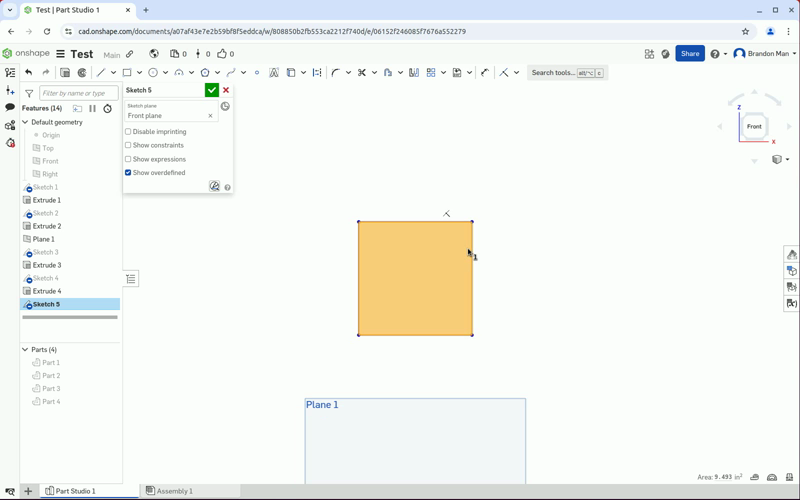
scroll(-6)
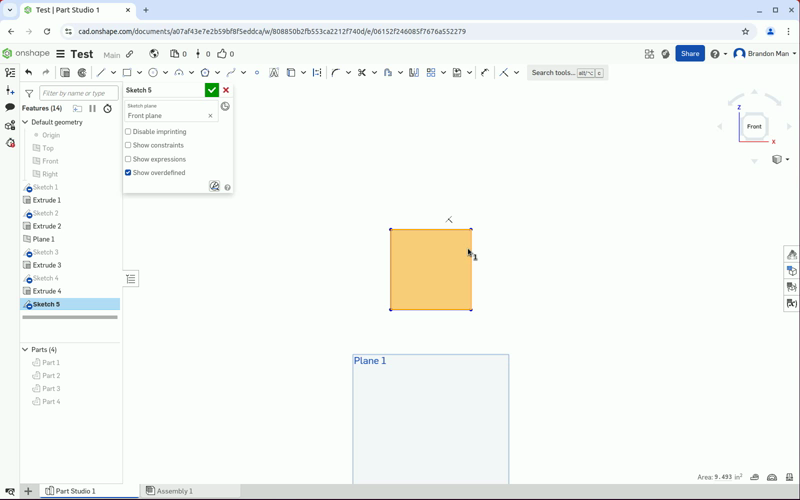
scroll(-6)
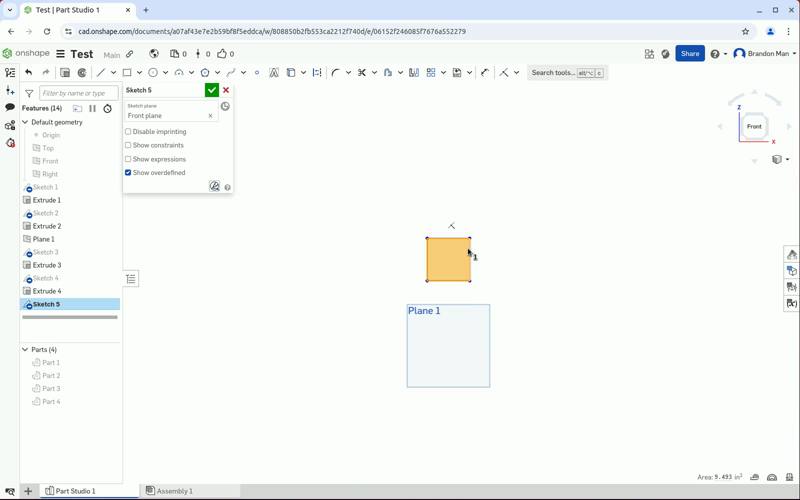
scroll(-6)
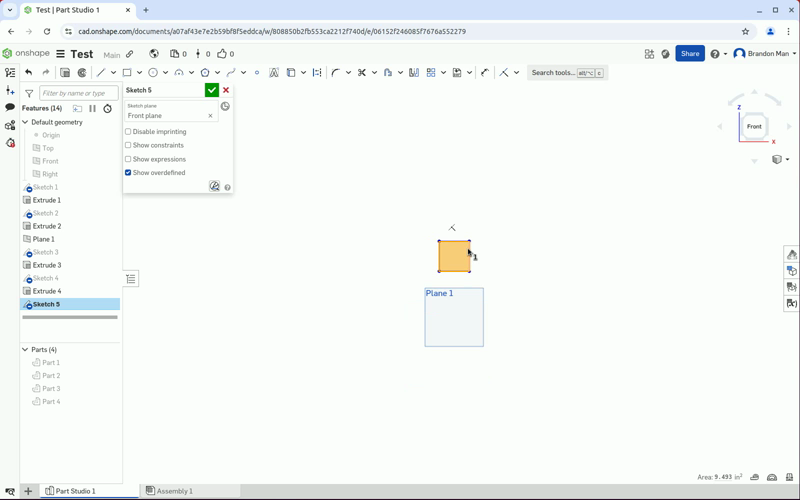
scroll(-6)
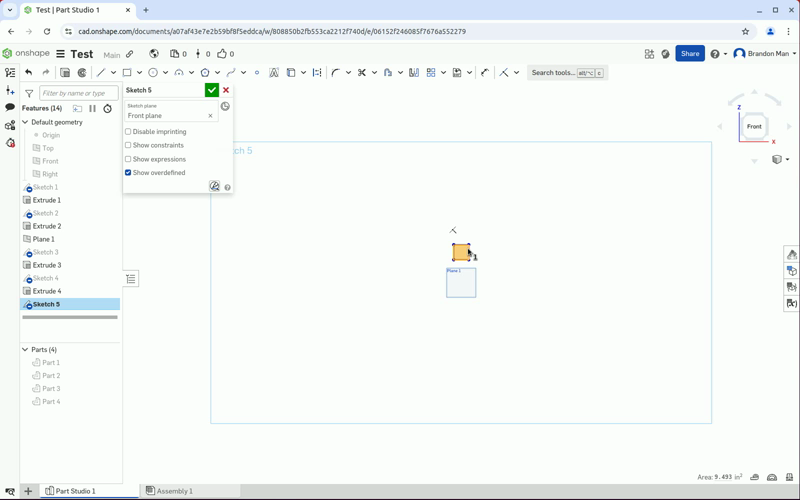
mouse_move(73, 352)
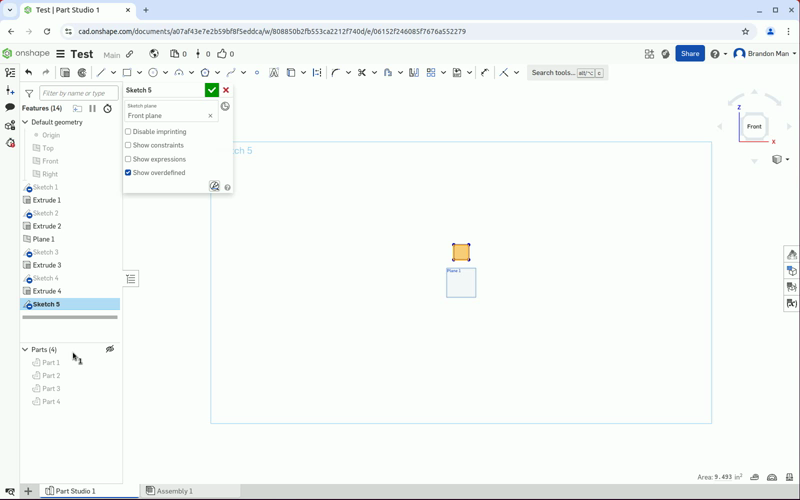
key(shift+y)
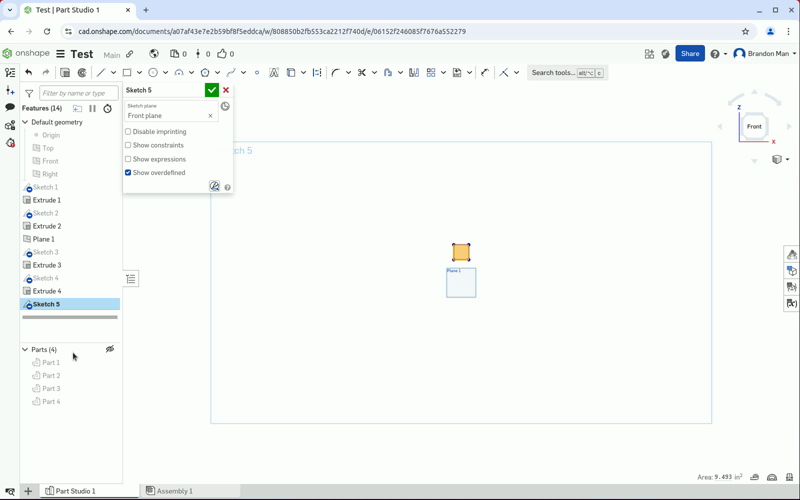
key(shift+e)
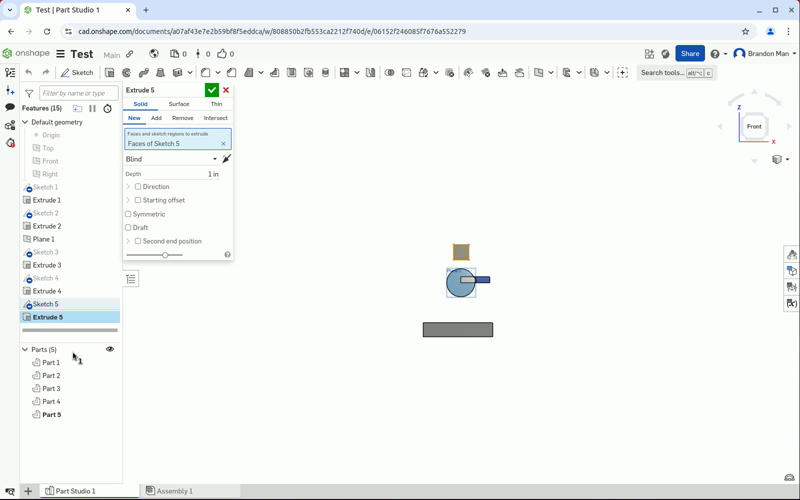
mouse_move(143, 106)
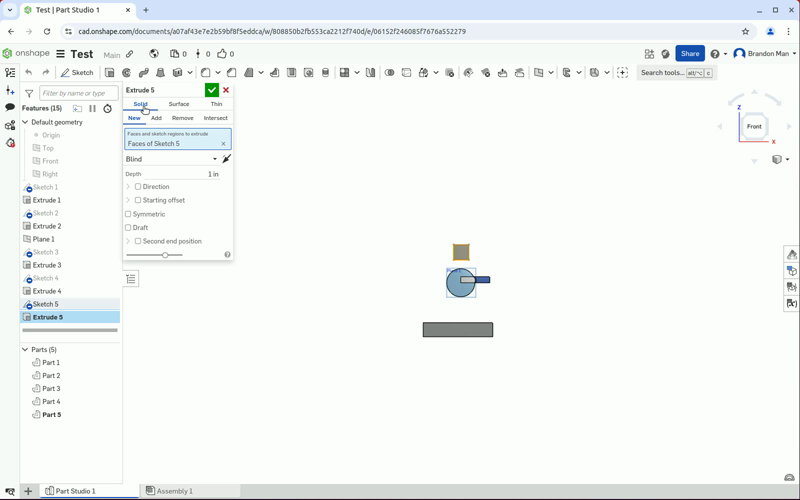
click(143, 106)
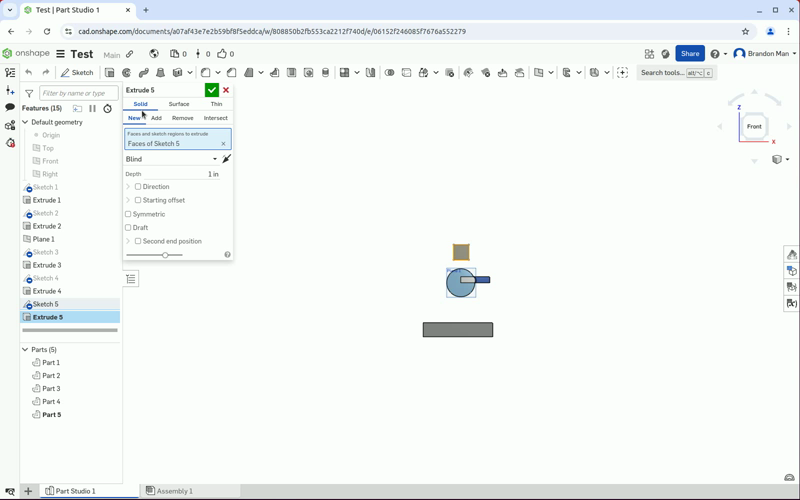
mouse_move(137, 120)
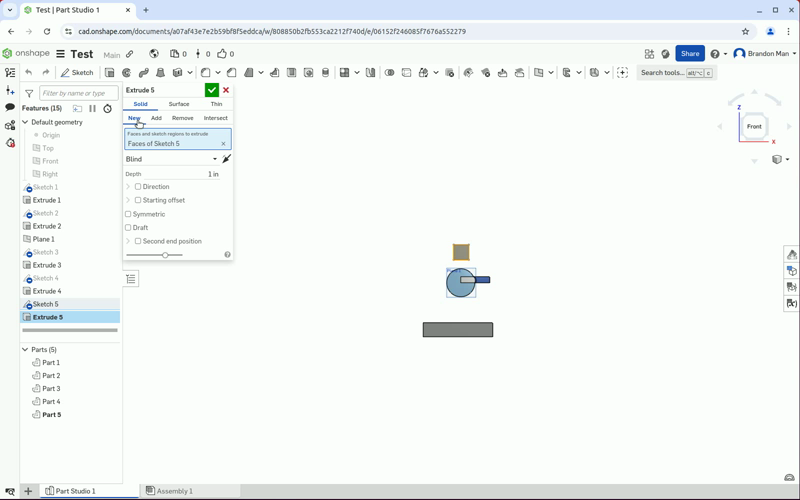
click(137, 120)
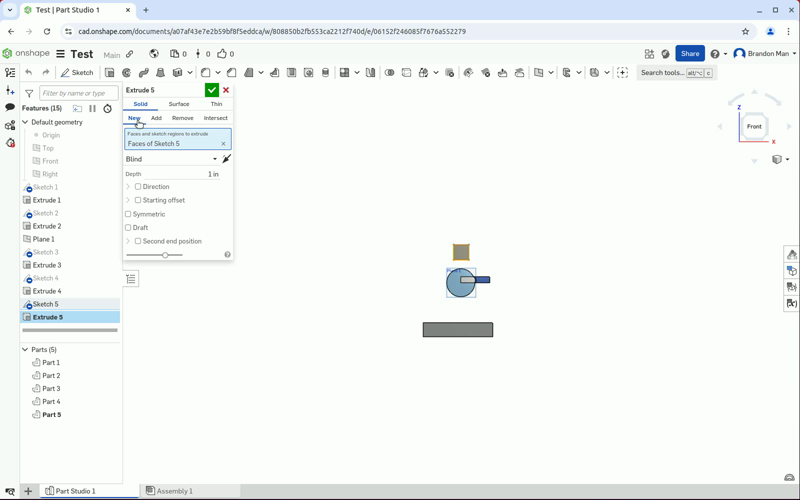
key(tab, 4)
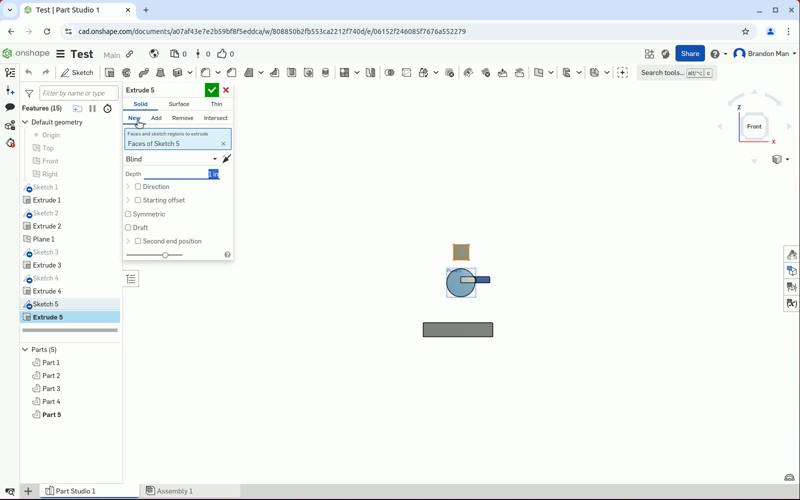
text(2.889)
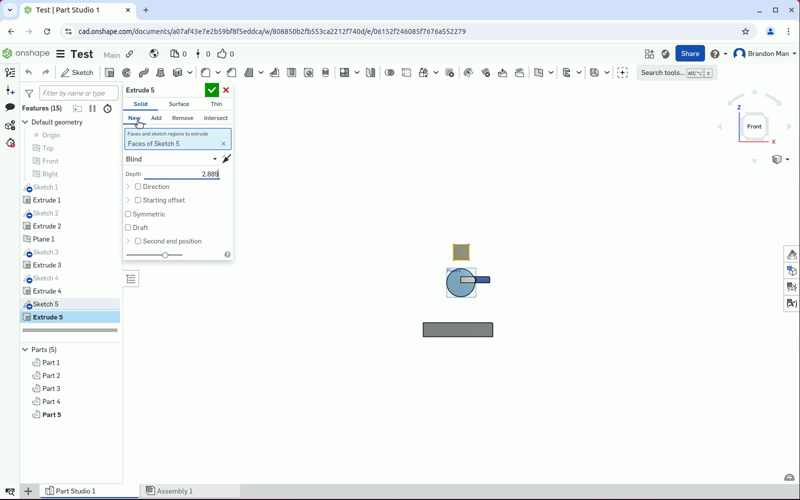
key(enter)
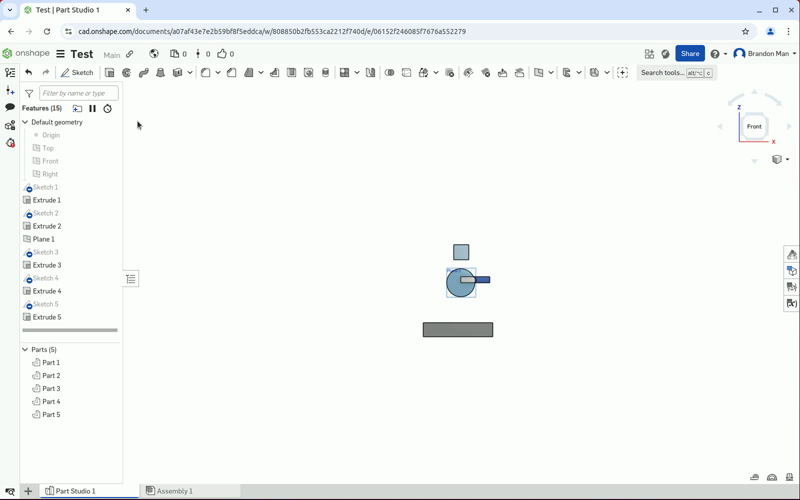
key(shift+h)
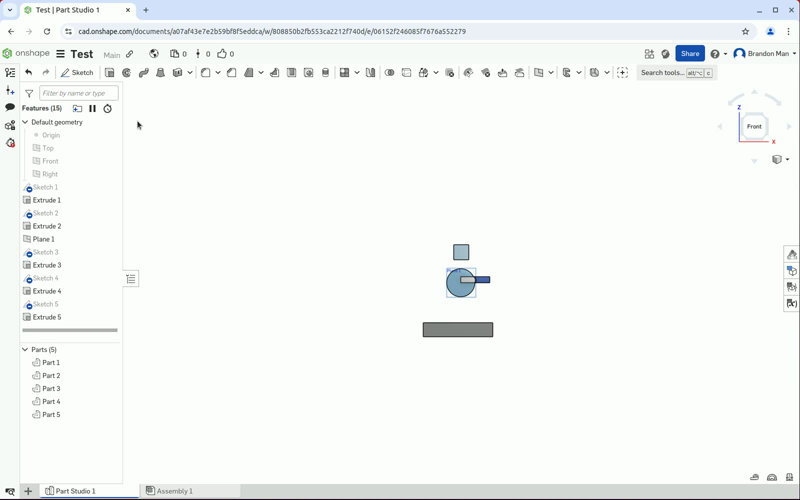
key(shift+h)
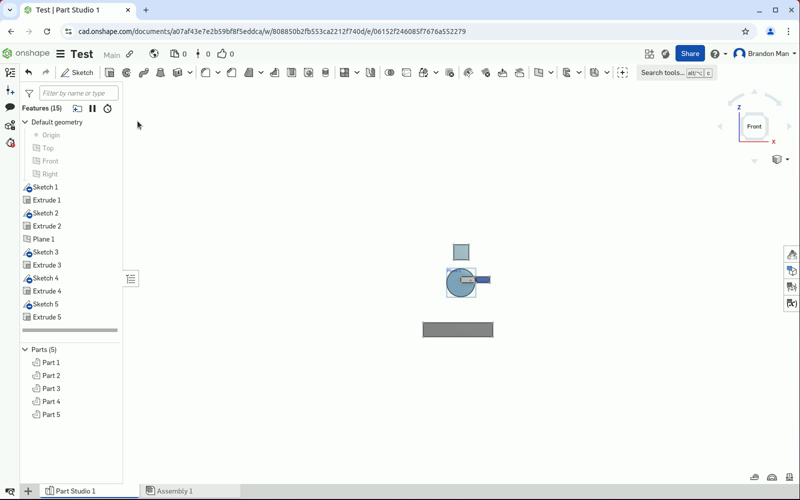
key(shift+7)
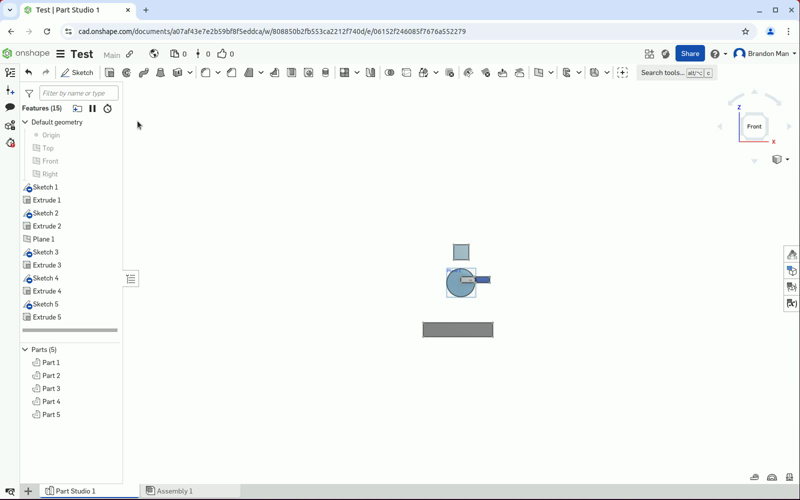
key(left, 2)
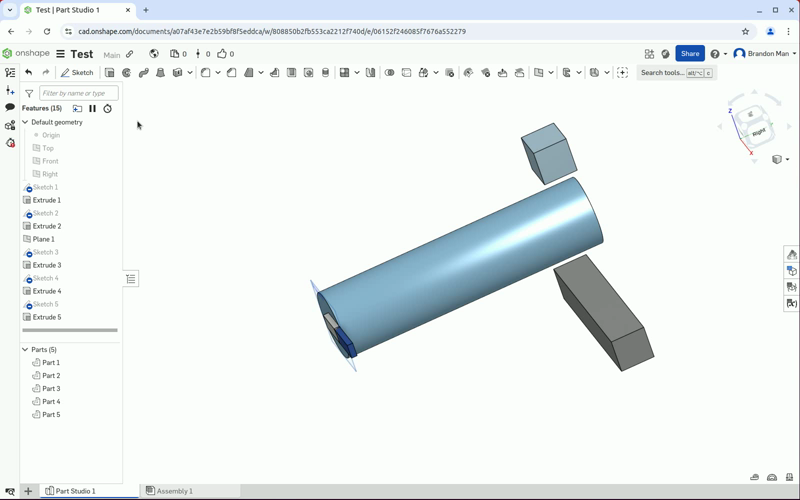
key(down, 2)
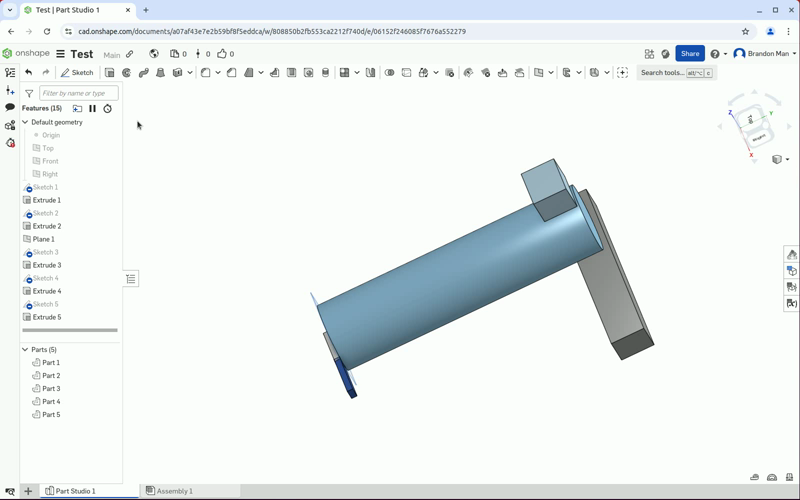
key(up, 2)
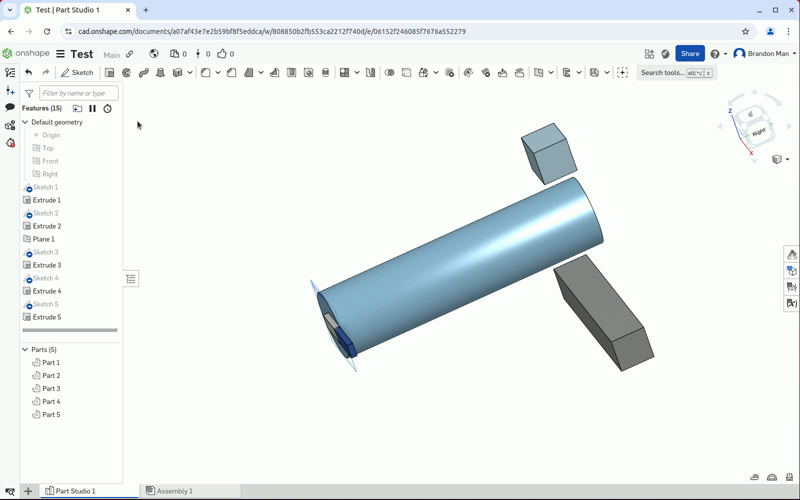
key(right, 2)
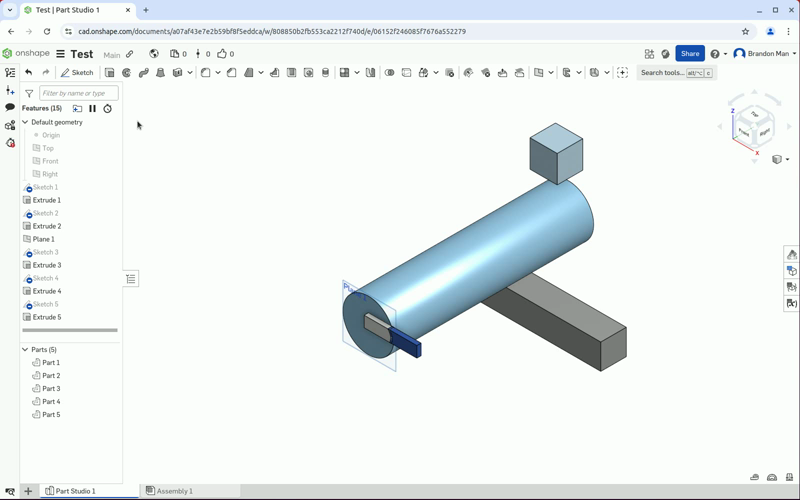
mouse_move(73, 189)
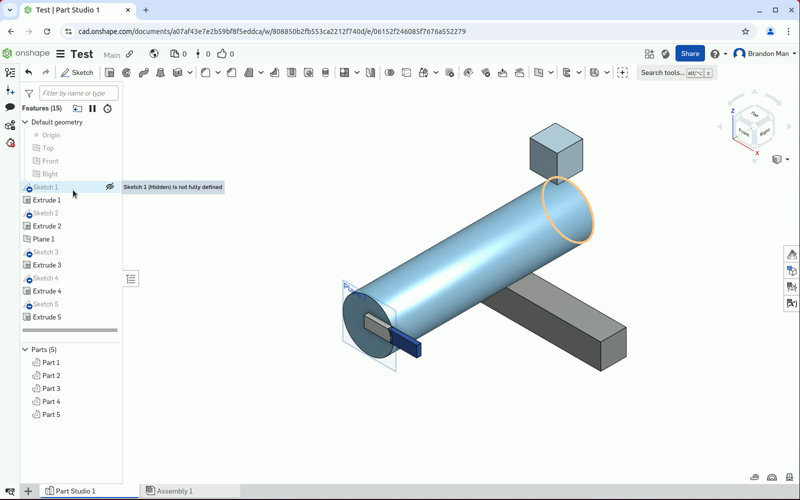
click(73, 189)